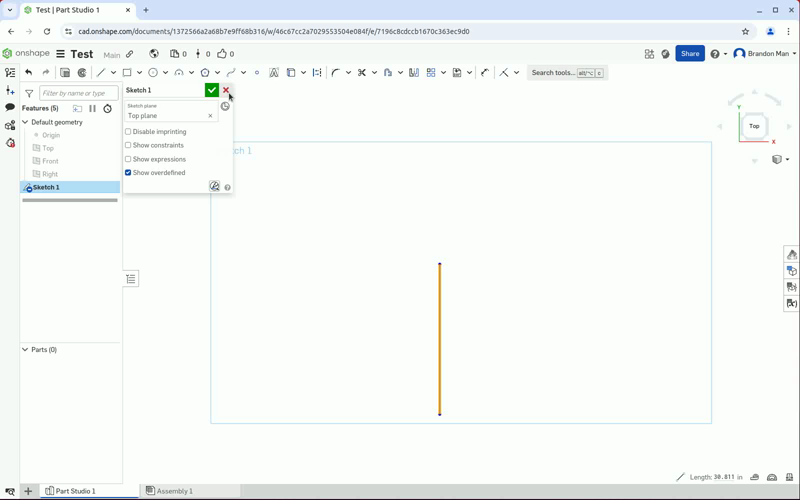
key(shift+h)
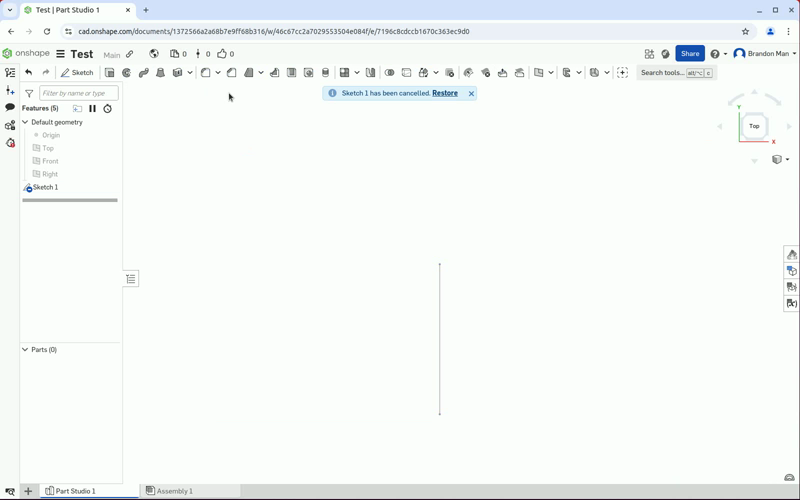
key(shift+s)
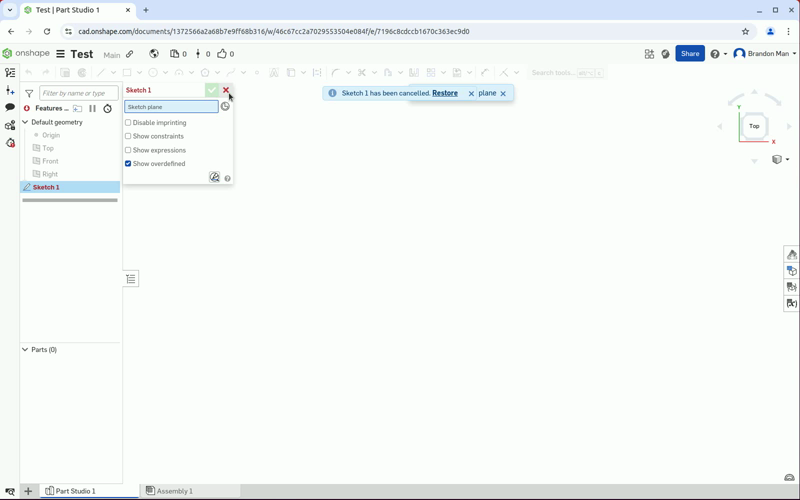
mouse_move(73, 150)
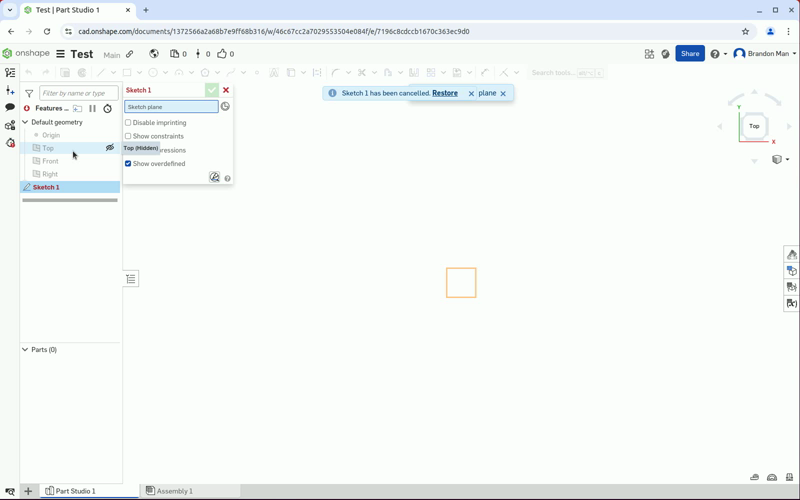
click(73, 150)
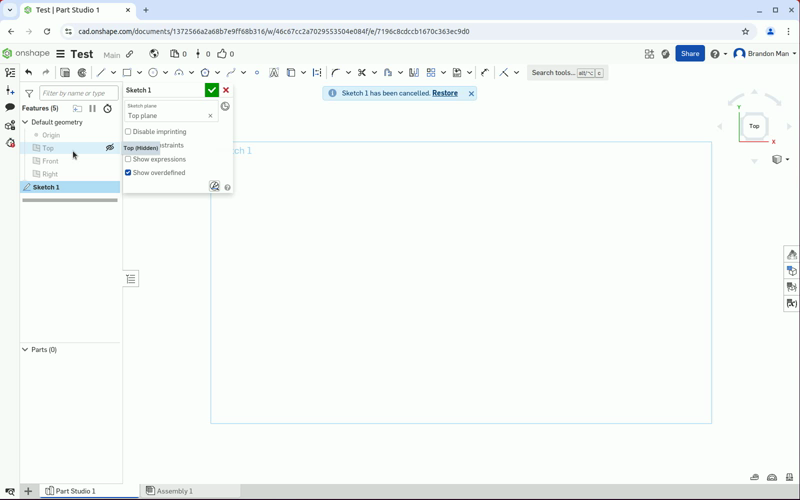
mouse_move(73, 352)
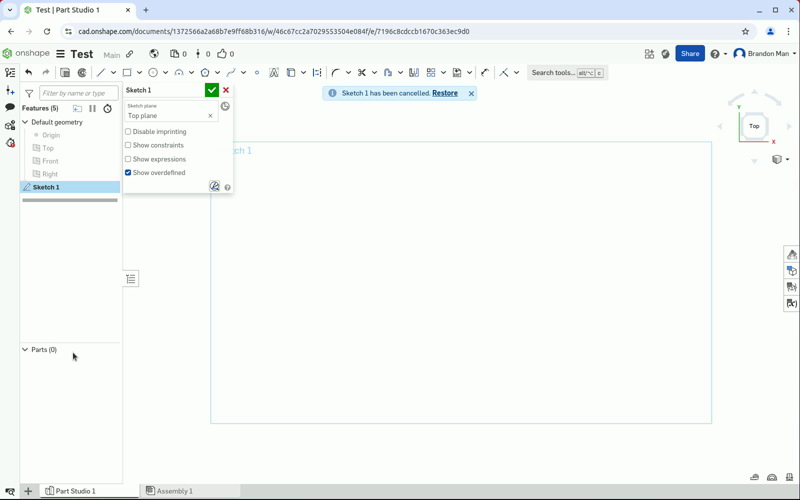
key(y)
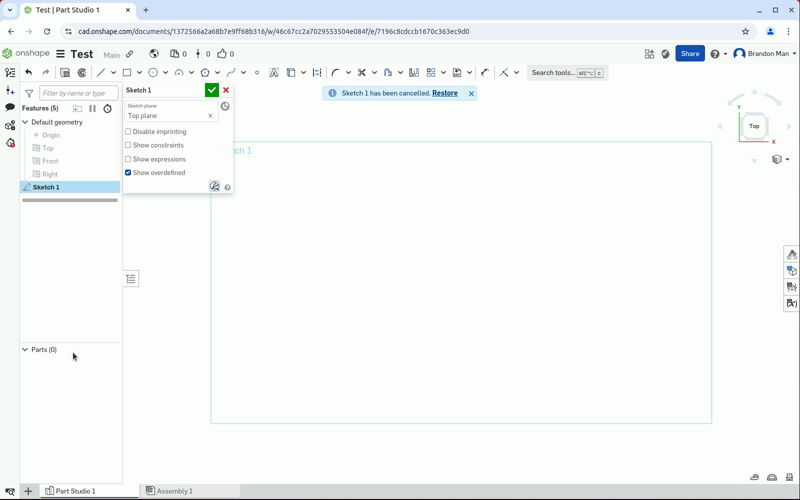
key(a)
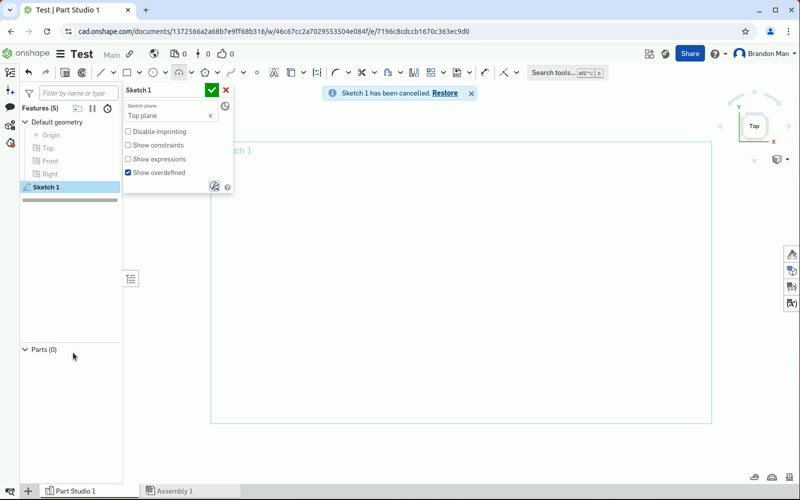
key_down(shift)
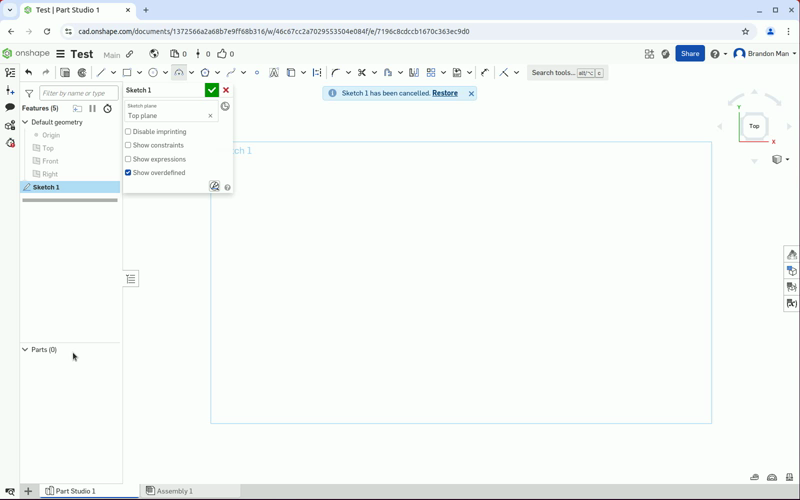
mouse_move(392, 320)
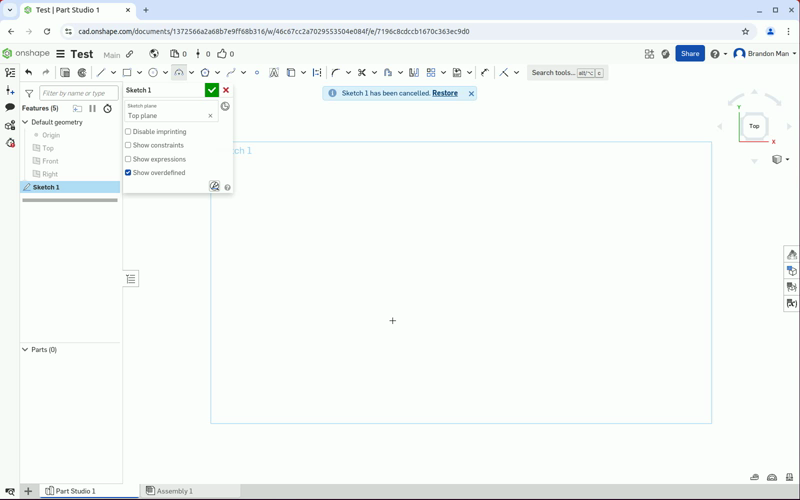
click(392, 320)
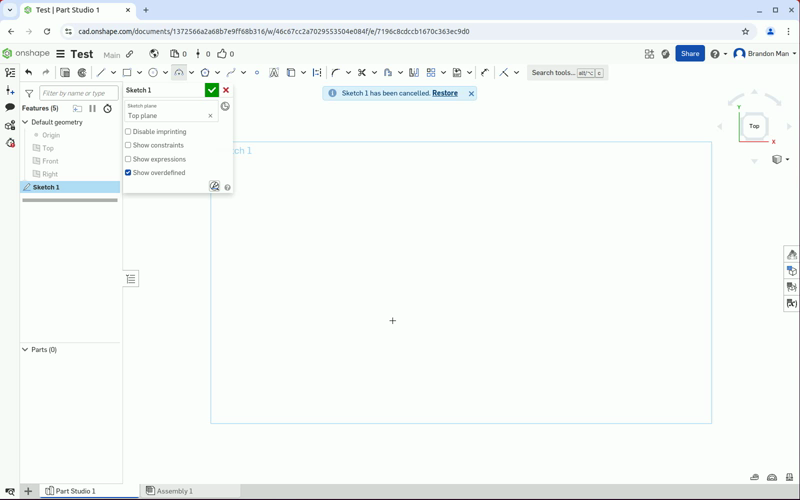
key_up(shift)
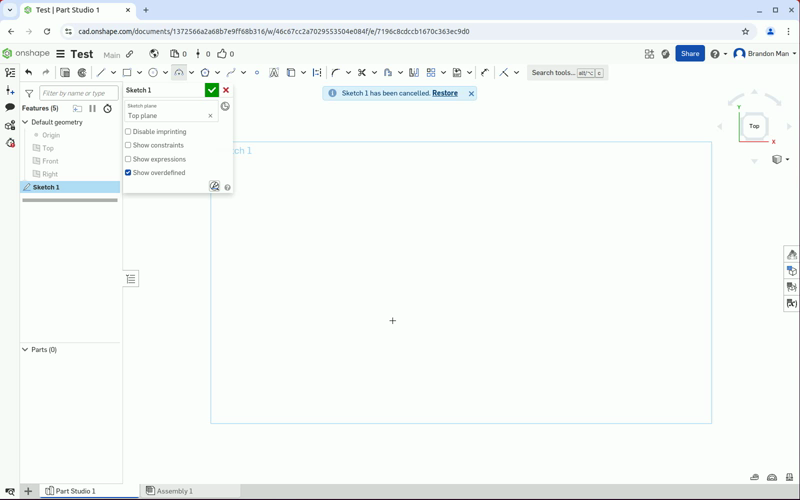
key_down(shift)
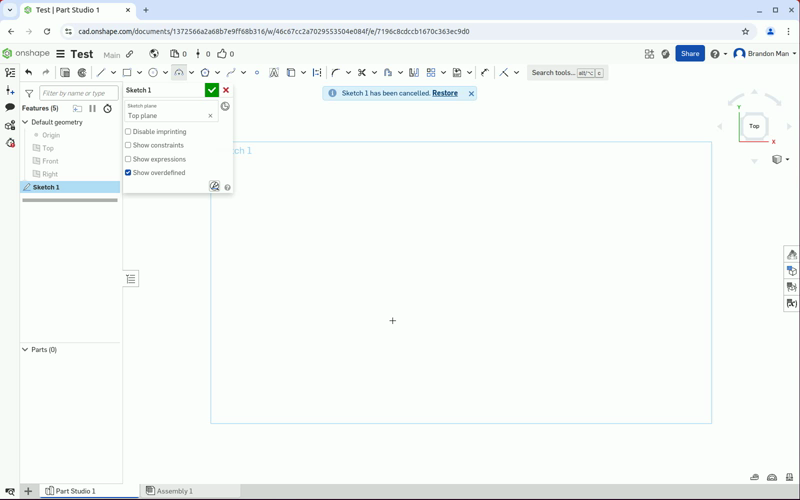
mouse_move(394, 323)
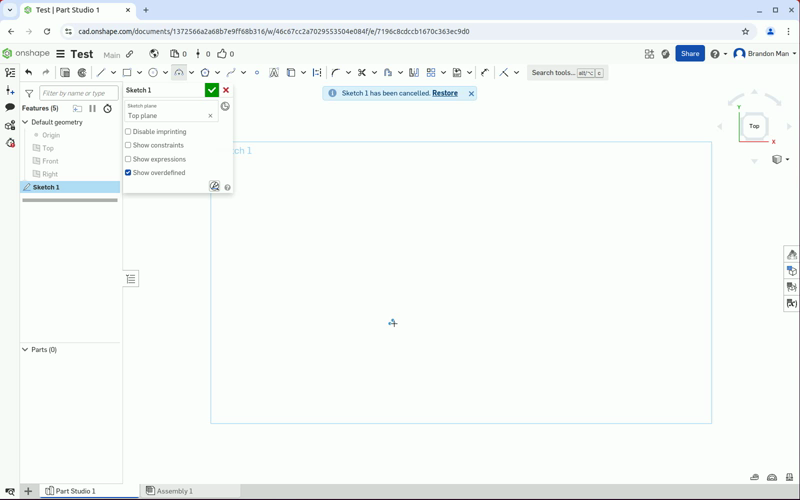
scroll(6)
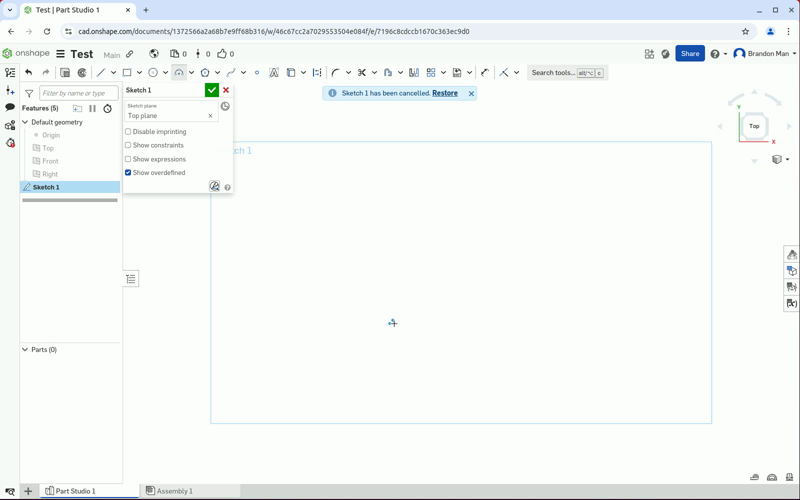
scroll(6)
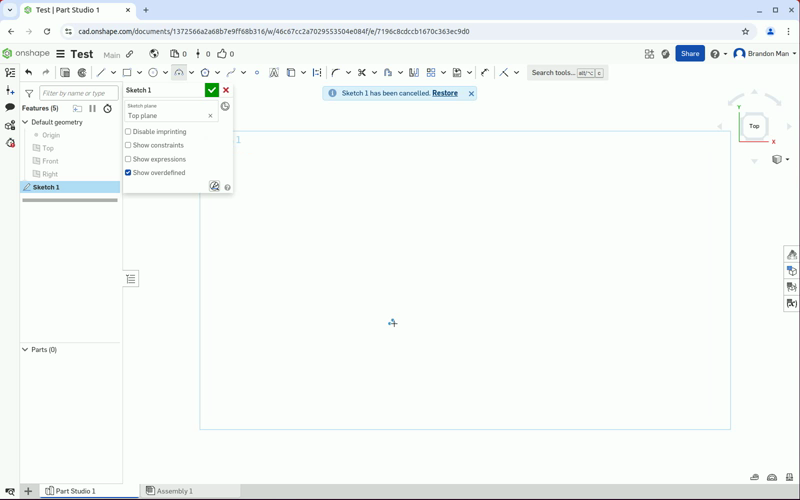
scroll(6)
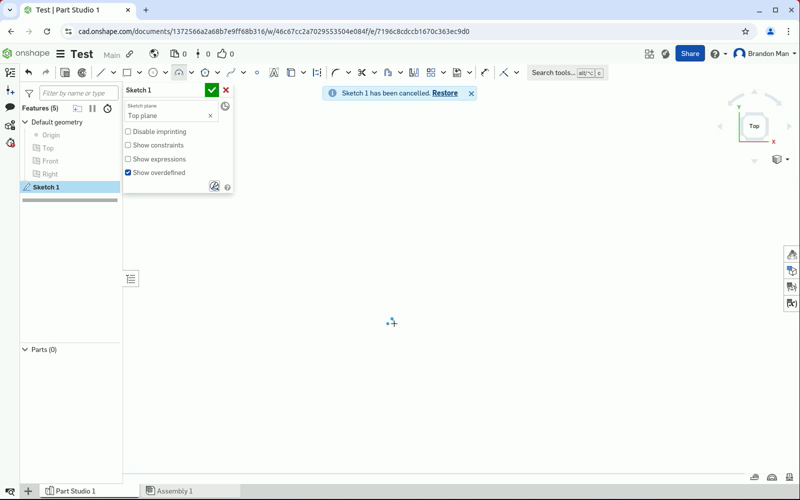
scroll(6)
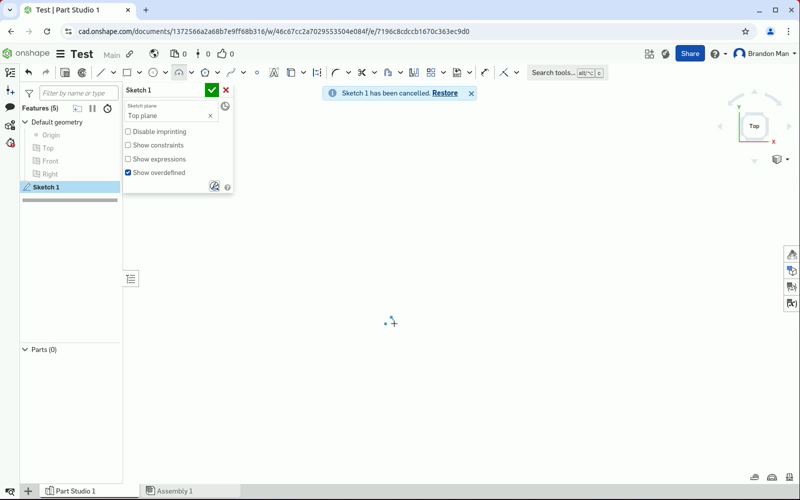
scroll(6)
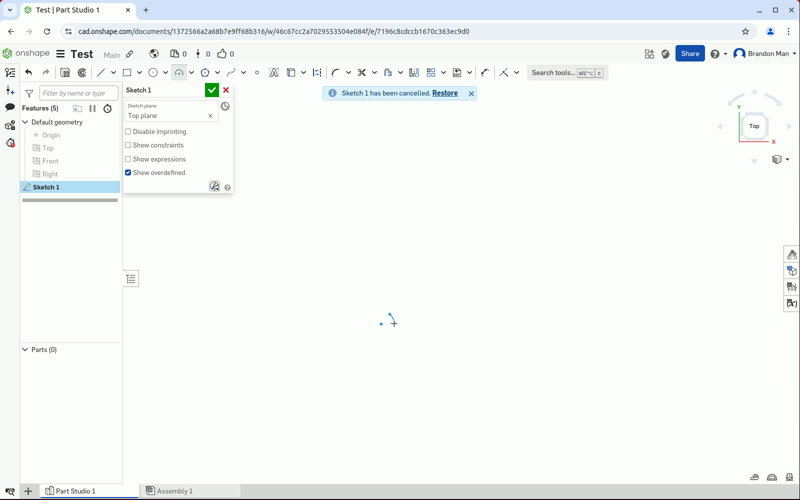
scroll(6)
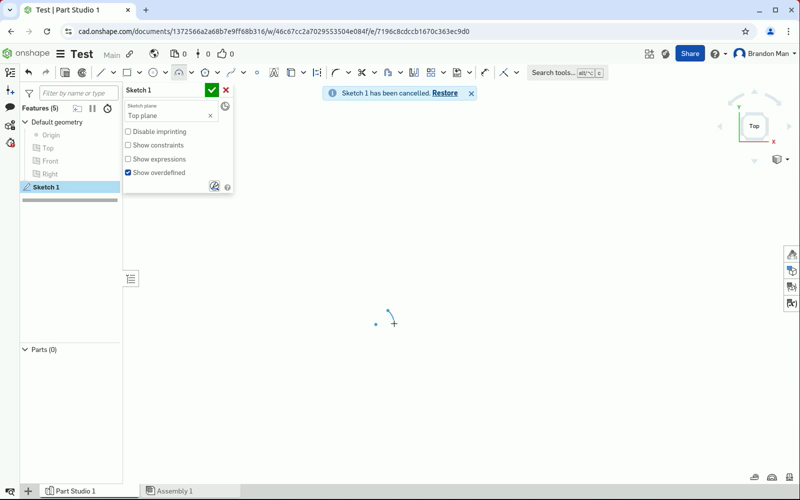
scroll(6)
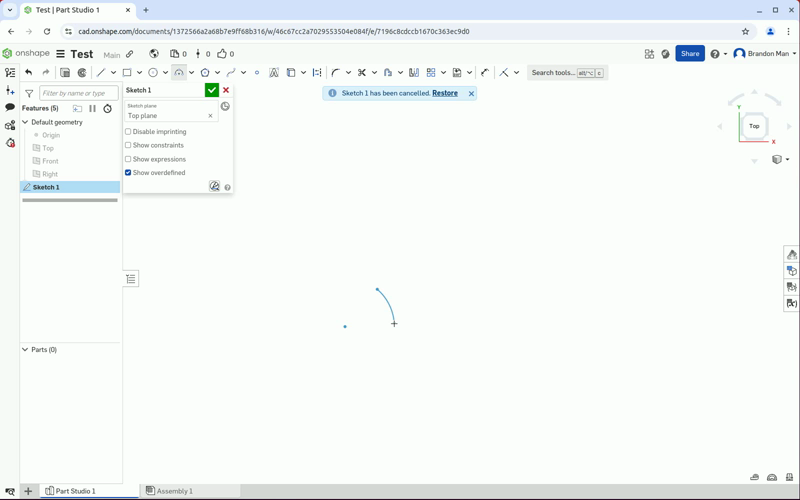
click(394, 323)
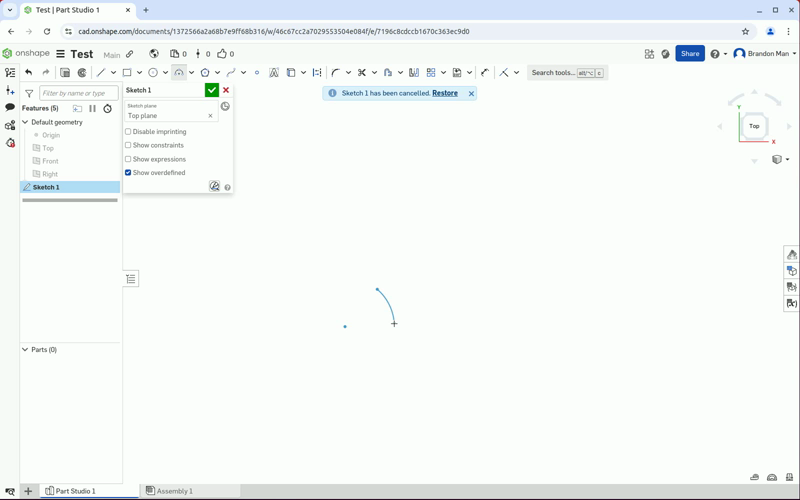
scroll(-6)
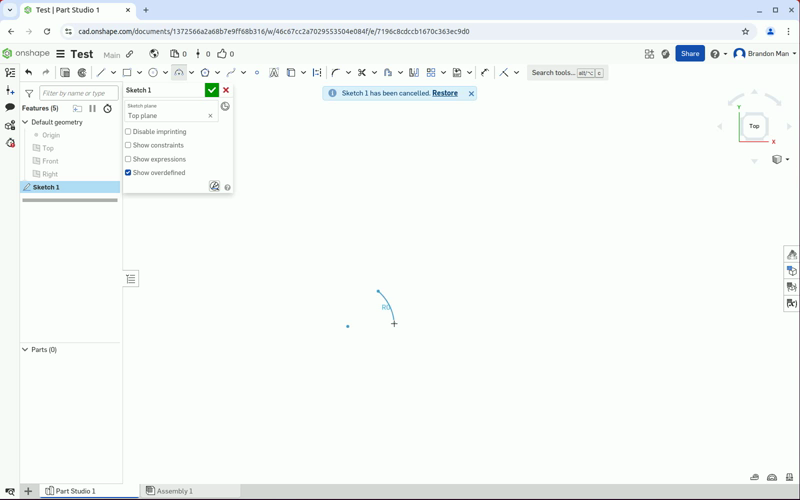
scroll(-6)
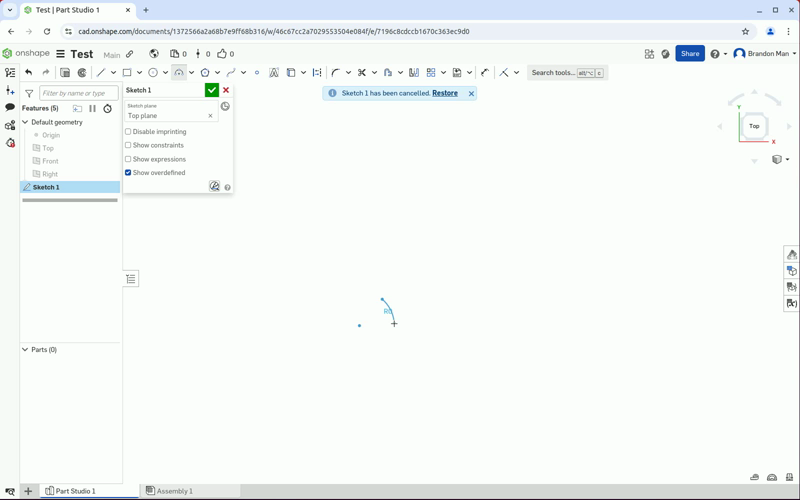
scroll(-6)
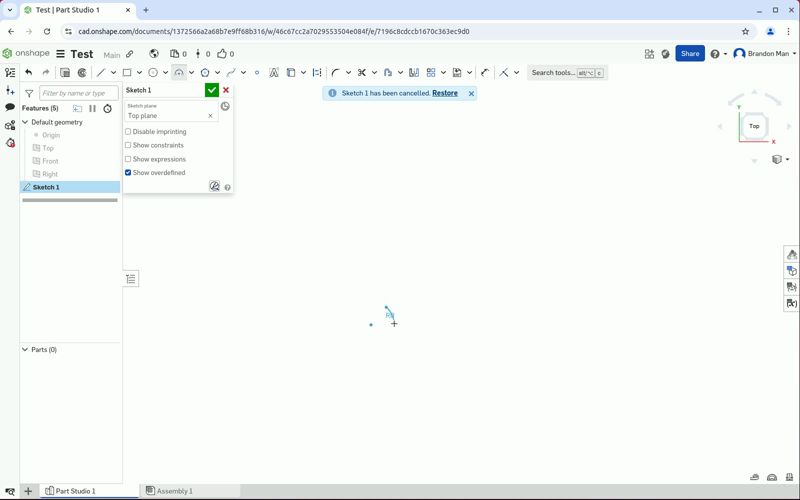
scroll(-6)
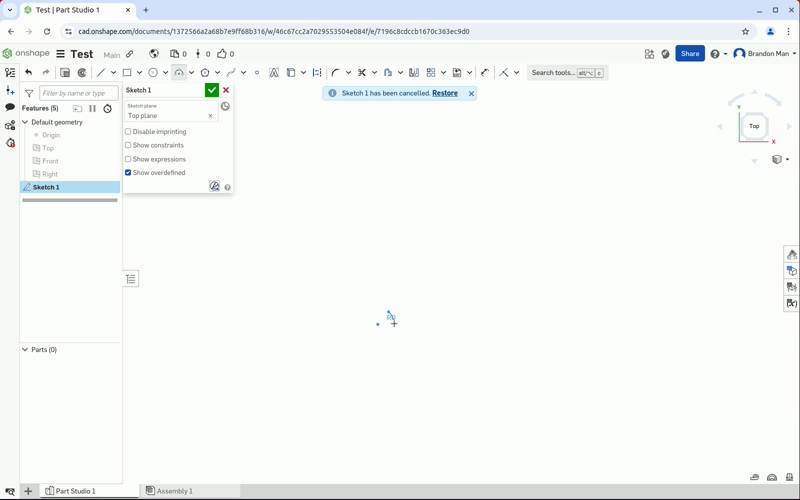
scroll(-6)
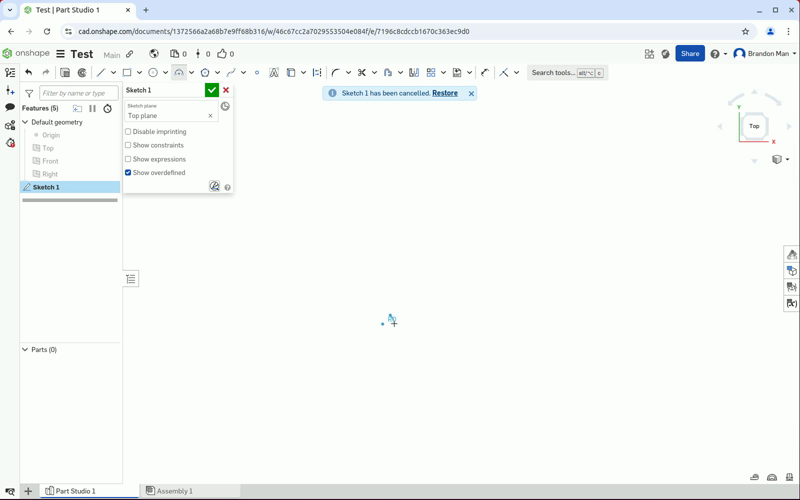
scroll(-6)
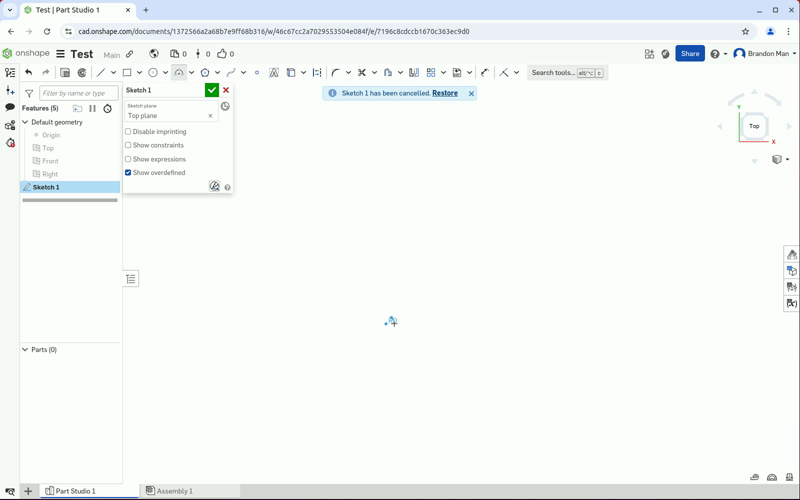
scroll(-6)
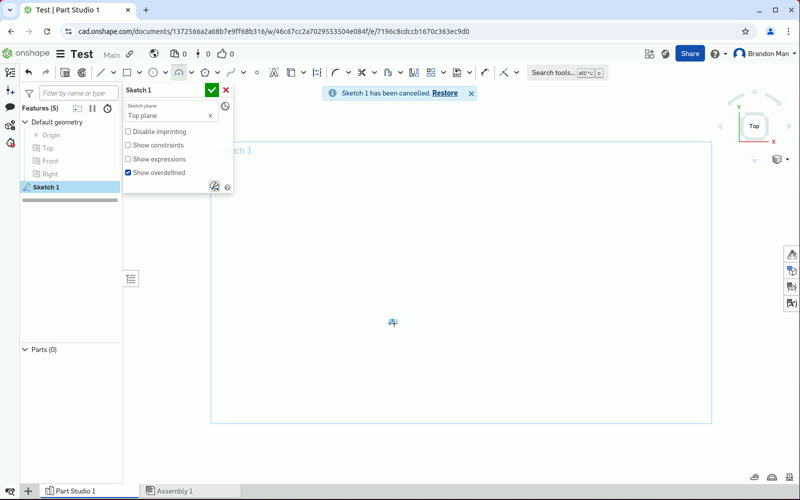
mouse_move(392, 322)
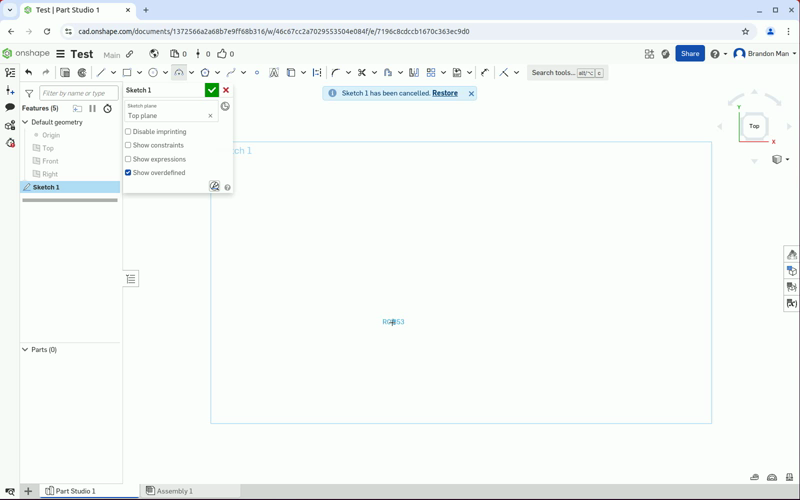
scroll(6)
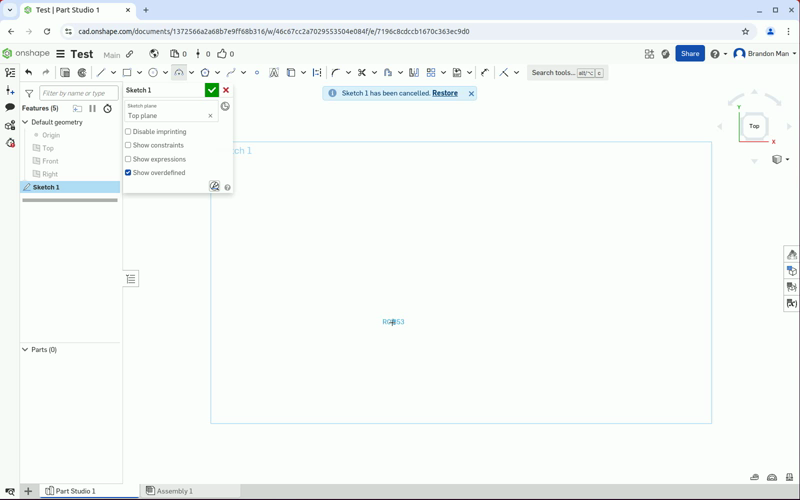
scroll(6)
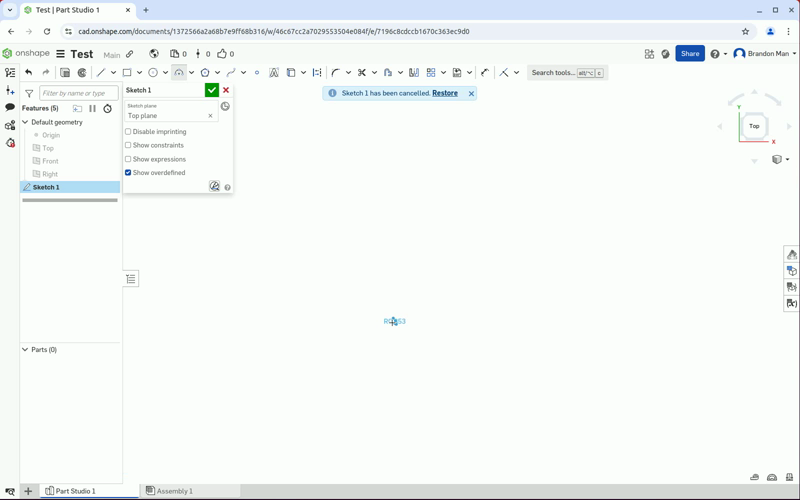
scroll(6)
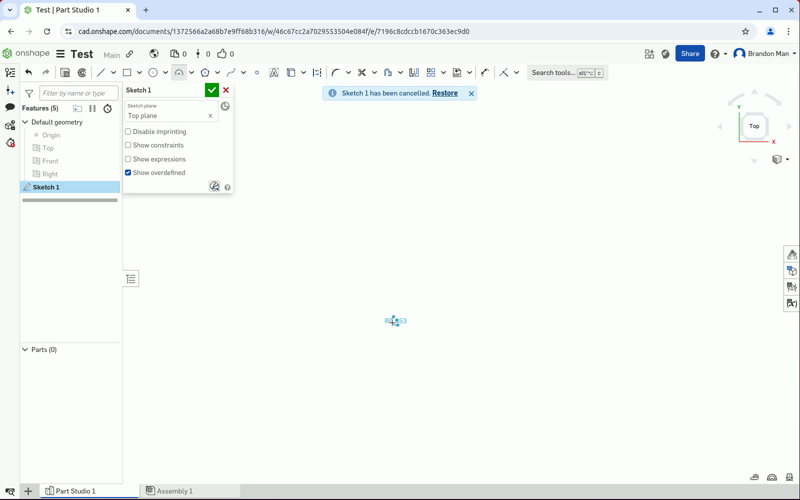
scroll(6)
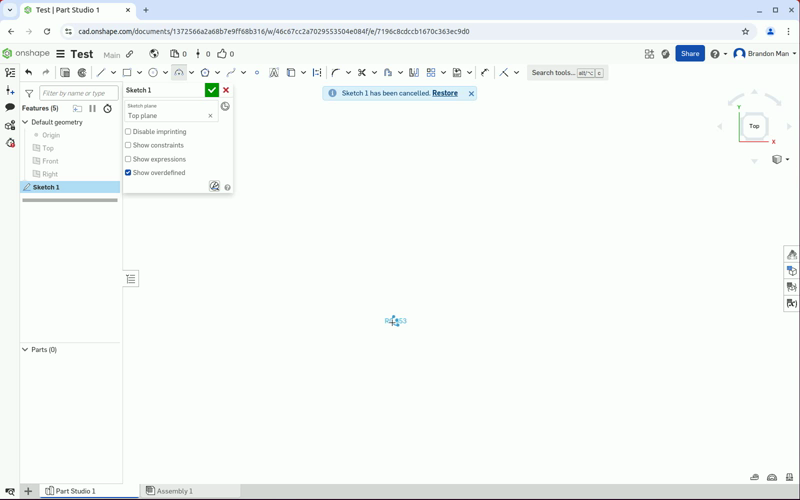
scroll(6)
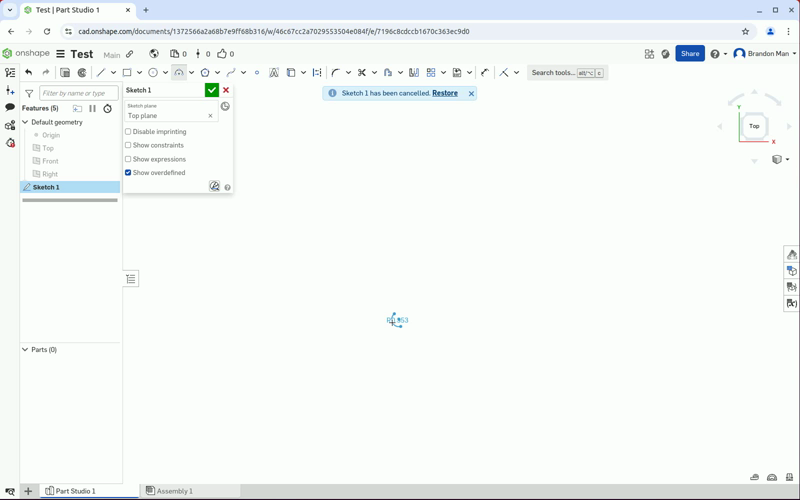
scroll(6)
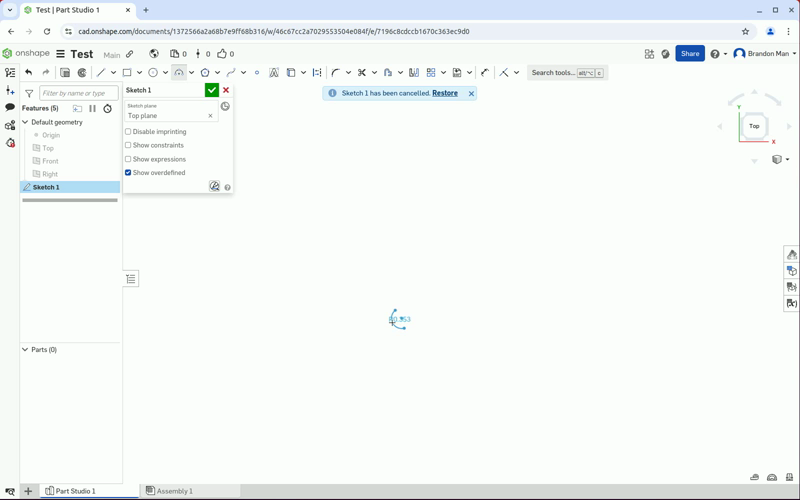
scroll(6)
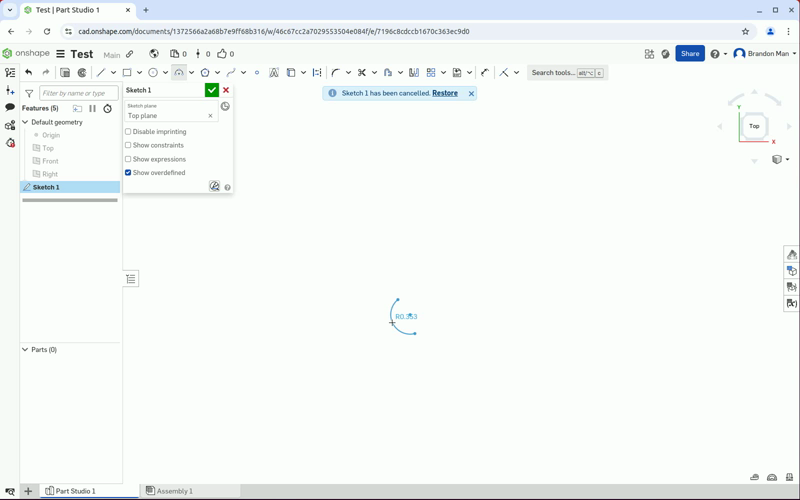
click(392, 322)
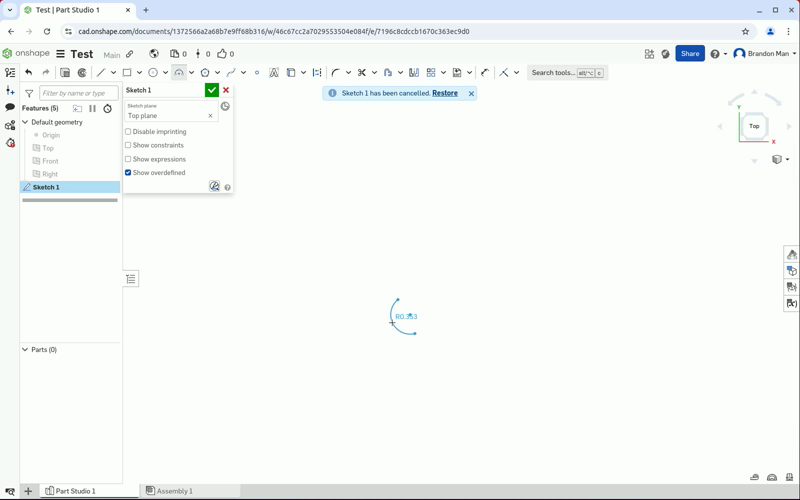
scroll(-6)
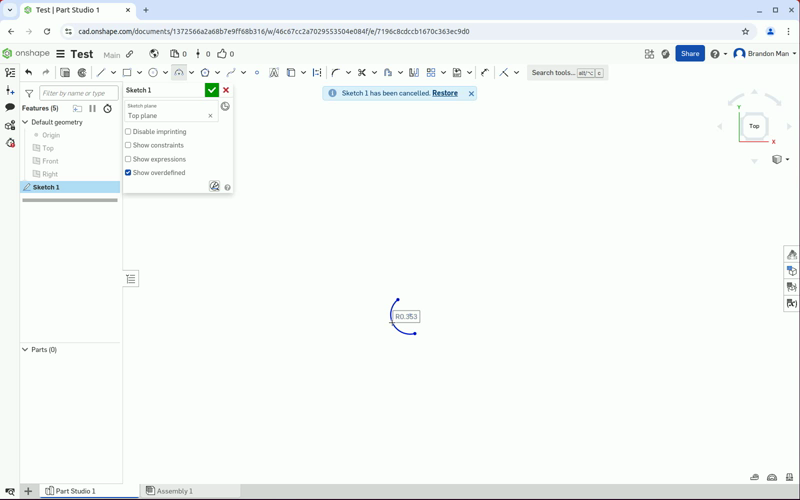
scroll(-6)
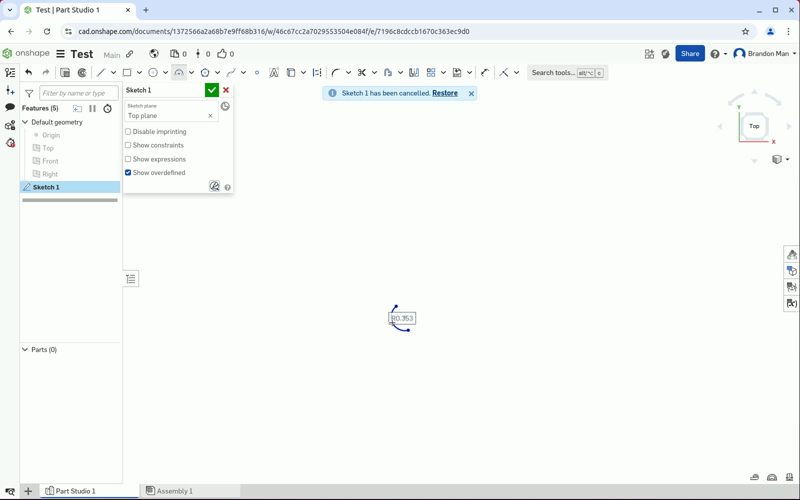
scroll(-6)
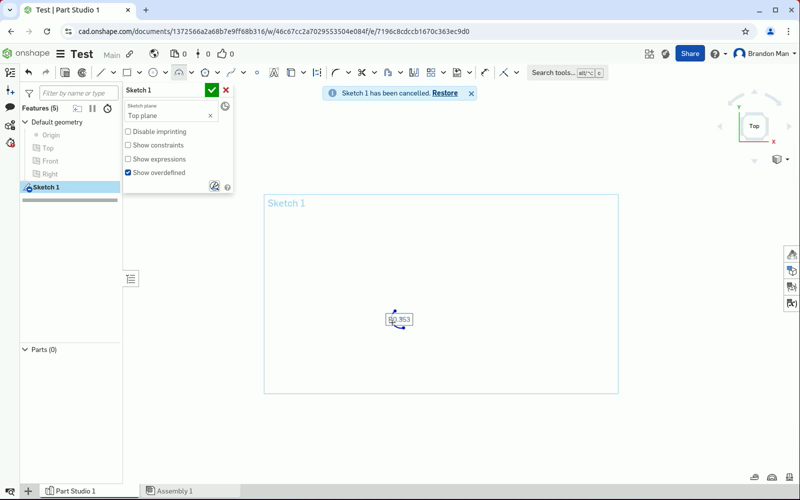
scroll(-6)
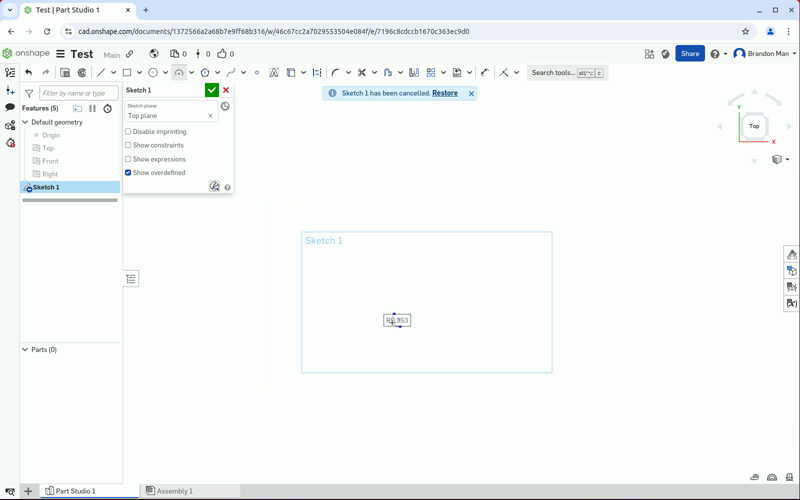
scroll(-6)
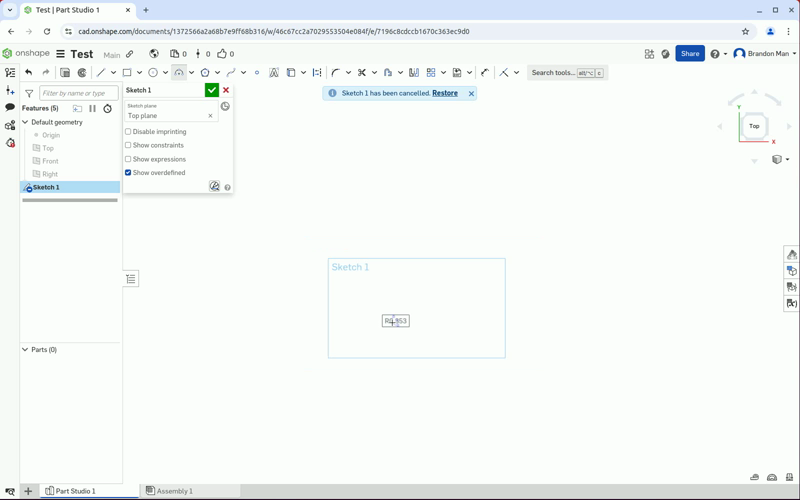
scroll(-6)
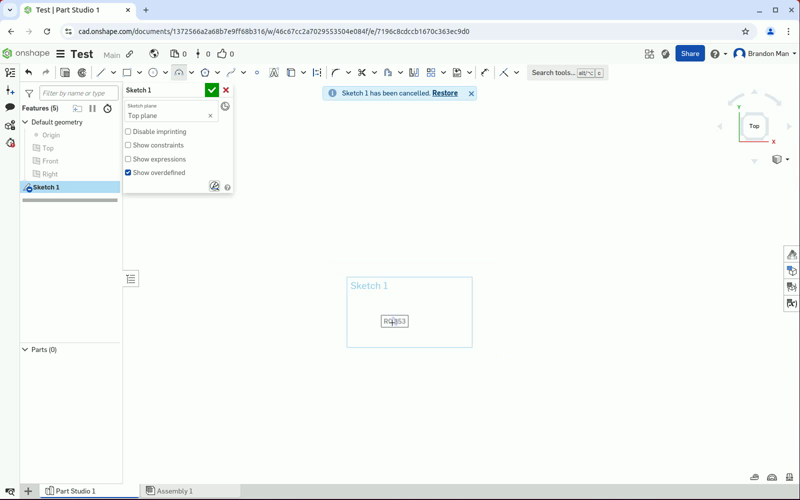
scroll(-6)
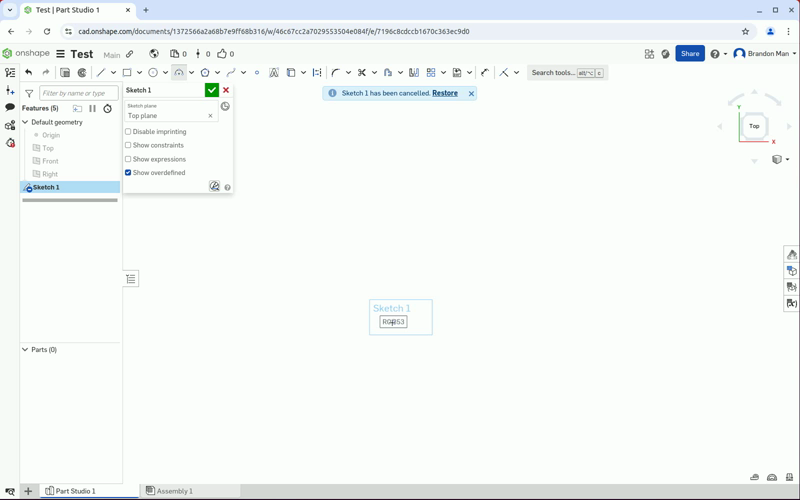
key_up(shift)
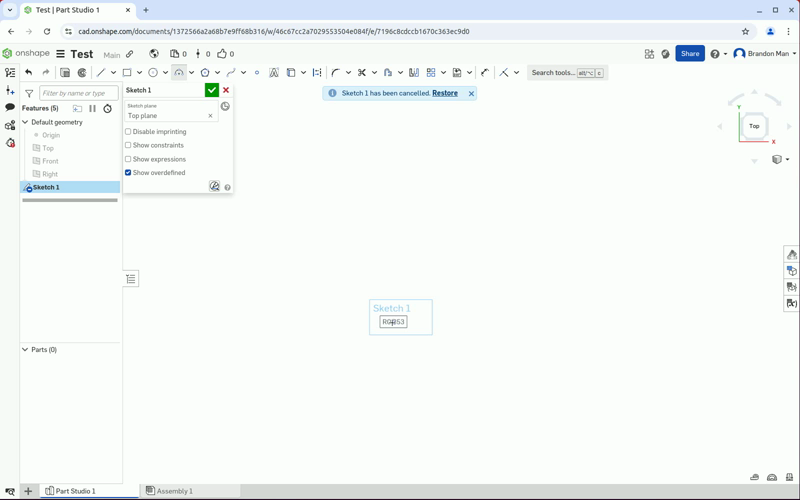
key(esc)
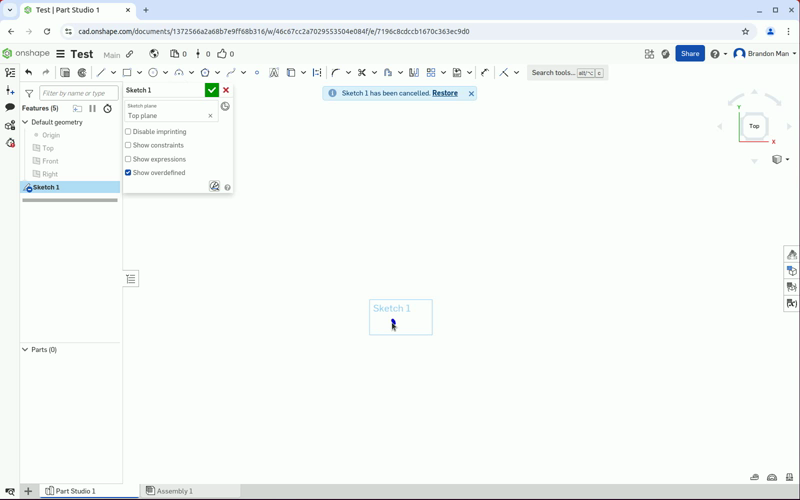
key(l)
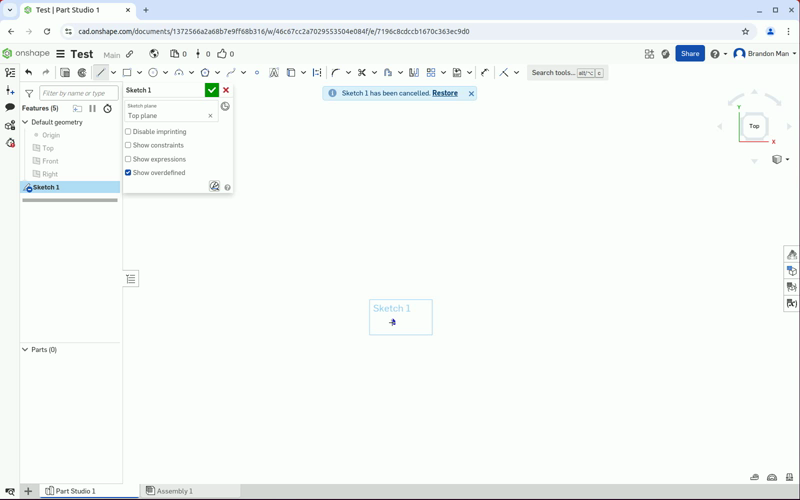
mouse_move(394, 323)
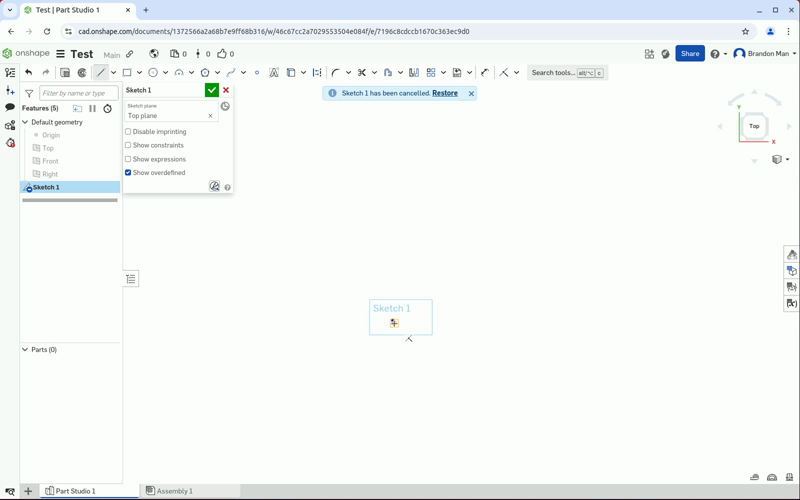
scroll(6)
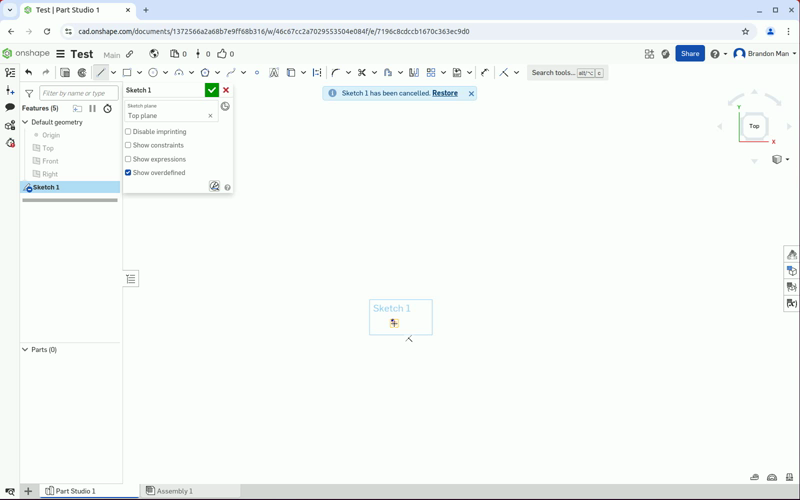
scroll(6)
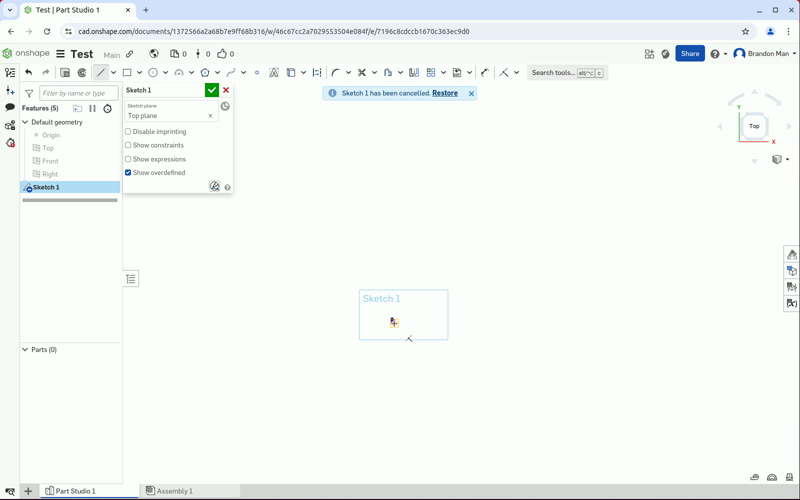
scroll(6)
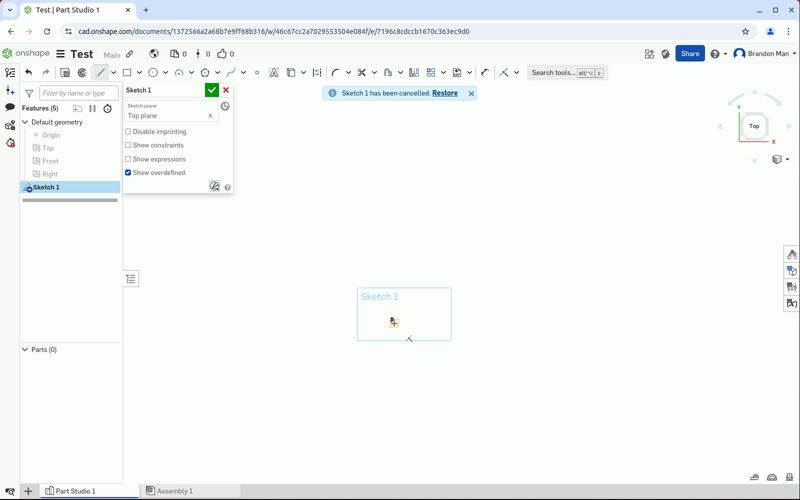
scroll(6)
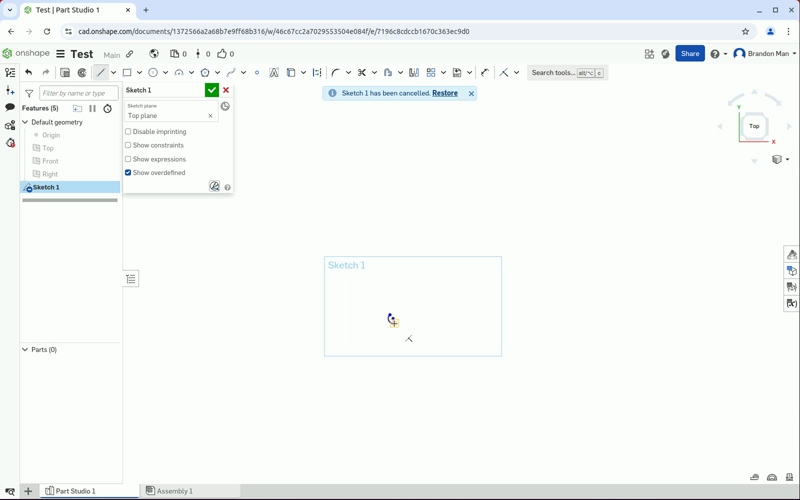
scroll(6)
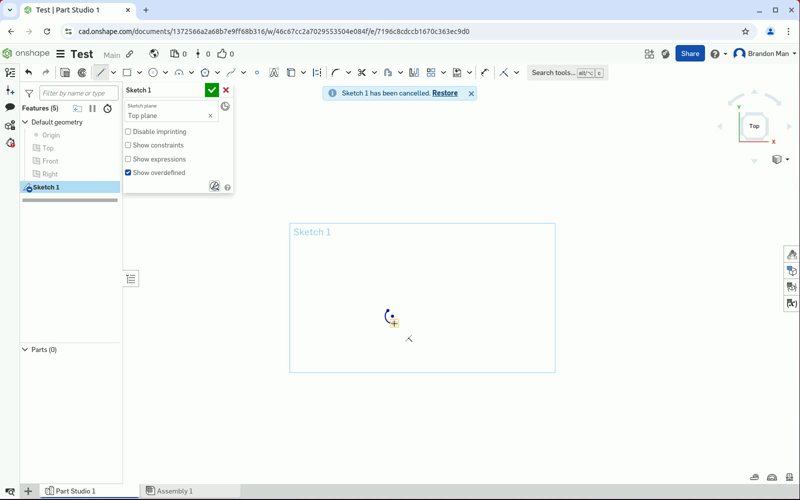
scroll(6)
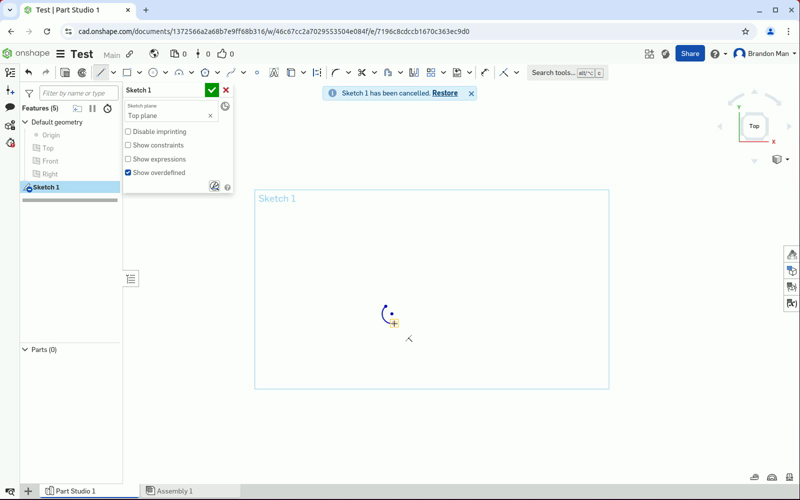
scroll(6)
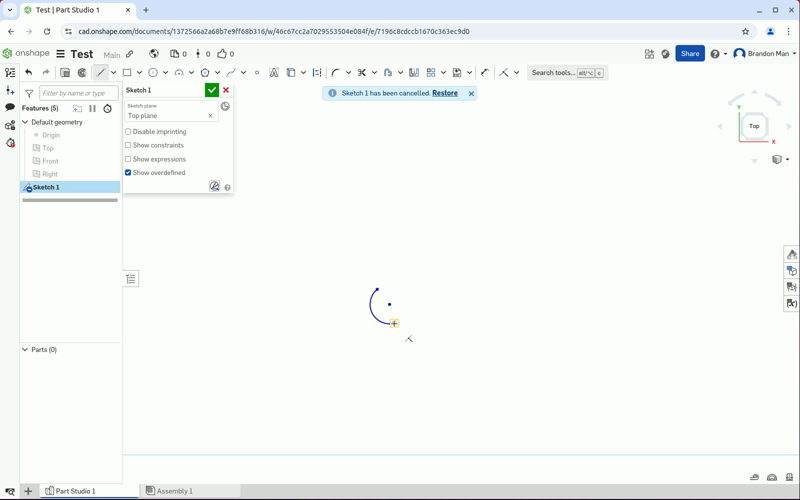
click(394, 323)
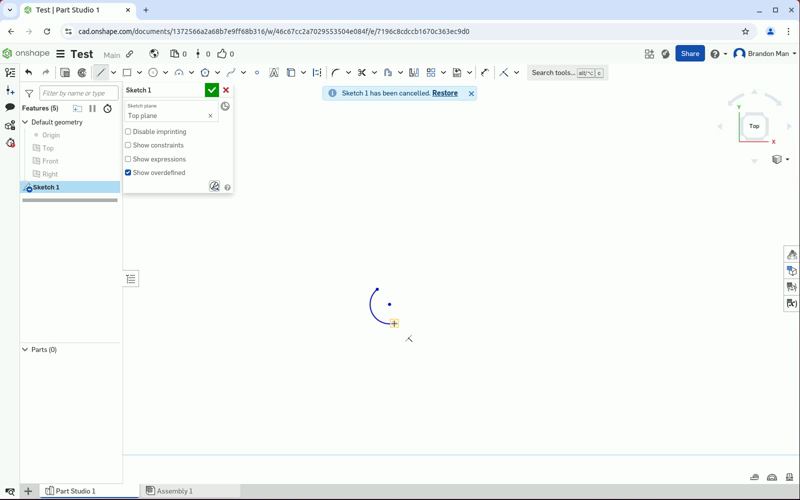
scroll(-6)
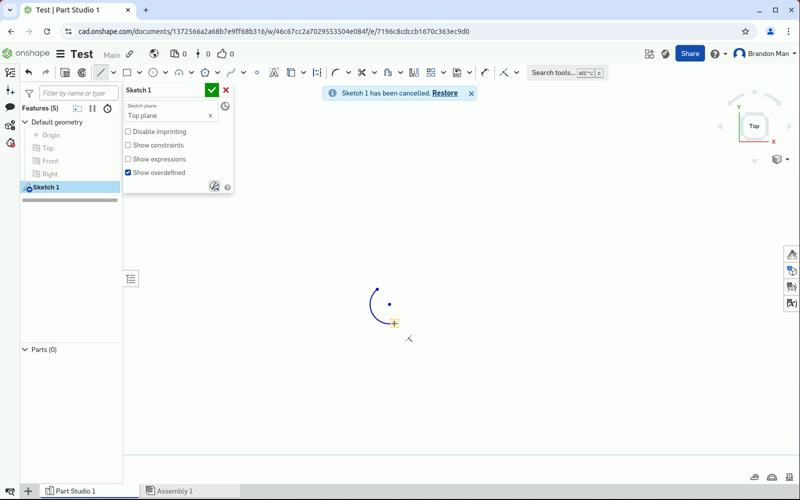
scroll(-6)
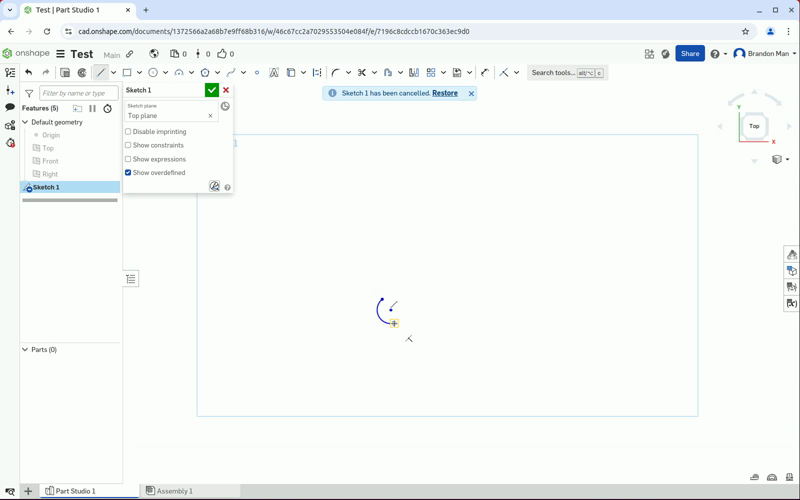
scroll(-6)
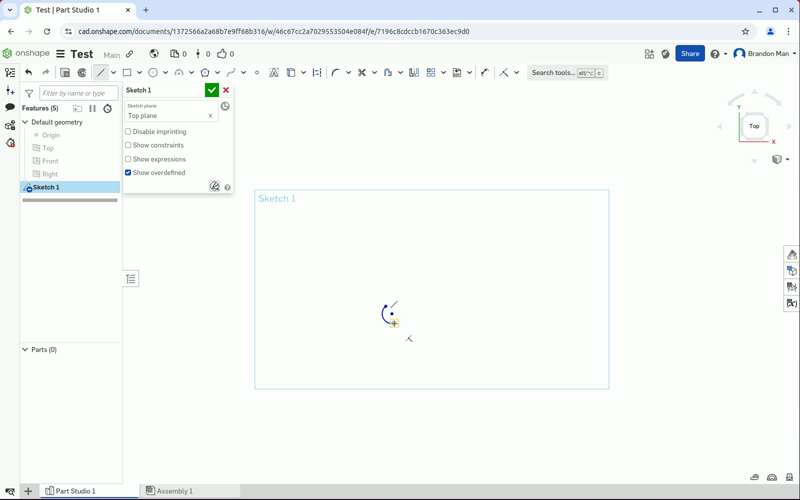
scroll(-6)
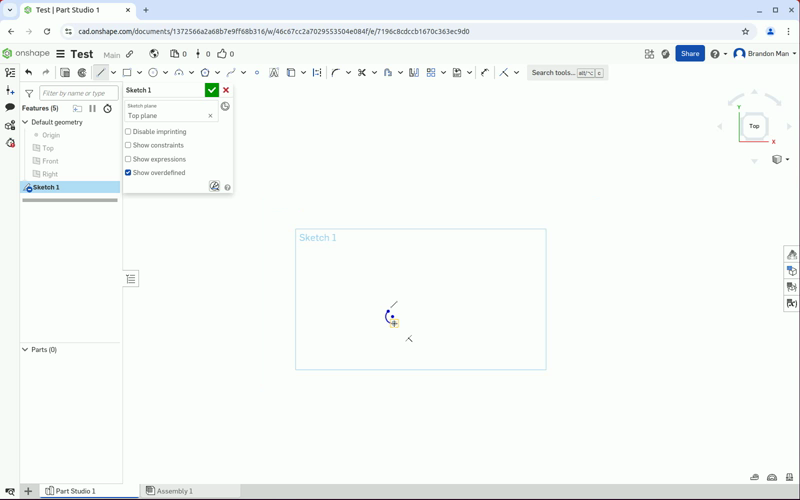
scroll(-6)
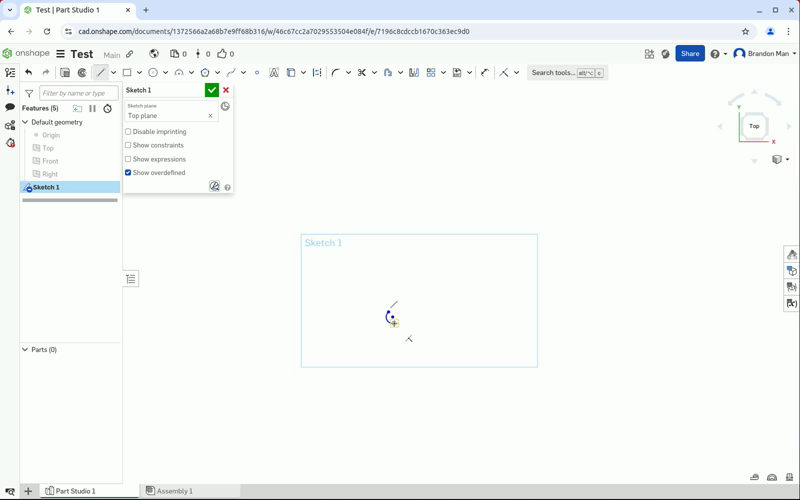
scroll(-6)
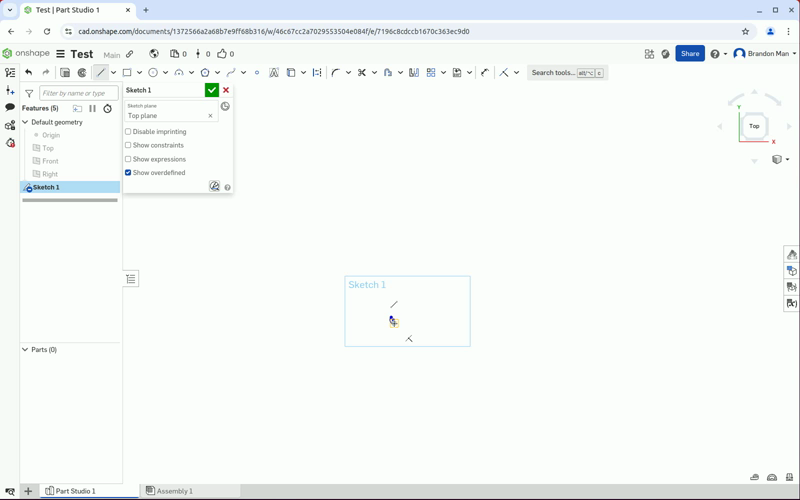
scroll(-6)
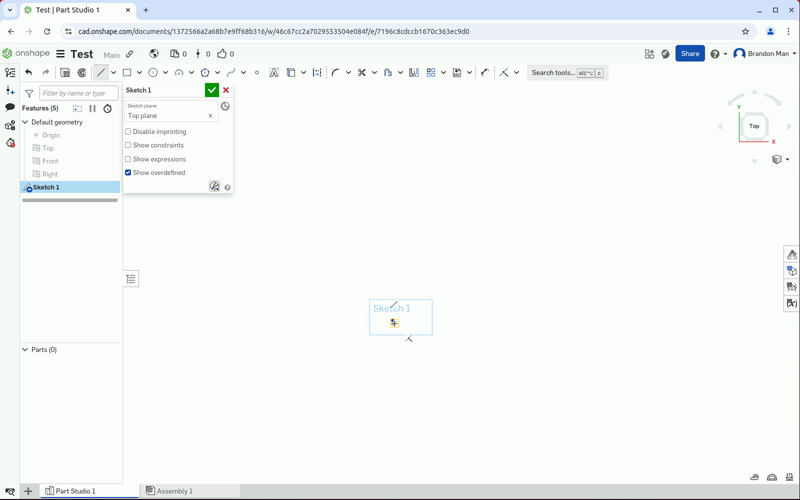
key_down(shift)
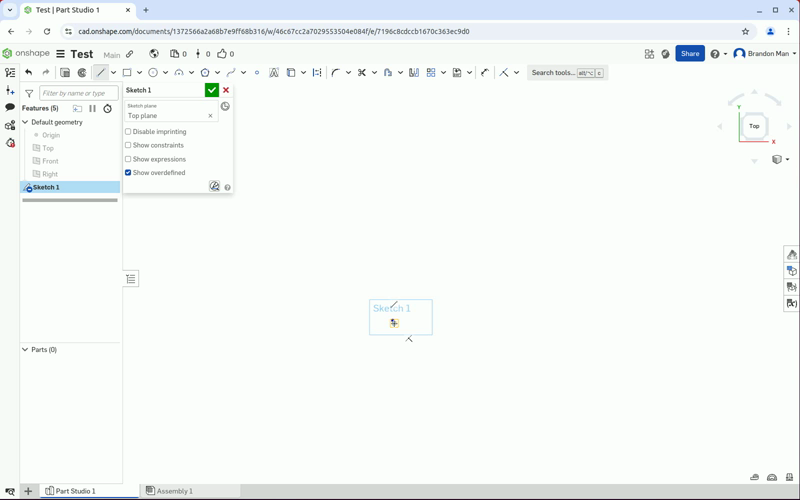
mouse_move(527, 323)
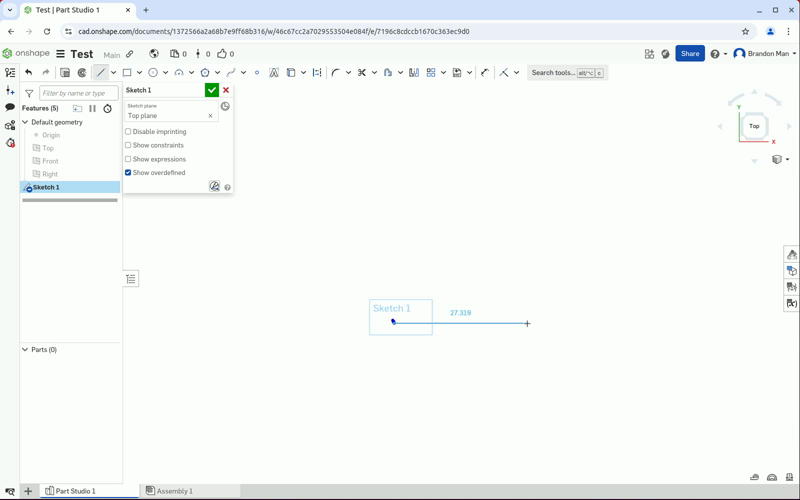
click(527, 323)
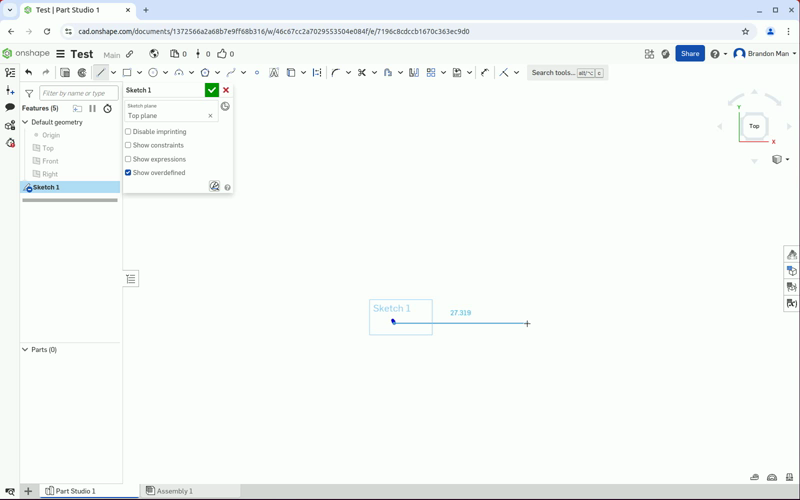
key_up(shift)
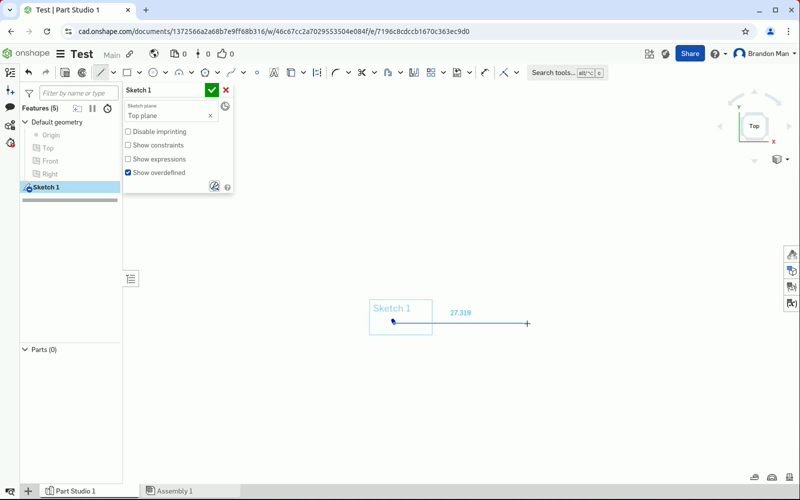
key(esc)
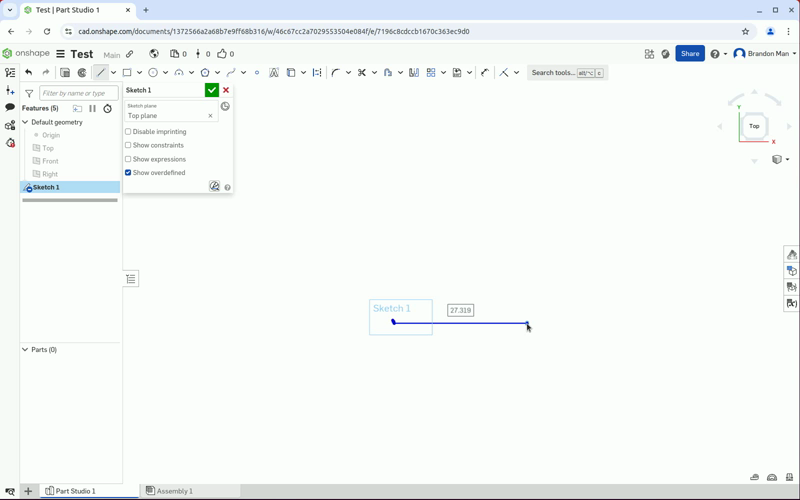
key(a)
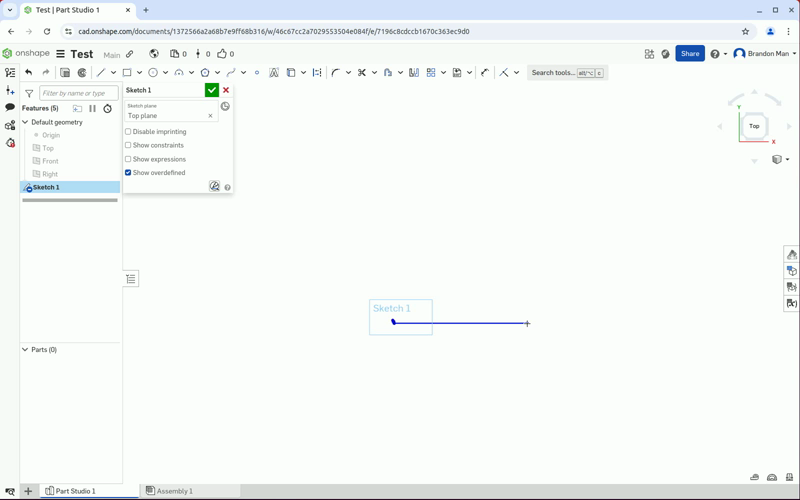
mouse_move(527, 323)
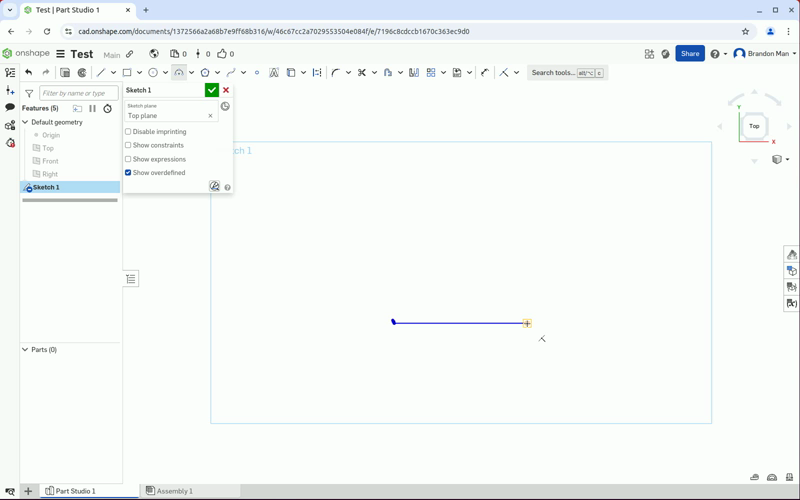
click(527, 323)
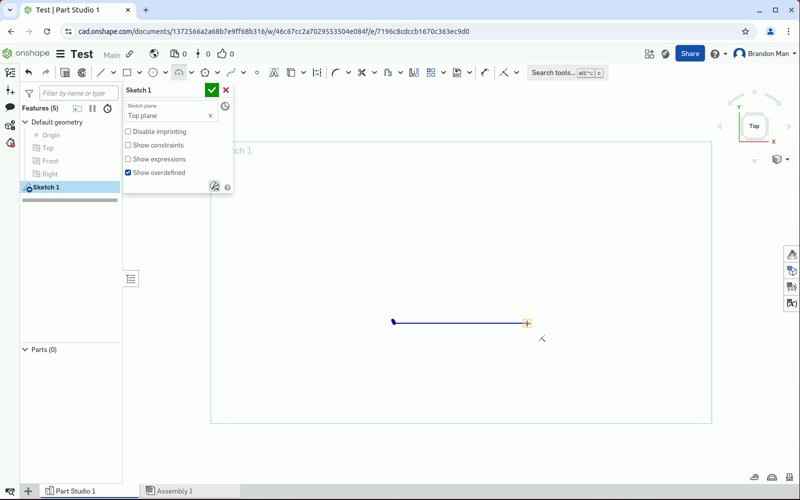
key_down(shift)
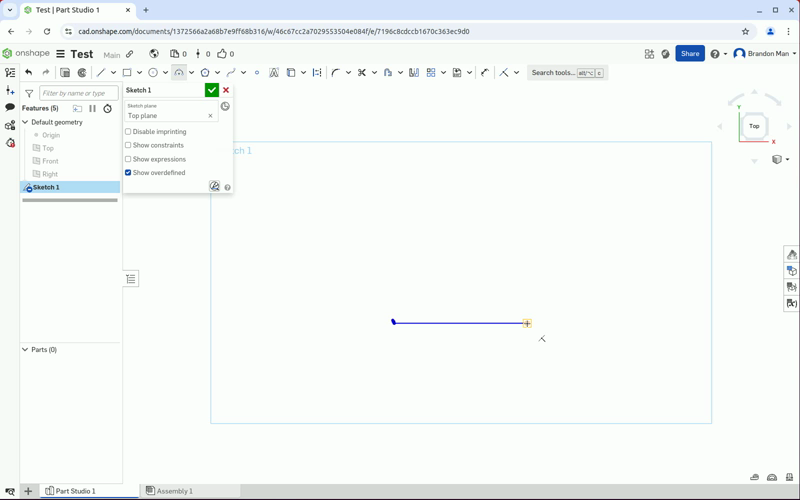
mouse_move(528, 320)
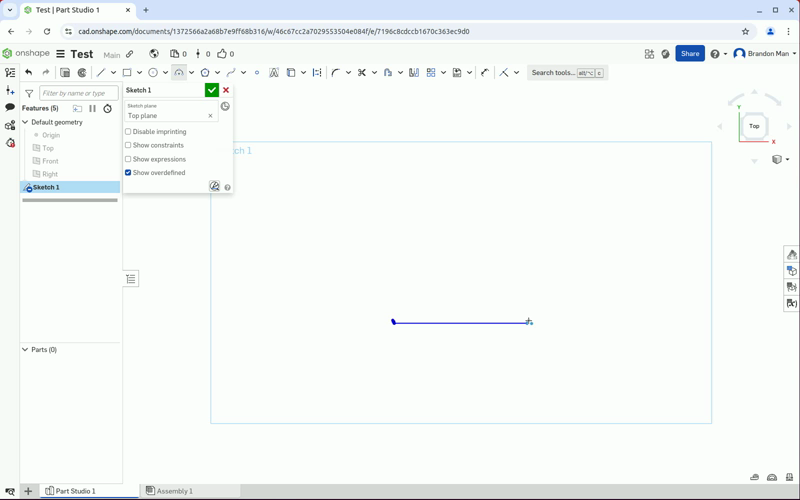
scroll(6)
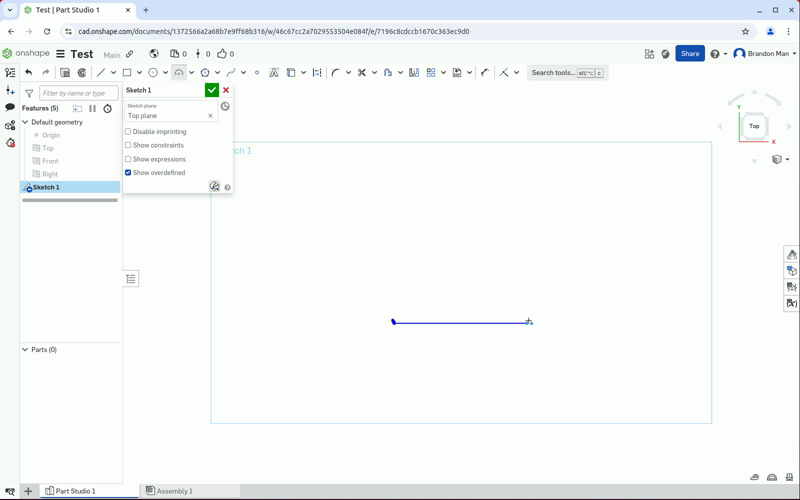
scroll(6)
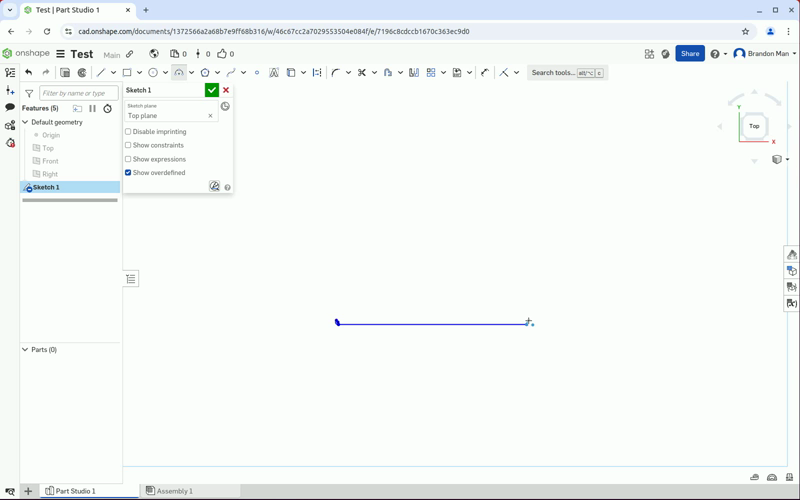
scroll(6)
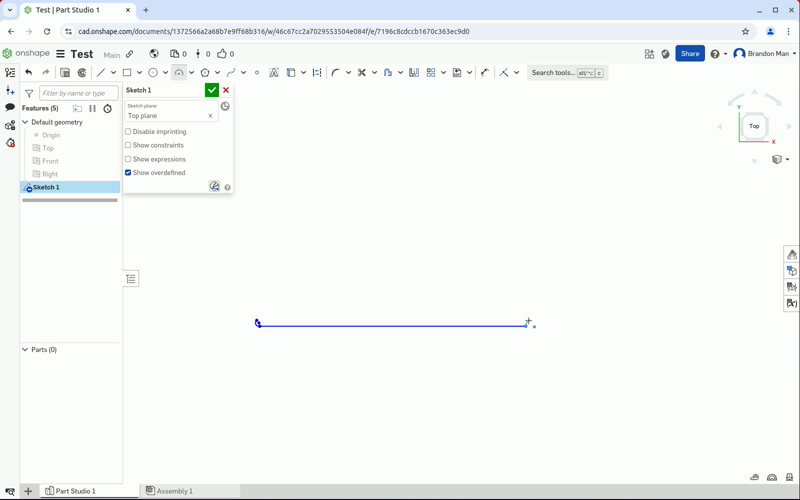
scroll(6)
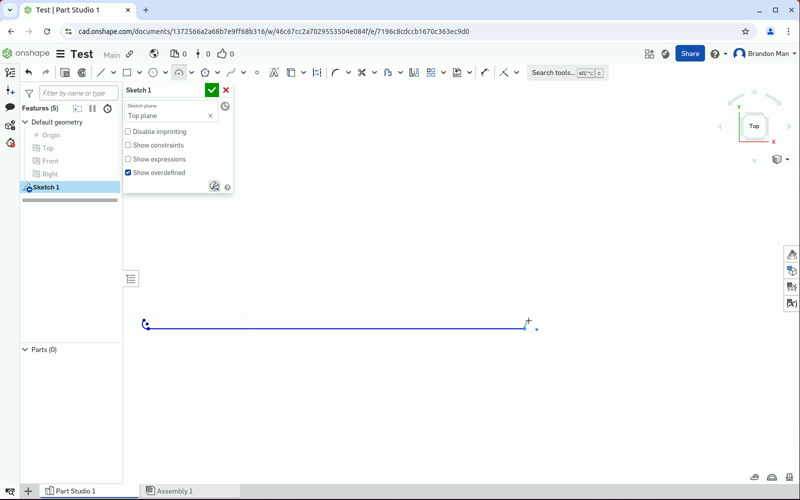
scroll(6)
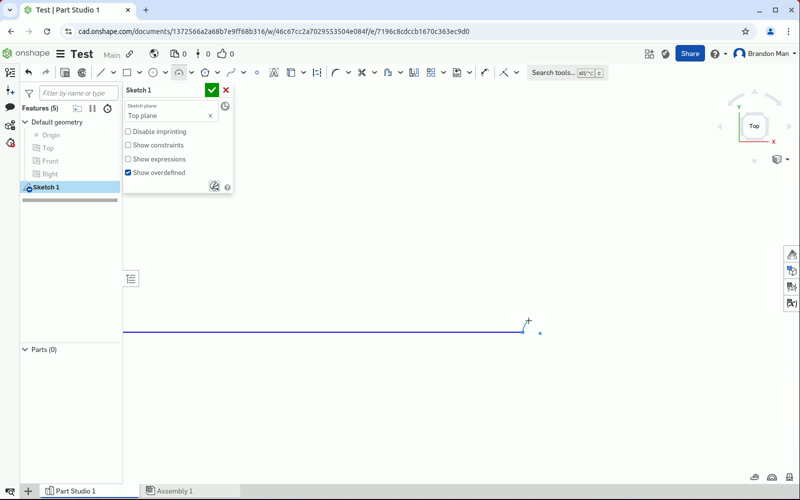
scroll(6)
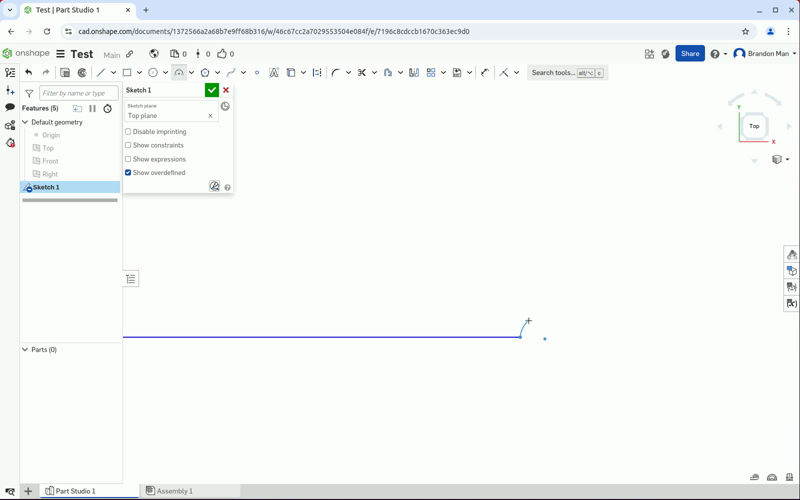
scroll(6)
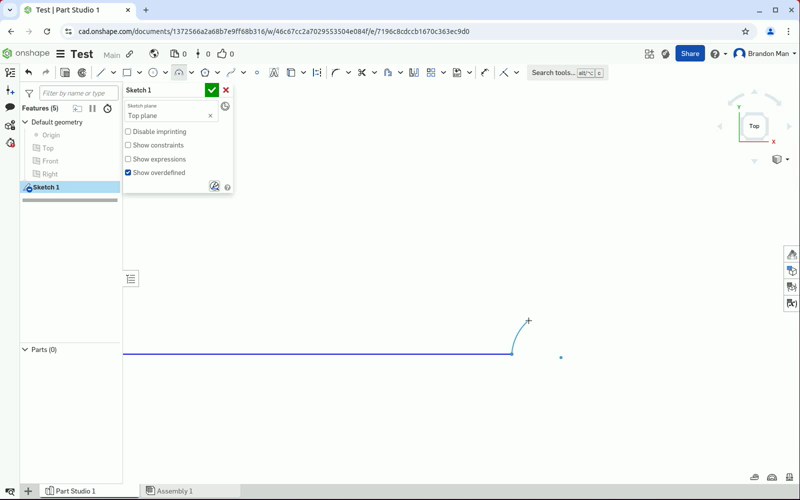
click(528, 320)
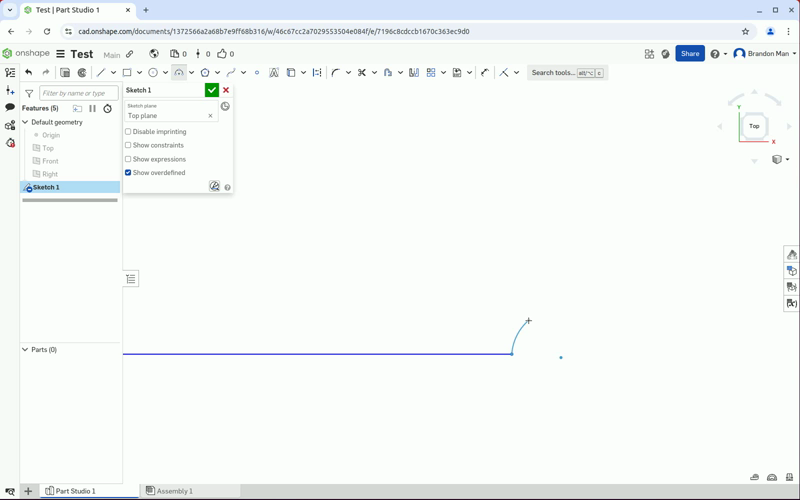
scroll(-6)
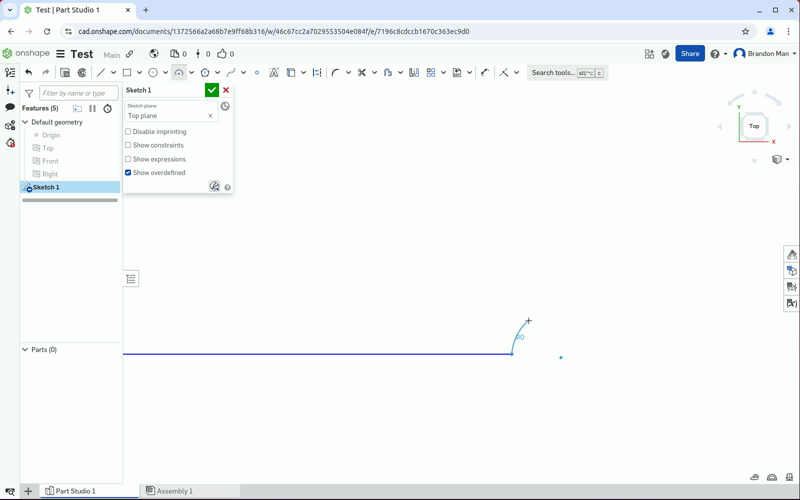
scroll(-6)
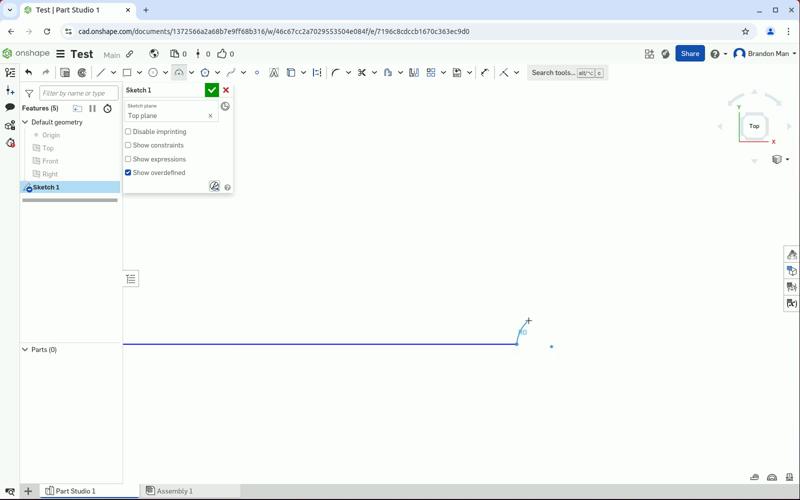
scroll(-6)
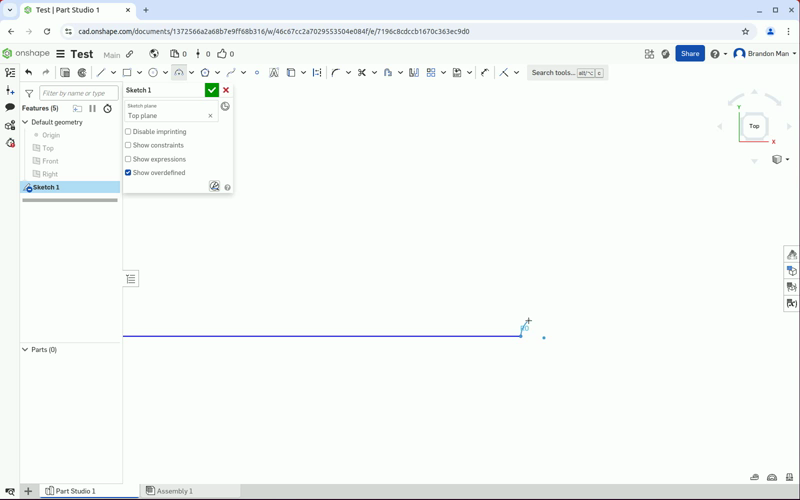
scroll(-6)
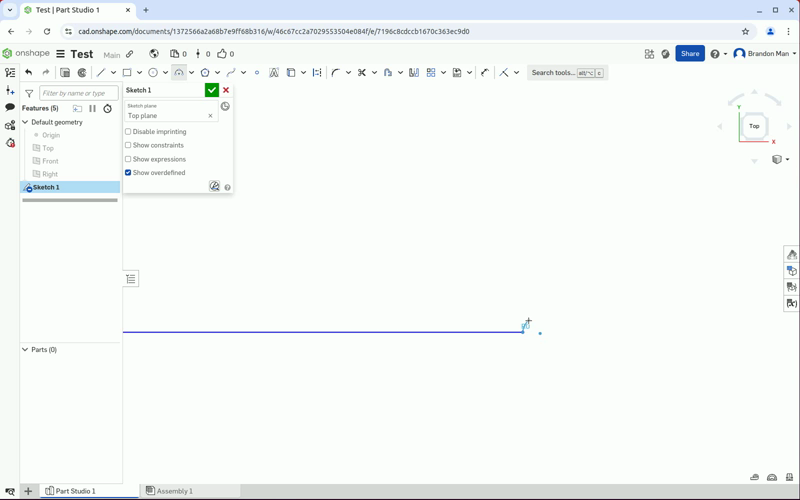
scroll(-6)
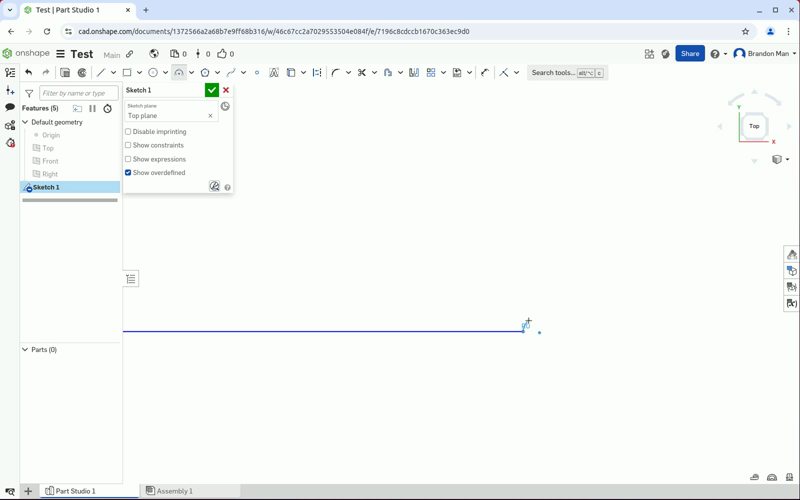
scroll(-6)
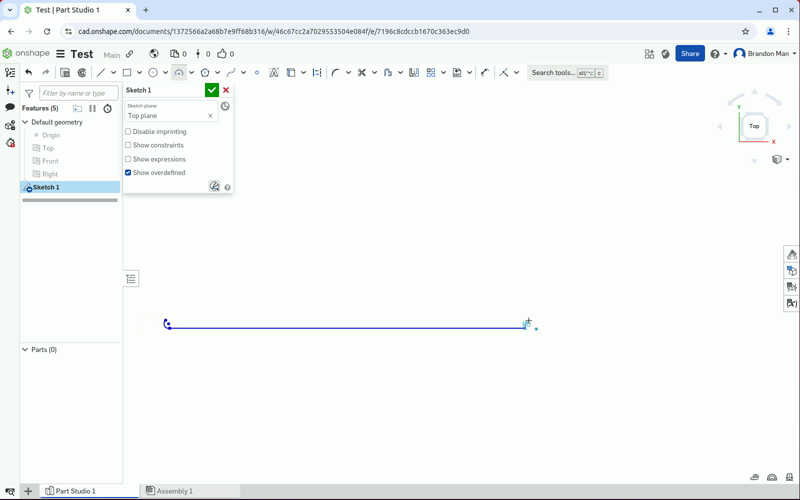
scroll(-6)
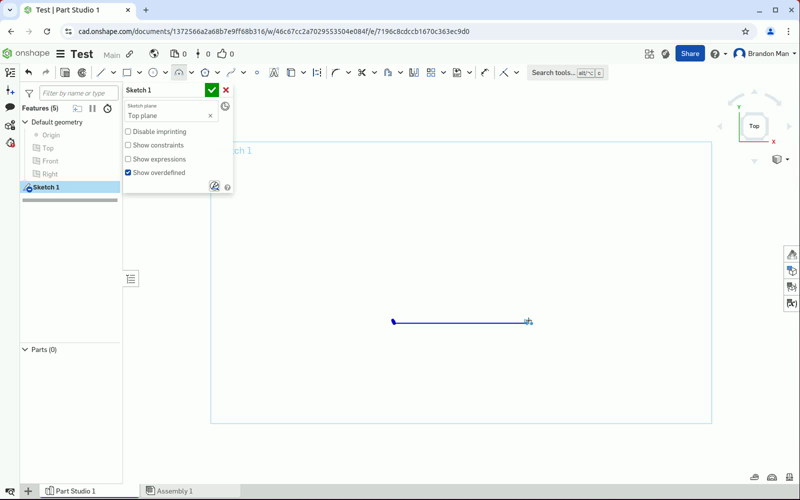
mouse_move(529, 322)
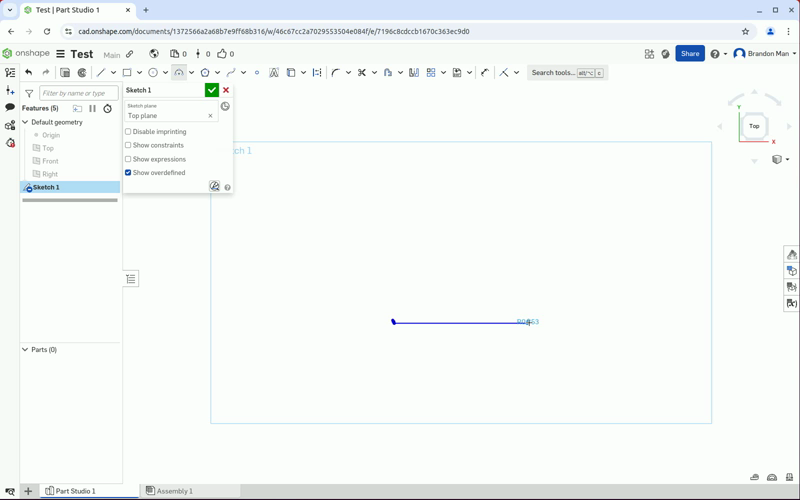
scroll(6)
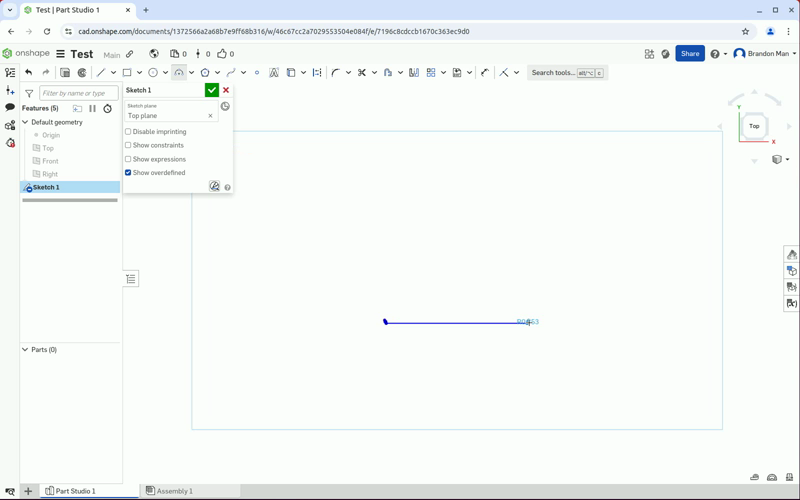
scroll(6)
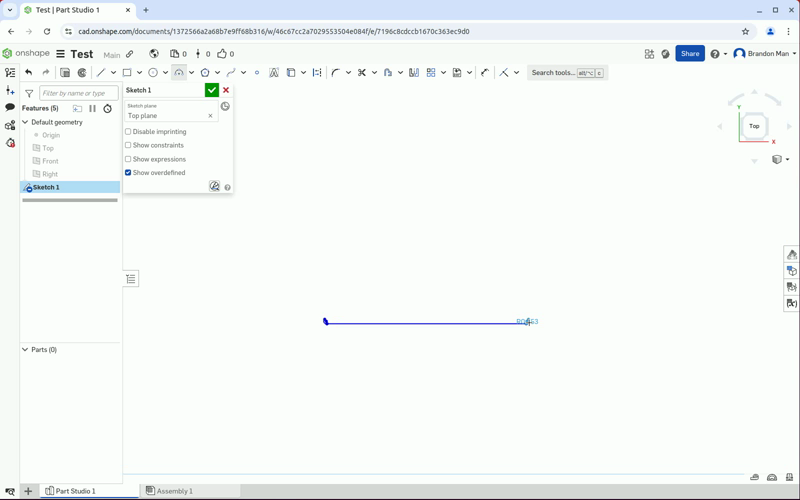
scroll(6)
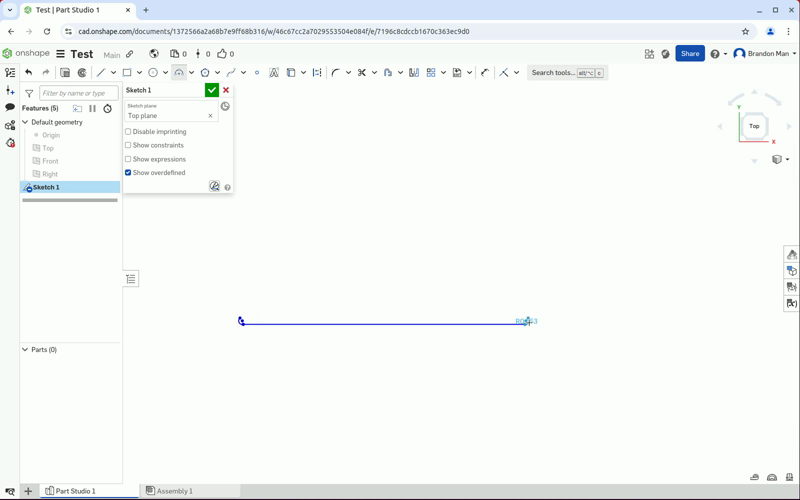
scroll(6)
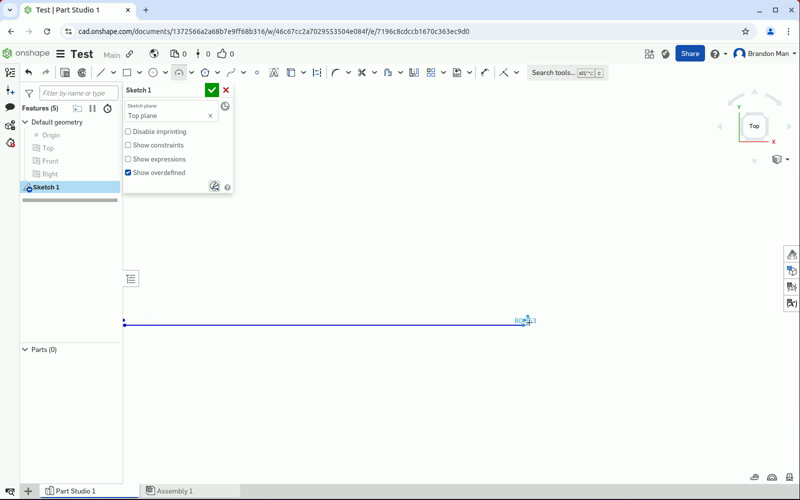
scroll(6)
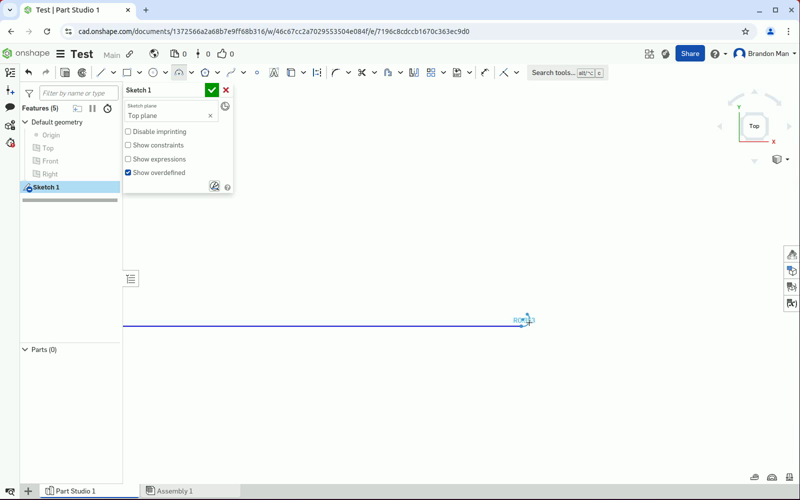
scroll(6)
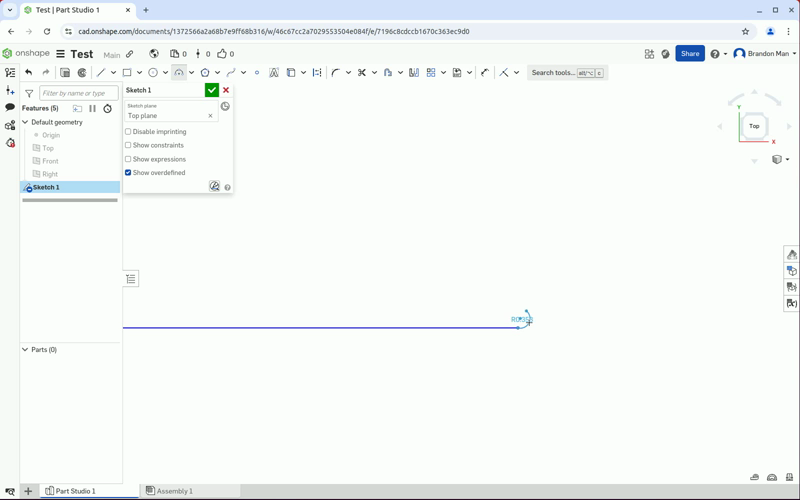
scroll(6)
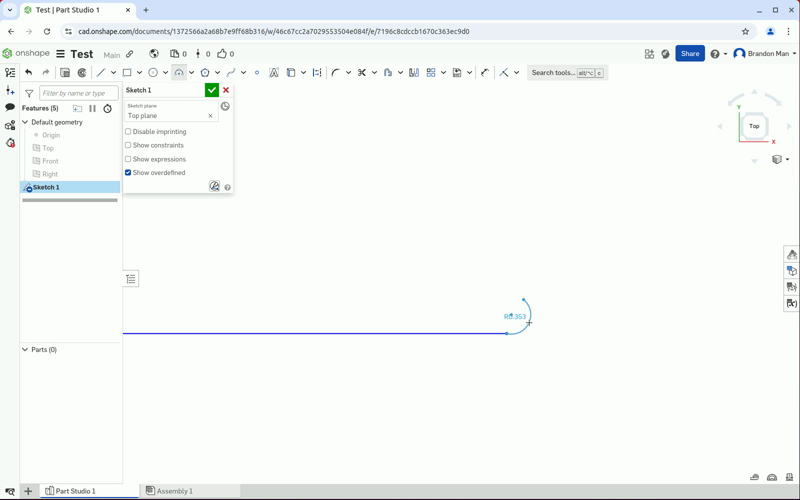
click(529, 322)
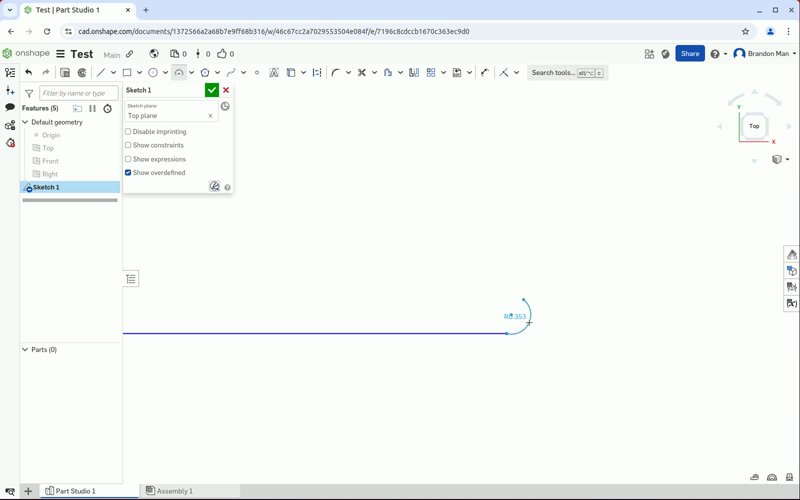
scroll(-6)
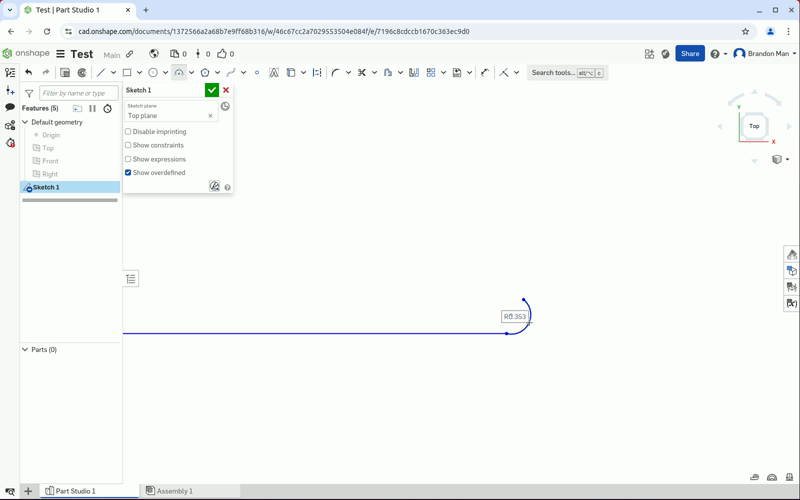
scroll(-6)
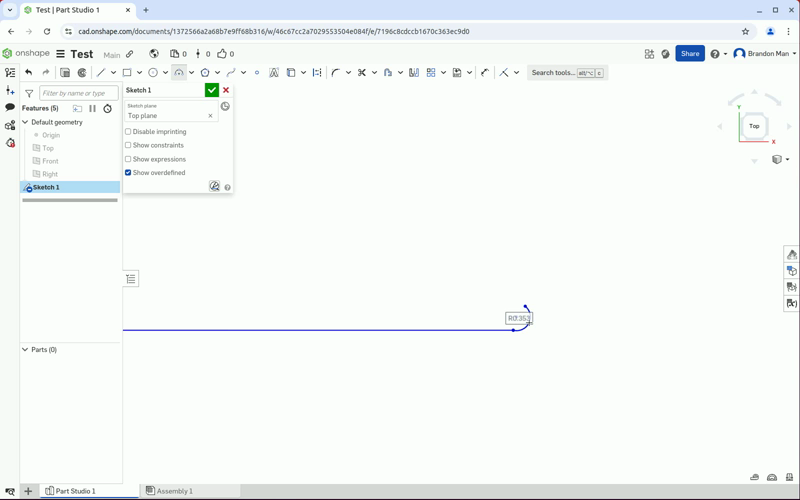
scroll(-6)
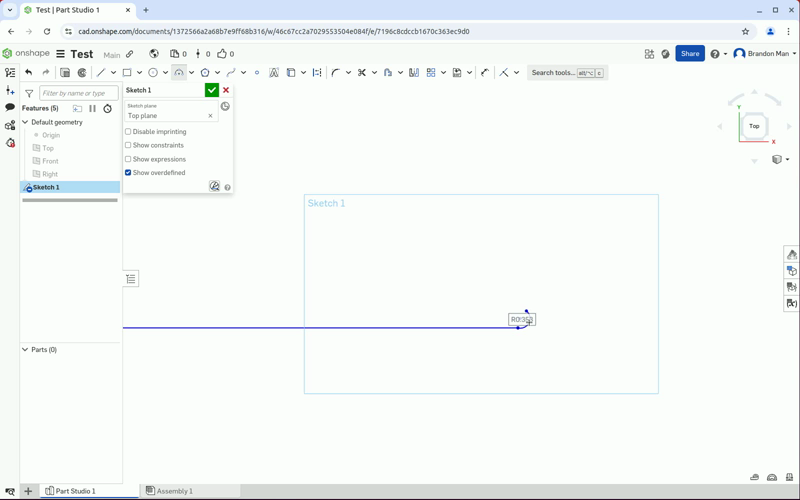
scroll(-6)
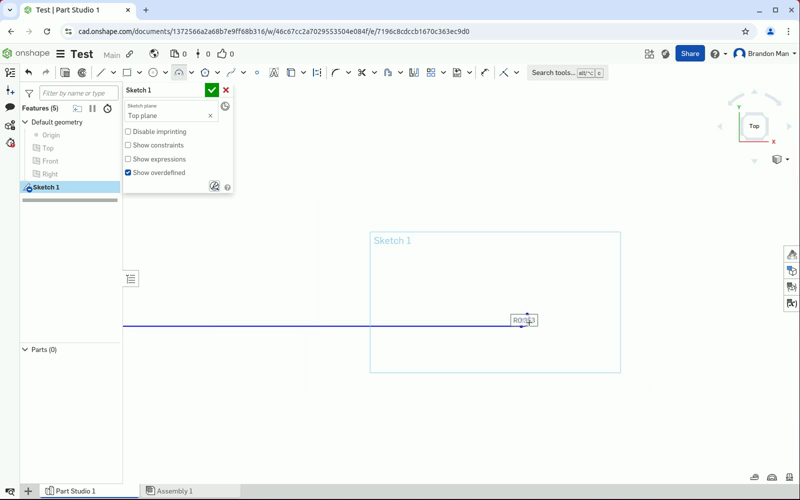
scroll(-6)
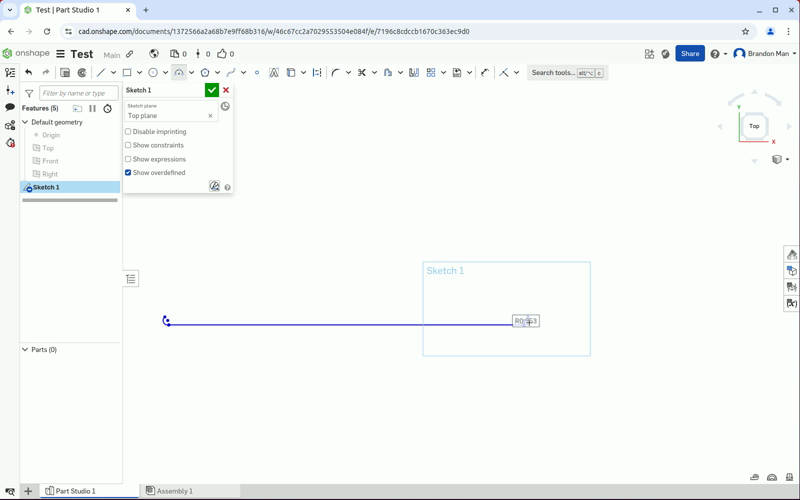
scroll(-6)
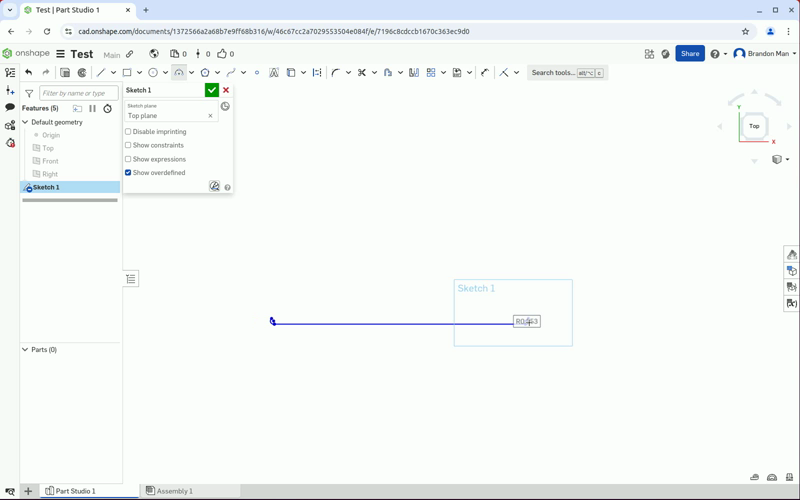
scroll(-6)
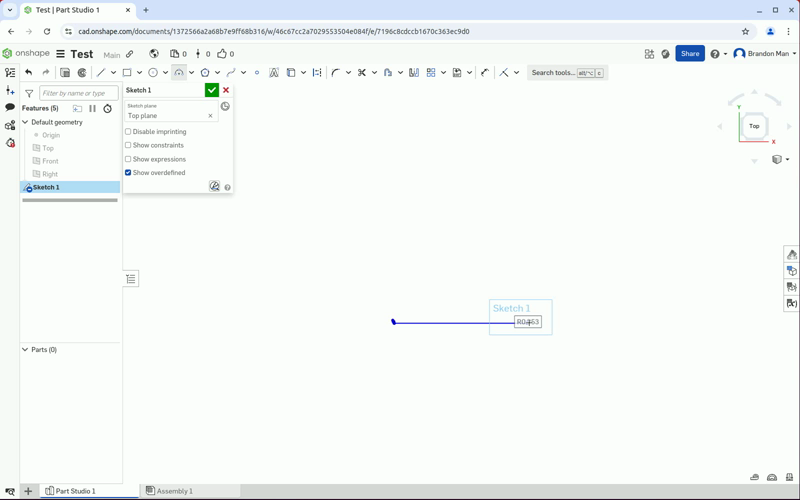
key_up(shift)
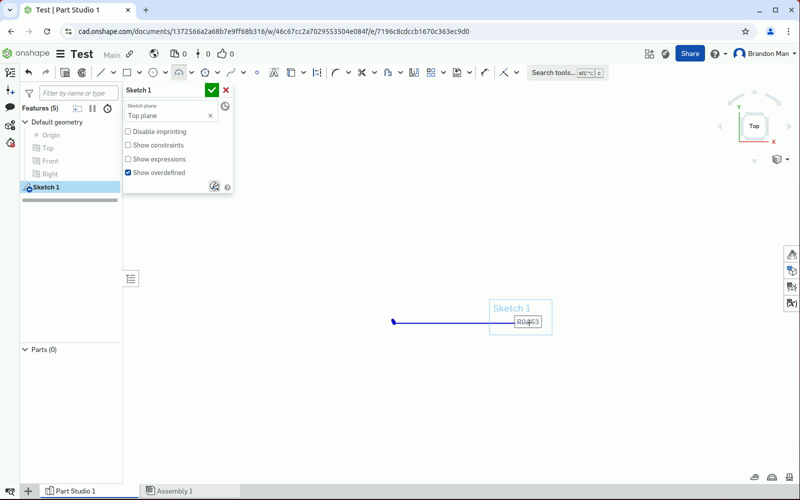
key(esc)
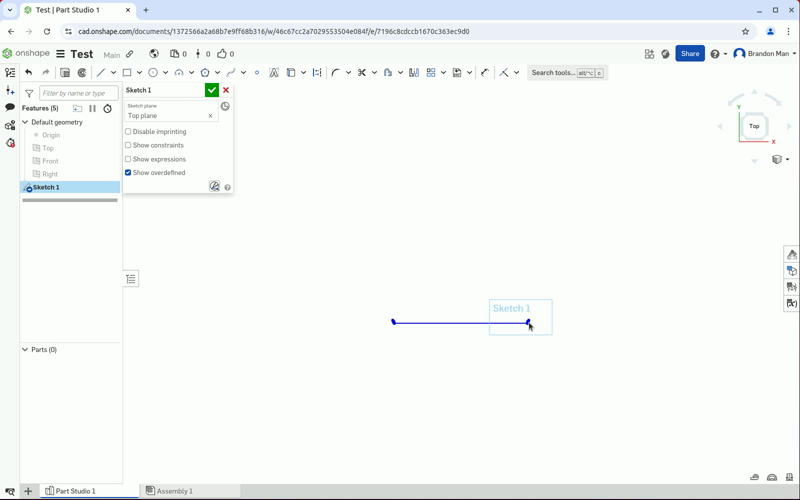
key(l)
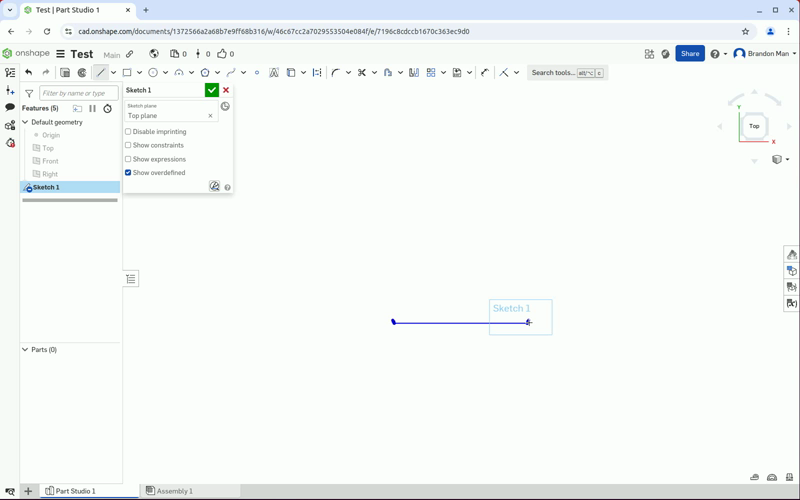
mouse_move(528, 320)
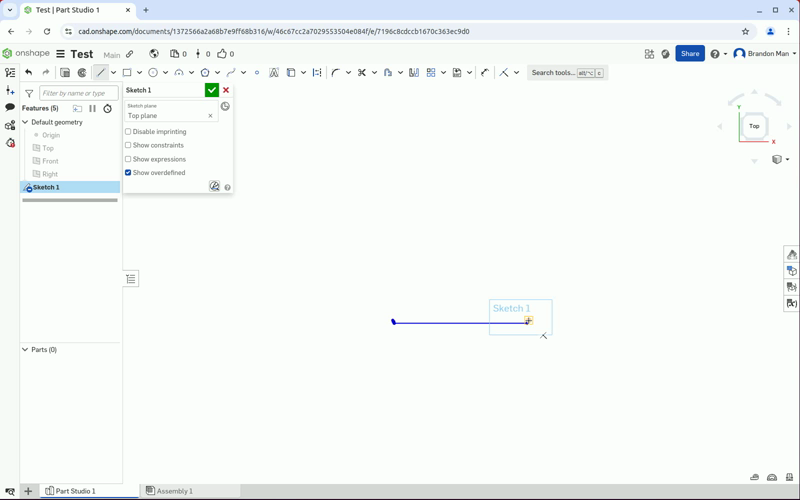
scroll(6)
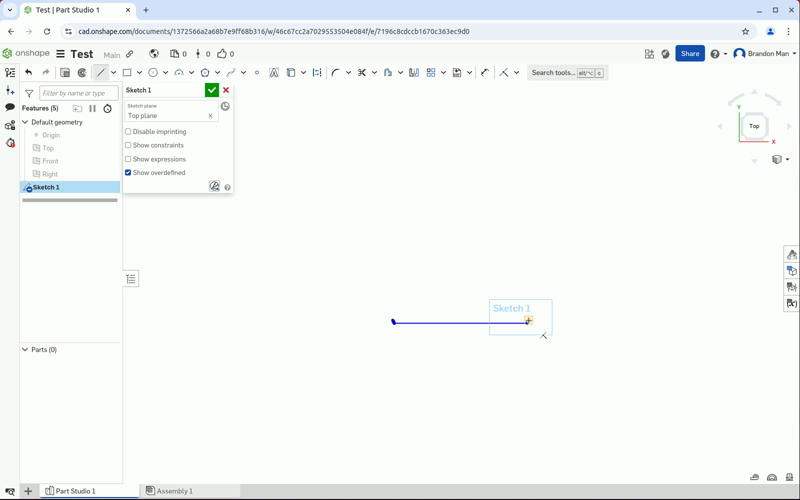
scroll(6)
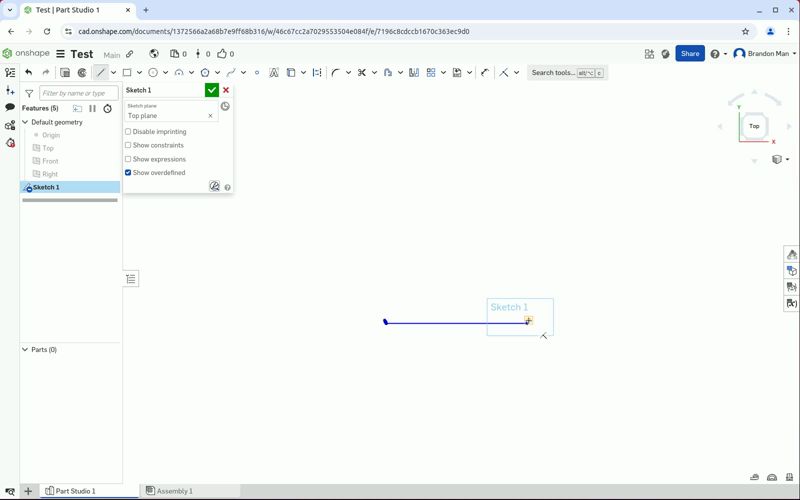
scroll(6)
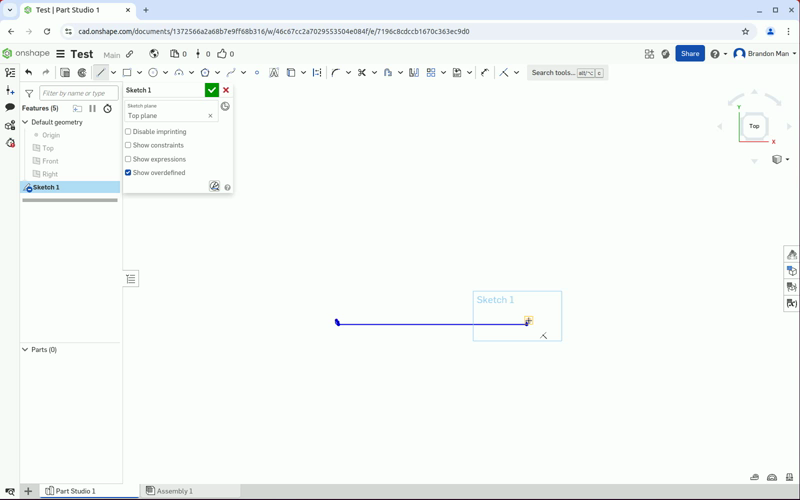
scroll(6)
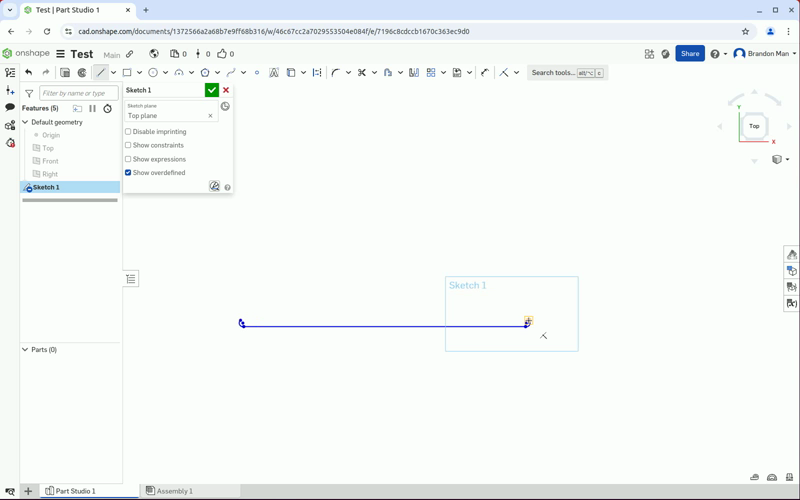
scroll(6)
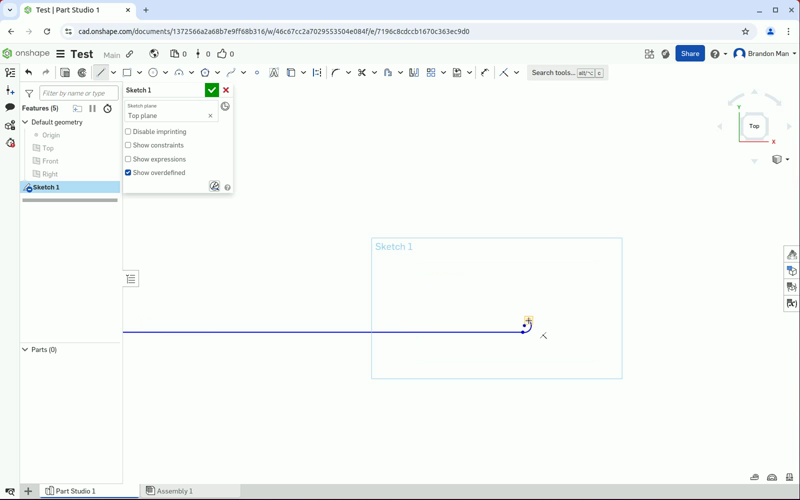
scroll(6)
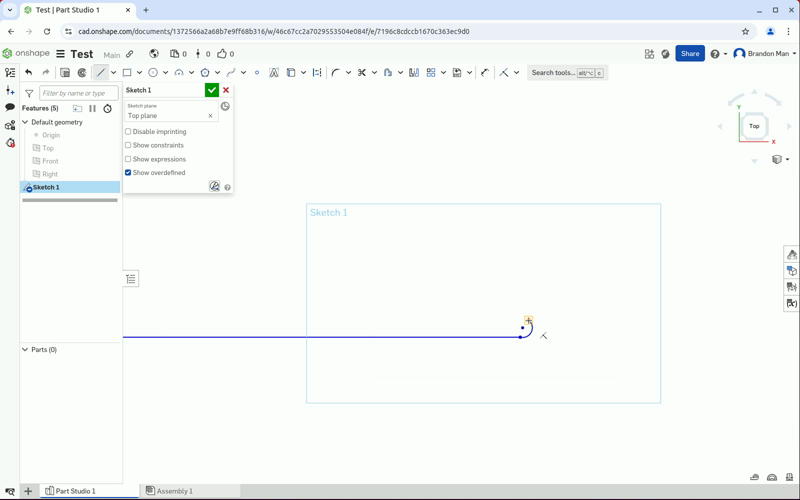
scroll(6)
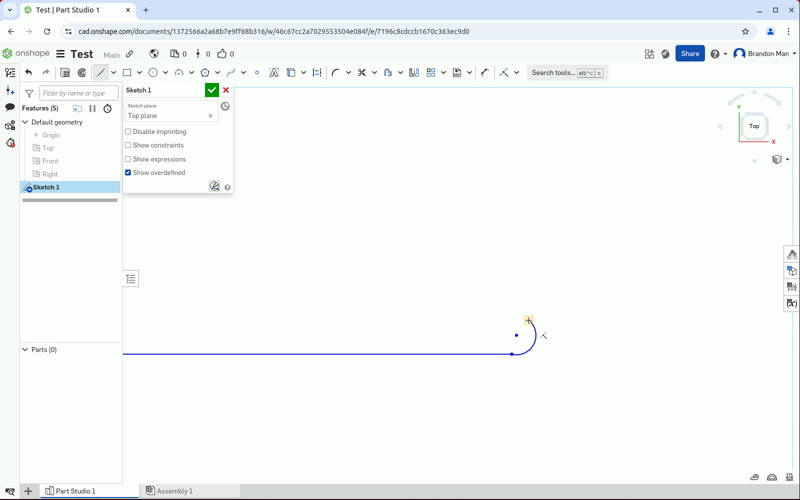
click(528, 320)
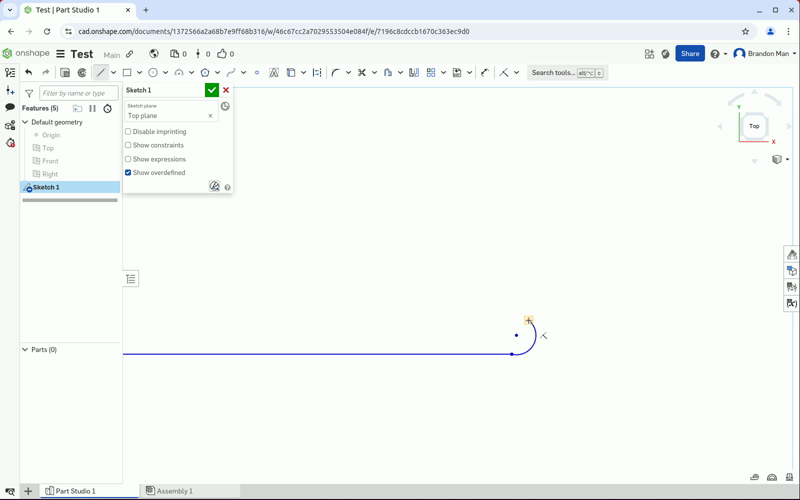
scroll(-6)
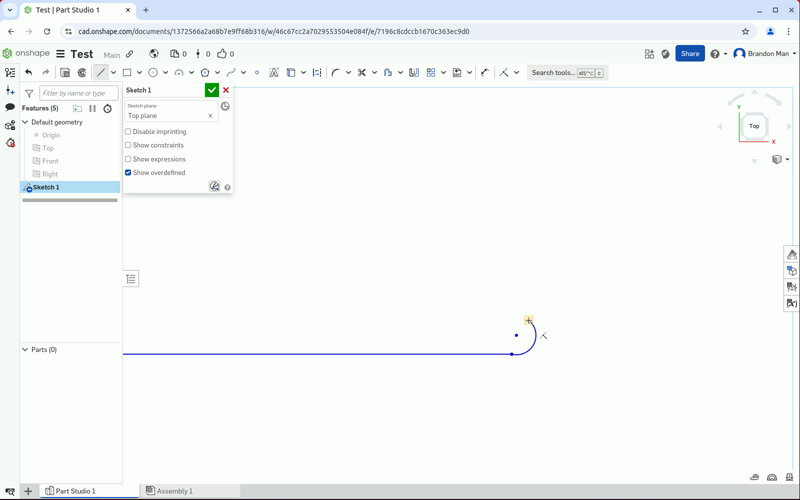
scroll(-6)
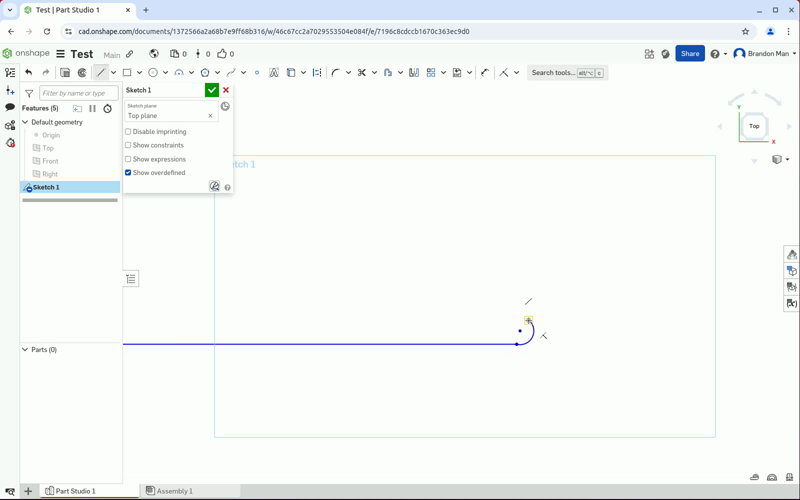
scroll(-6)
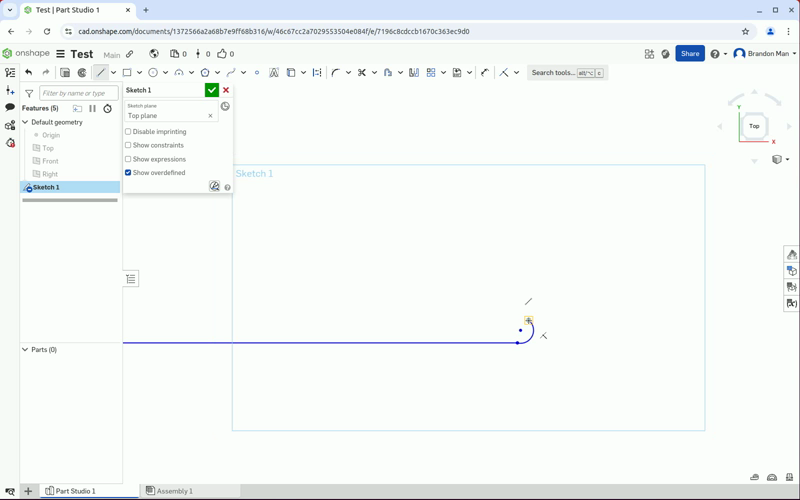
scroll(-6)
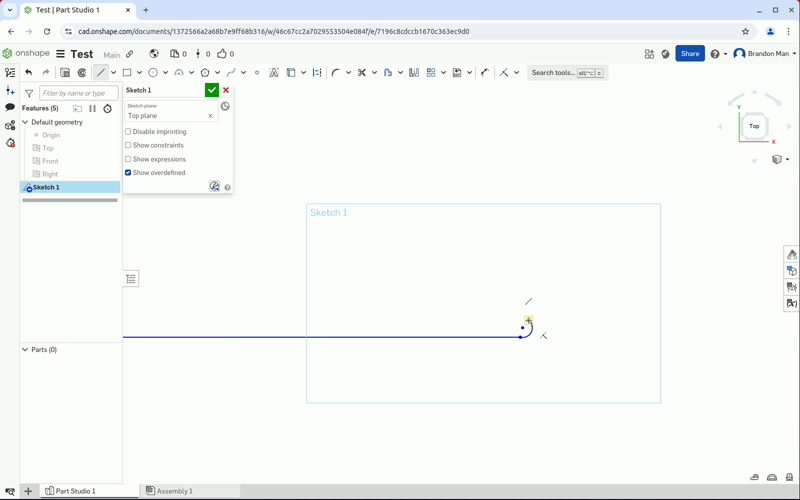
scroll(-6)
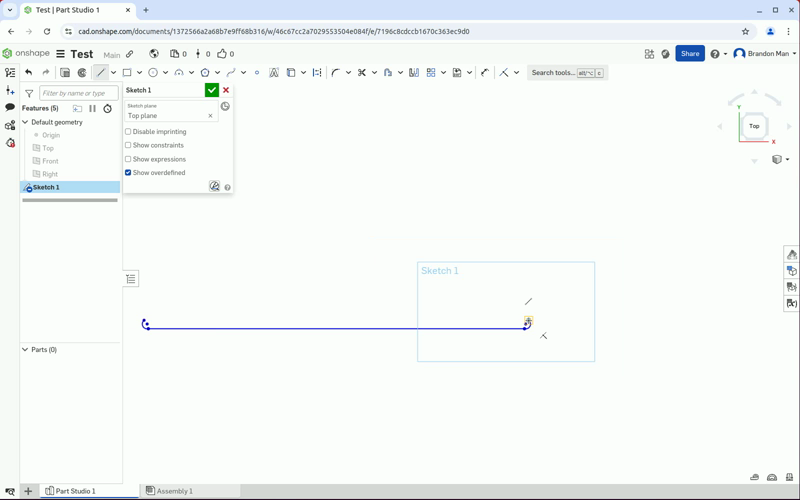
scroll(-6)
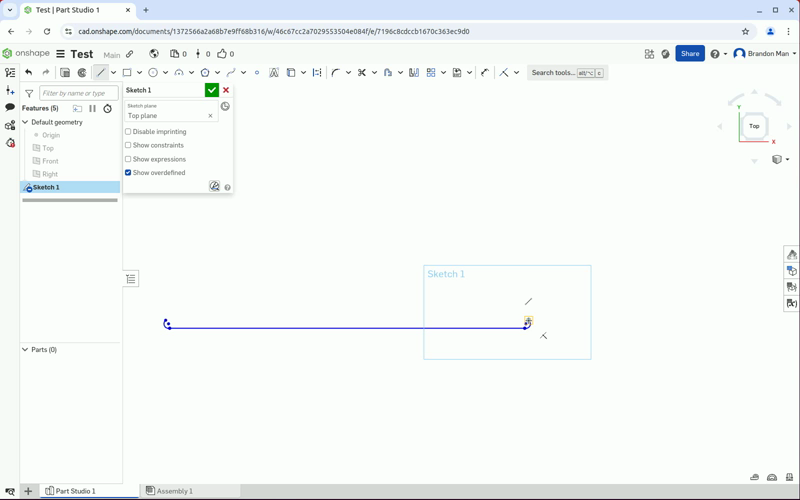
scroll(-6)
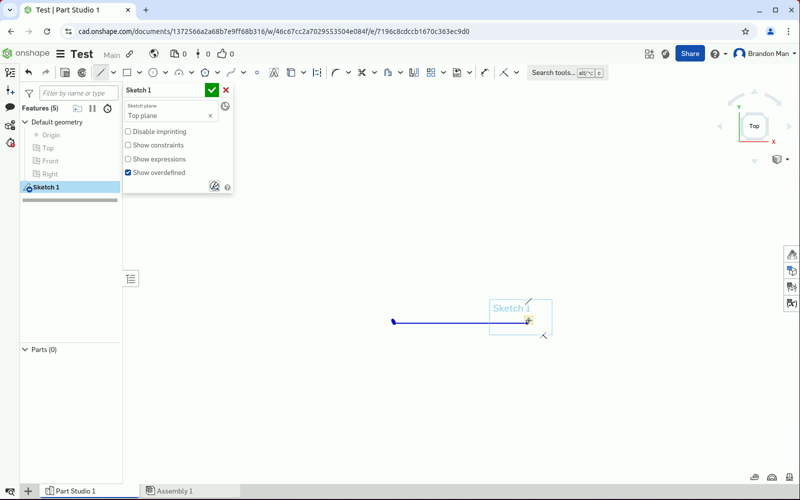
key_down(shift)
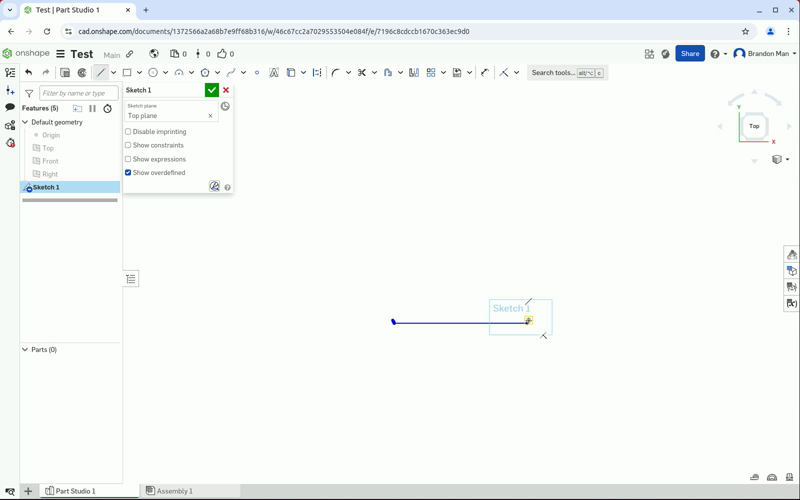
mouse_move(462, 206)
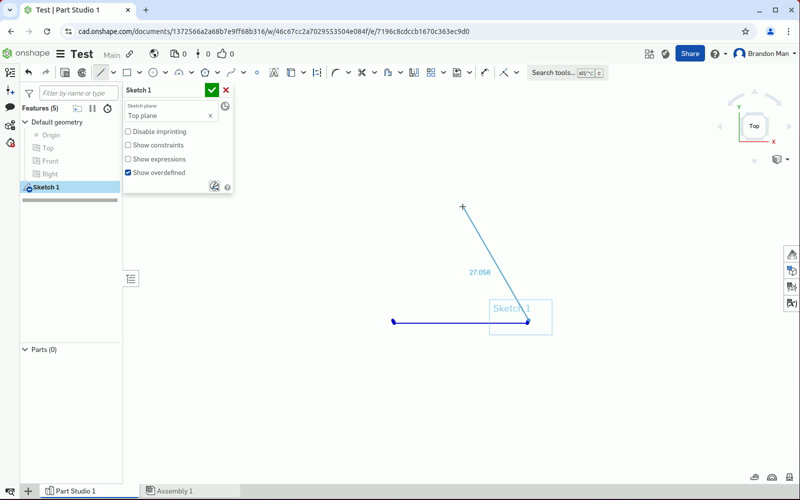
click(462, 206)
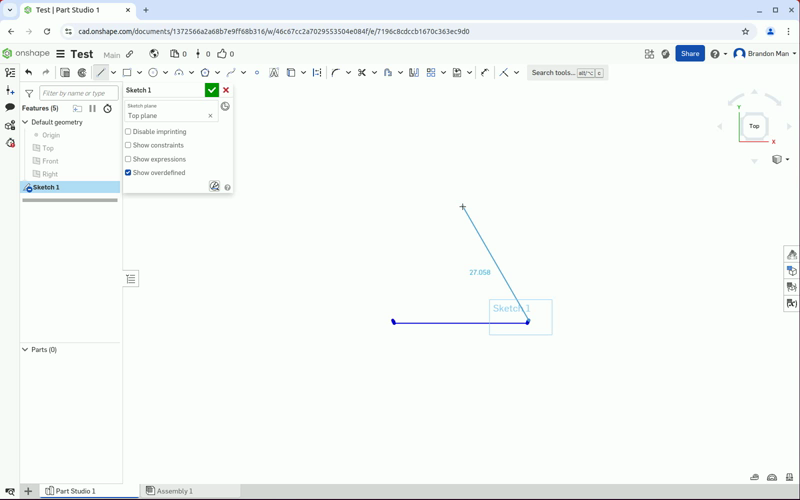
key_up(shift)
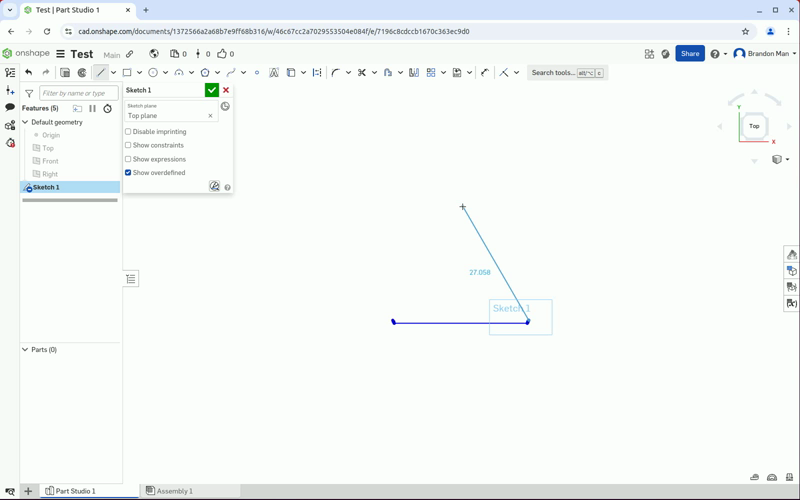
key(esc)
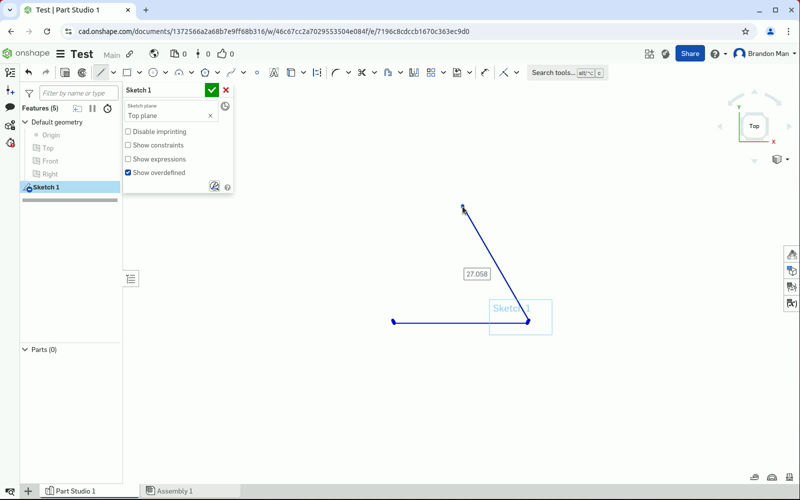
key(a)
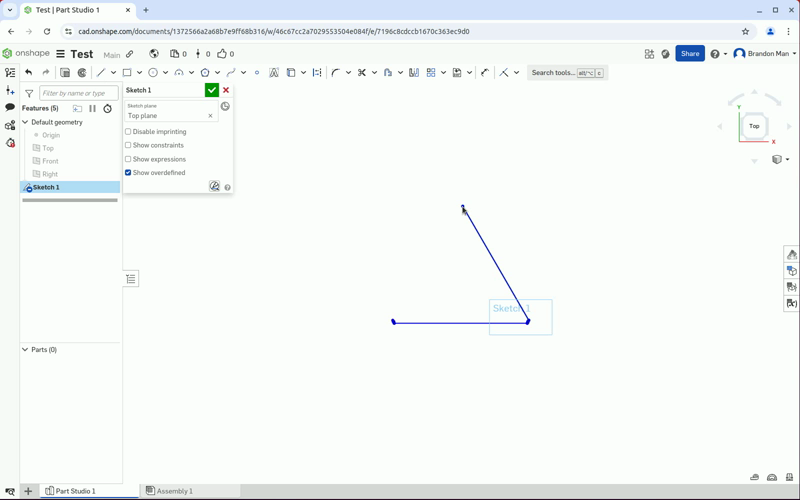
mouse_move(462, 206)
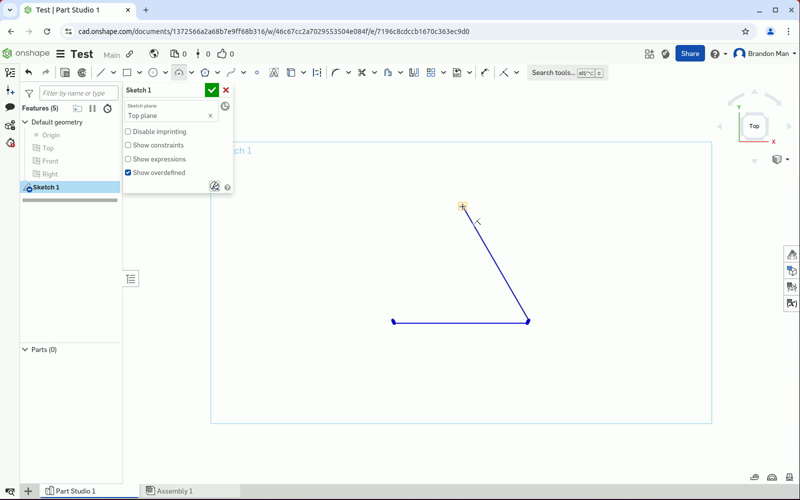
click(462, 206)
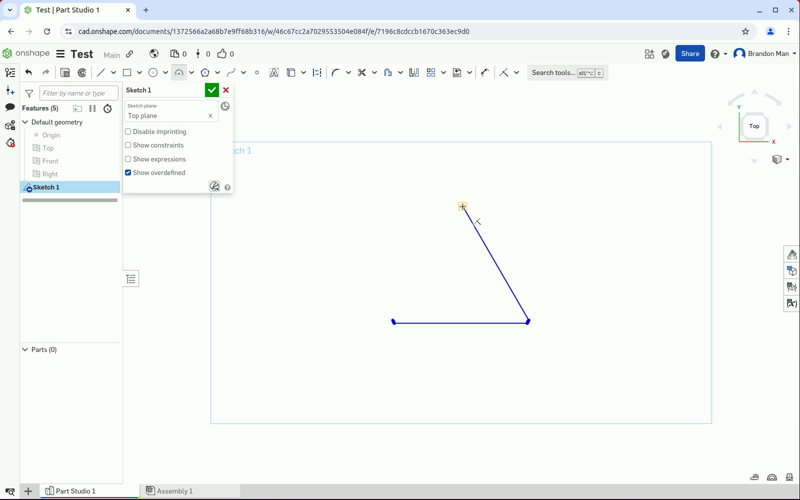
key_down(shift)
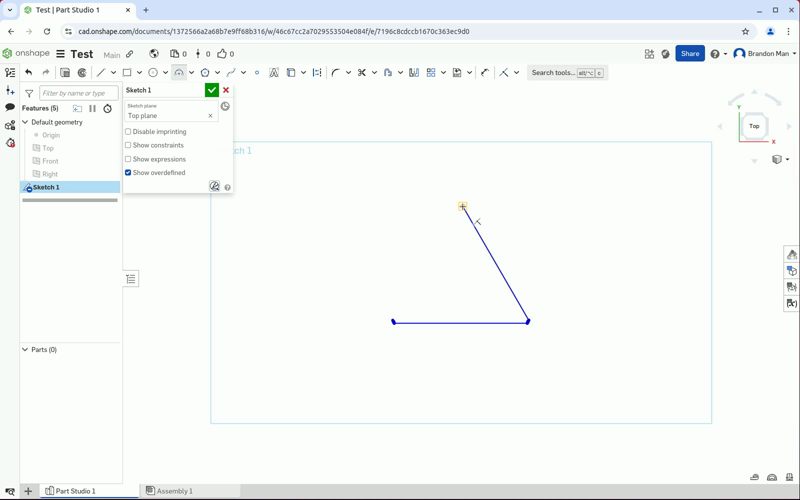
mouse_move(458, 206)
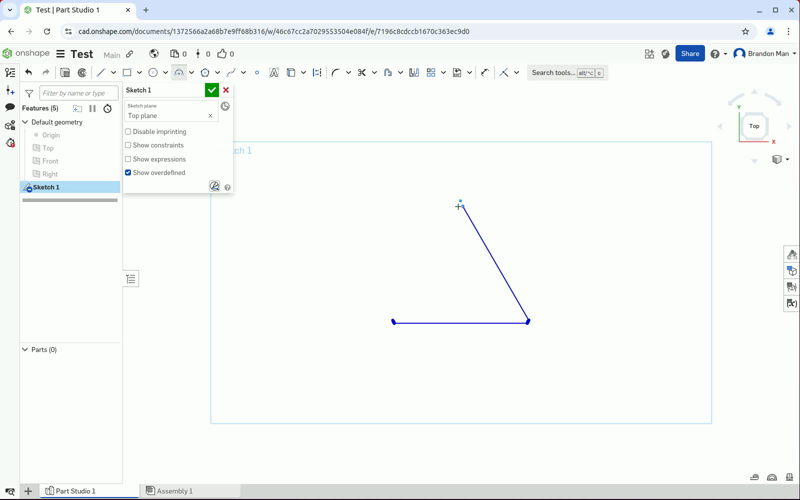
scroll(6)
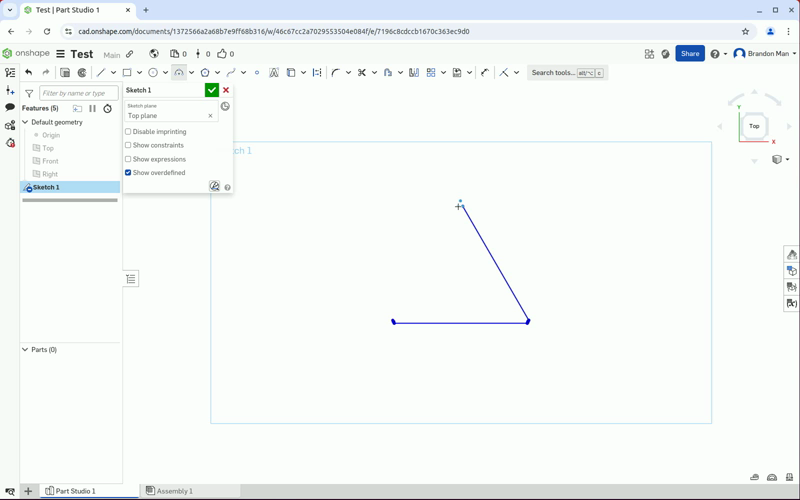
scroll(6)
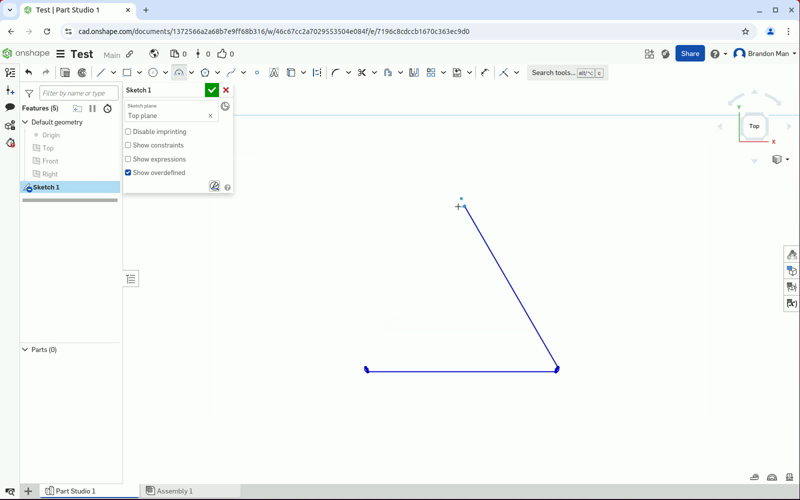
scroll(6)
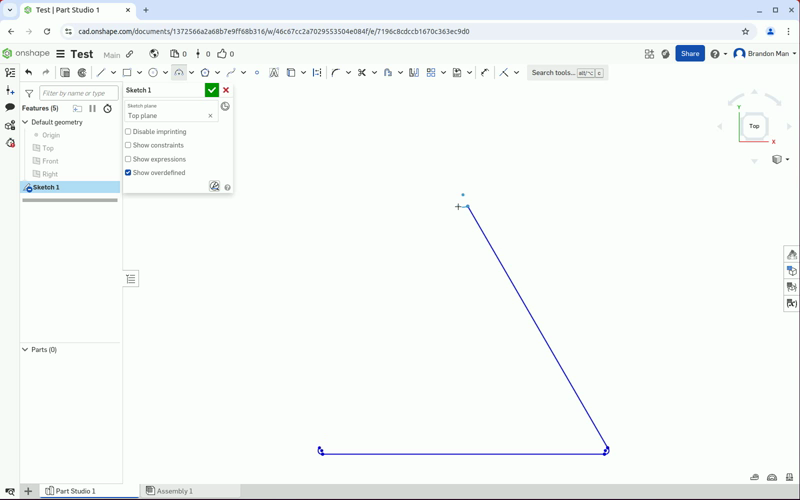
scroll(6)
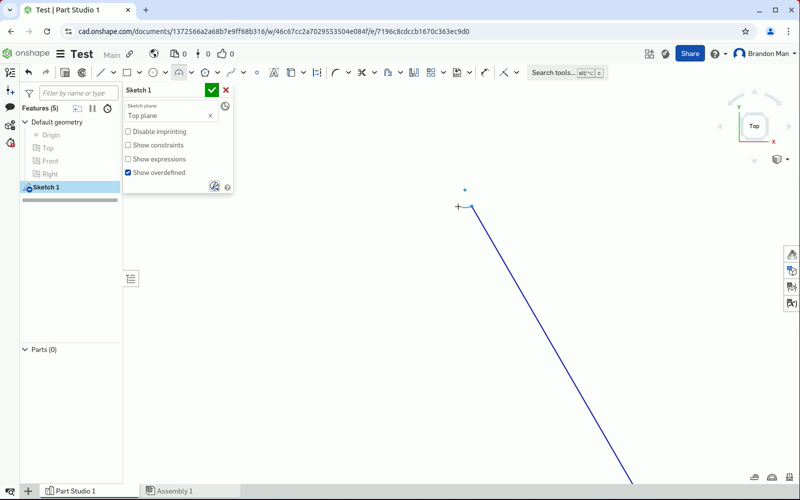
scroll(6)
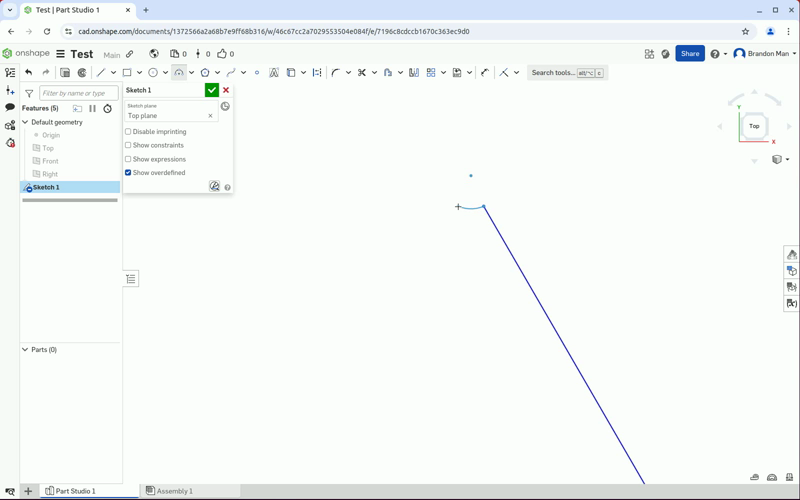
scroll(6)
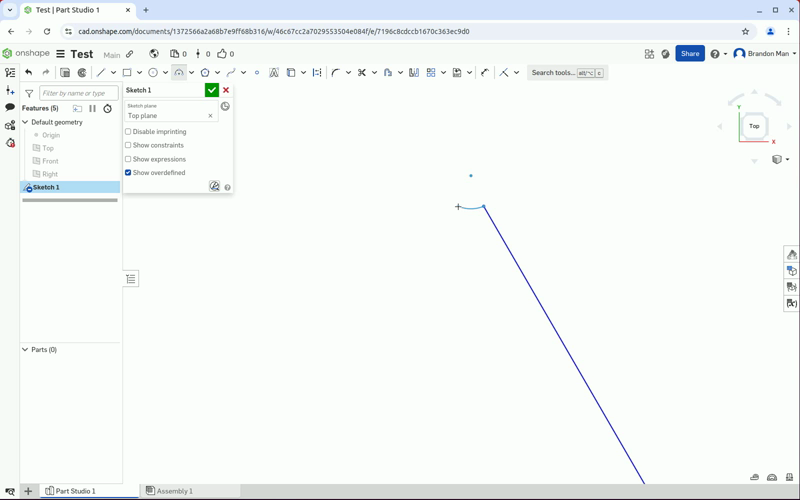
scroll(6)
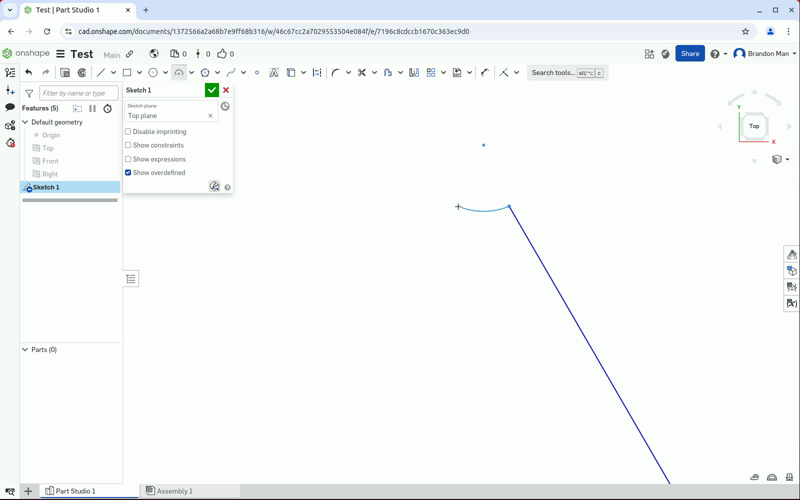
click(458, 206)
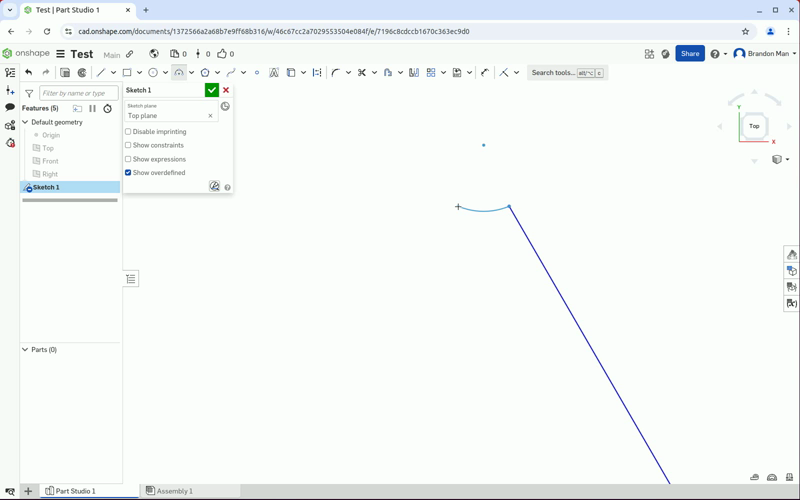
scroll(-6)
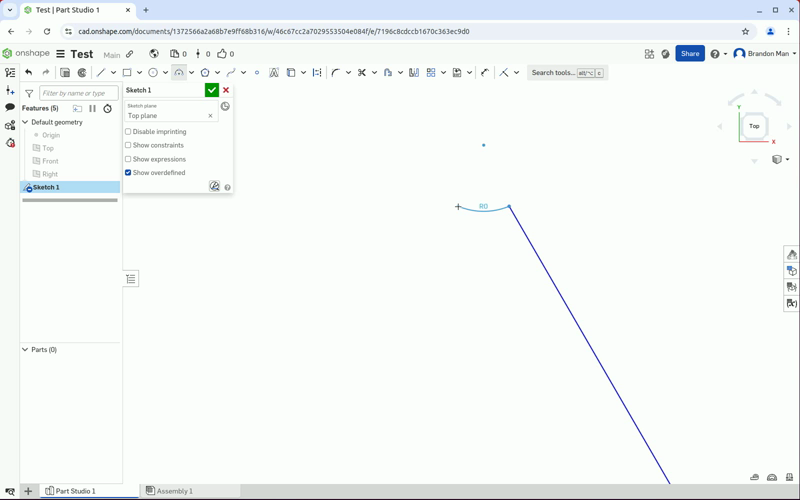
scroll(-6)
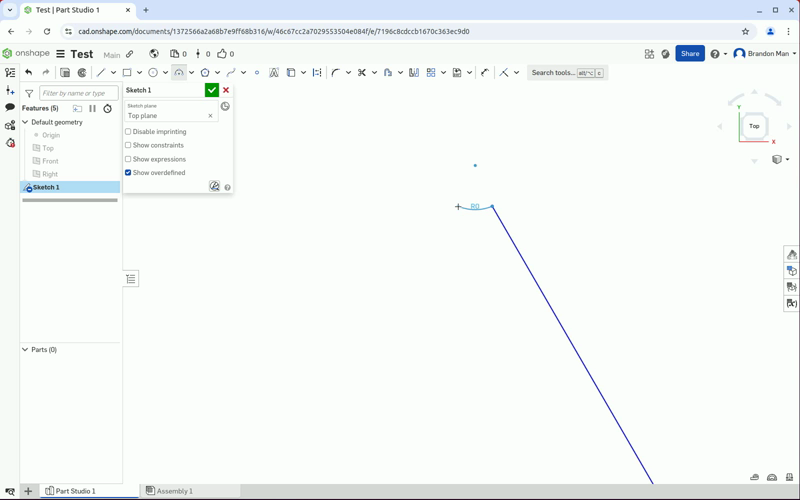
scroll(-6)
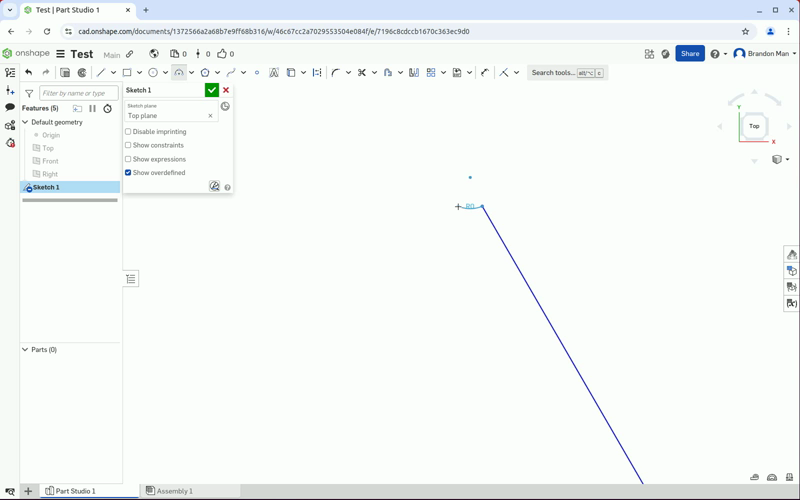
scroll(-6)
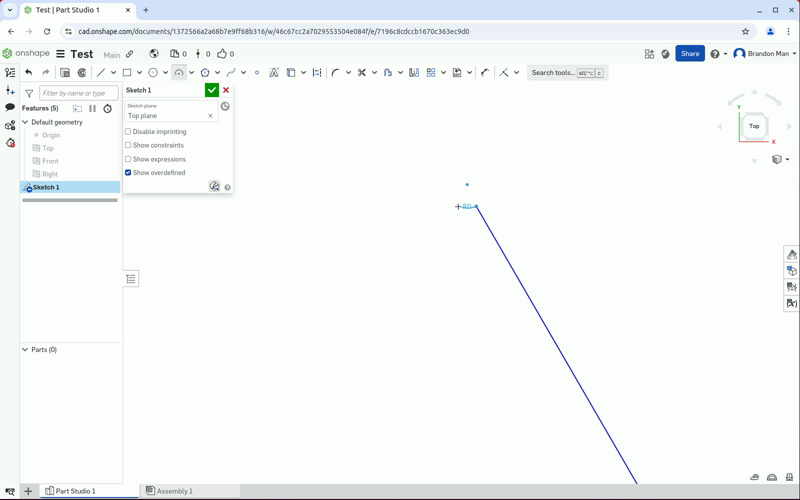
scroll(-6)
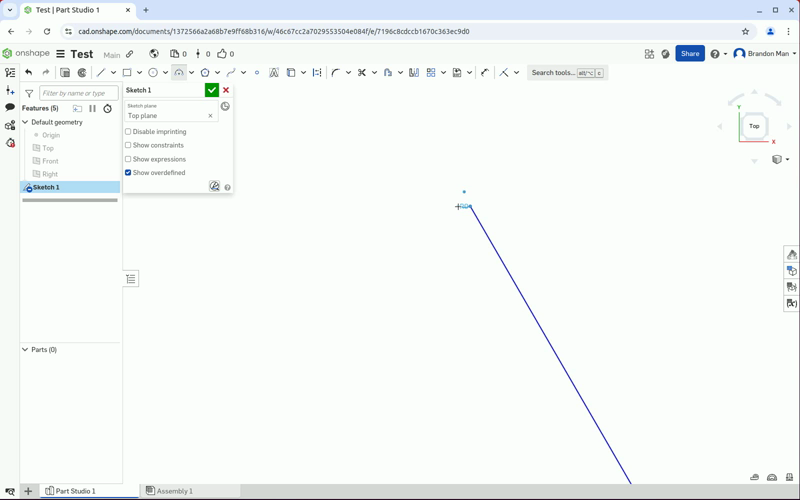
scroll(-6)
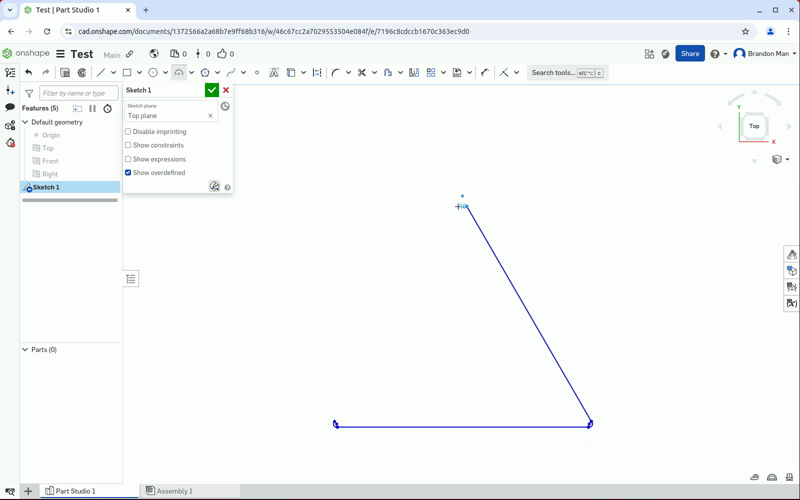
scroll(-6)
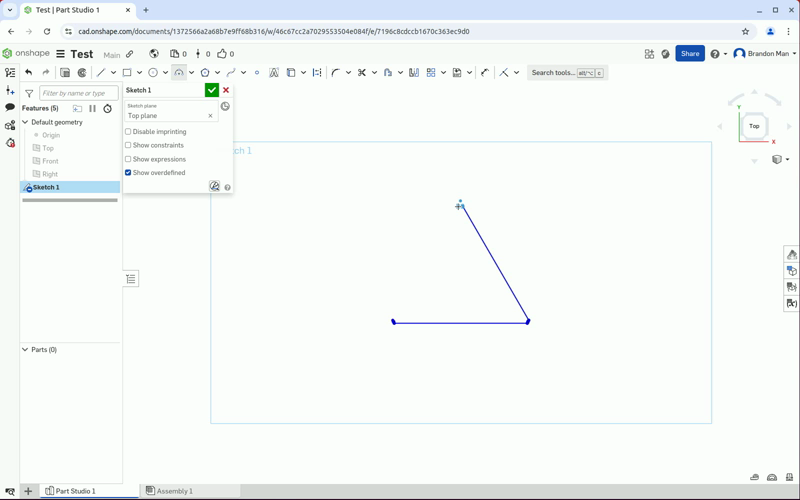
mouse_move(460, 204)
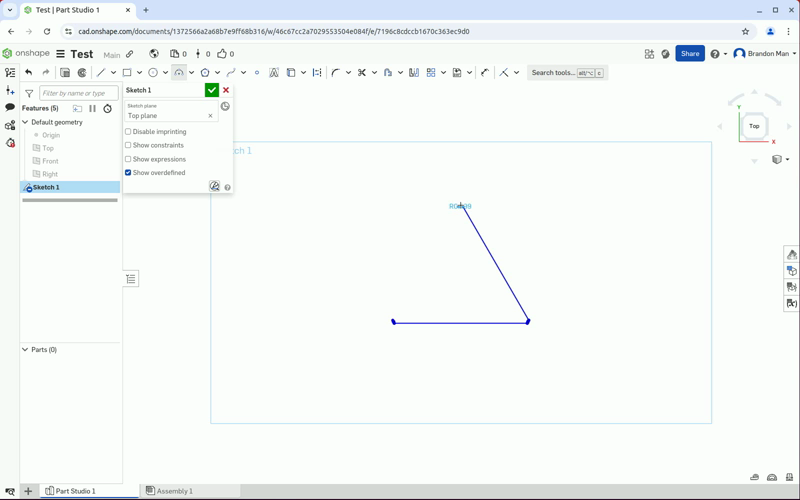
scroll(6)
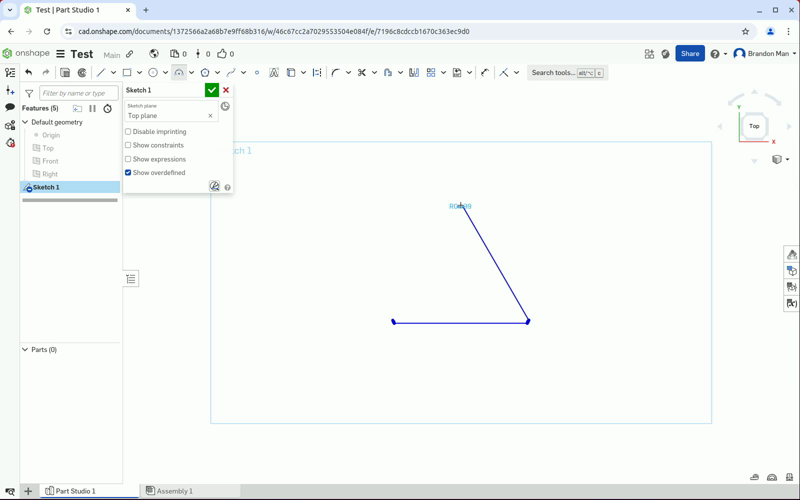
scroll(6)
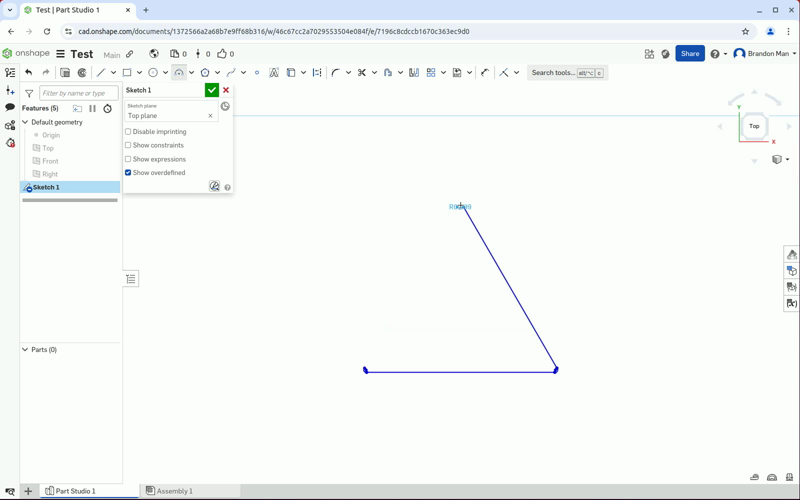
scroll(6)
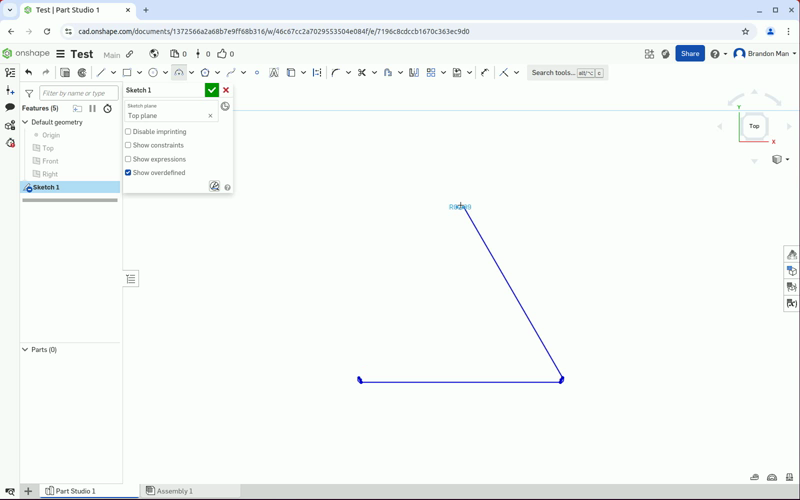
scroll(6)
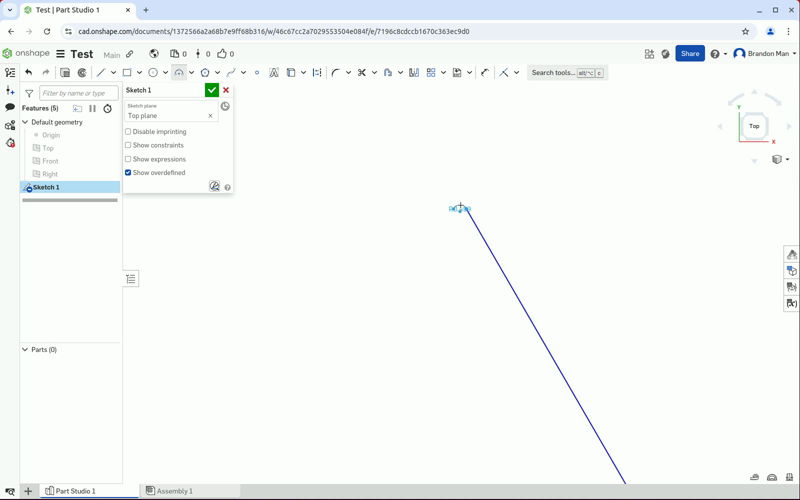
scroll(6)
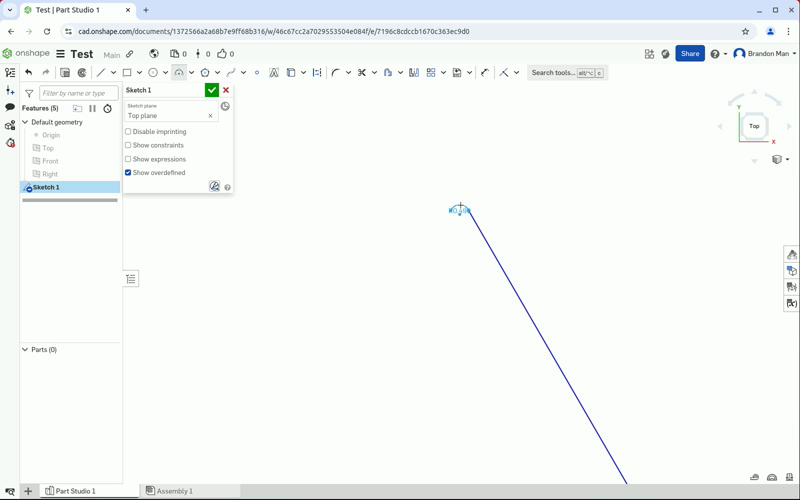
scroll(6)
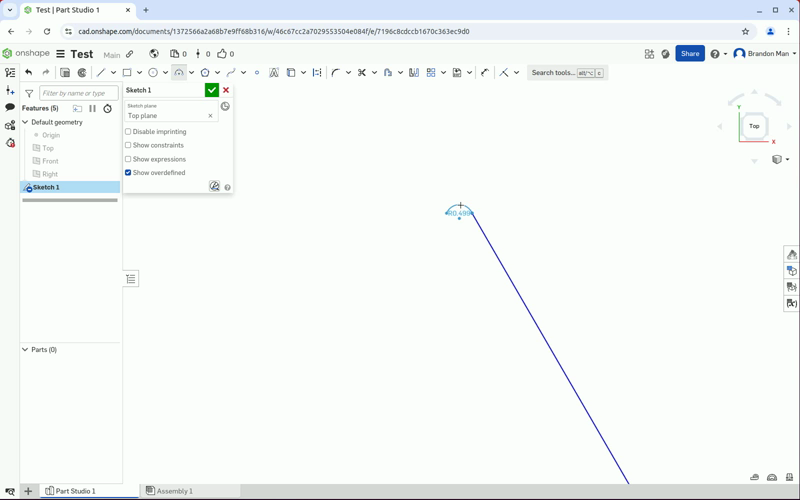
scroll(6)
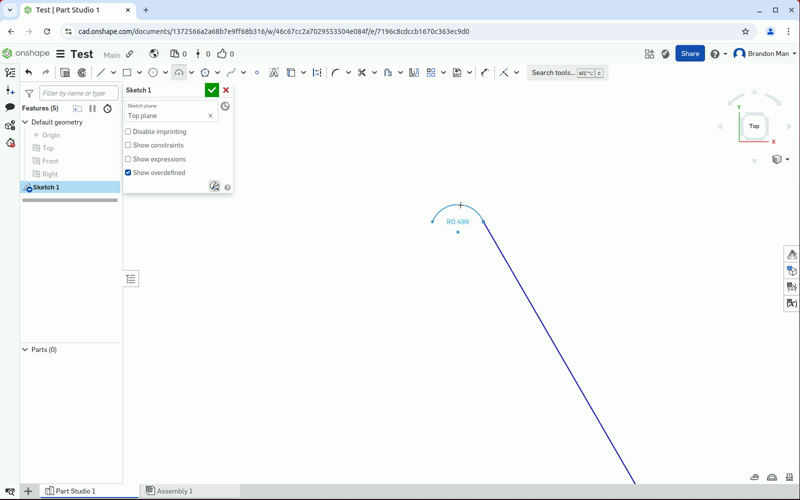
click(460, 204)
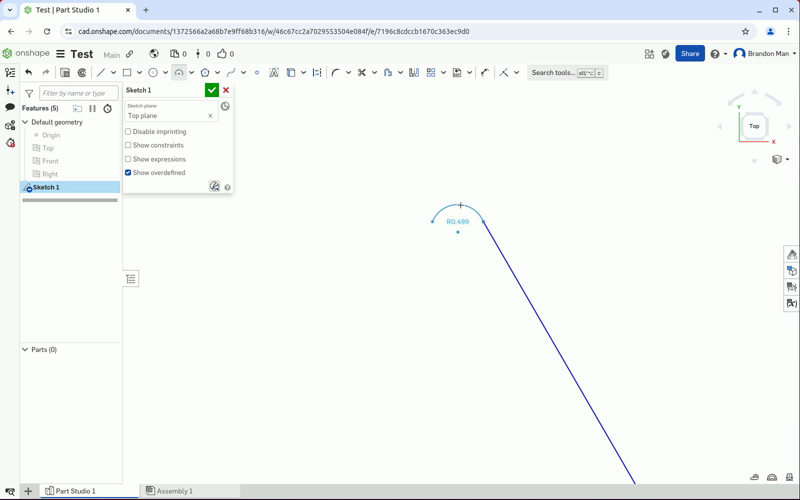
scroll(-6)
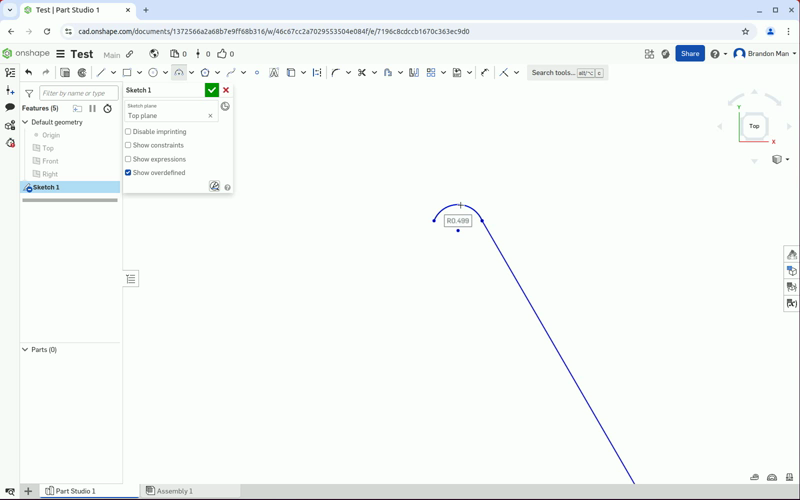
scroll(-6)
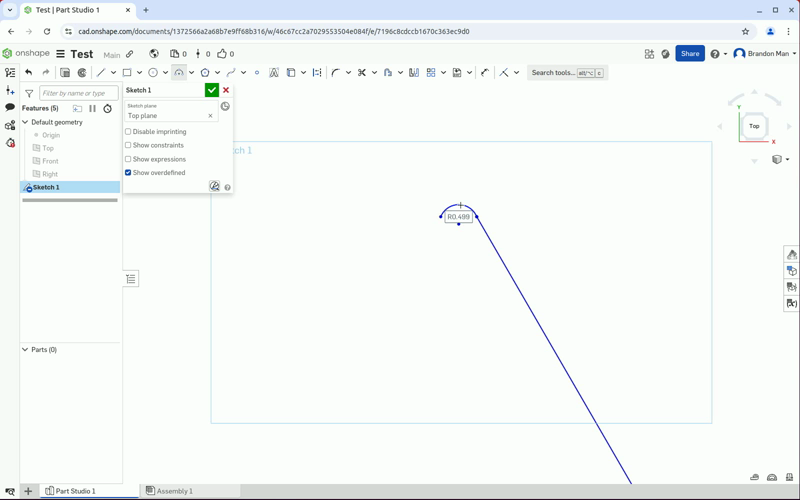
scroll(-6)
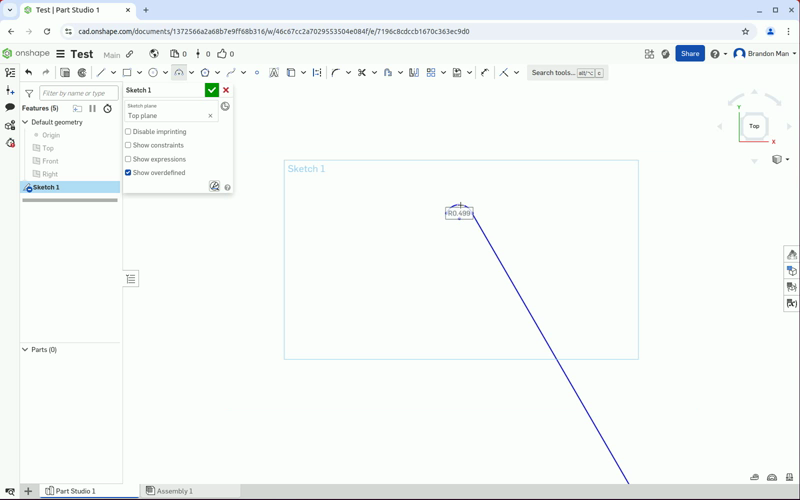
scroll(-6)
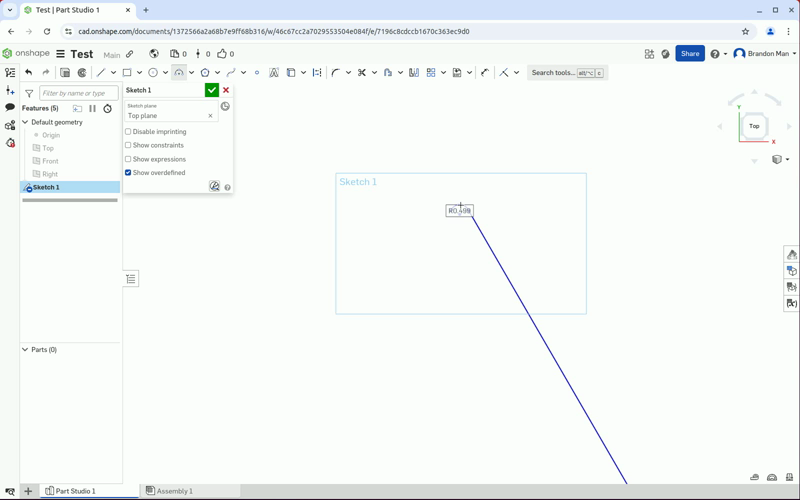
scroll(-6)
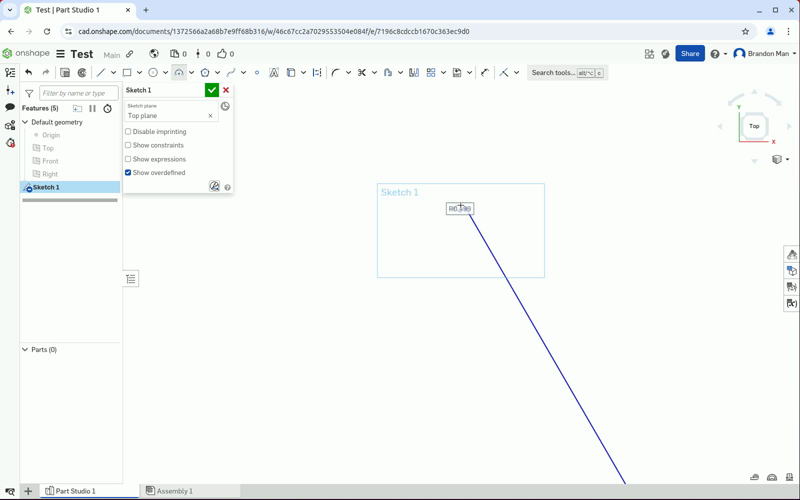
scroll(-6)
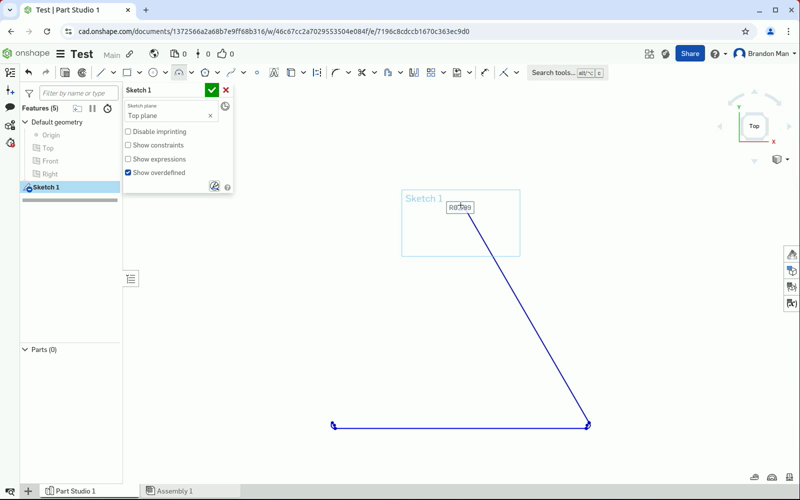
scroll(-6)
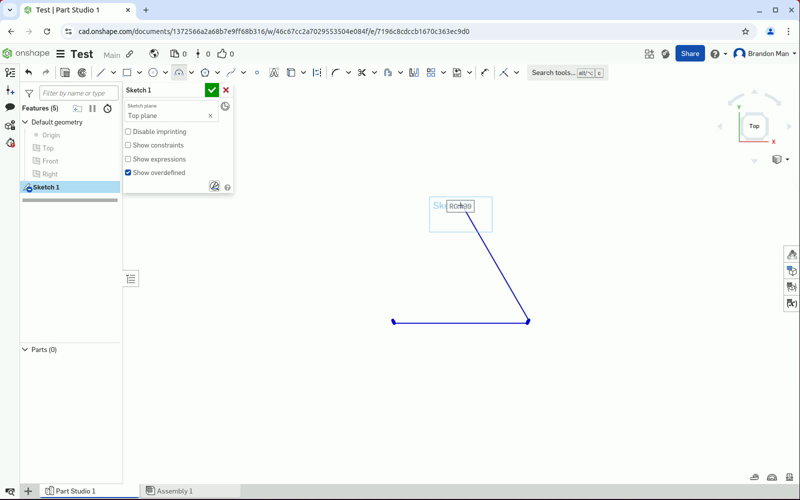
key_up(shift)
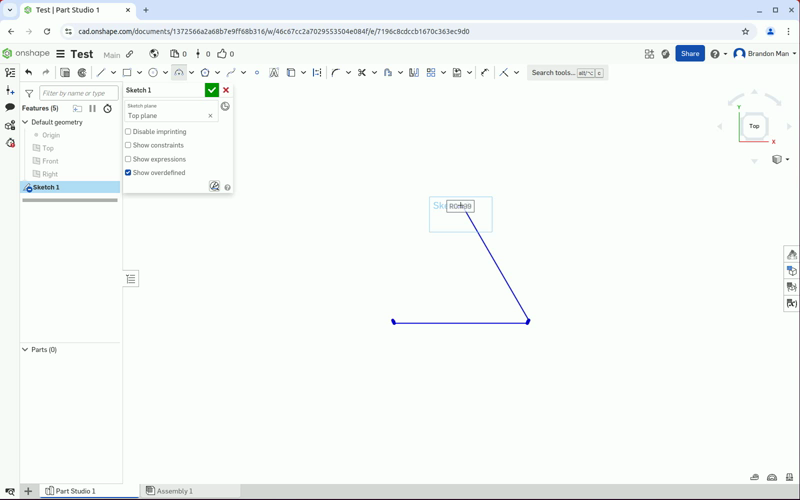
key(esc)
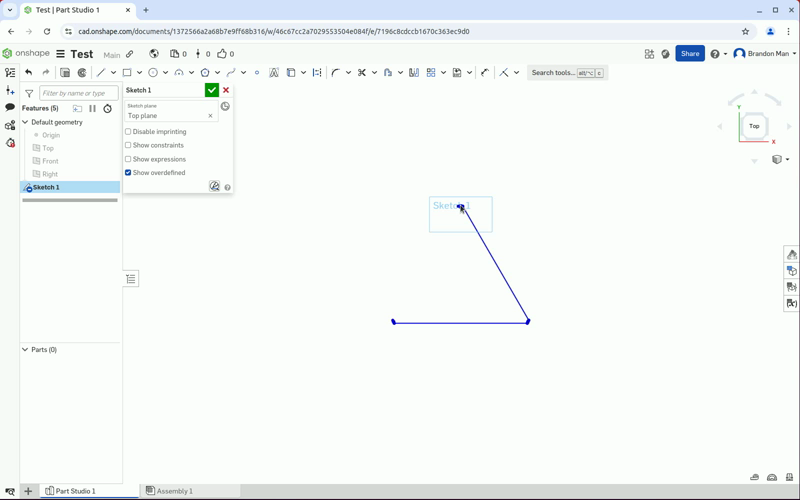
key(l)
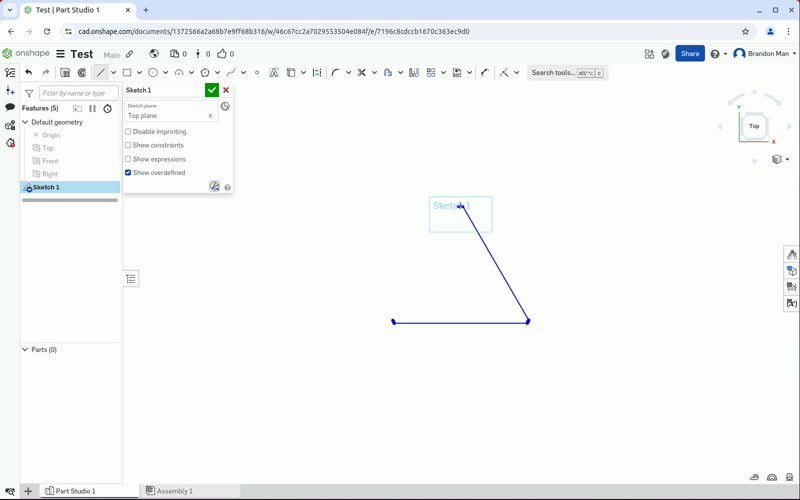
mouse_move(458, 206)
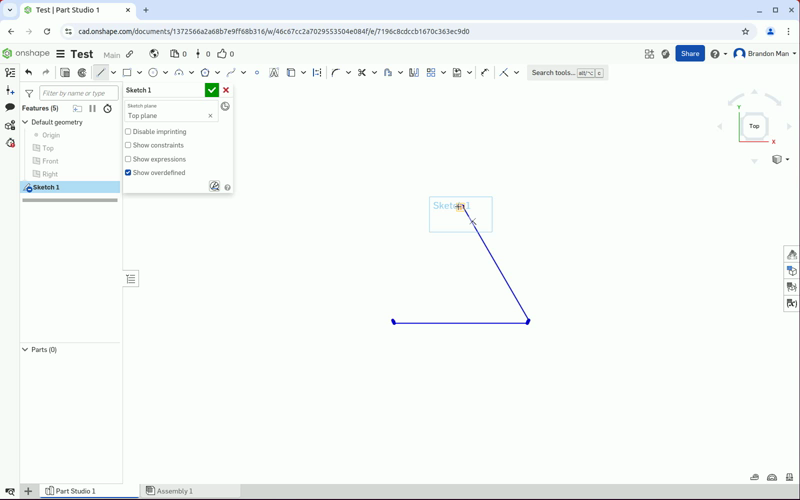
scroll(6)
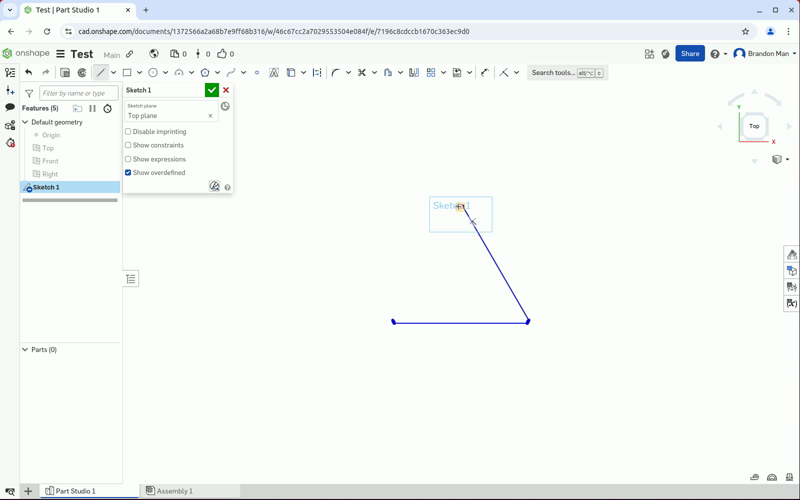
scroll(6)
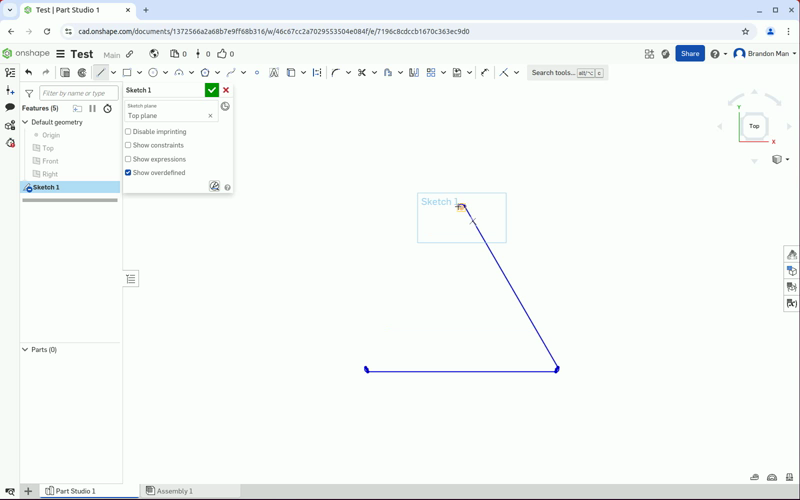
scroll(6)
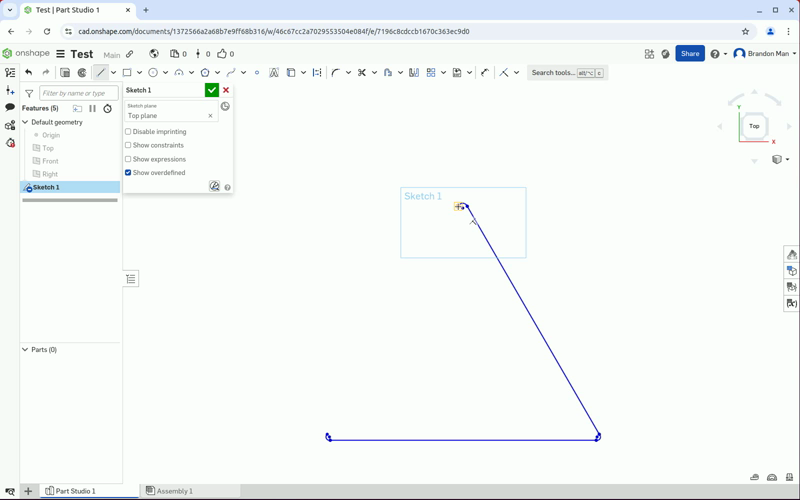
scroll(6)
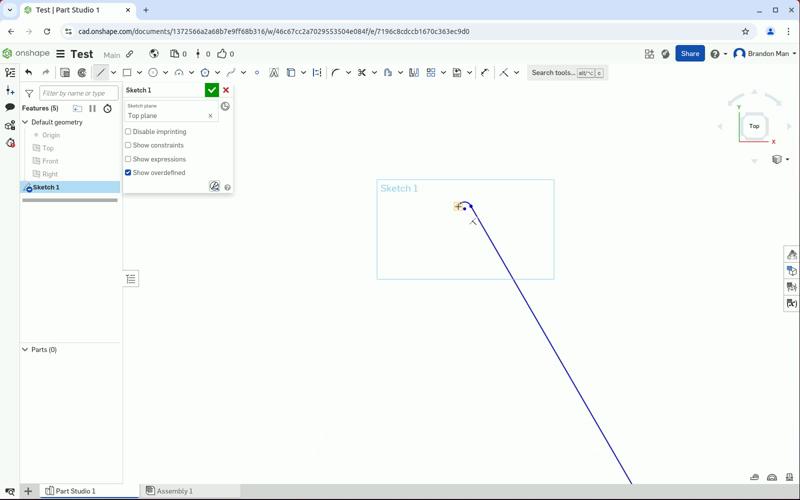
scroll(6)
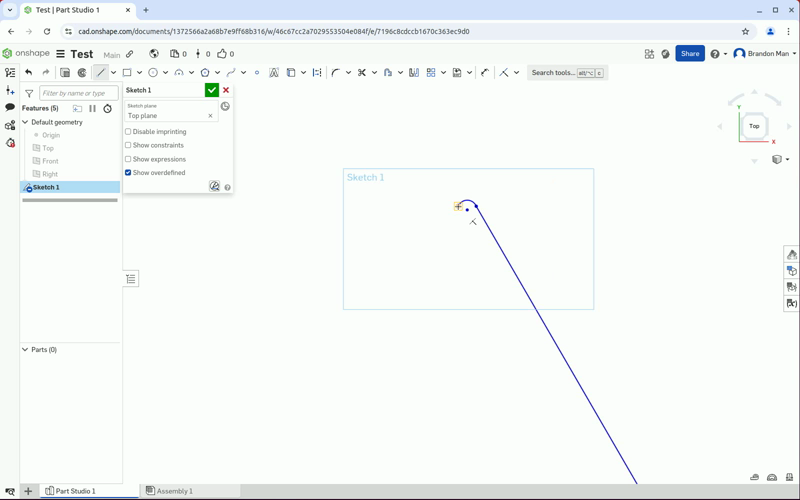
scroll(6)
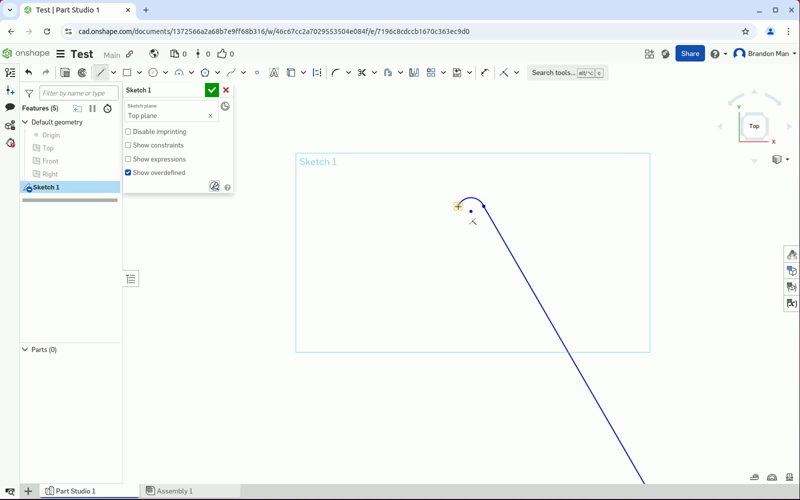
scroll(6)
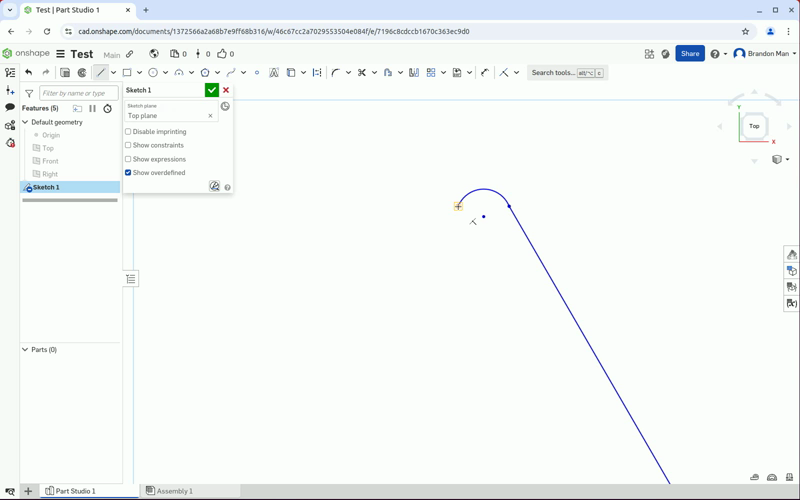
click(458, 206)
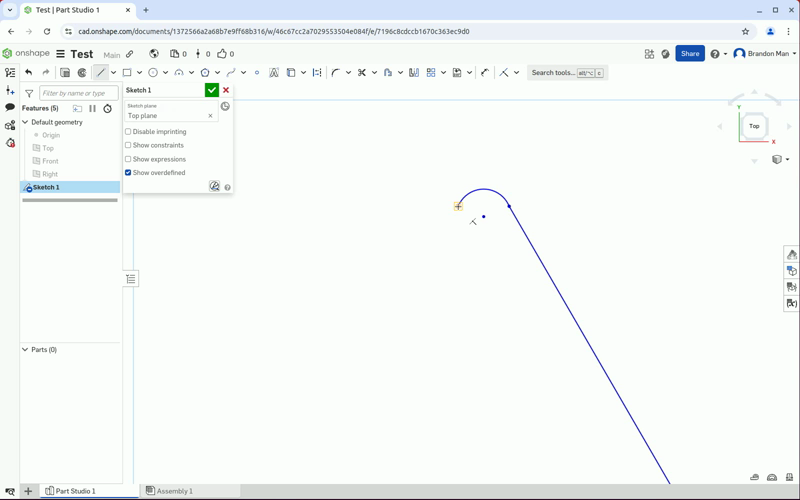
scroll(-6)
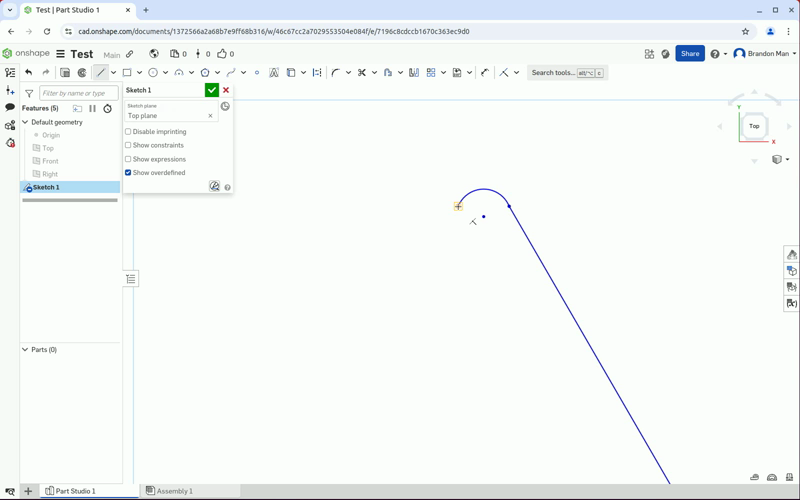
scroll(-6)
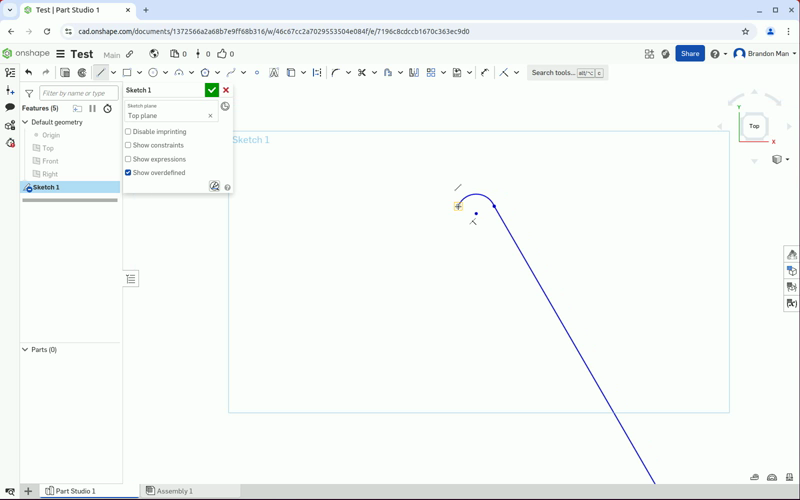
scroll(-6)
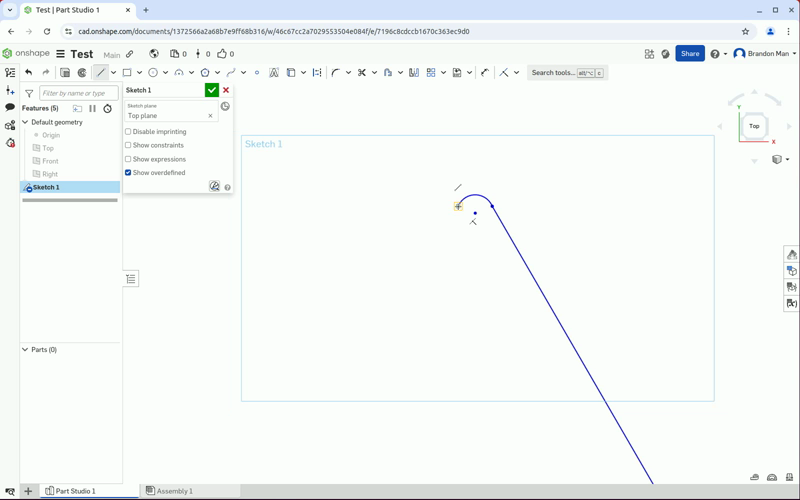
scroll(-6)
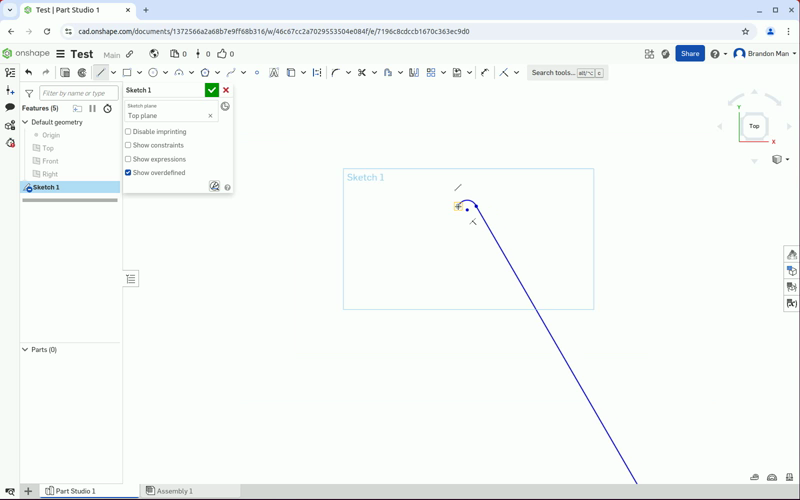
scroll(-6)
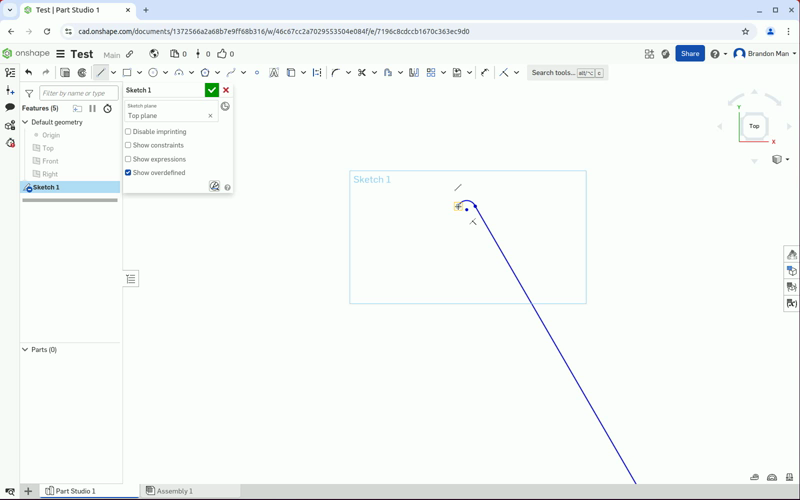
scroll(-6)
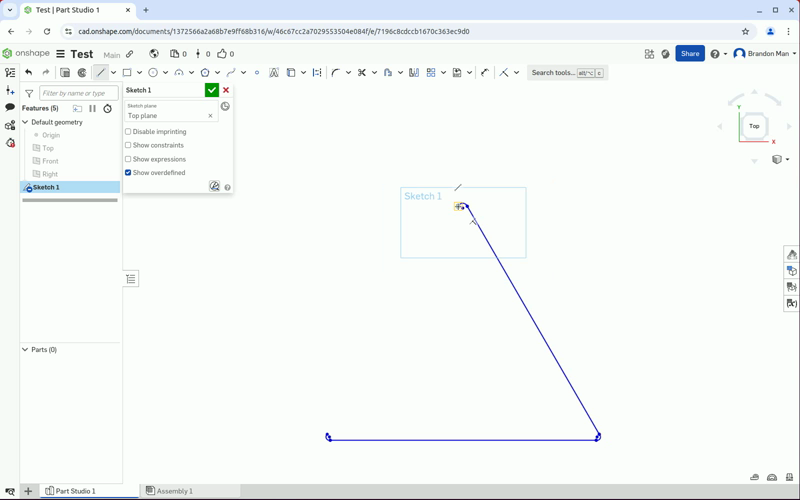
scroll(-6)
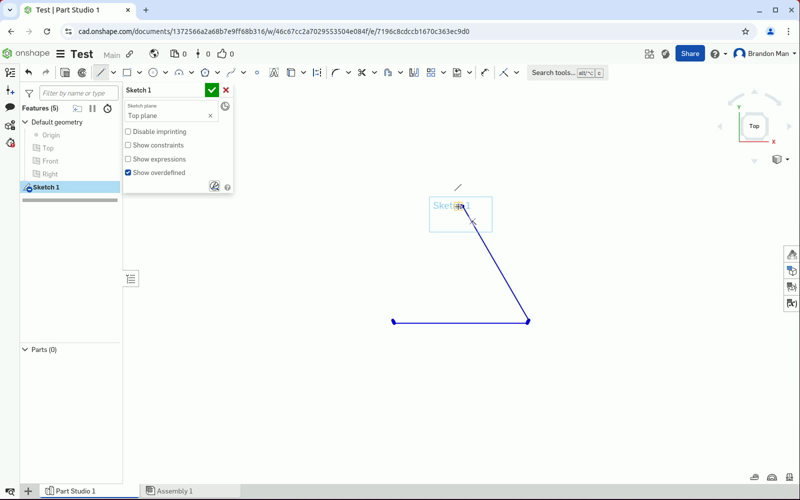
key_down(shift)
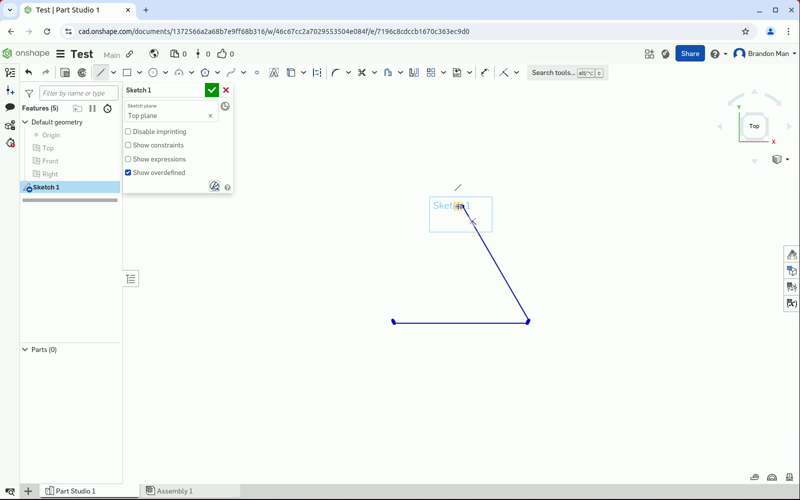
mouse_move(392, 320)
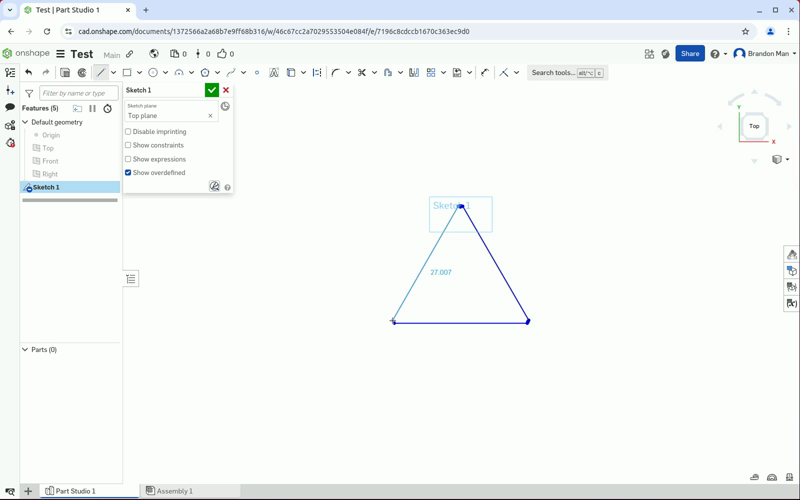
scroll(6)
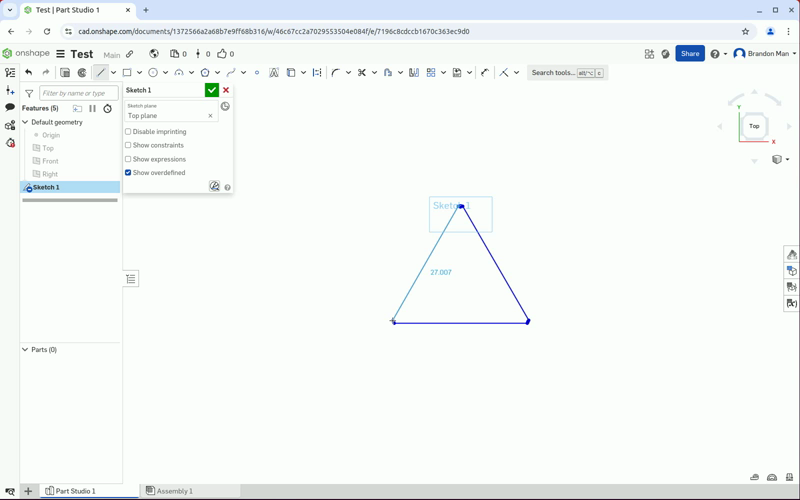
scroll(6)
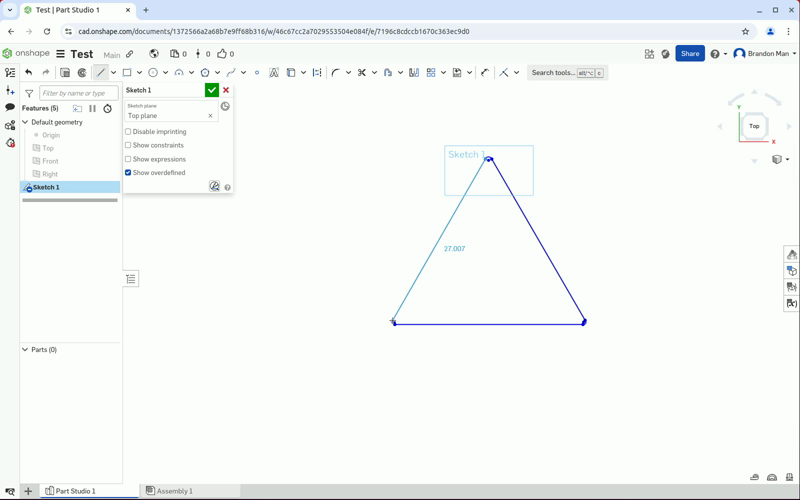
scroll(6)
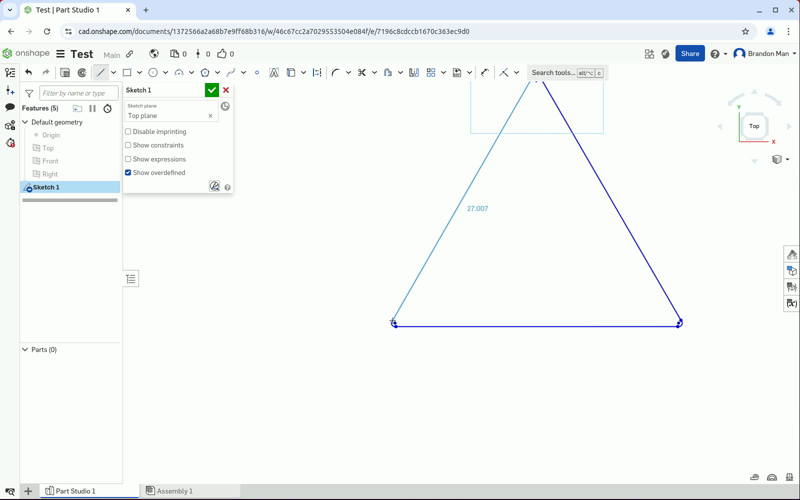
scroll(6)
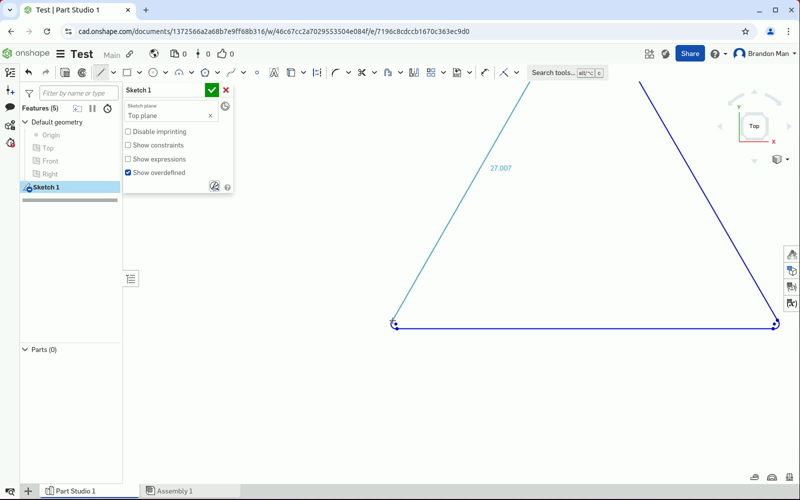
scroll(6)
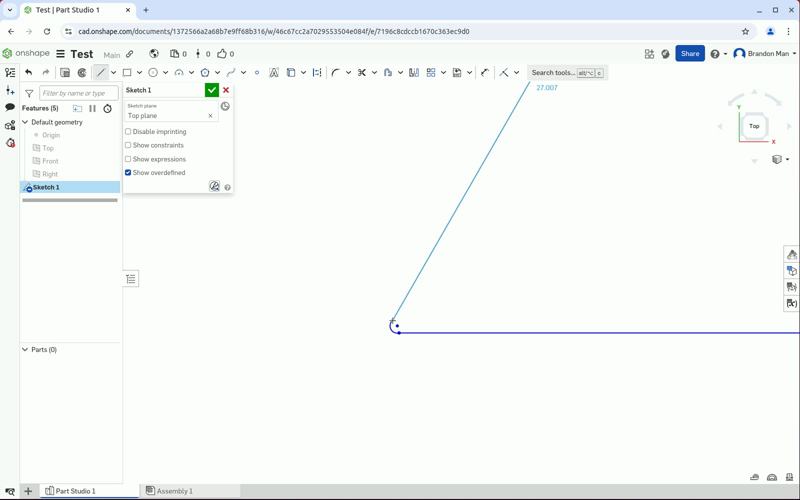
scroll(6)
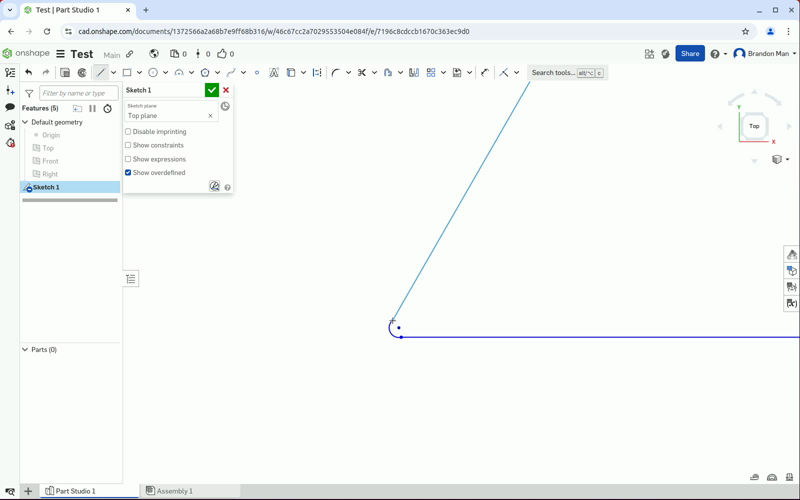
scroll(6)
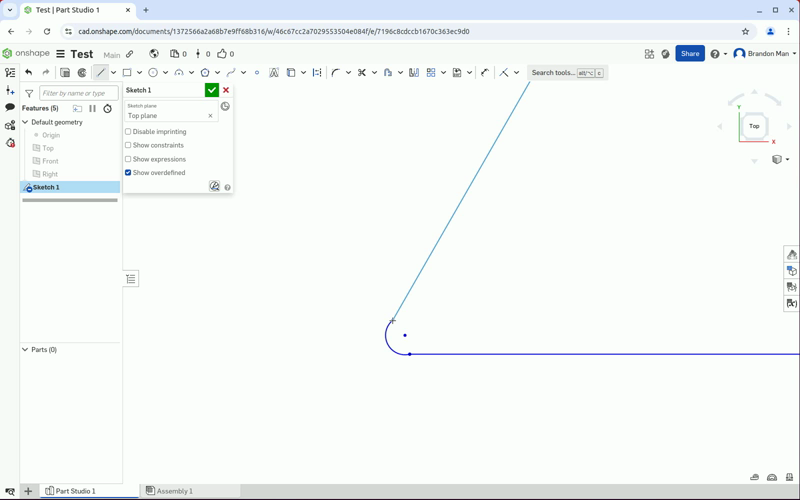
key_up(shift)
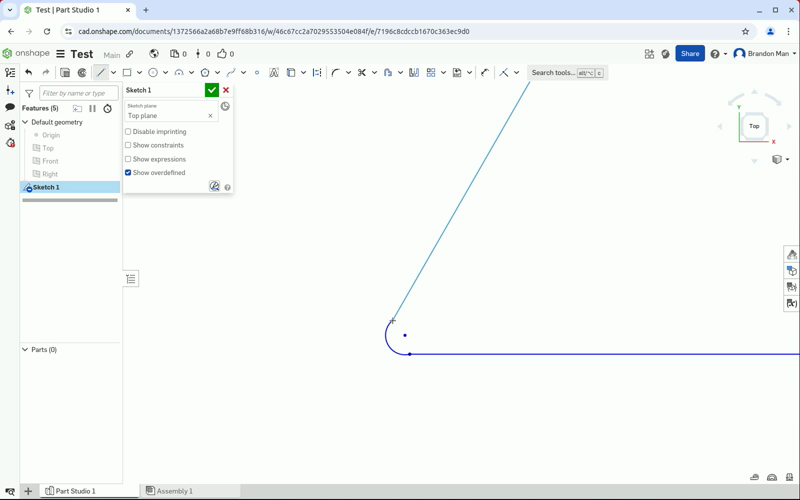
click(392, 320)
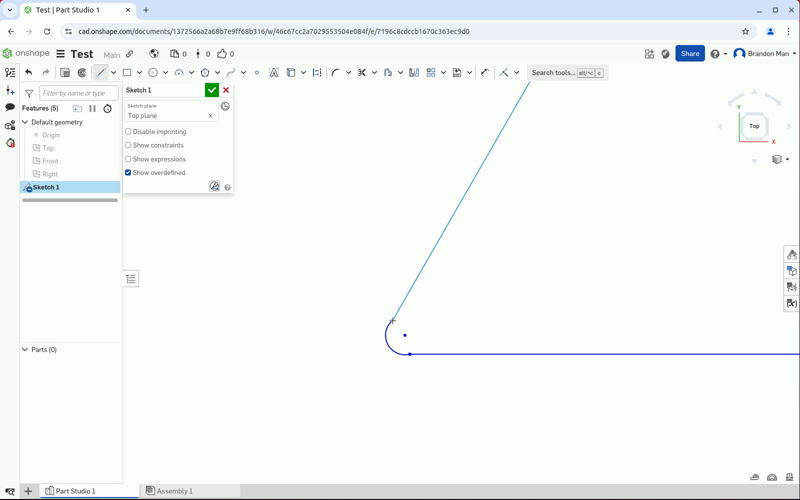
scroll(-6)
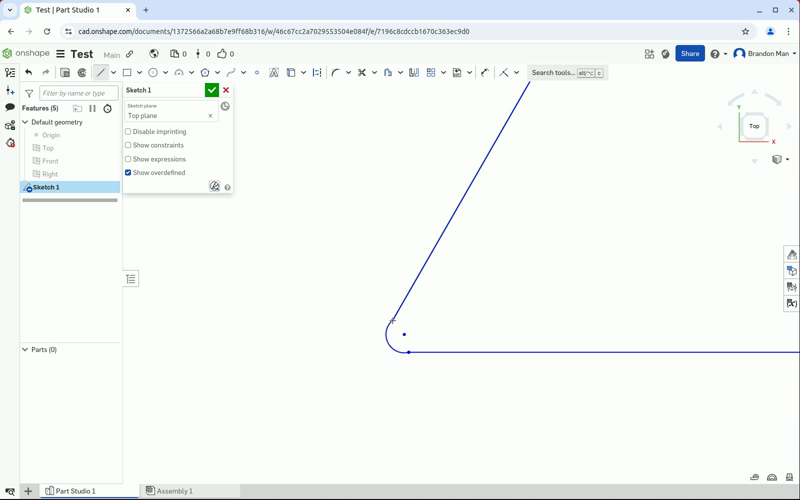
scroll(-6)
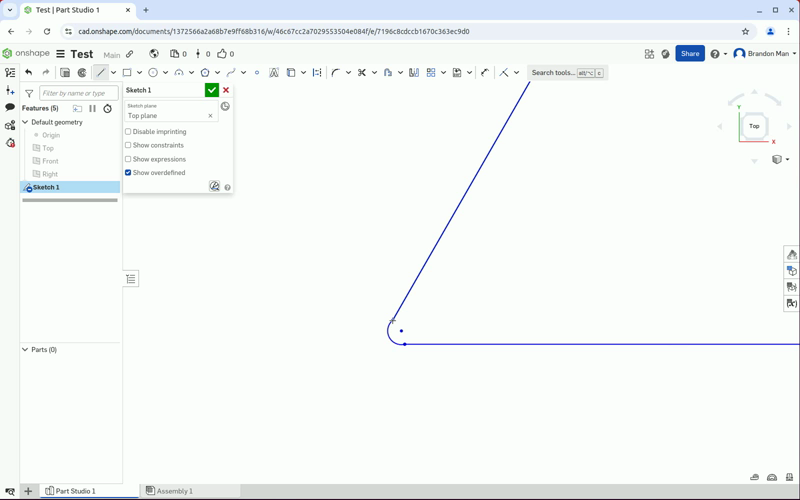
scroll(-6)
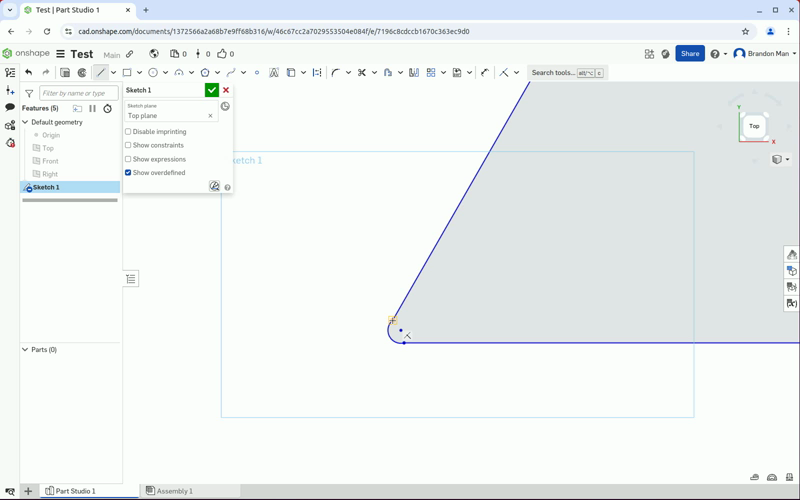
scroll(-6)
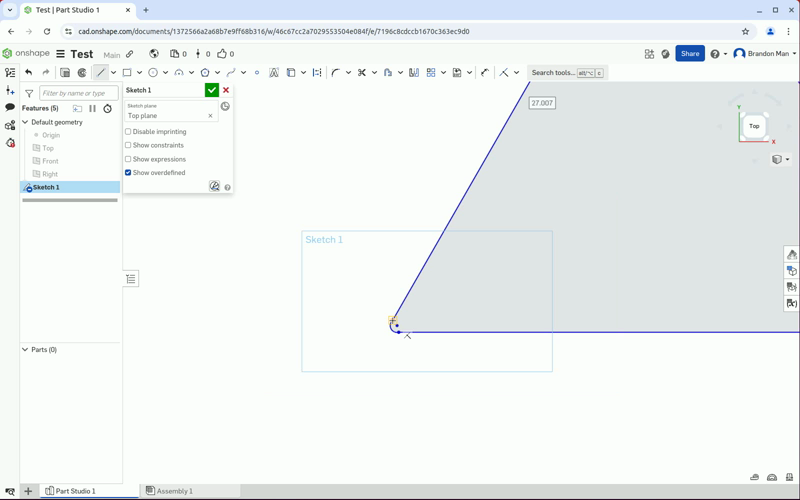
scroll(-6)
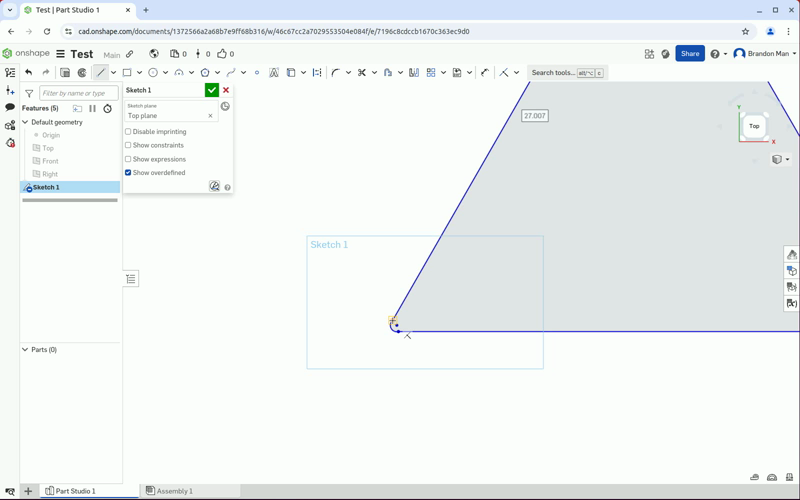
scroll(-6)
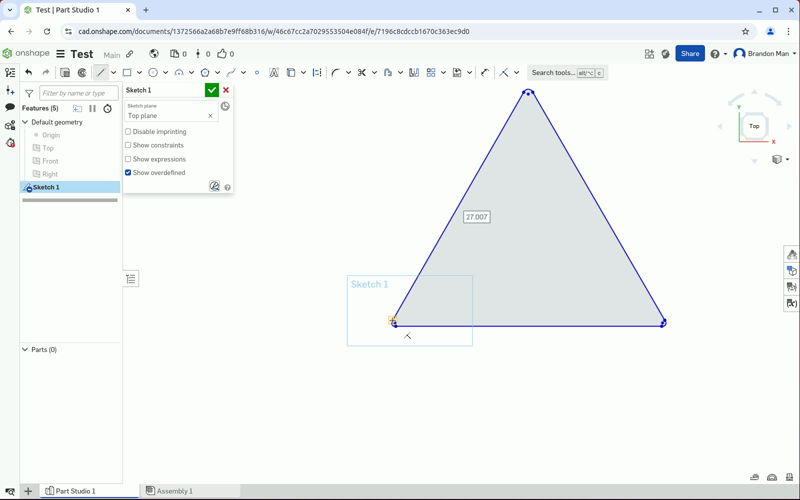
scroll(-6)
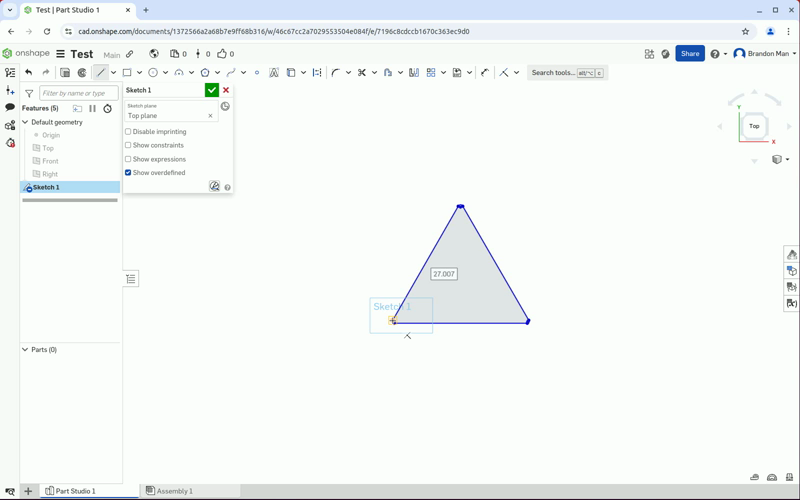
key(esc)
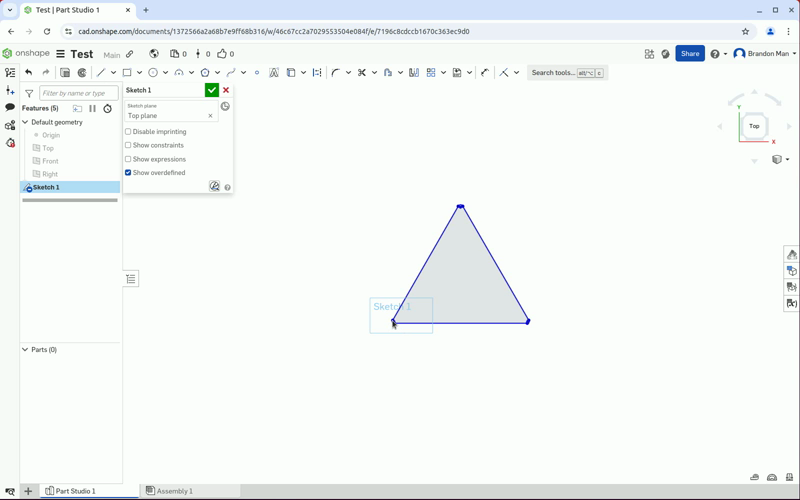
key(l)
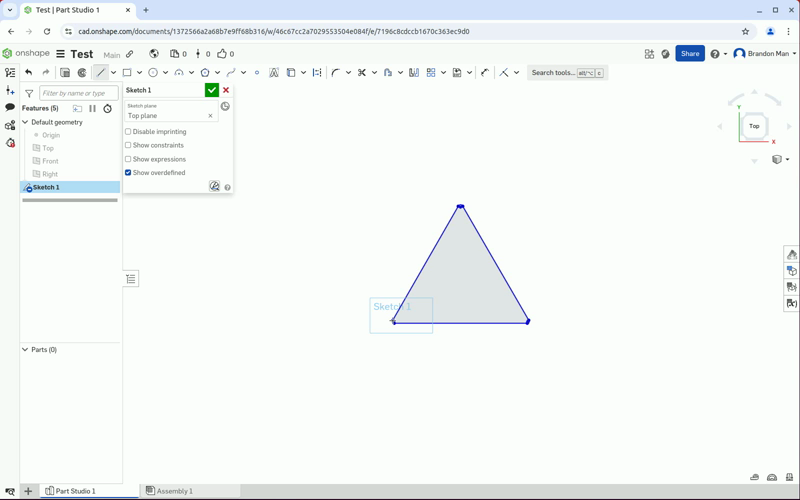
key_down(shift)
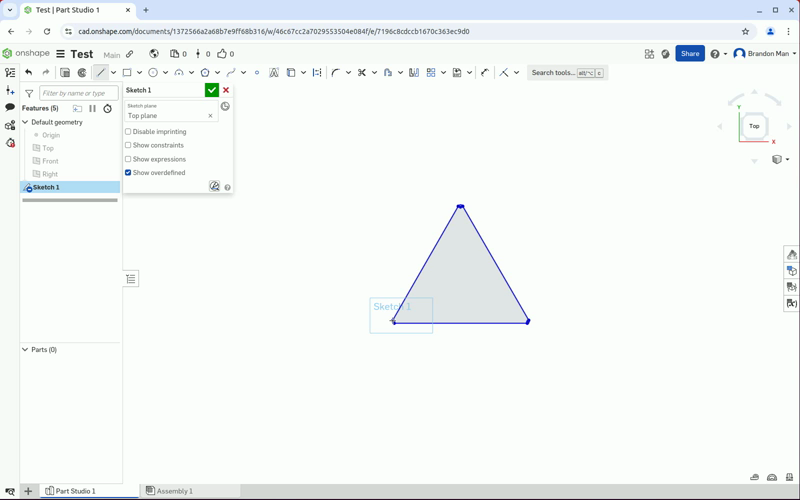
mouse_move(427, 320)
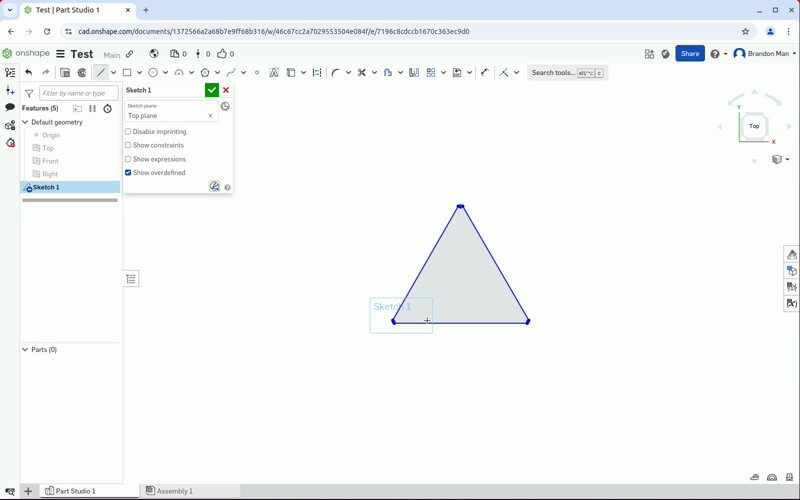
click(427, 320)
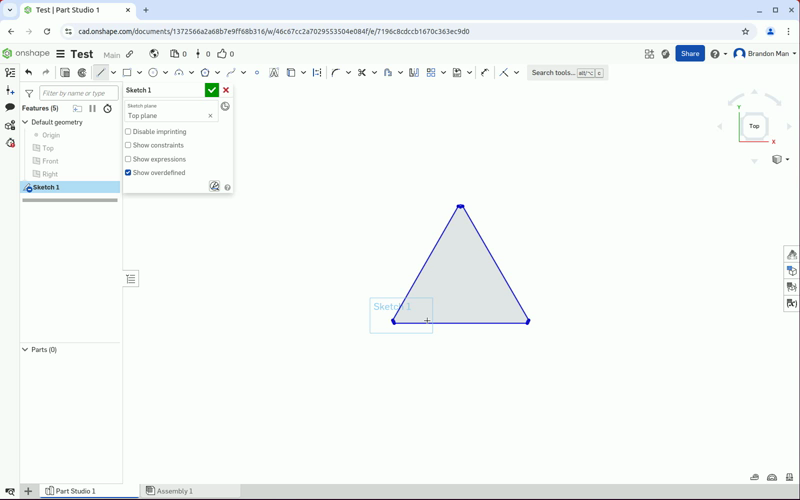
key_up(shift)
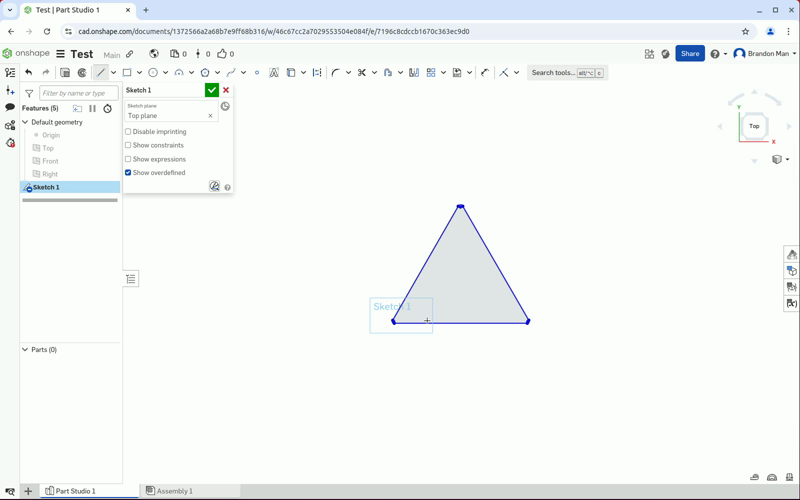
key_down(shift)
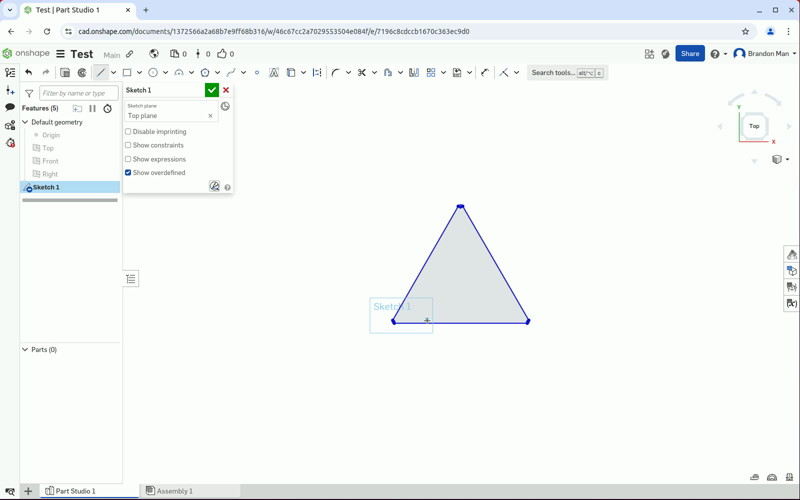
mouse_move(494, 320)
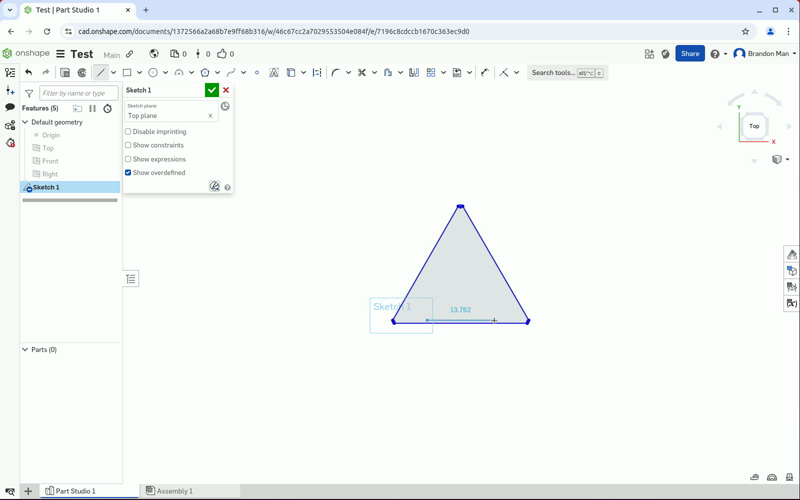
click(494, 320)
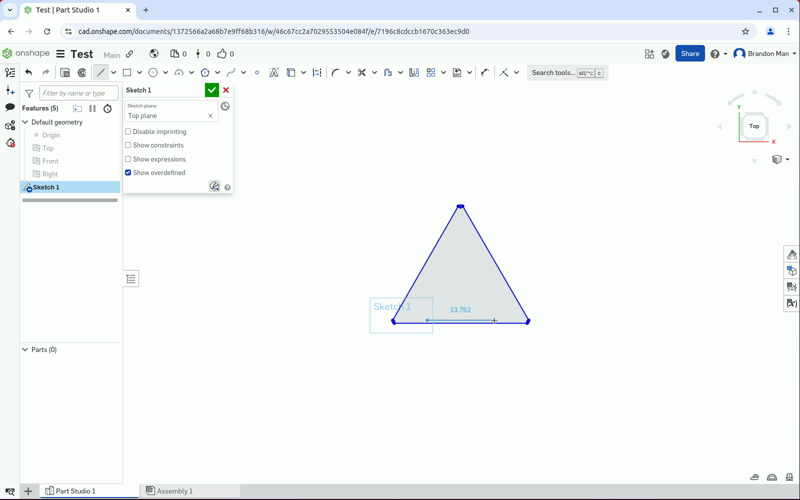
key_up(shift)
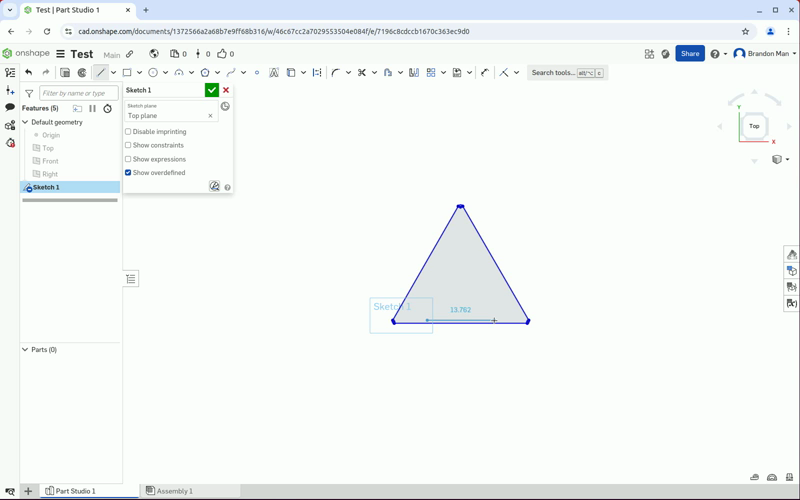
key_down(shift)
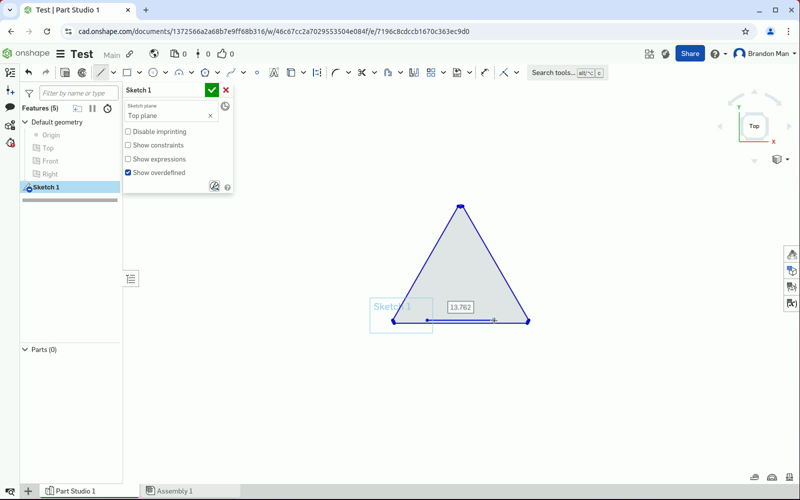
mouse_move(524, 320)
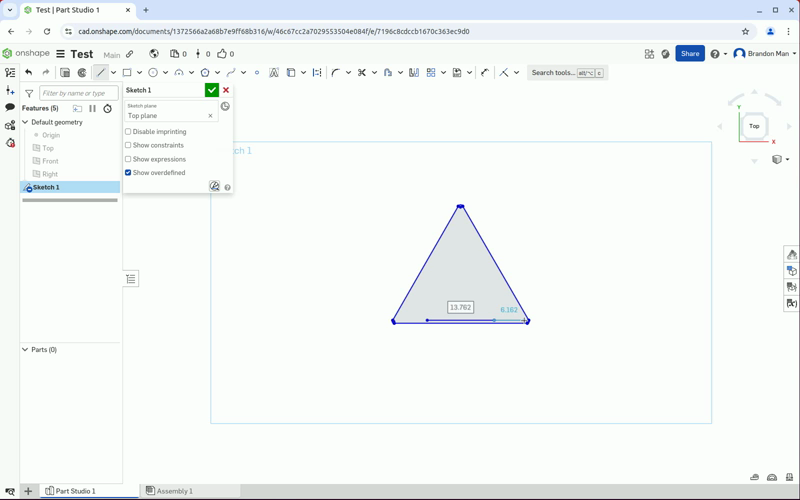
mouse_move(494, 267)
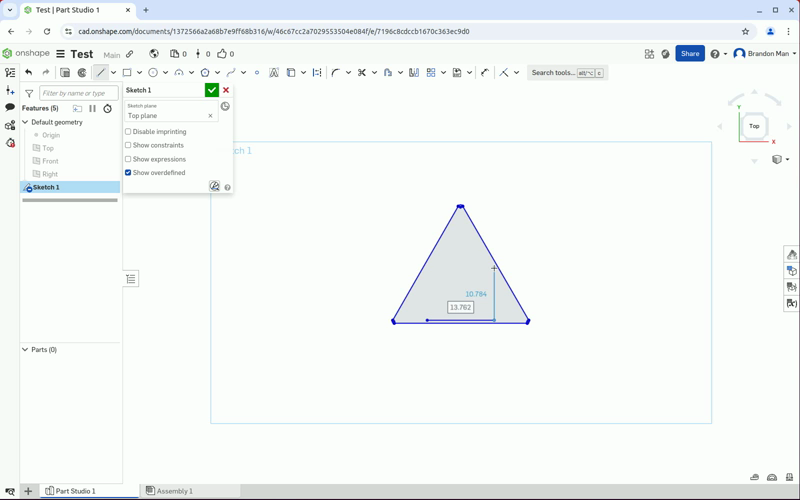
click(494, 267)
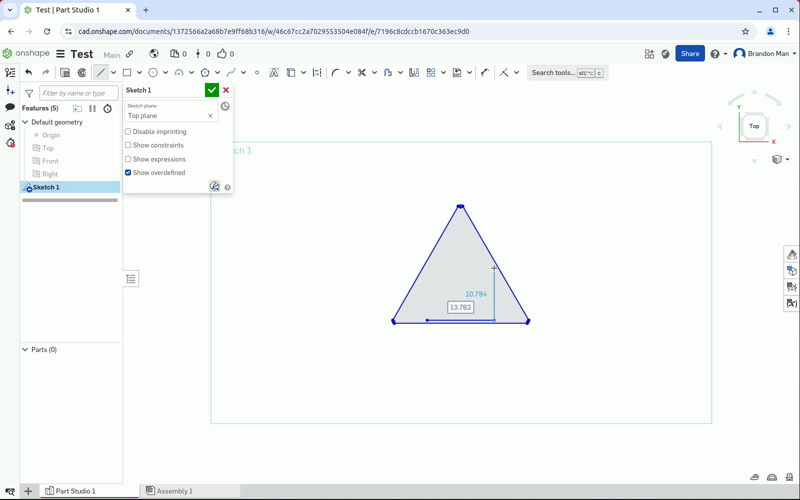
key_up(shift)
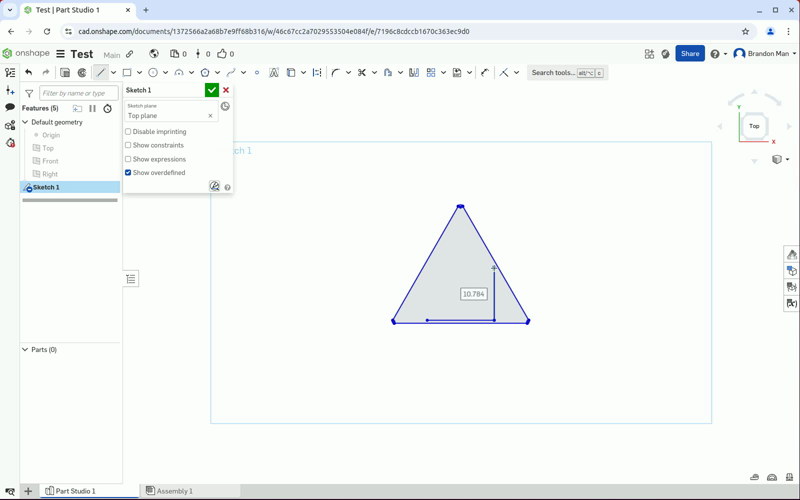
key_down(shift)
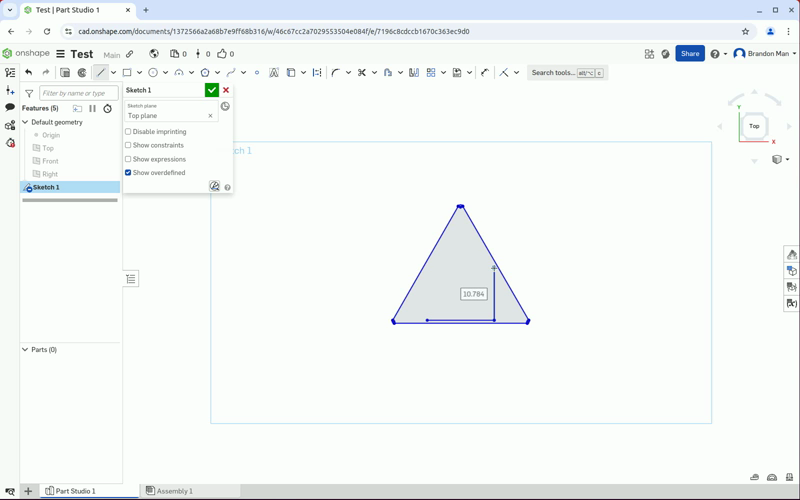
mouse_move(524, 267)
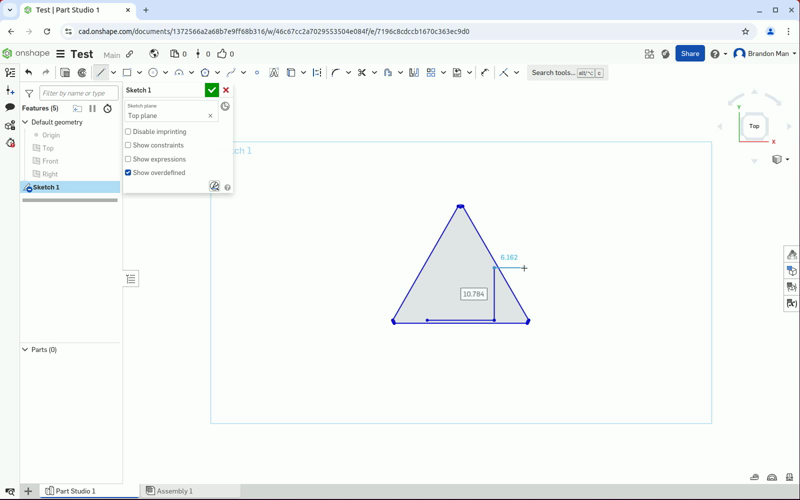
mouse_move(482, 267)
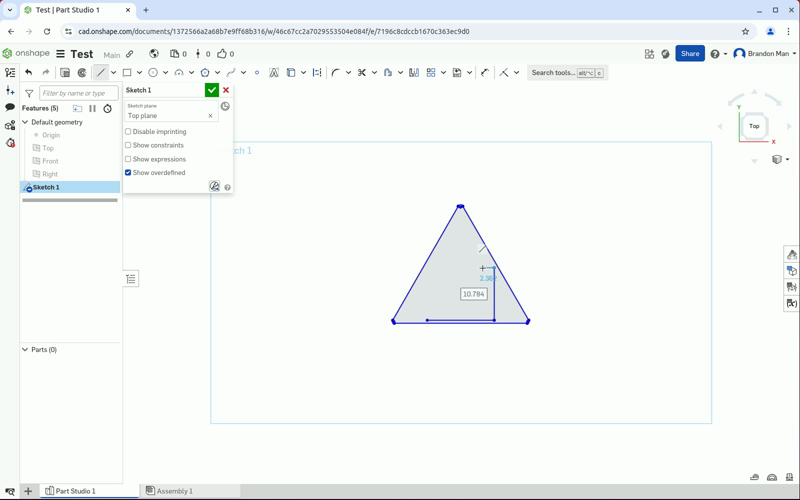
click(482, 267)
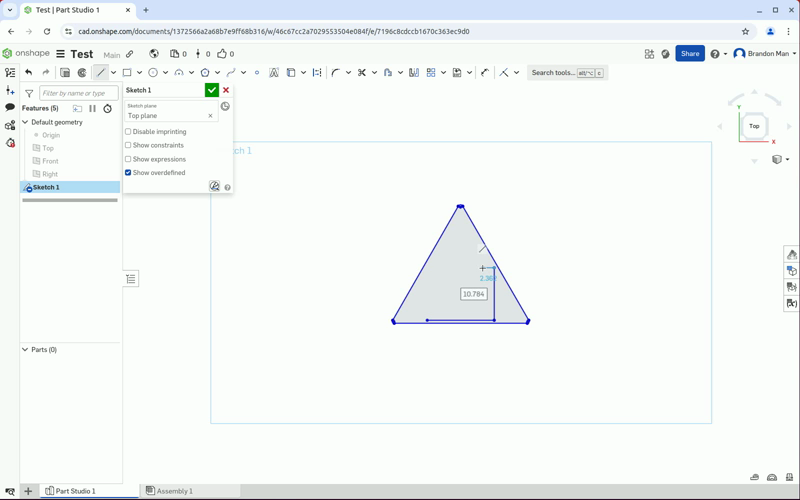
key_up(shift)
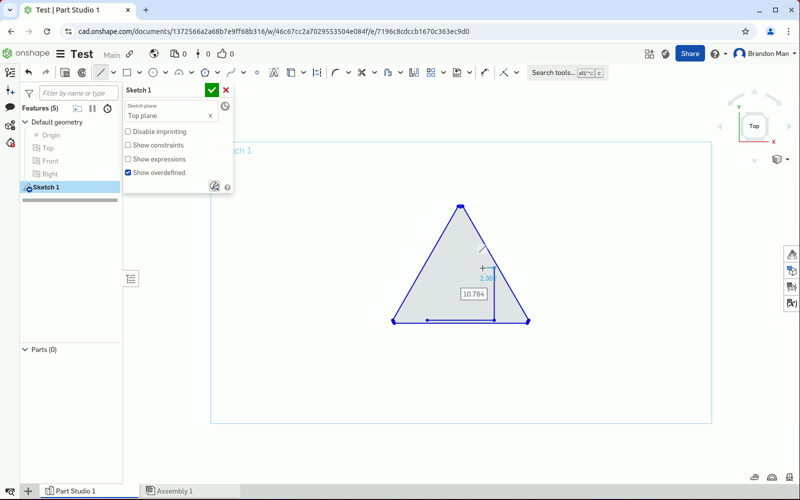
key_down(shift)
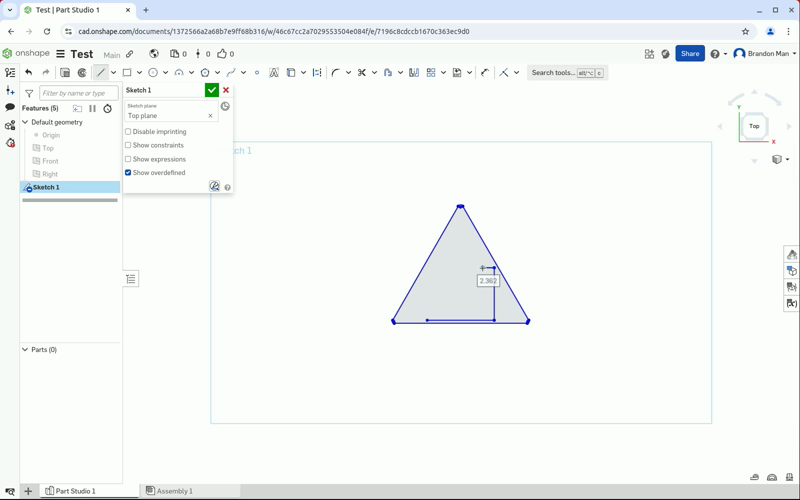
mouse_move(512, 267)
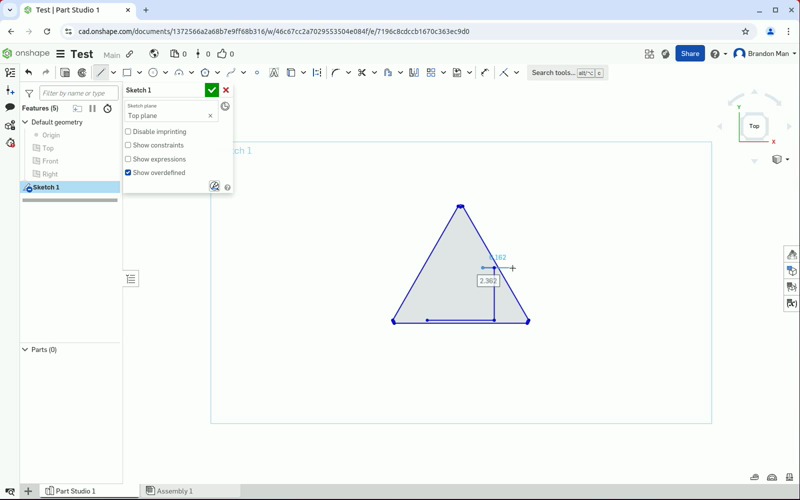
mouse_move(482, 310)
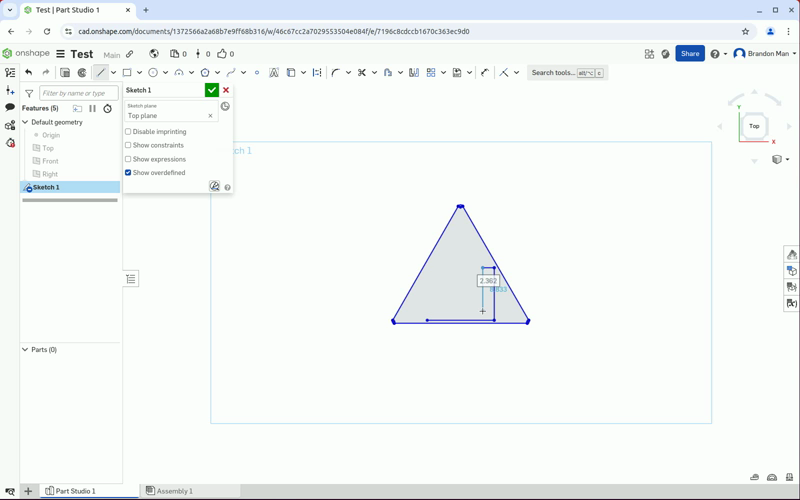
click(482, 310)
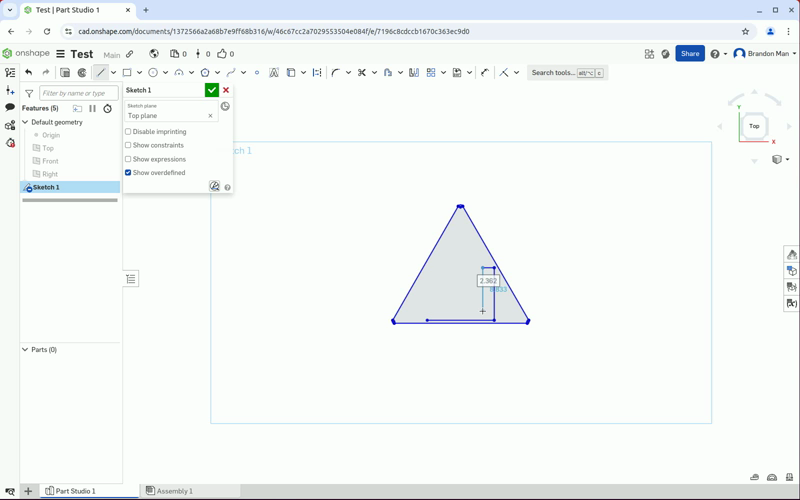
key_up(shift)
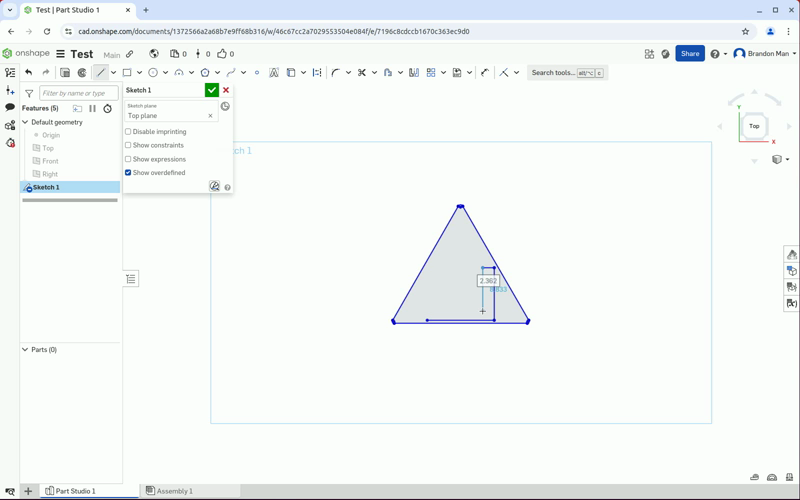
key_down(shift)
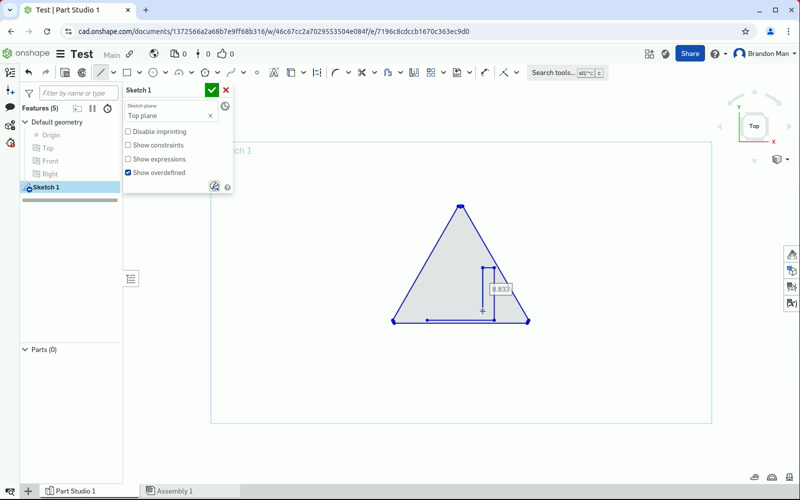
mouse_move(512, 310)
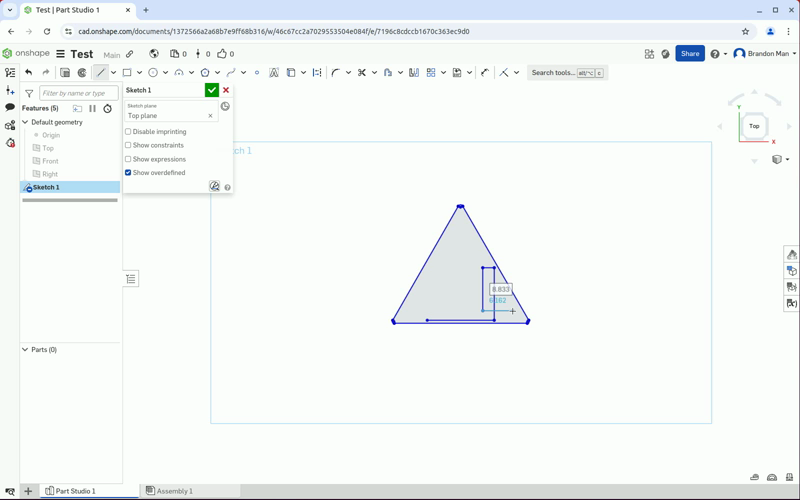
mouse_move(465, 310)
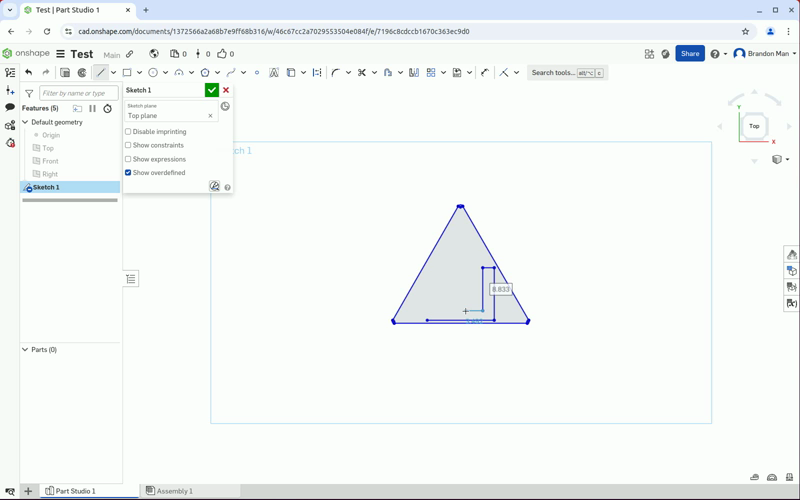
click(465, 310)
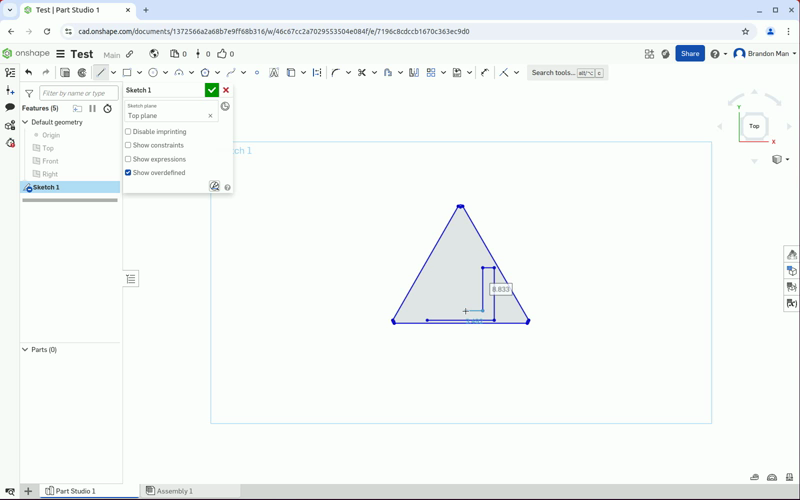
key_up(shift)
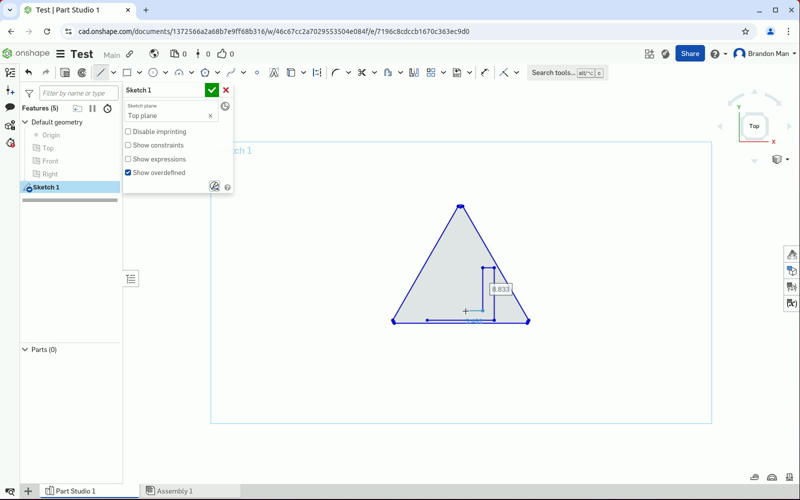
key_down(shift)
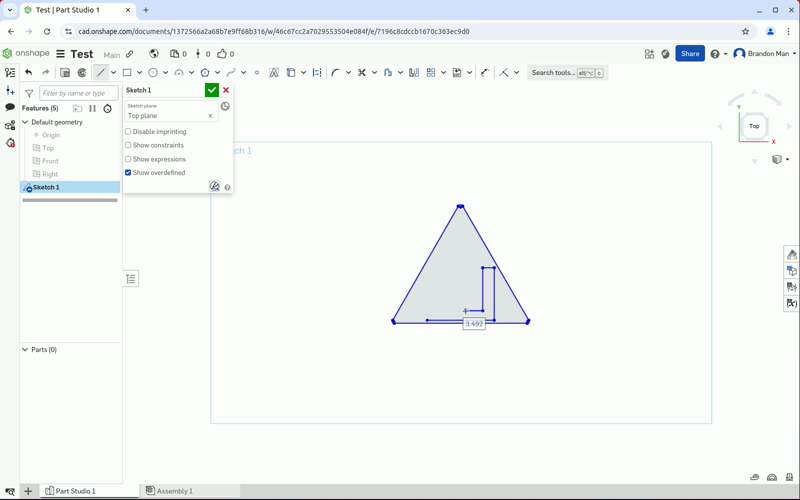
mouse_move(495, 310)
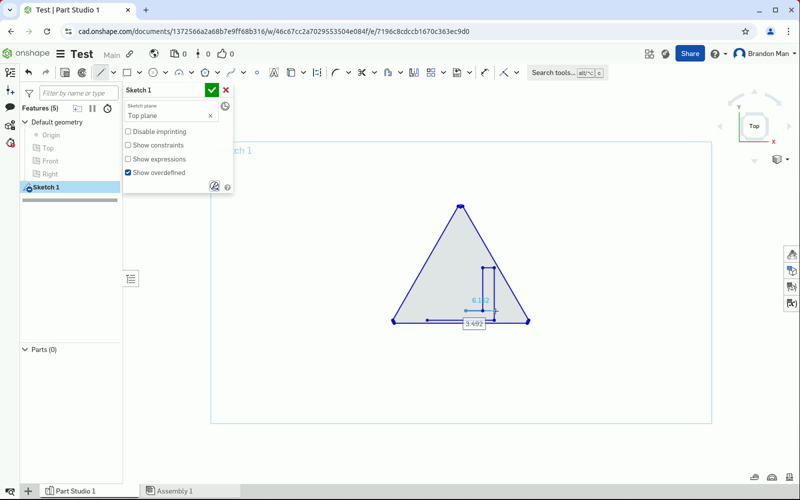
mouse_move(465, 267)
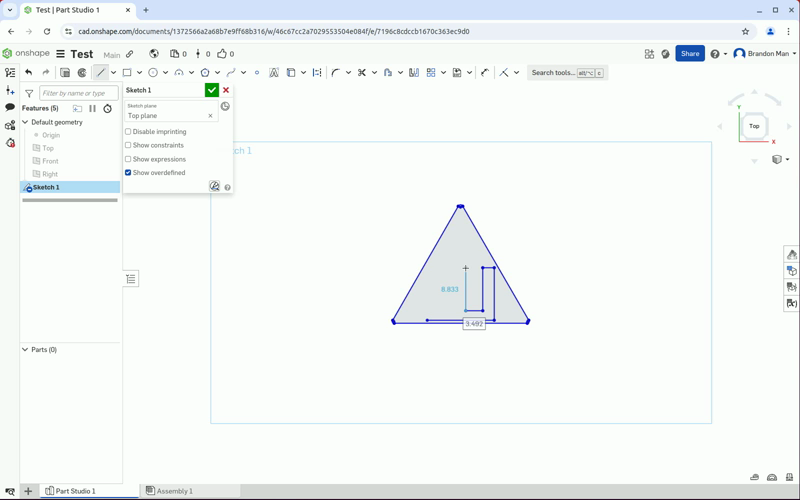
click(465, 267)
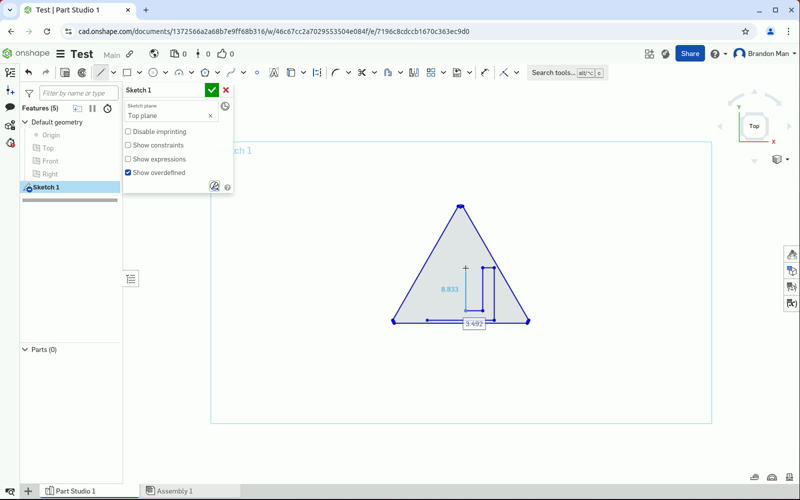
key_up(shift)
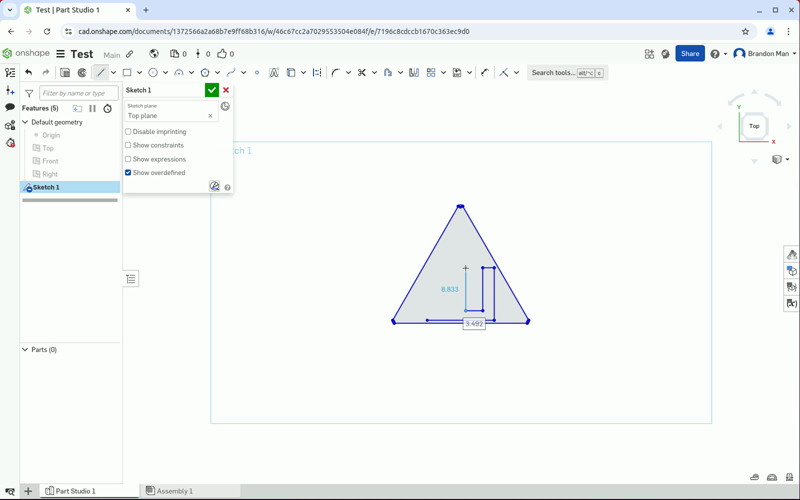
key_down(shift)
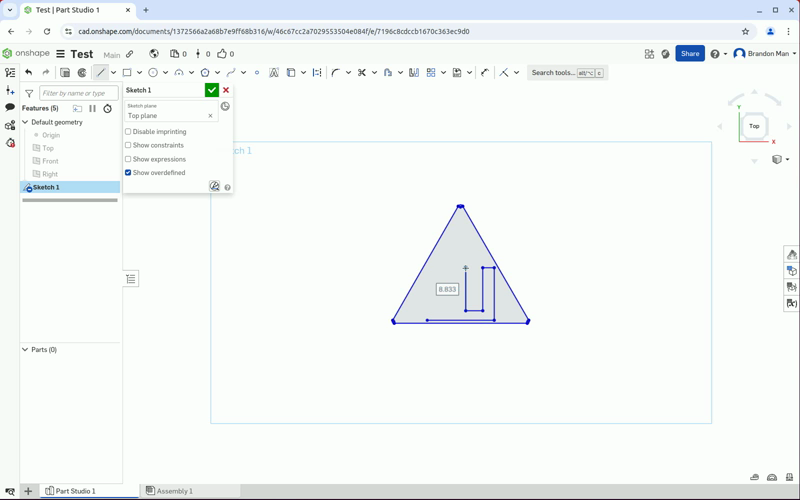
mouse_move(495, 267)
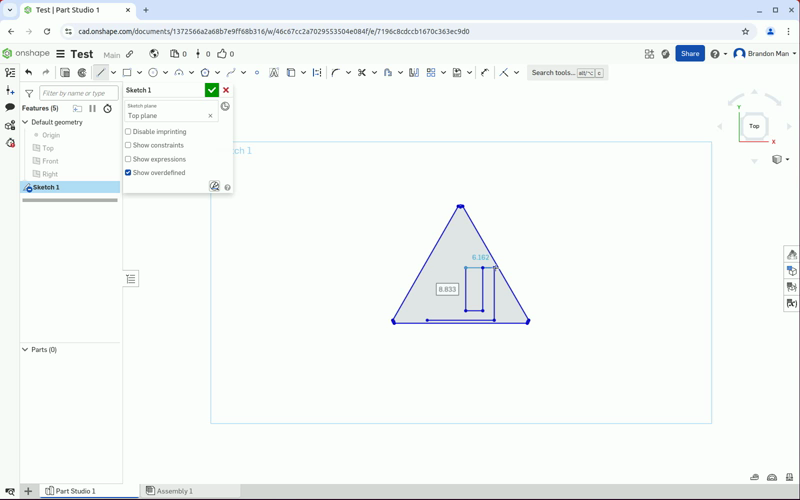
mouse_move(454, 267)
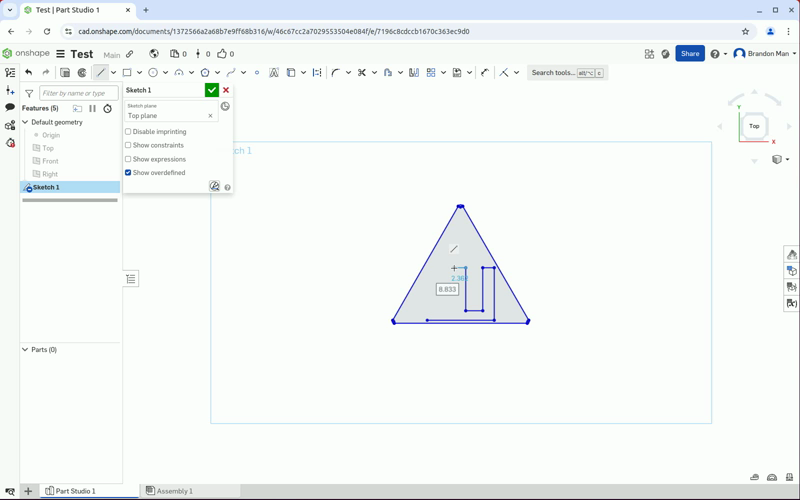
click(454, 267)
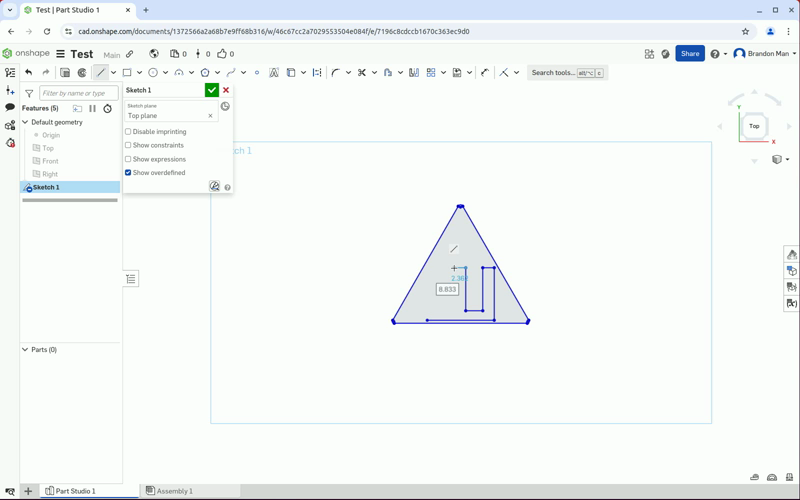
key_up(shift)
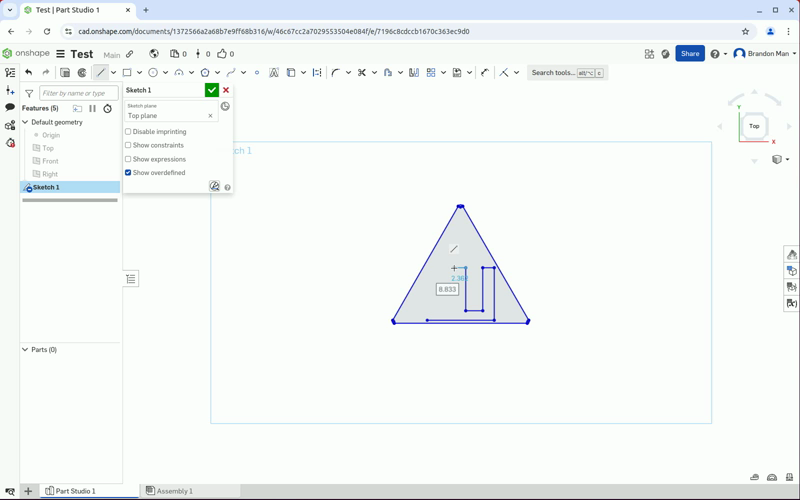
key_down(shift)
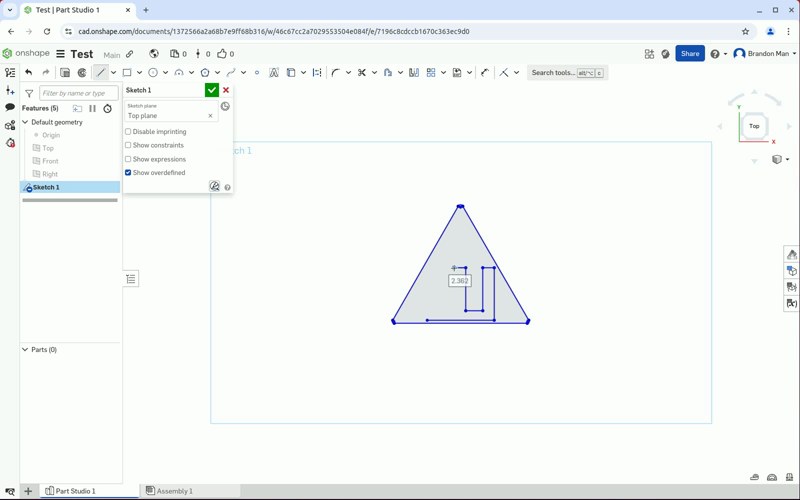
mouse_move(484, 267)
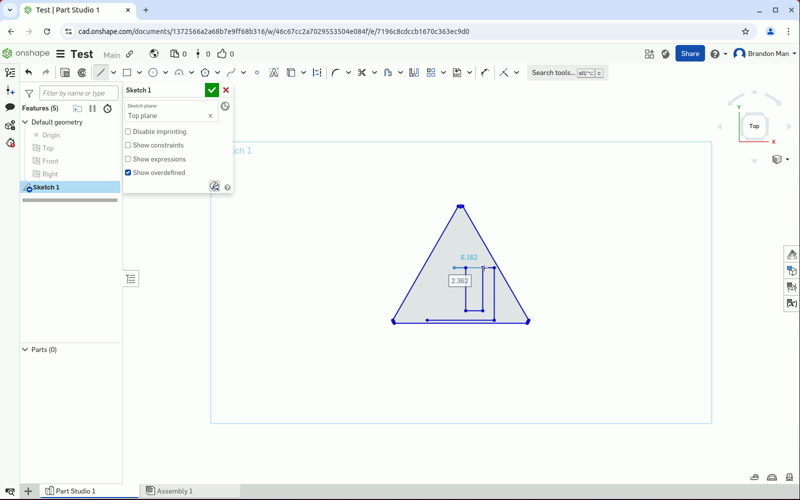
mouse_move(454, 310)
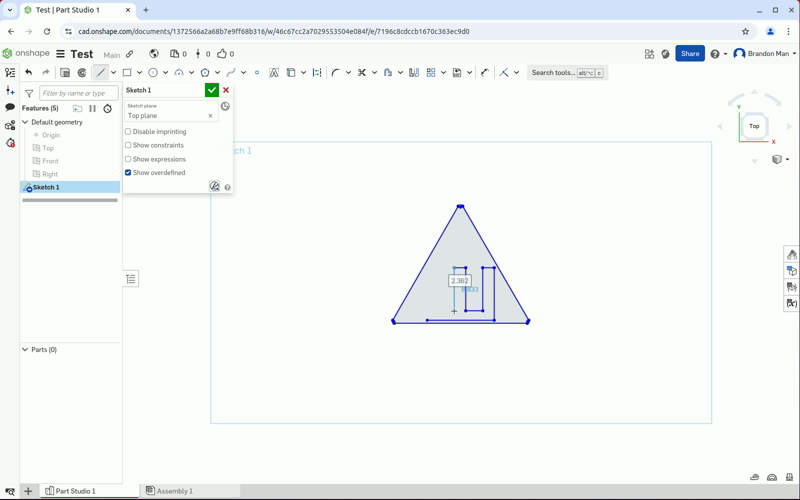
click(454, 310)
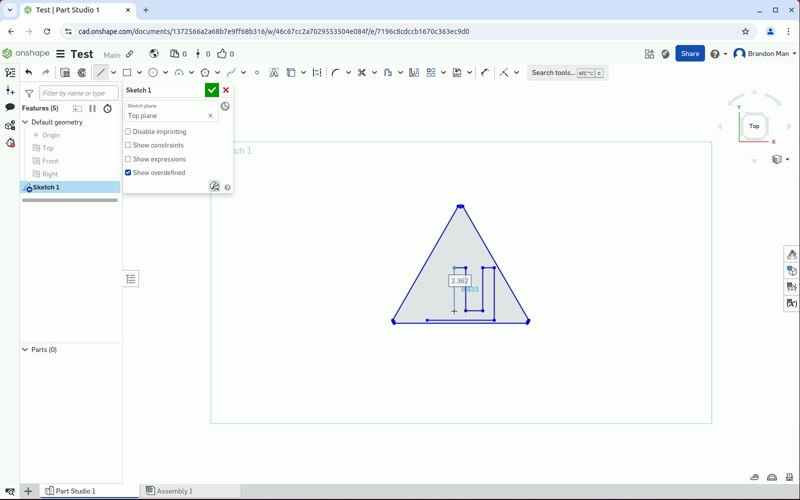
key_up(shift)
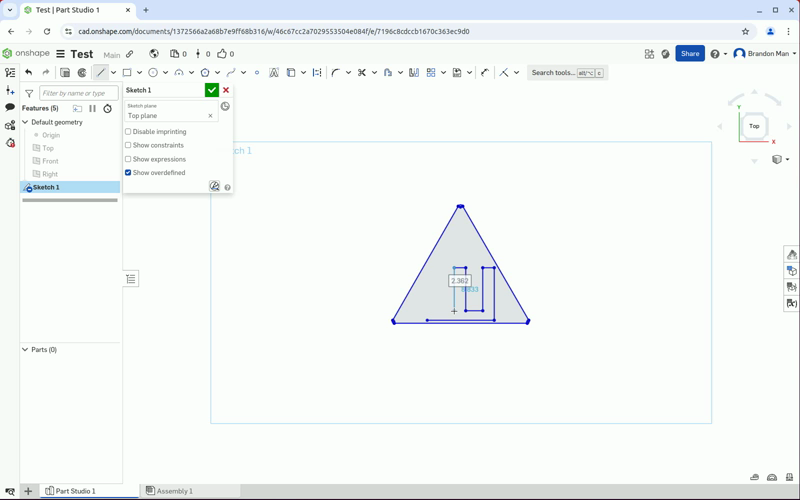
key_down(shift)
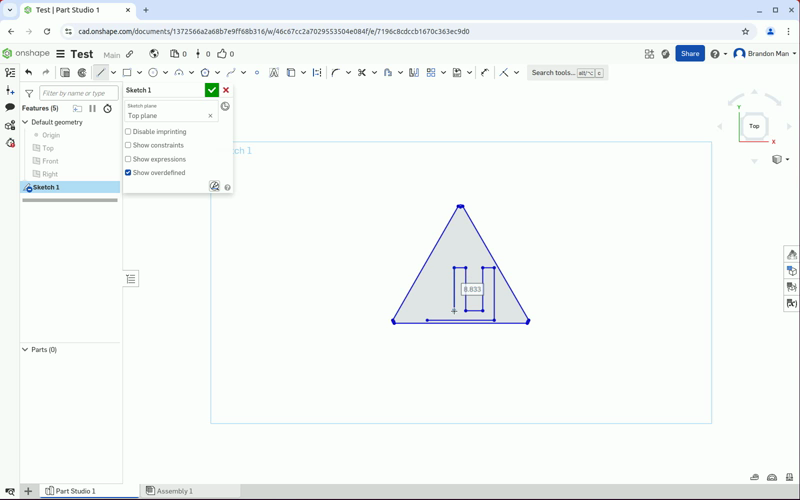
mouse_move(484, 310)
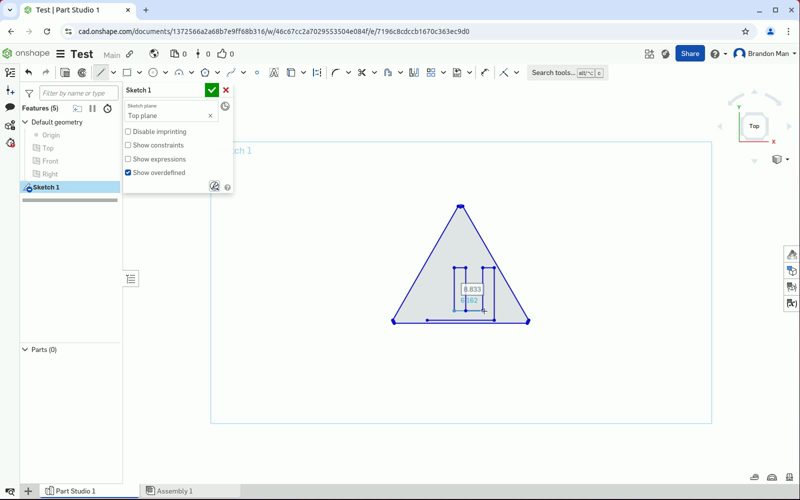
mouse_move(438, 310)
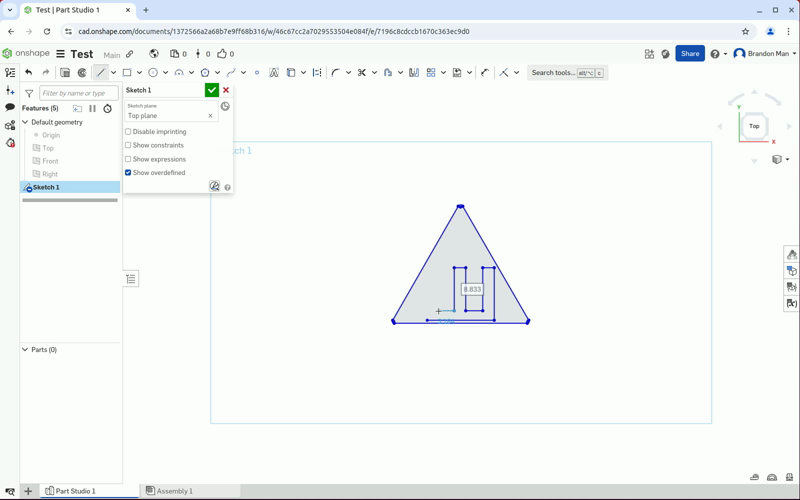
click(438, 310)
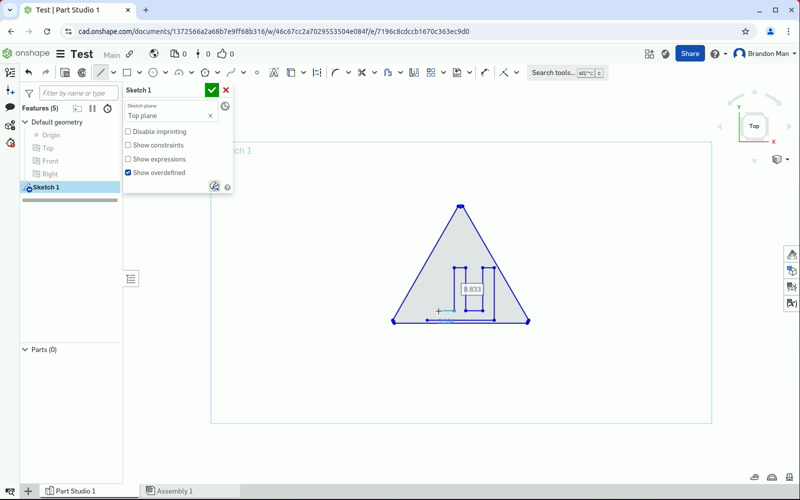
key_up(shift)
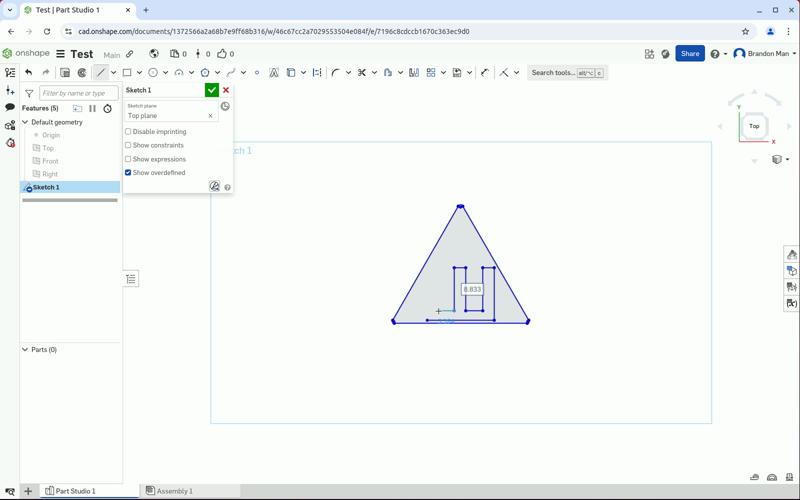
key_down(shift)
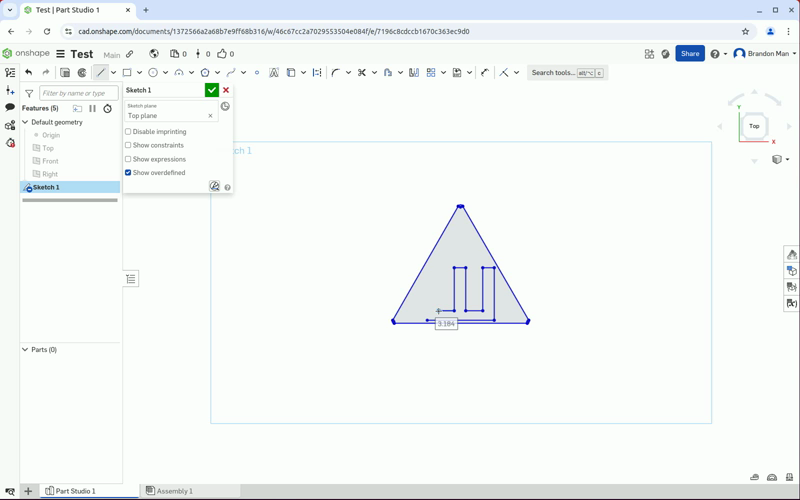
mouse_move(468, 310)
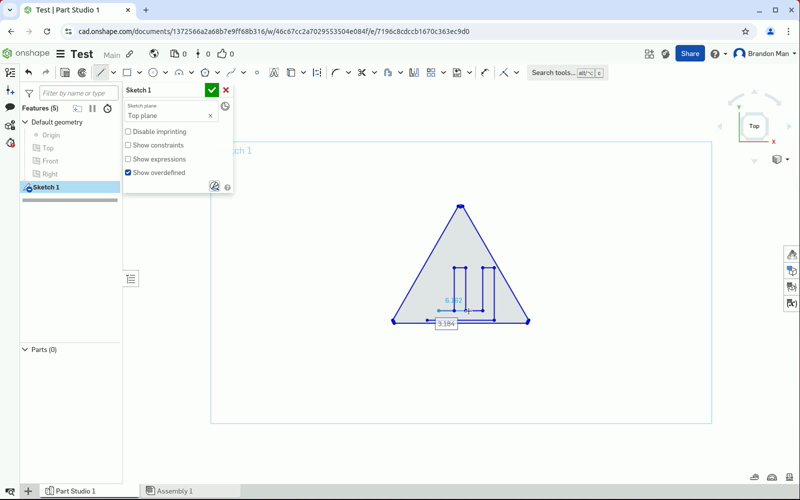
mouse_move(438, 267)
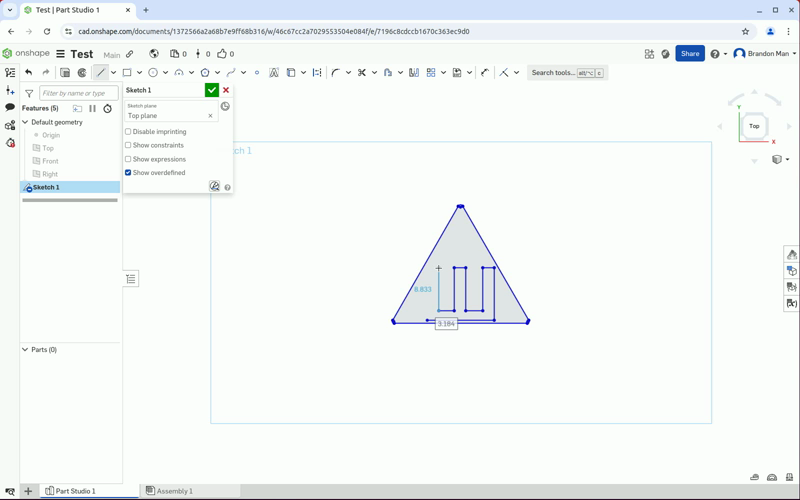
click(438, 267)
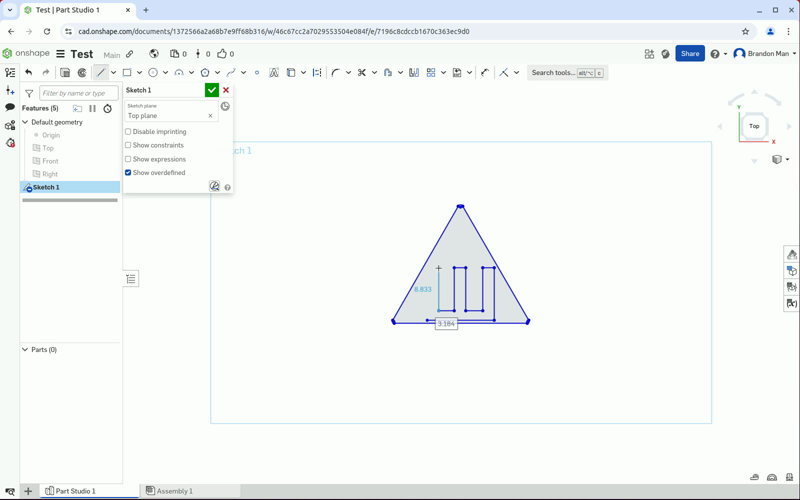
key_up(shift)
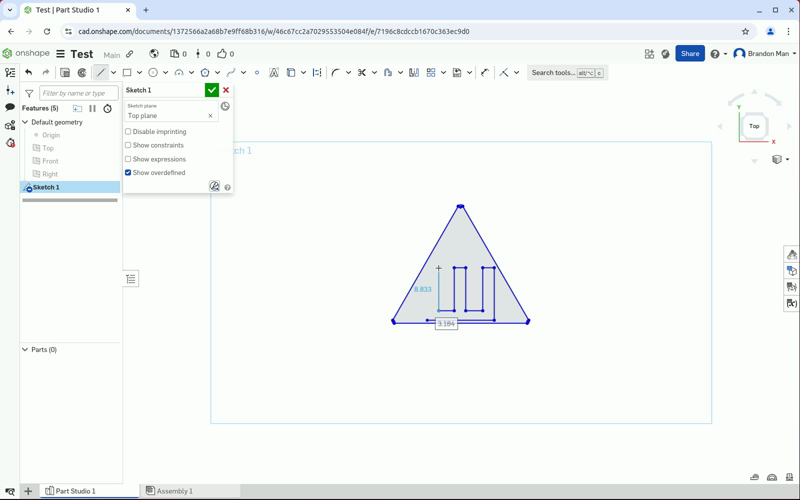
key_down(shift)
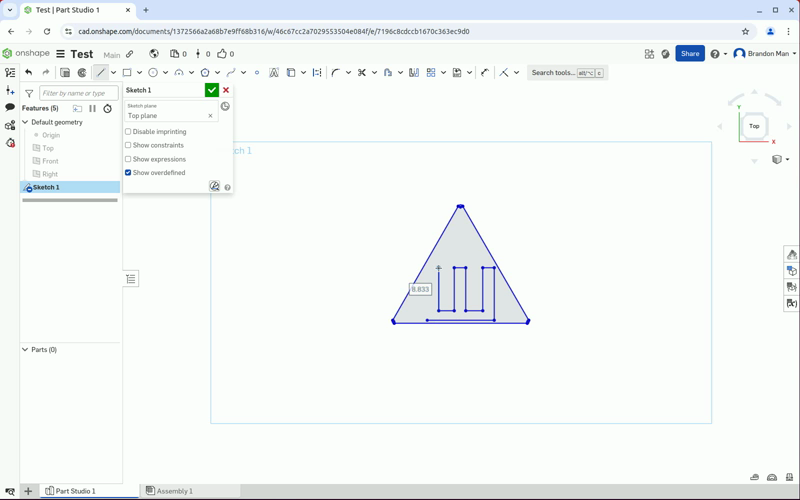
mouse_move(468, 267)
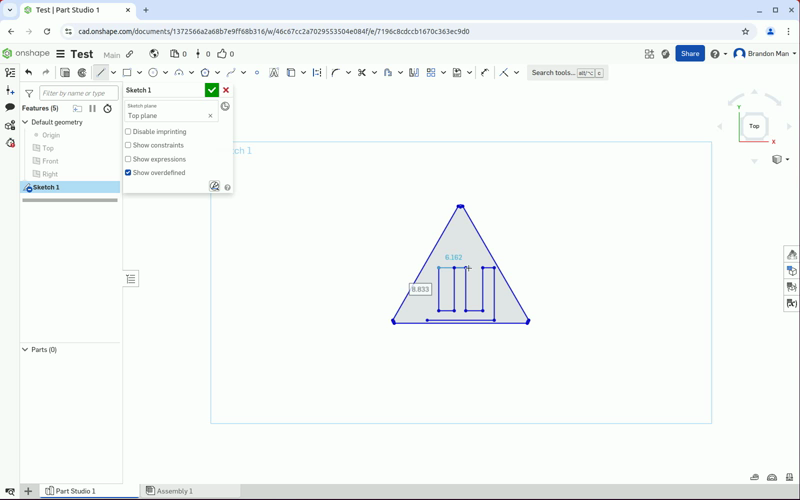
mouse_move(427, 267)
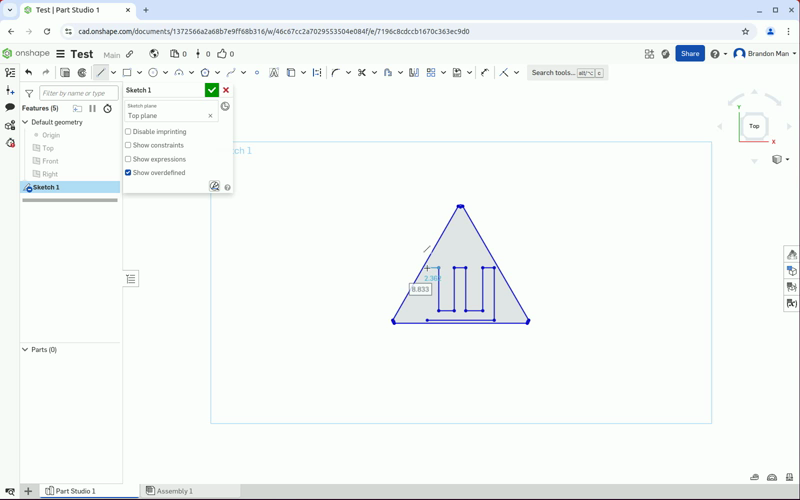
click(427, 267)
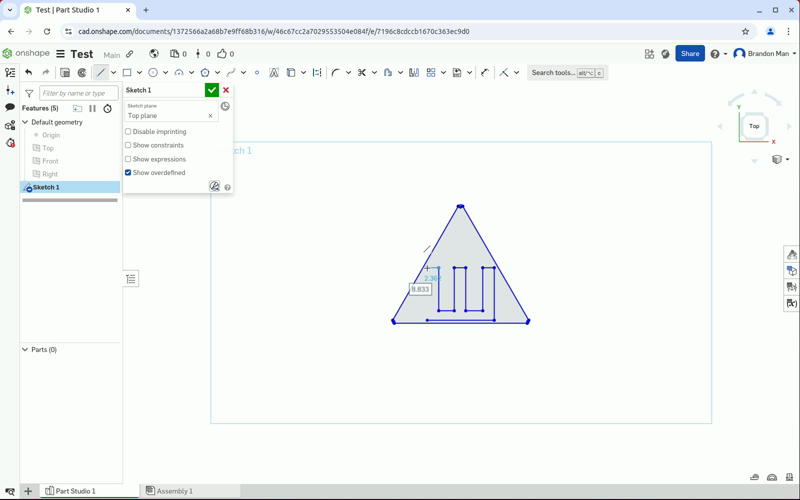
key_up(shift)
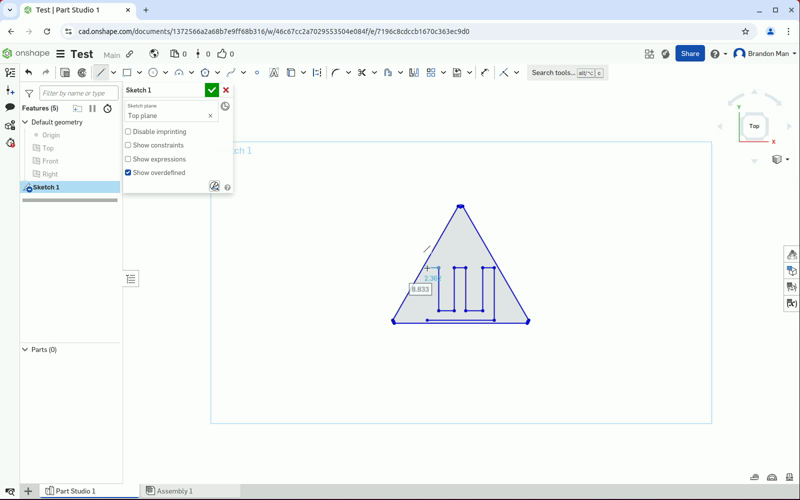
mouse_move(457, 267)
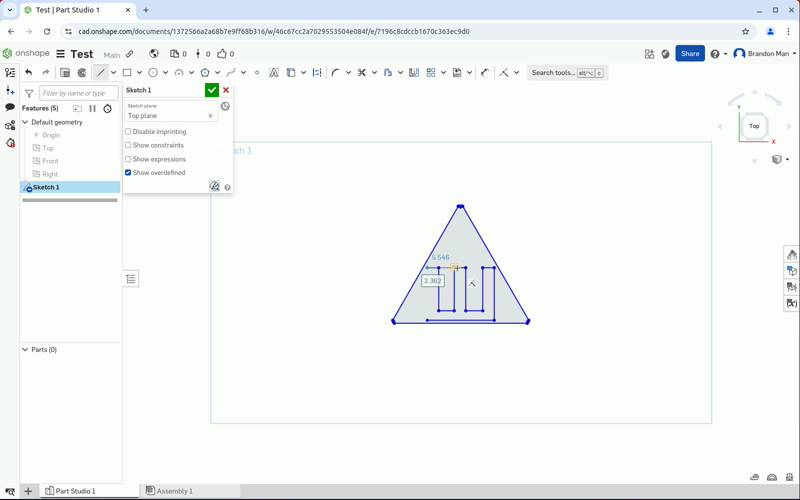
key_down(shift)
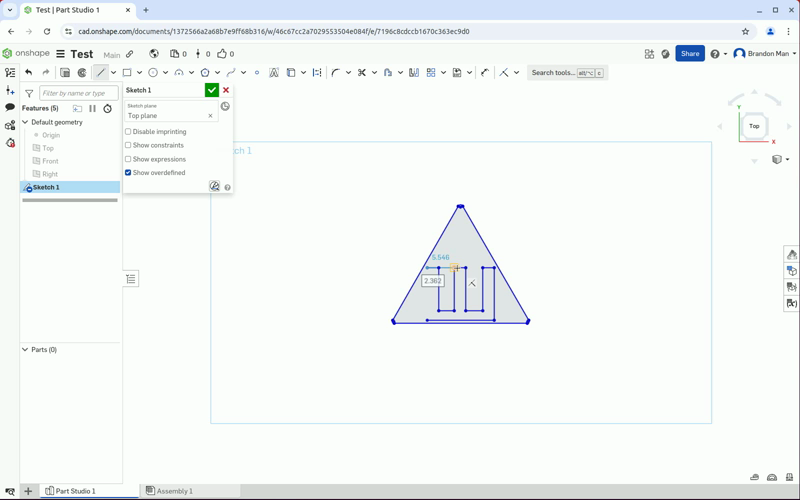
mouse_move(427, 320)
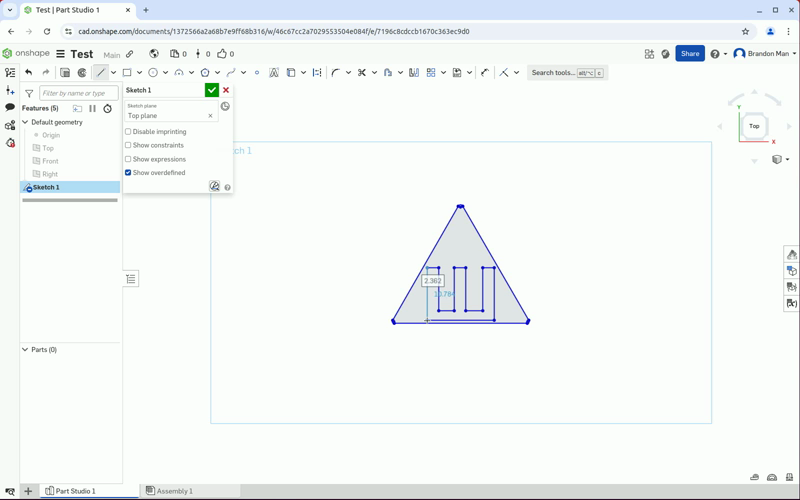
key_up(shift)
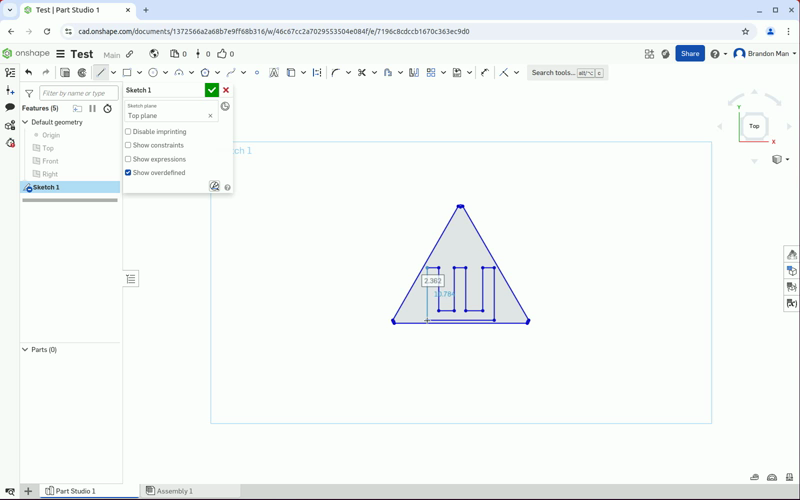
click(427, 320)
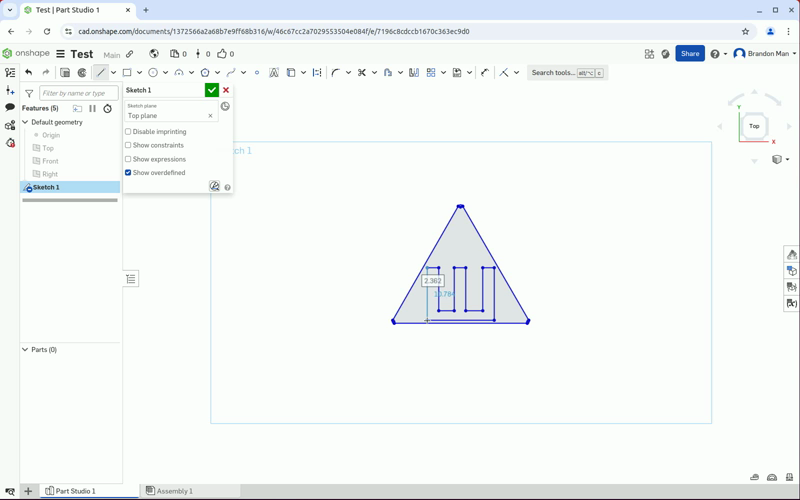
key(esc)
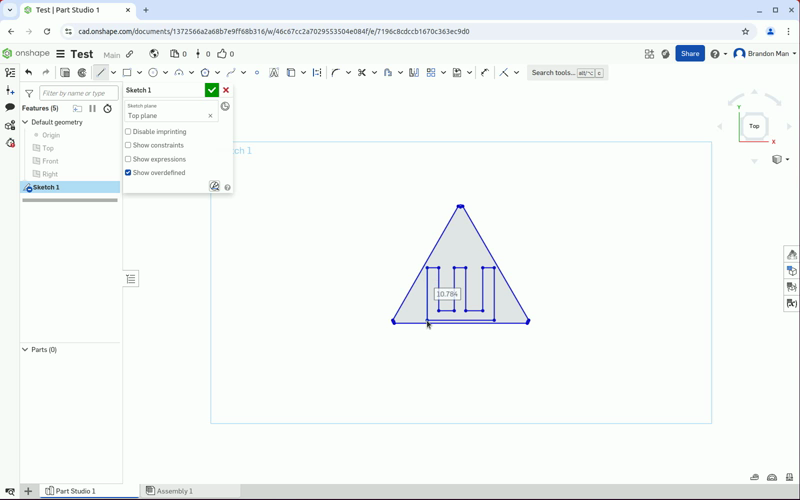
mouse_move(446, 278)
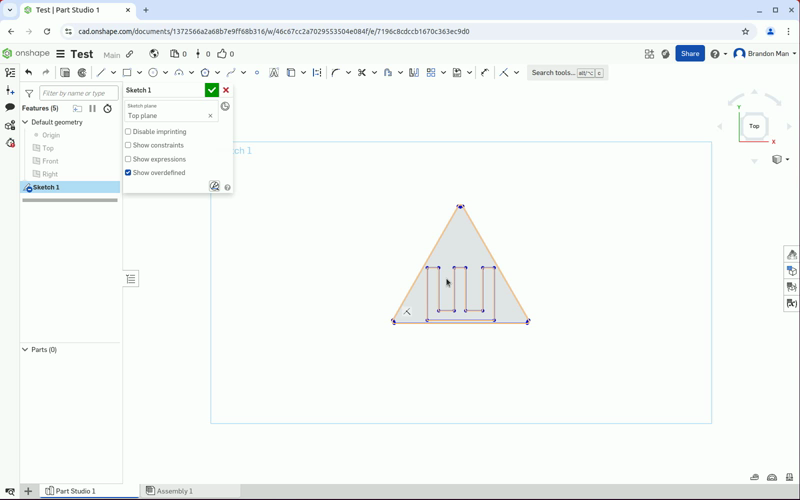
click(446, 278)
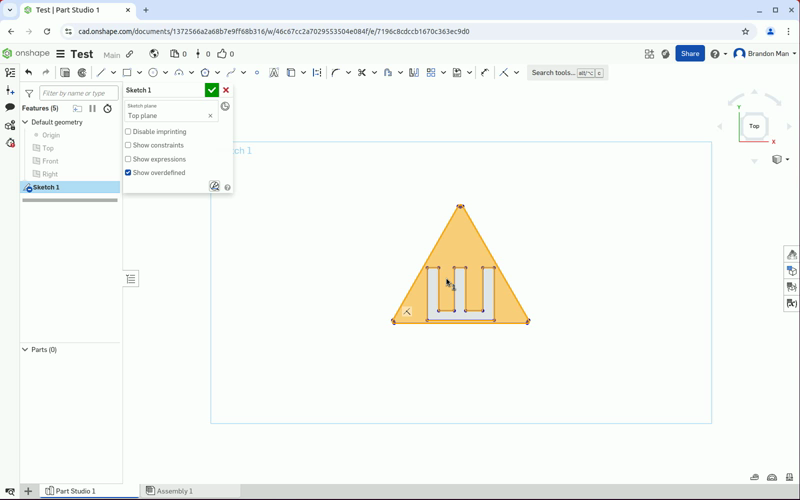
mouse_move(73, 352)
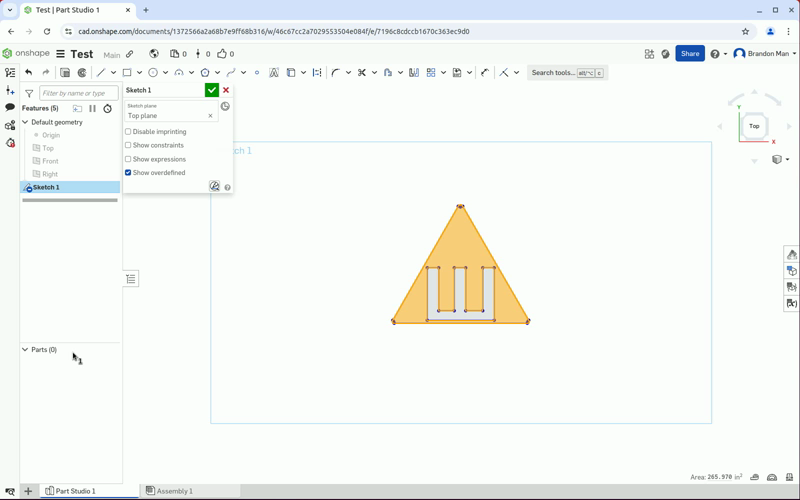
key(shift+y)
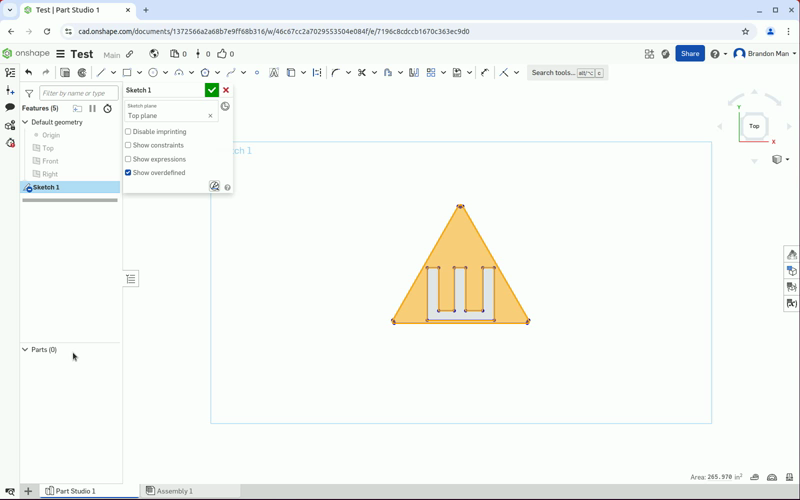
key(shift+e)
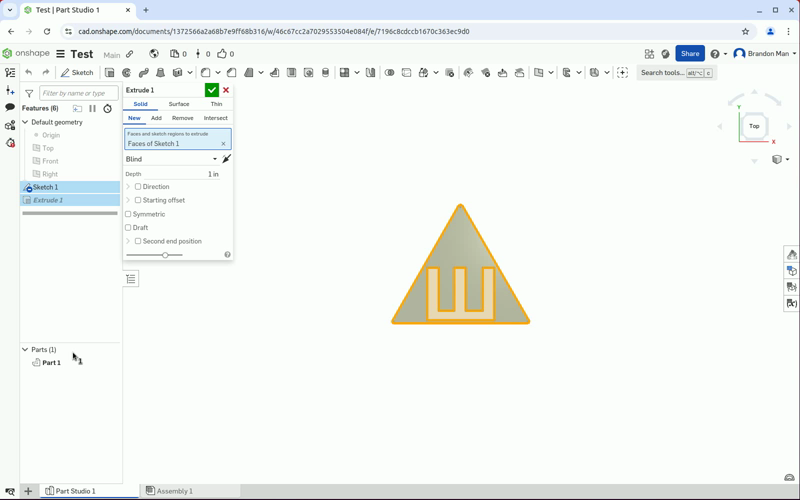
mouse_move(143, 106)
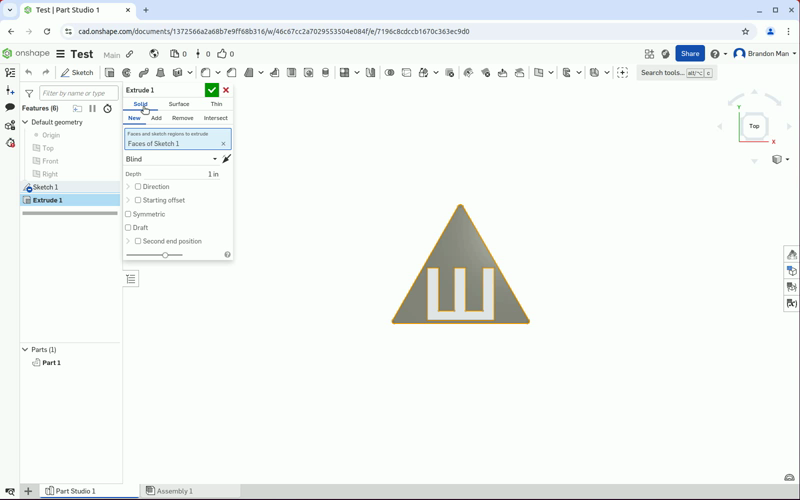
click(143, 106)
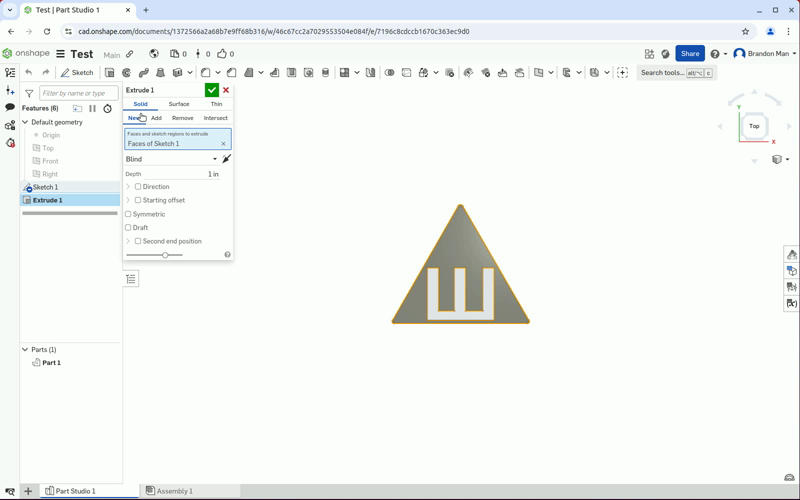
mouse_move(137, 120)
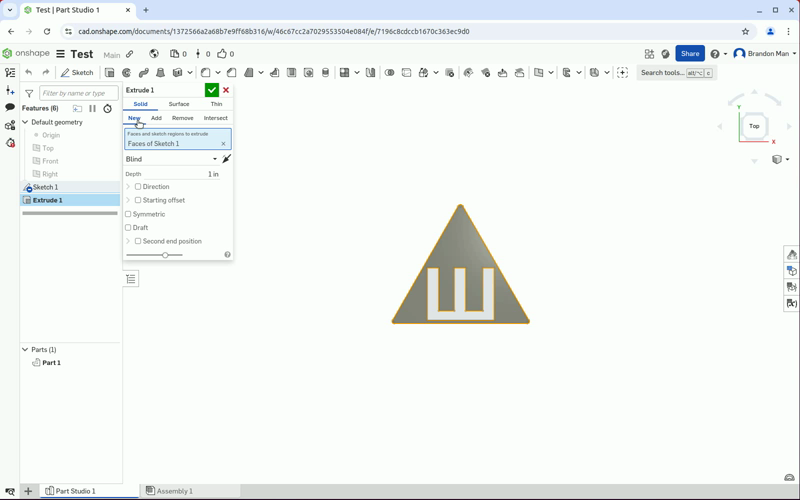
click(137, 120)
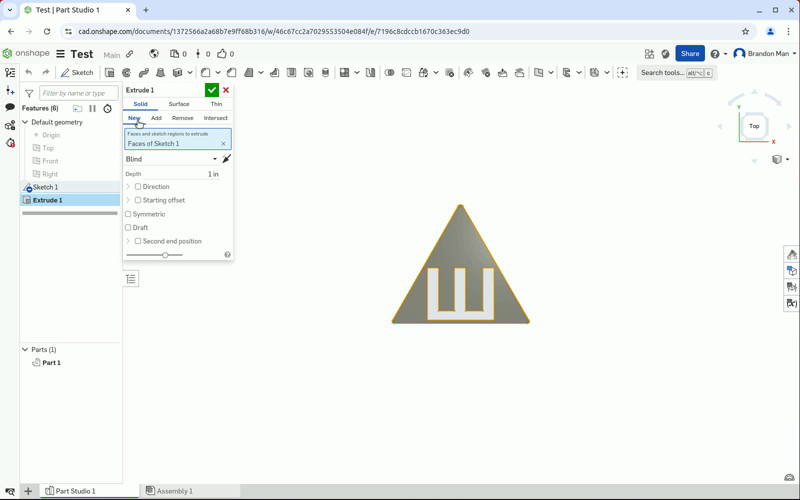
key(tab, 4)
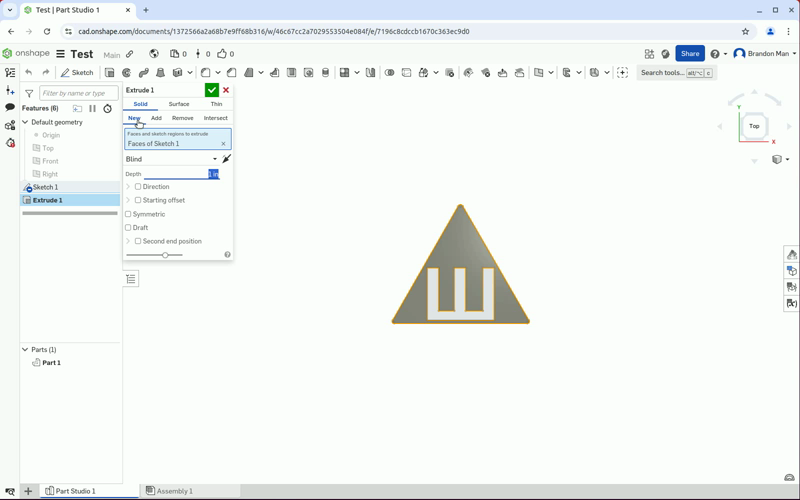
text(-0.241)
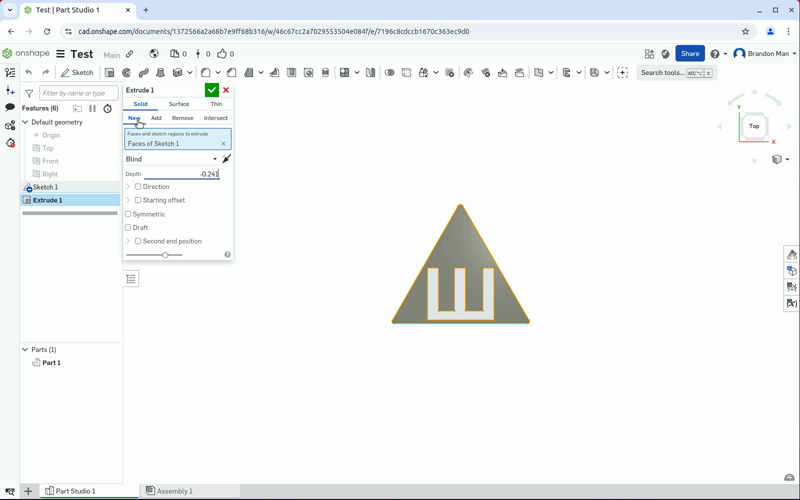
key(enter)
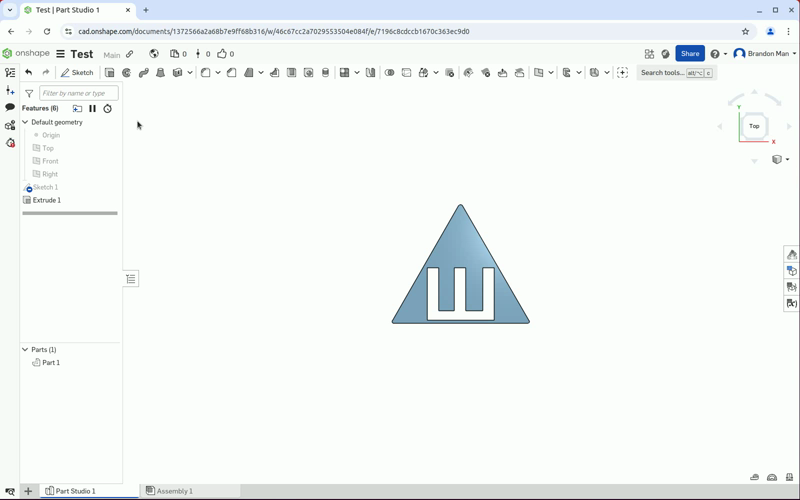
key(shift+h)
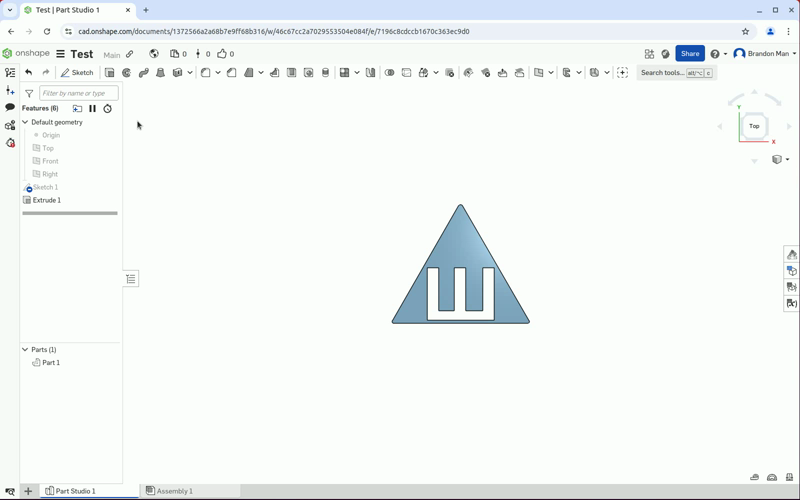
key(shift+h)
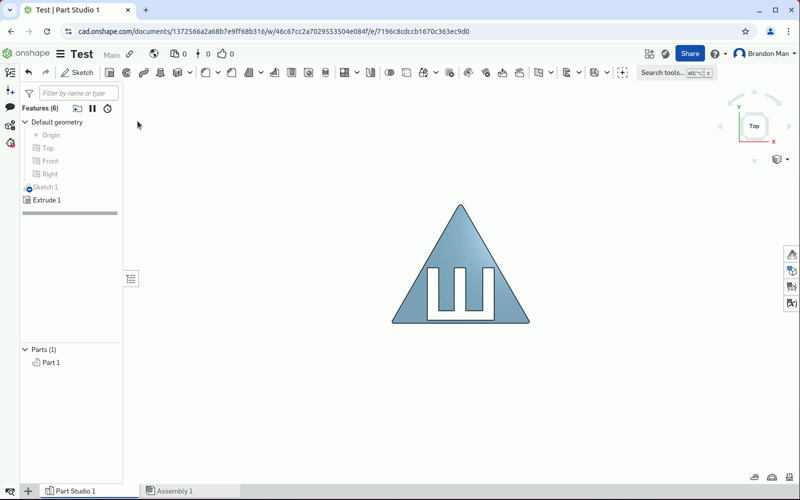
mouse_move(73, 189)
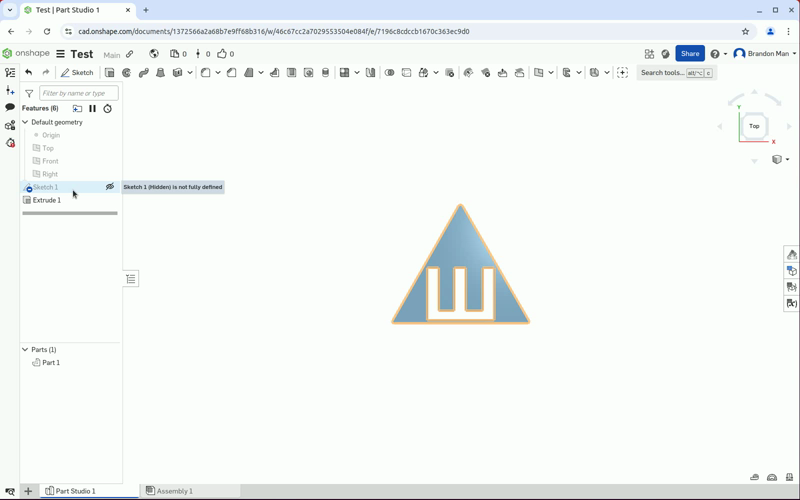
click(73, 189)
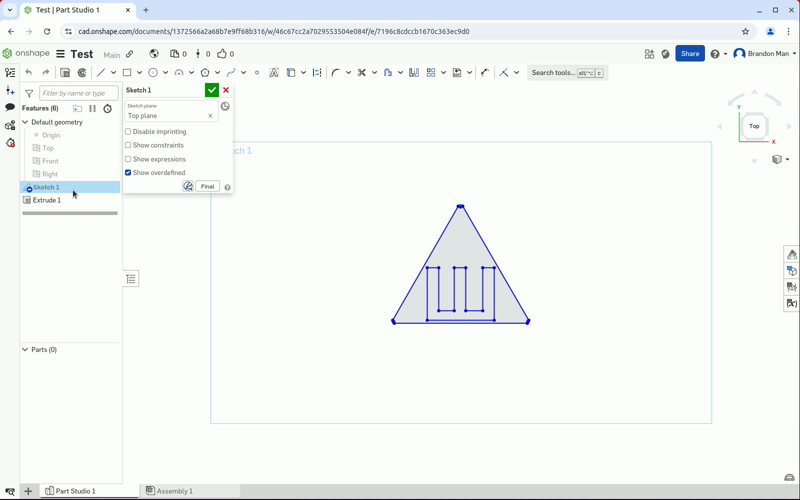
mouse_move(229, 92)
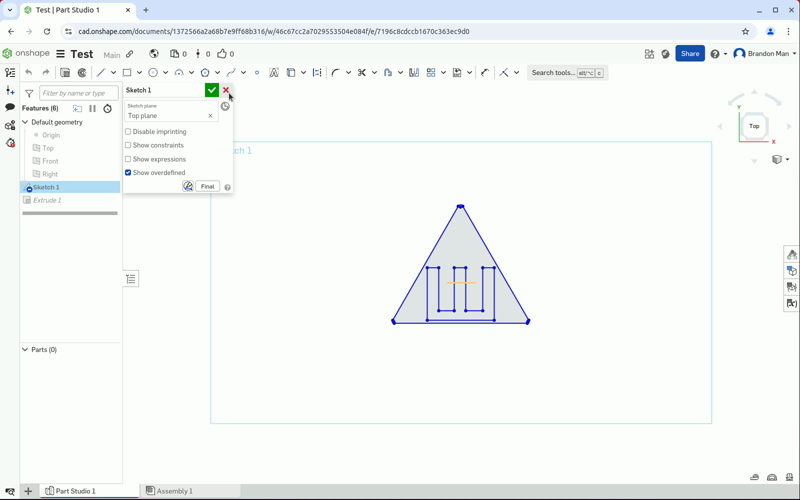
click(229, 92)
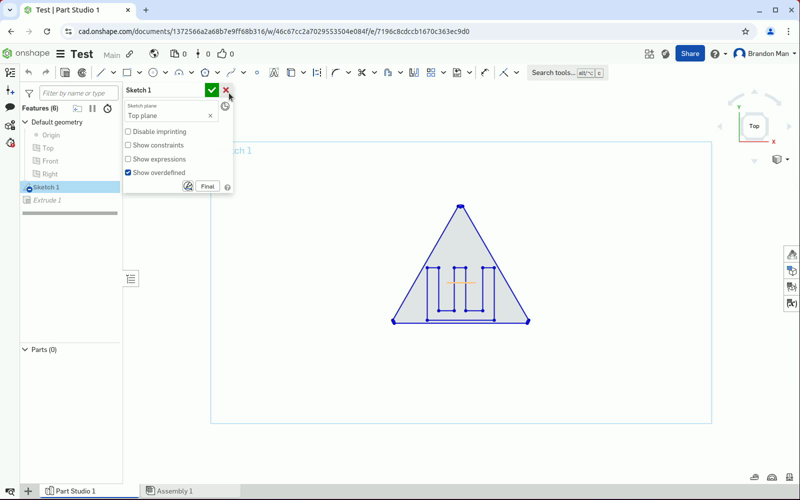
key(shift+s)
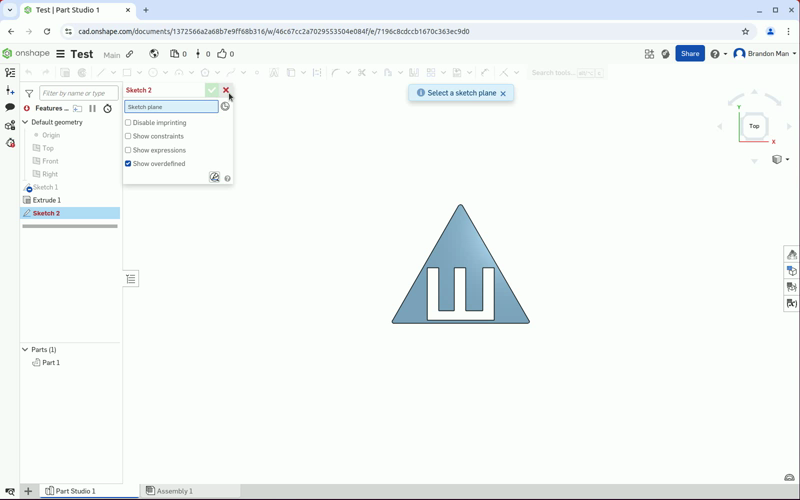
mouse_move(73, 150)
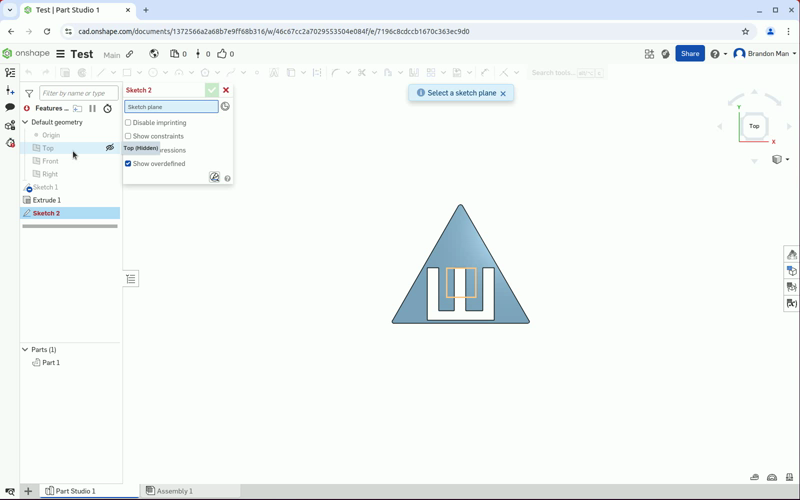
click(73, 150)
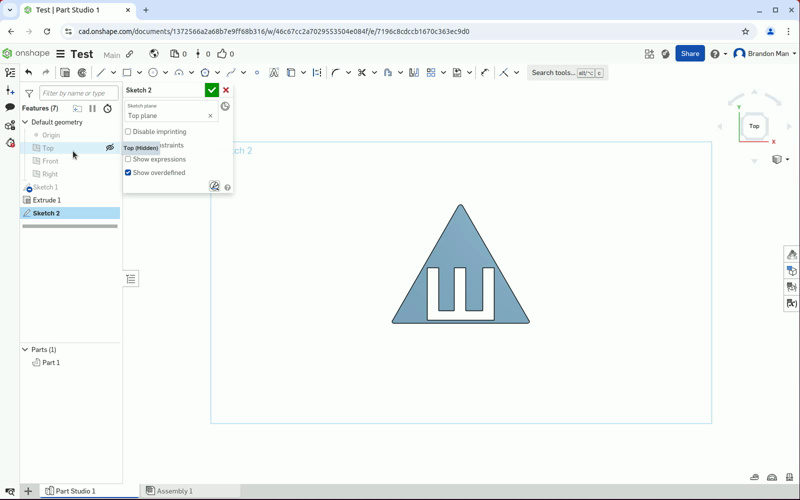
mouse_move(73, 352)
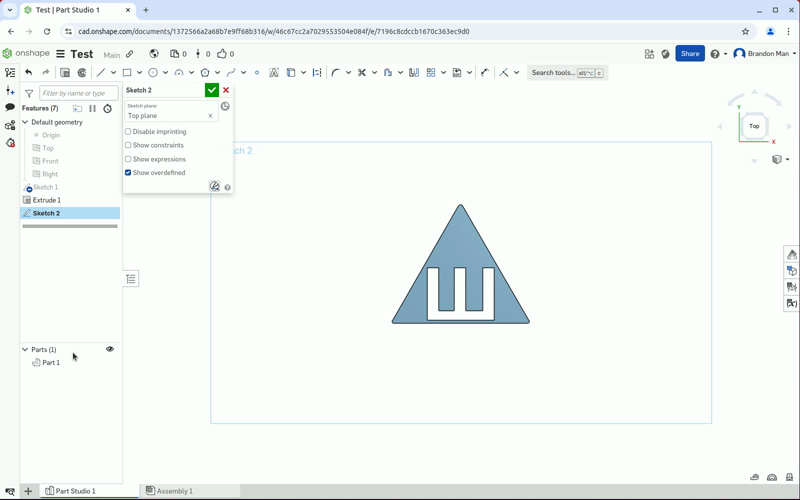
key(y)
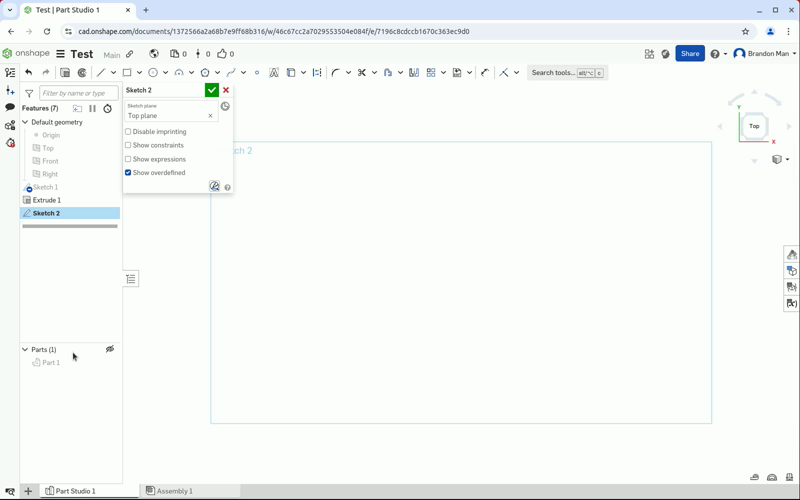
key(l)
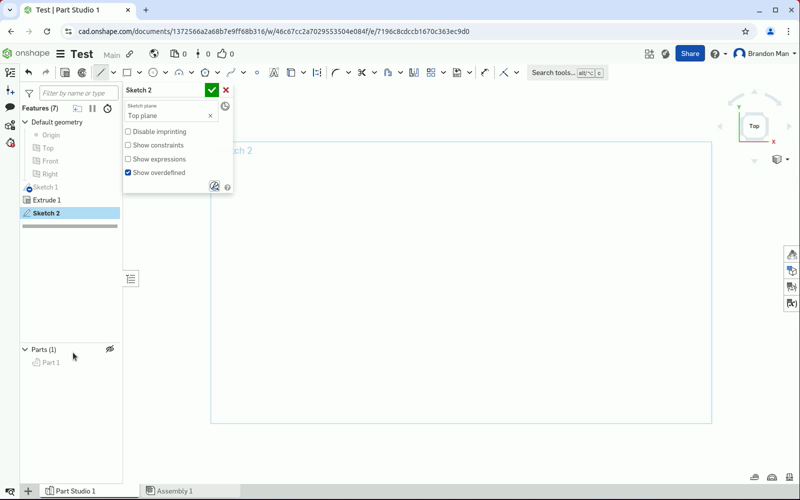
key_down(shift)
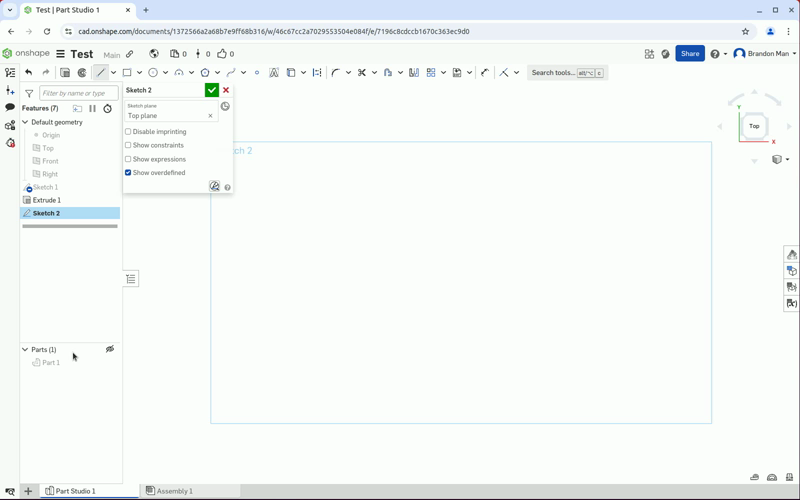
mouse_move(427, 319)
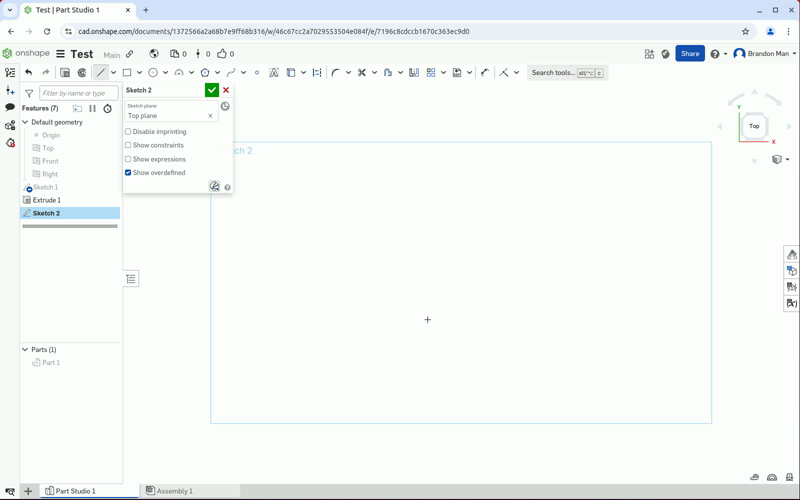
click(427, 319)
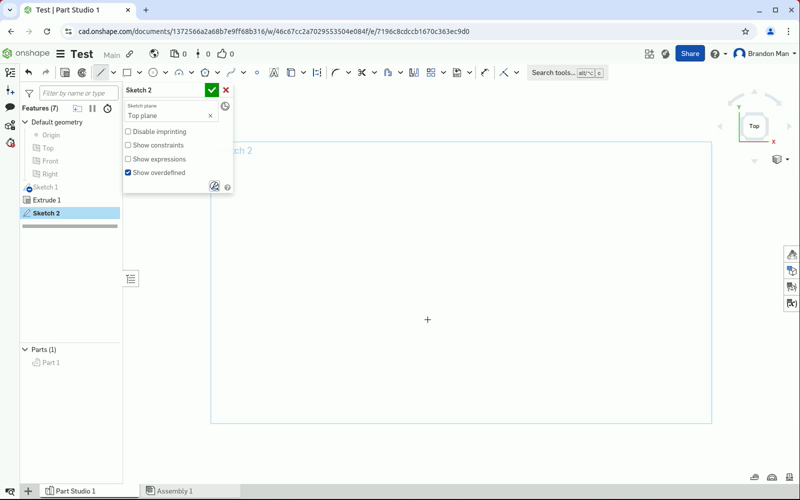
key_up(shift)
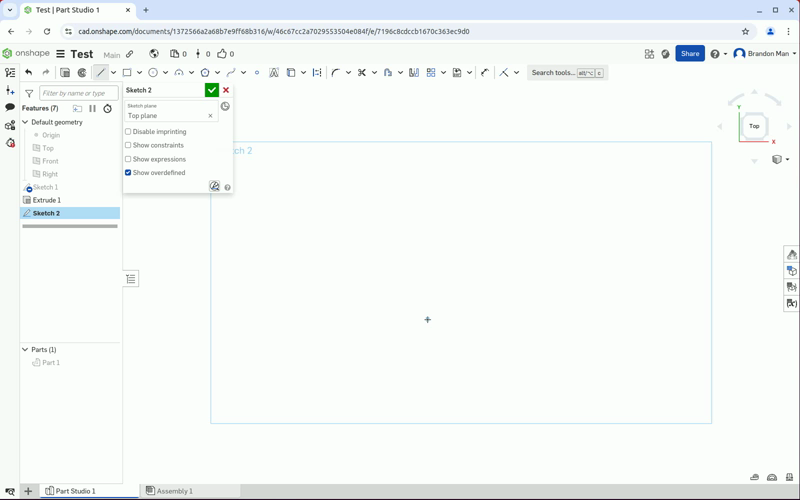
key_down(shift)
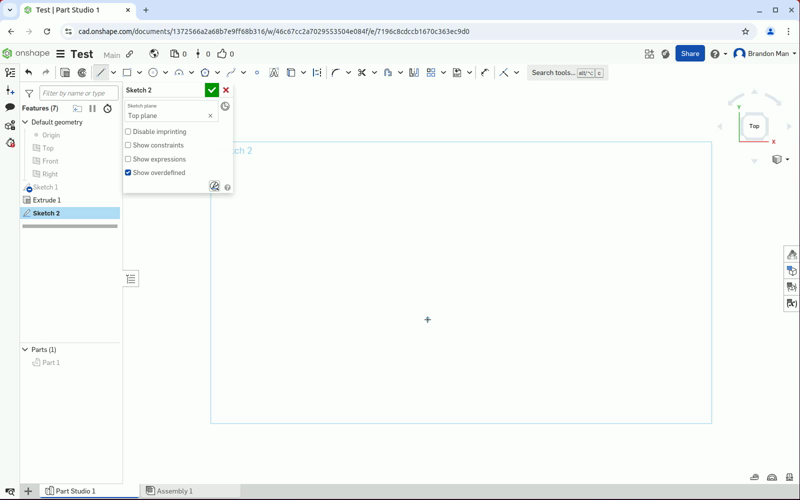
mouse_move(495, 319)
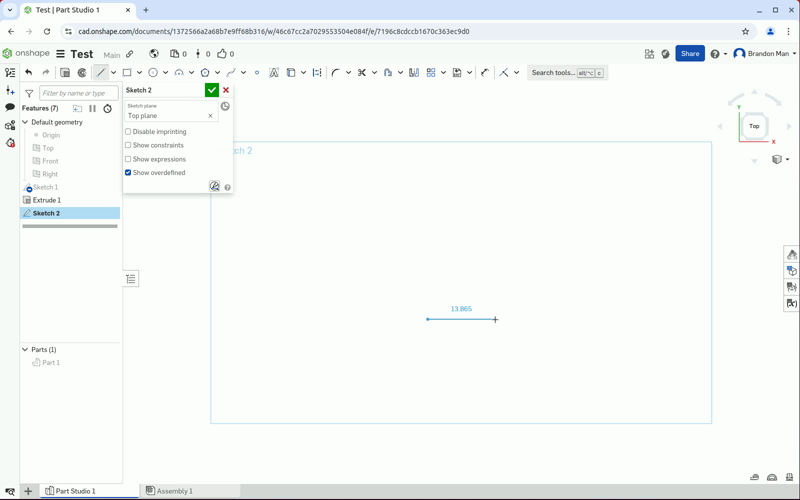
click(495, 319)
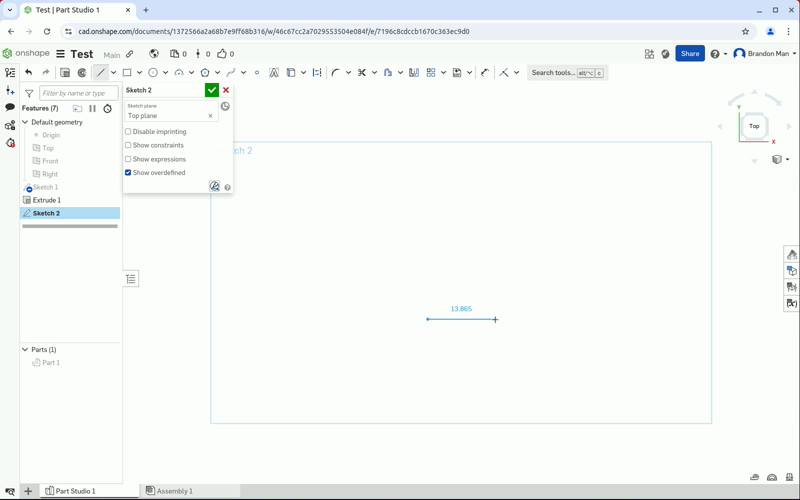
key_up(shift)
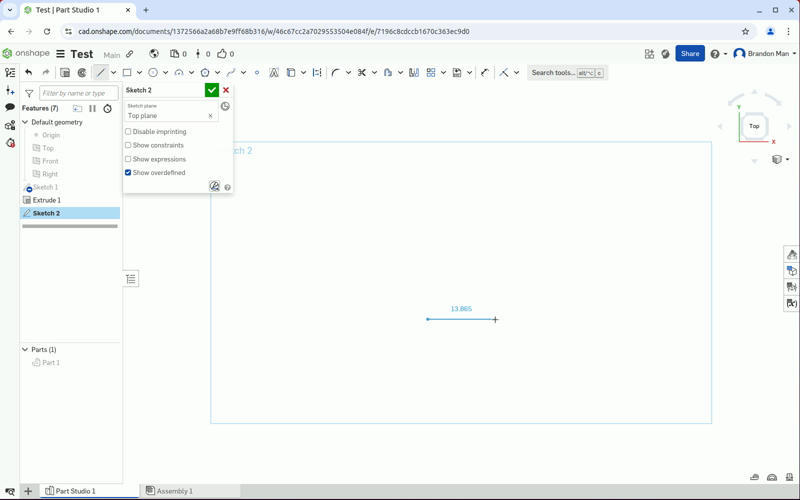
key_down(shift)
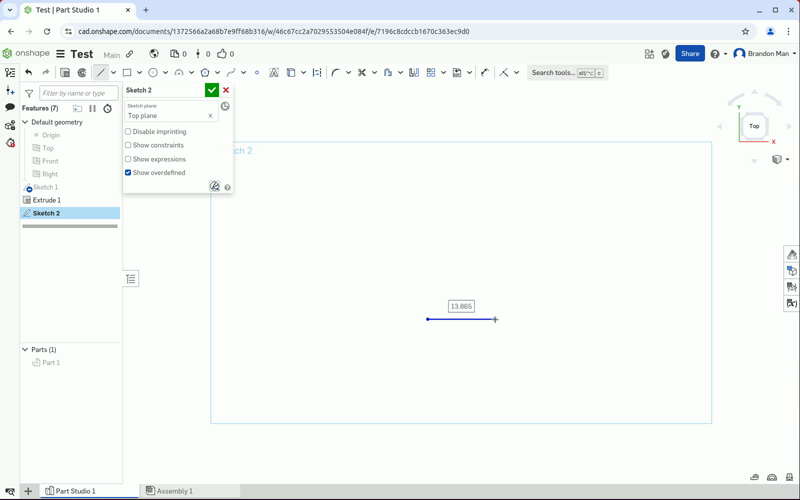
mouse_move(525, 319)
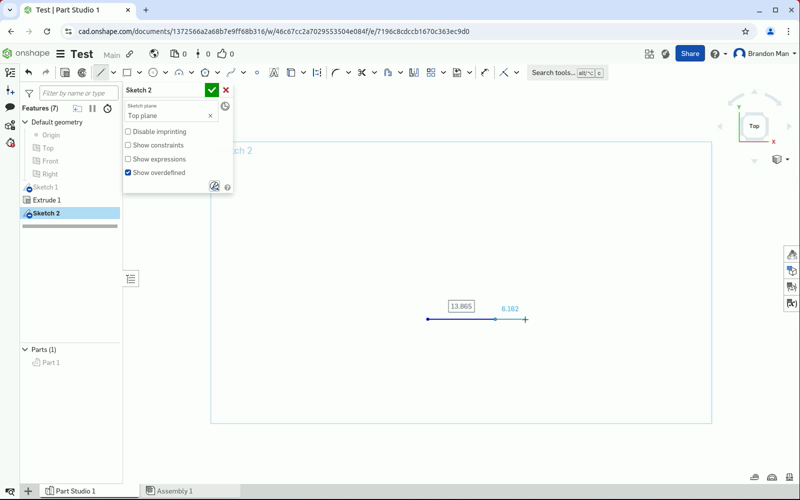
mouse_move(495, 265)
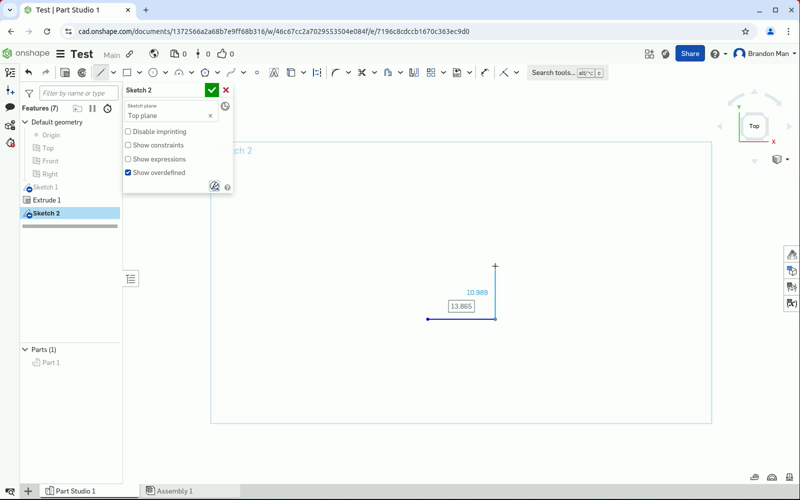
click(495, 265)
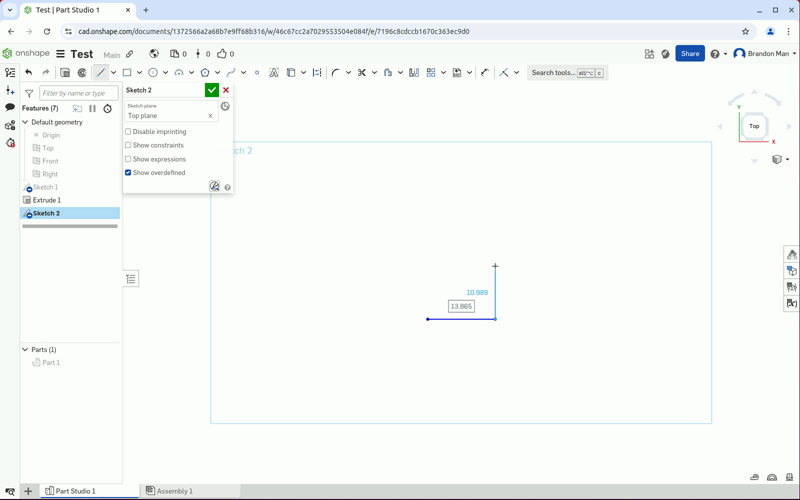
key_up(shift)
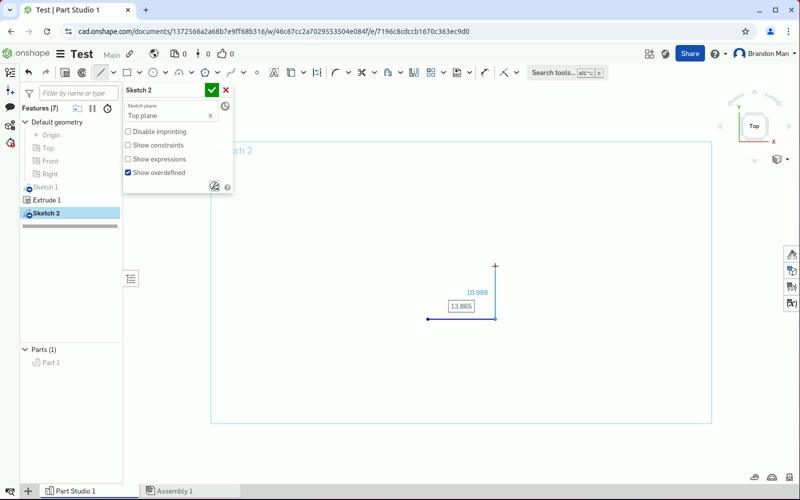
key_down(shift)
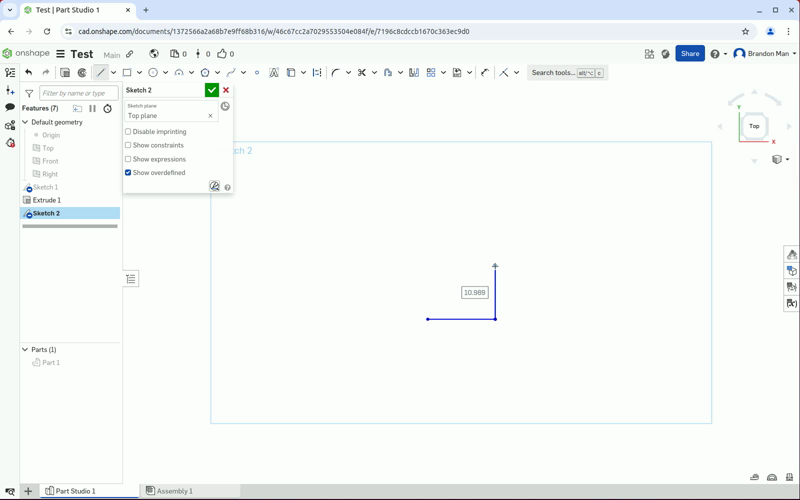
mouse_move(525, 265)
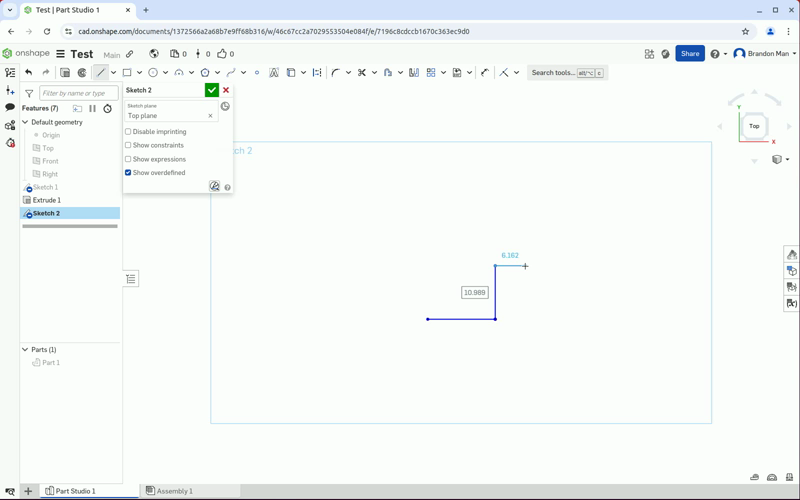
mouse_move(483, 265)
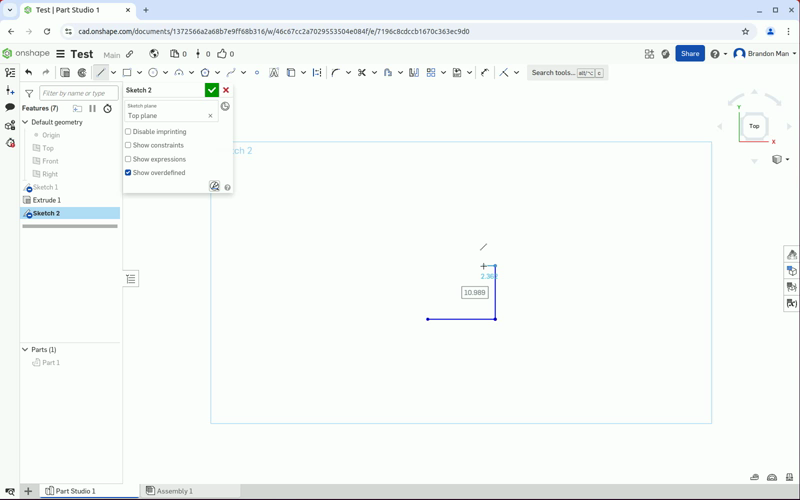
click(483, 265)
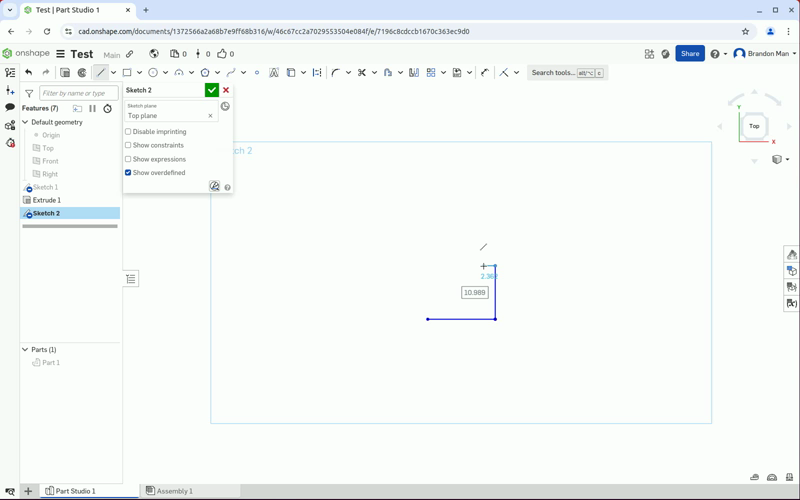
key_up(shift)
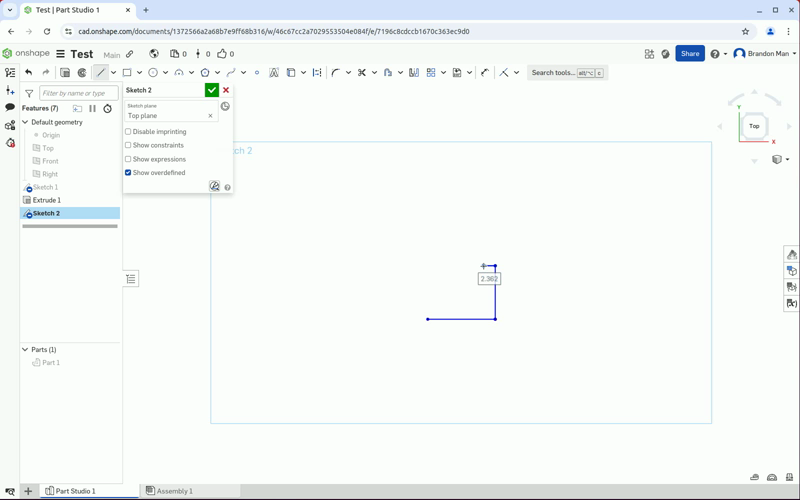
key_down(shift)
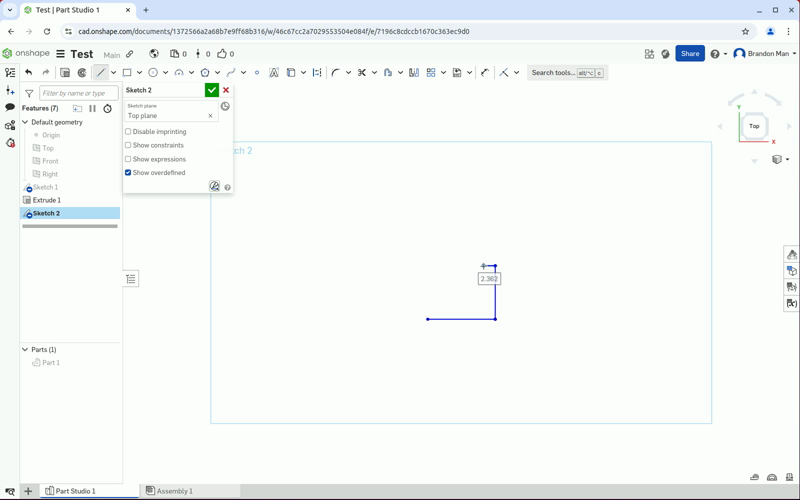
mouse_move(513, 265)
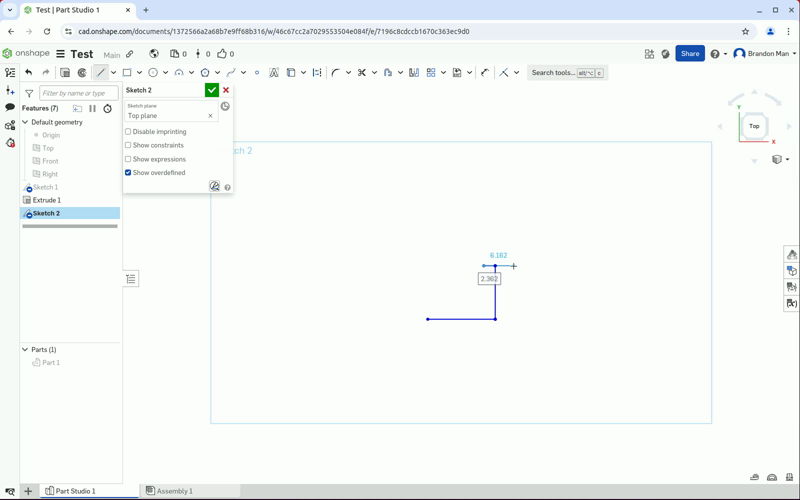
mouse_move(483, 309)
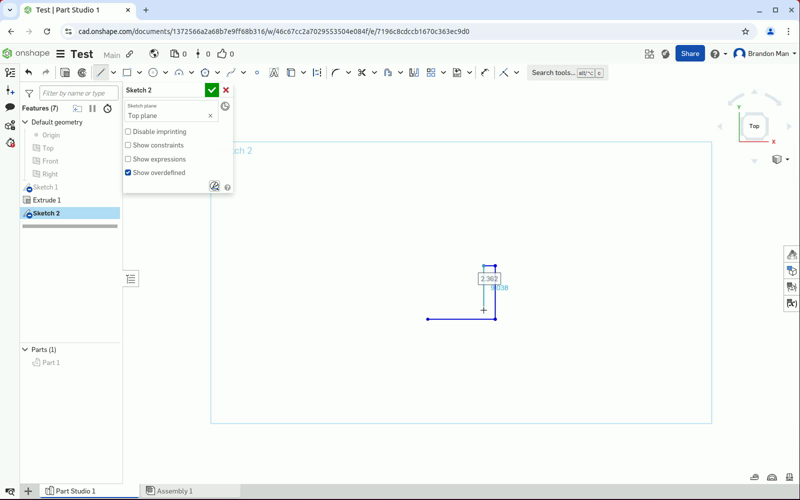
click(483, 309)
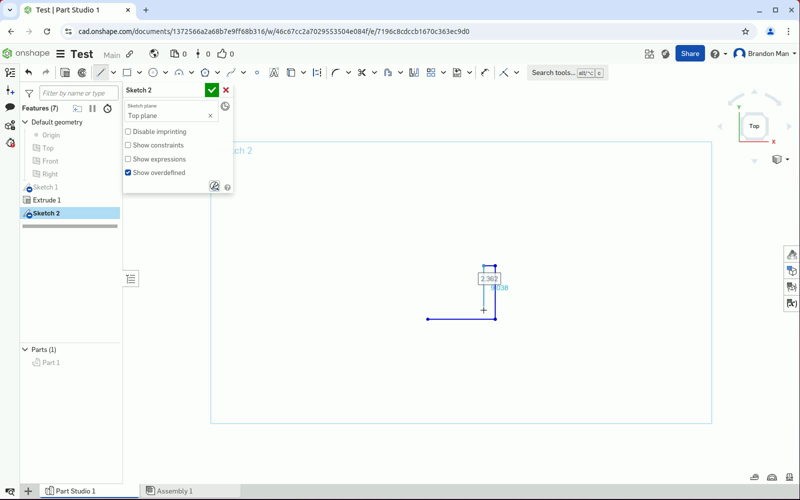
key_up(shift)
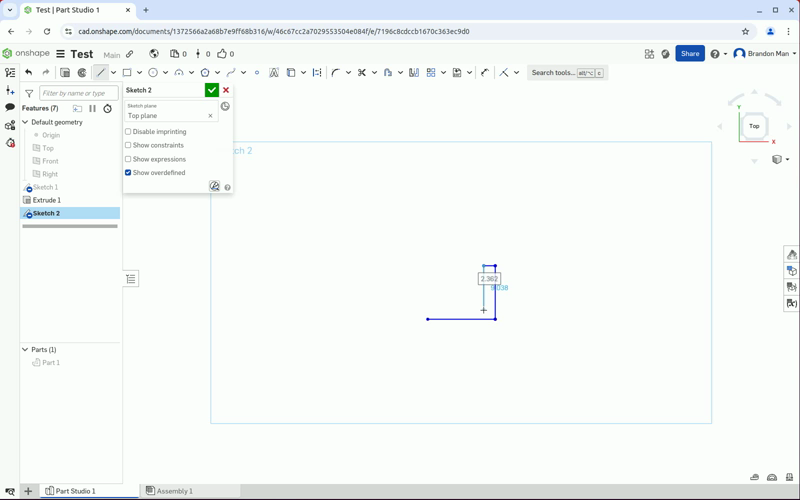
key_down(shift)
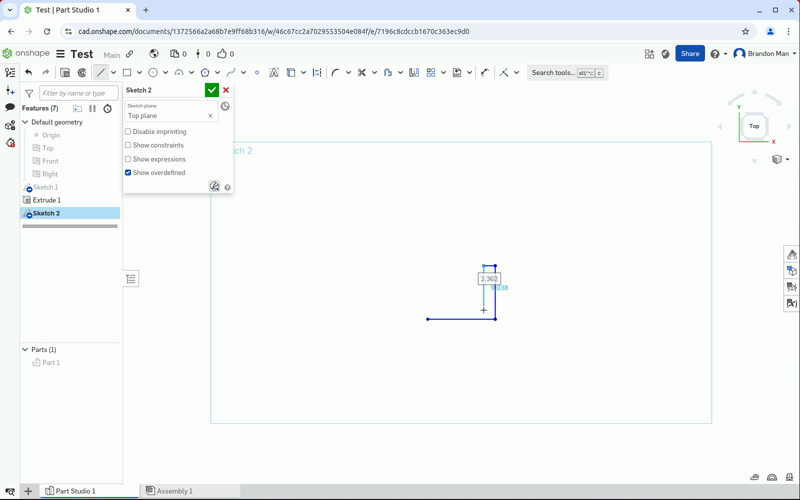
mouse_move(513, 309)
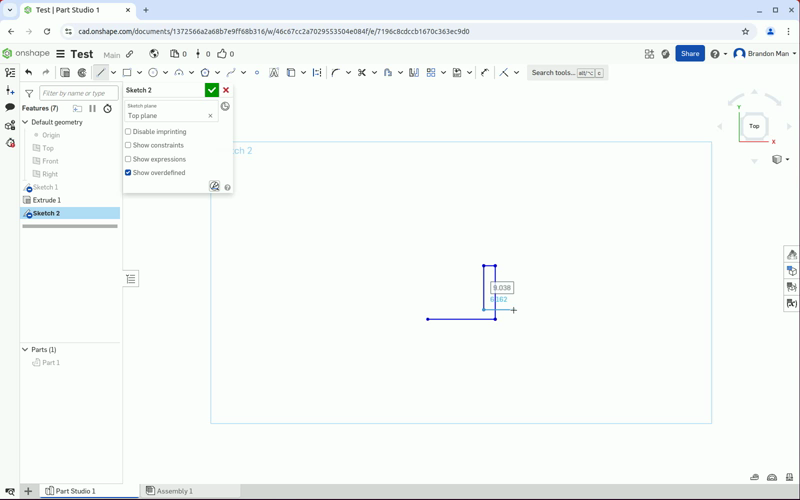
mouse_move(467, 309)
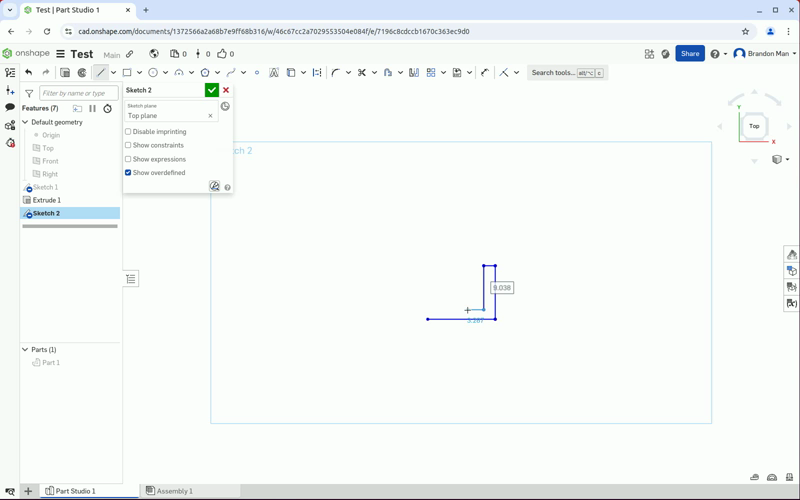
click(467, 309)
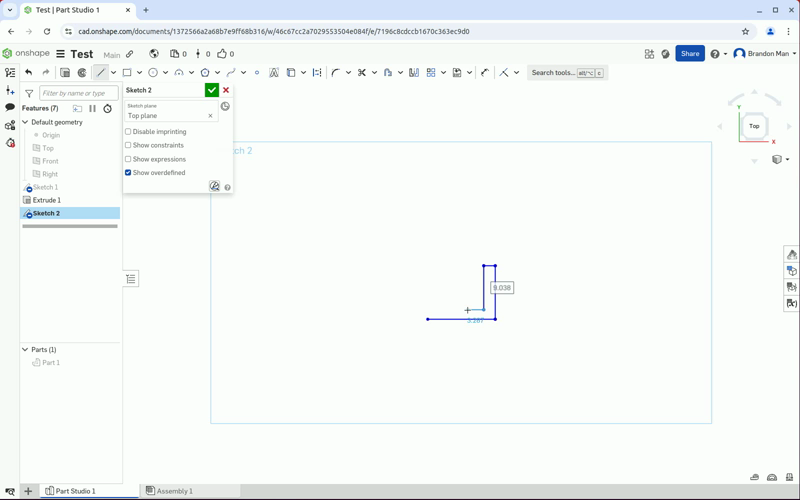
key_up(shift)
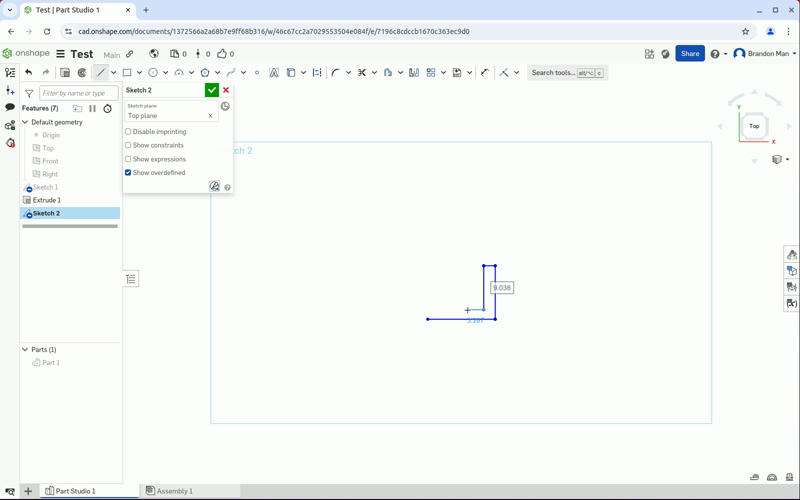
key_down(shift)
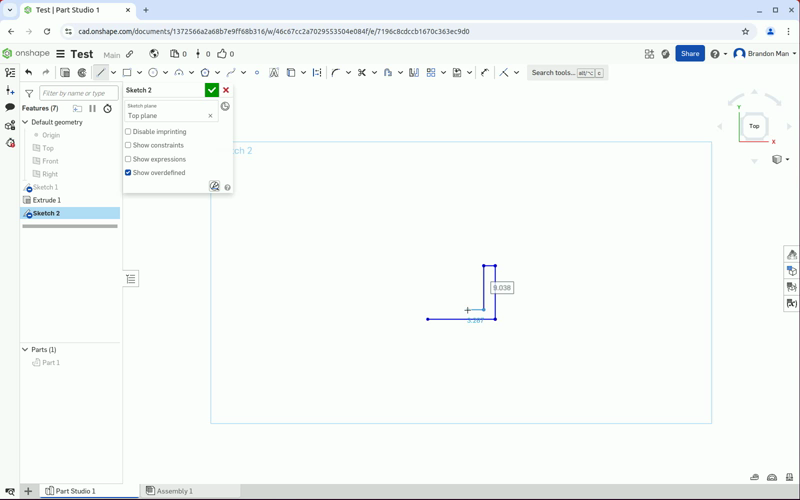
mouse_move(497, 309)
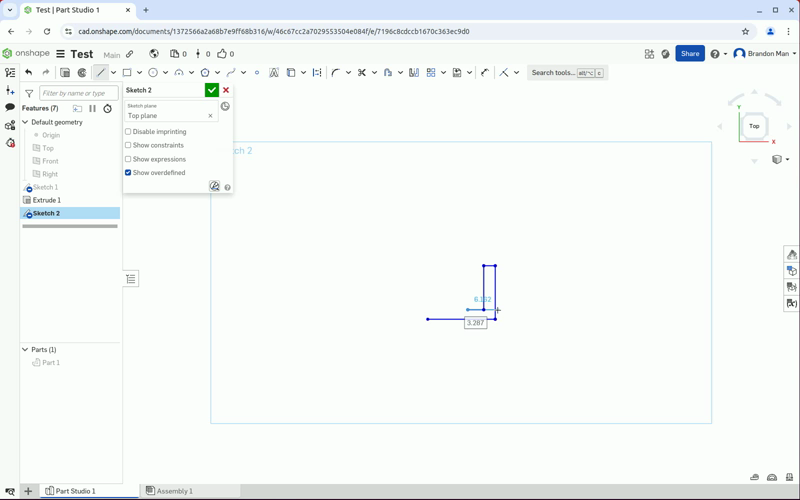
mouse_move(467, 265)
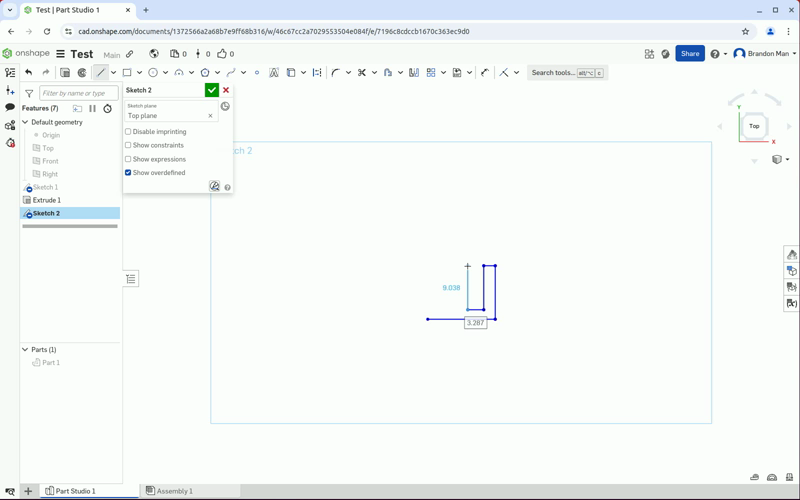
click(467, 265)
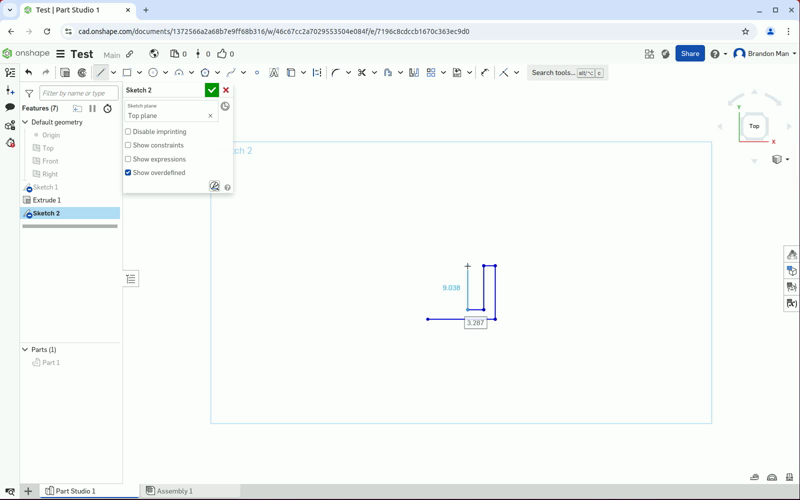
key_up(shift)
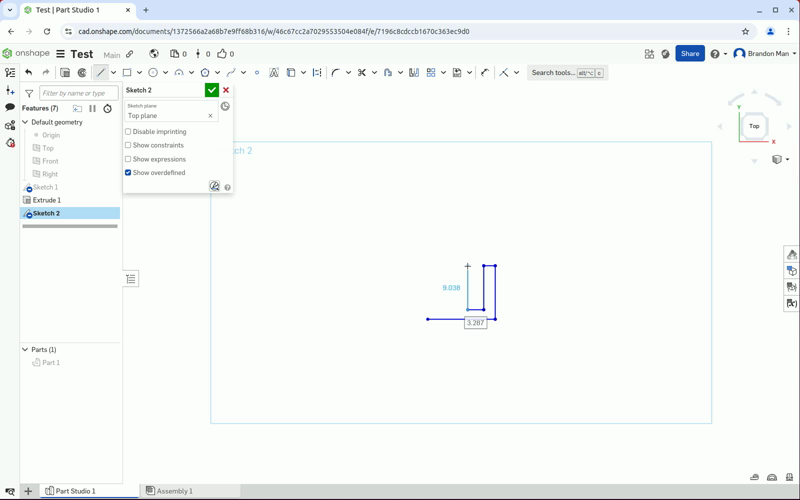
key_down(shift)
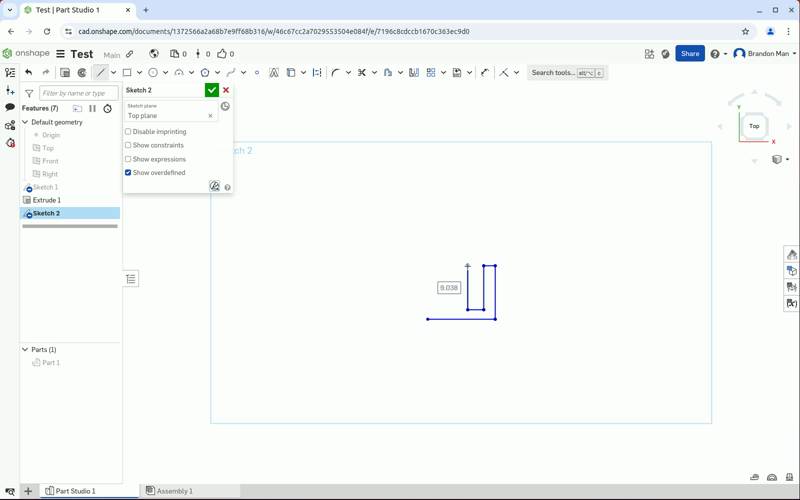
mouse_move(497, 265)
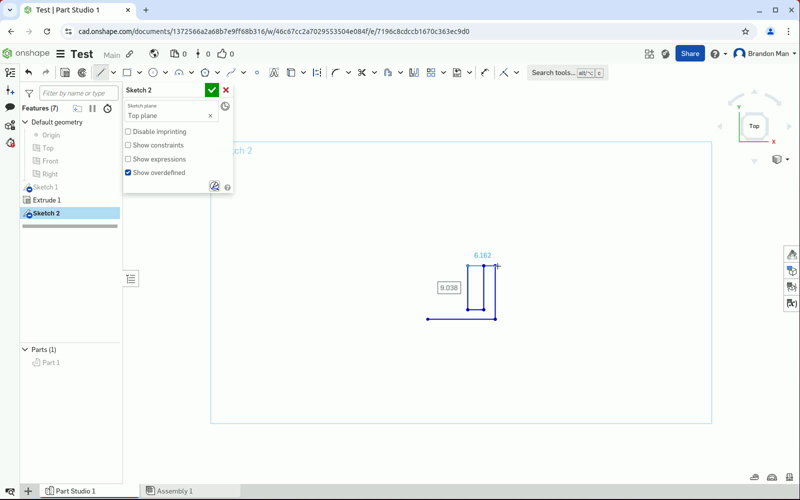
mouse_move(455, 265)
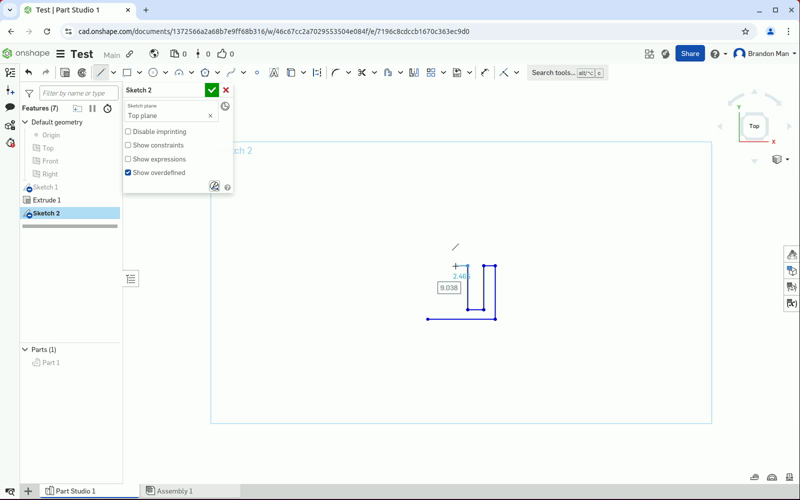
click(455, 265)
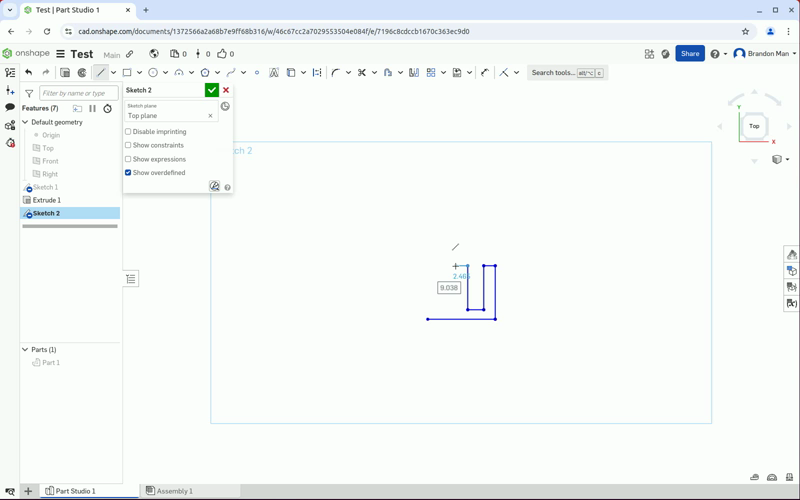
key_up(shift)
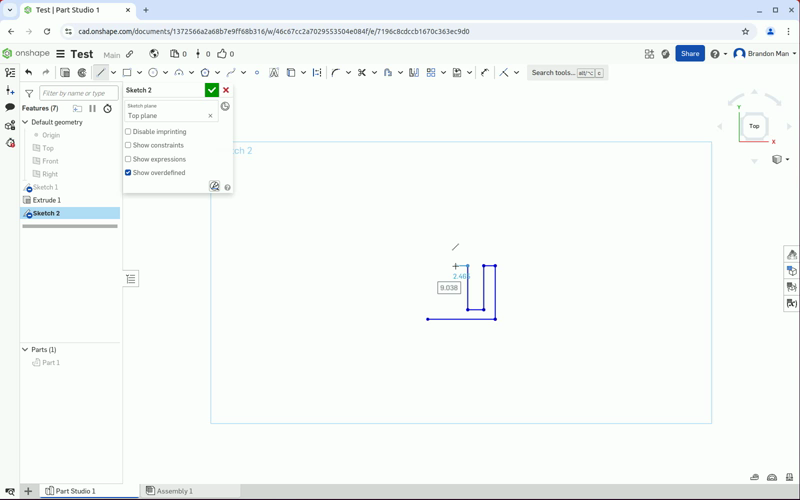
key_down(shift)
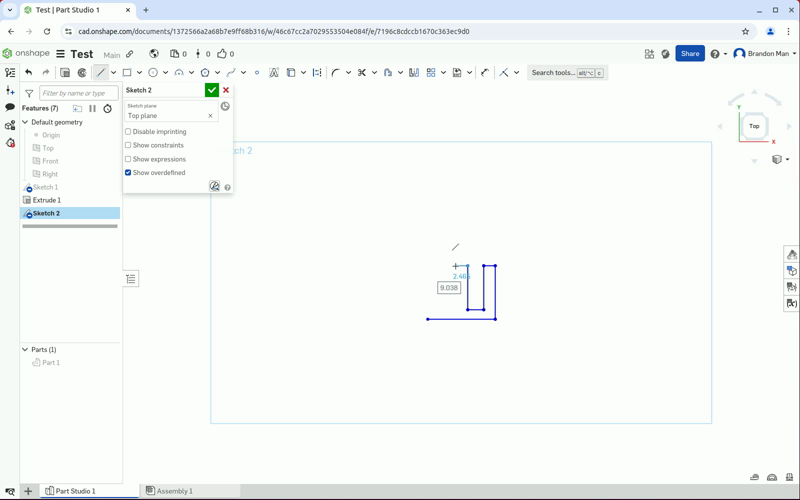
mouse_move(485, 265)
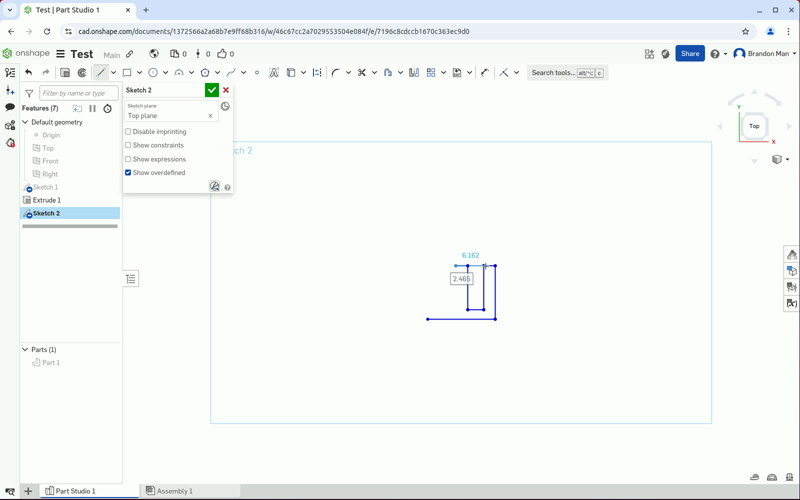
mouse_move(455, 309)
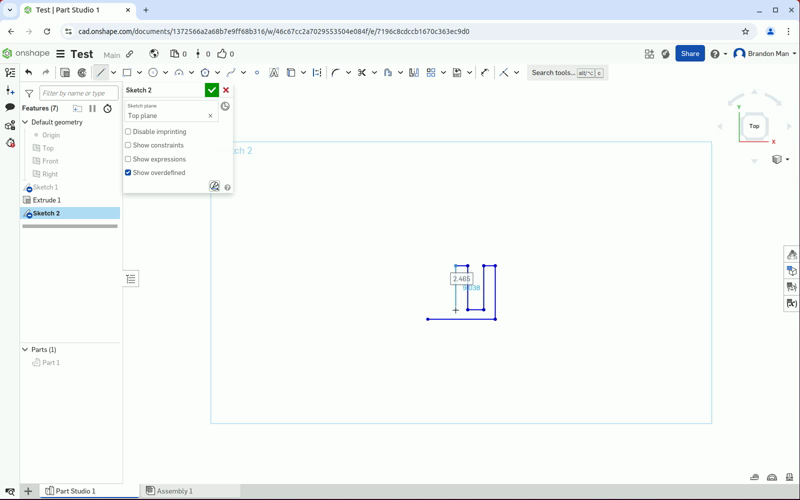
click(455, 309)
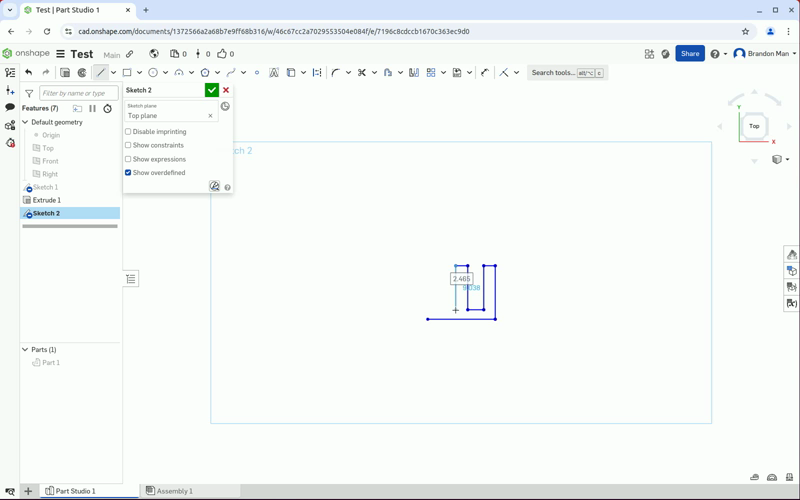
key_up(shift)
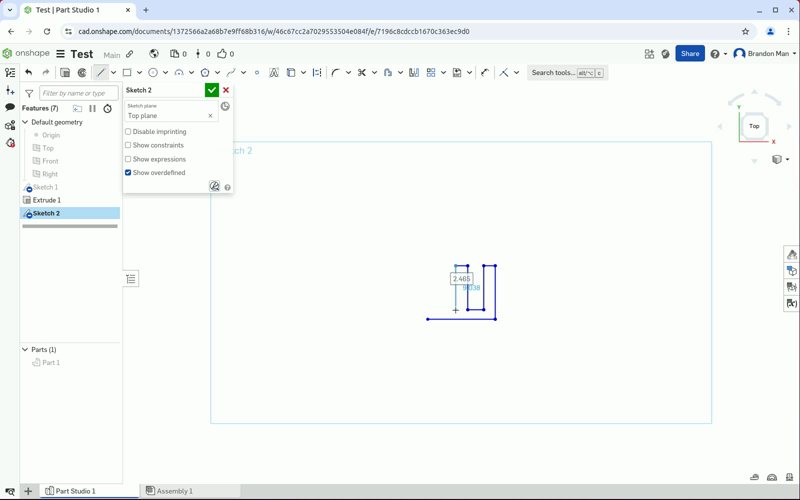
key_down(shift)
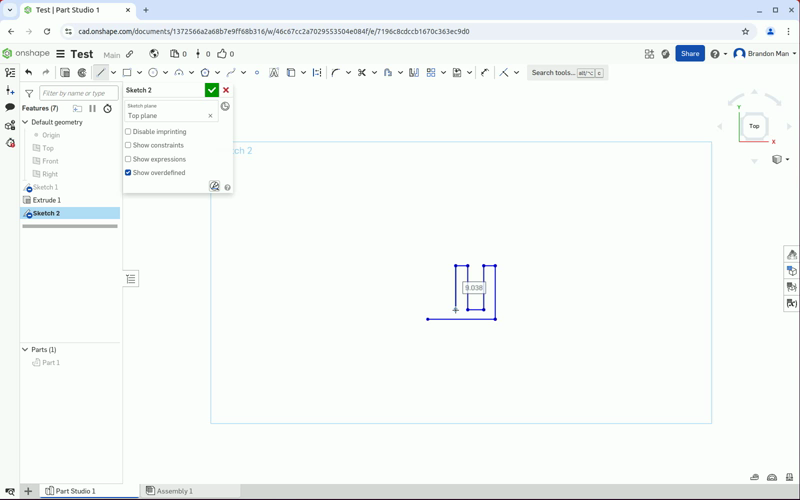
mouse_move(485, 309)
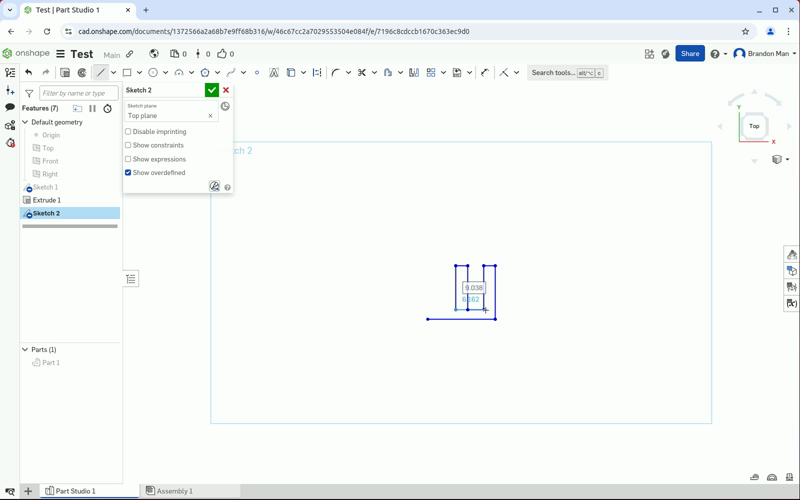
mouse_move(439, 309)
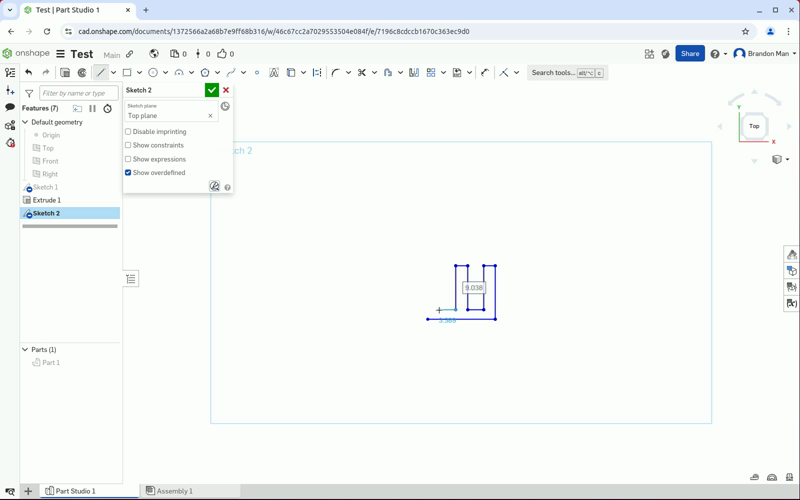
click(439, 309)
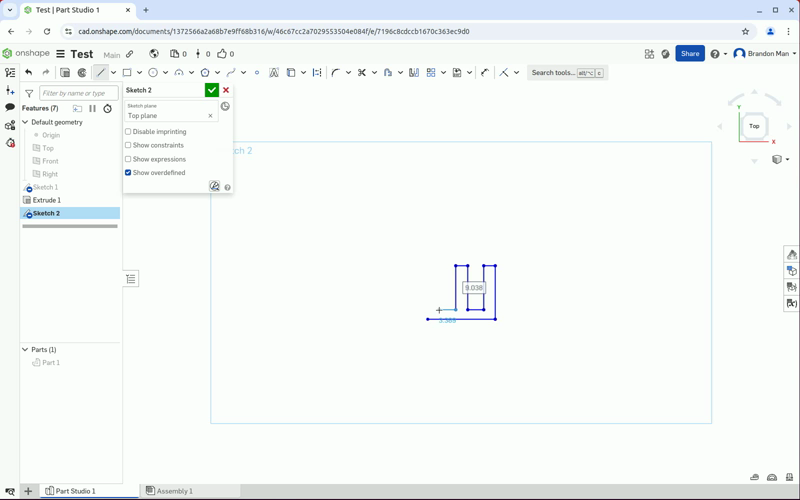
key_up(shift)
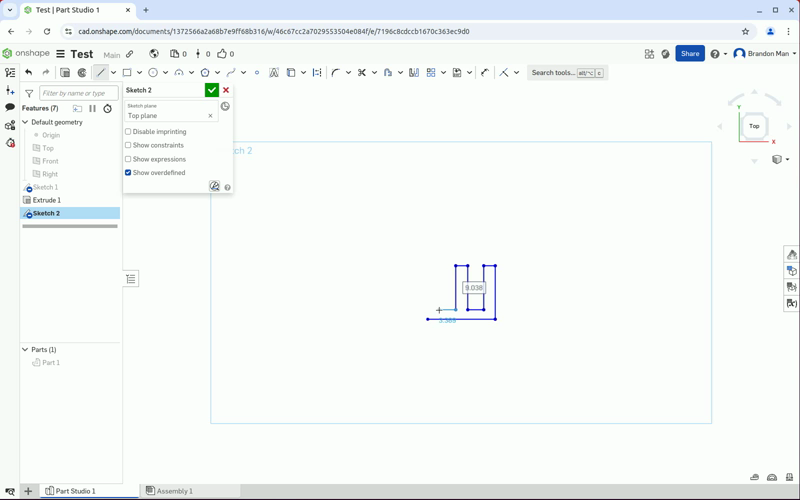
key_down(shift)
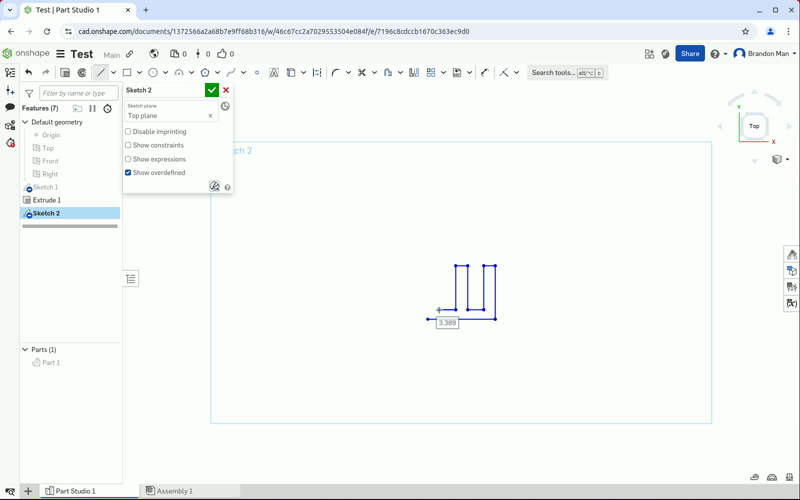
mouse_move(469, 309)
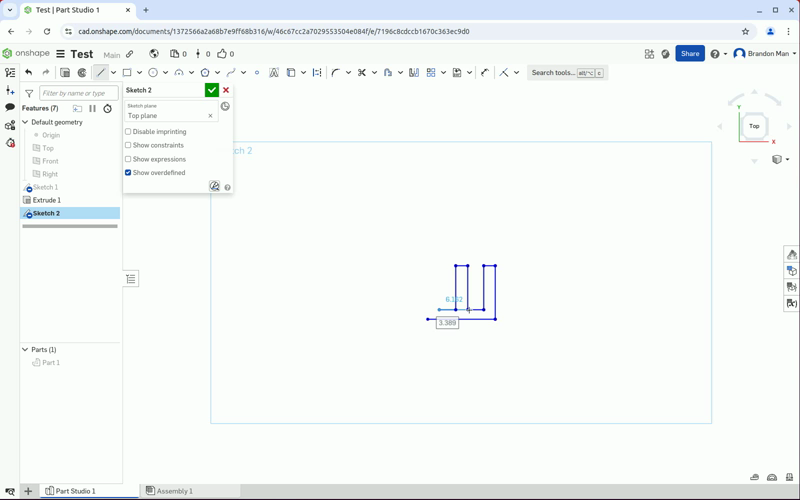
mouse_move(439, 265)
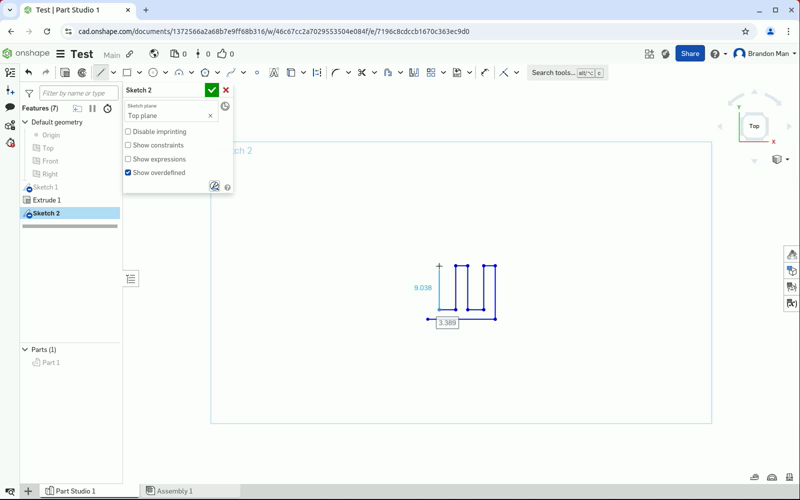
click(439, 265)
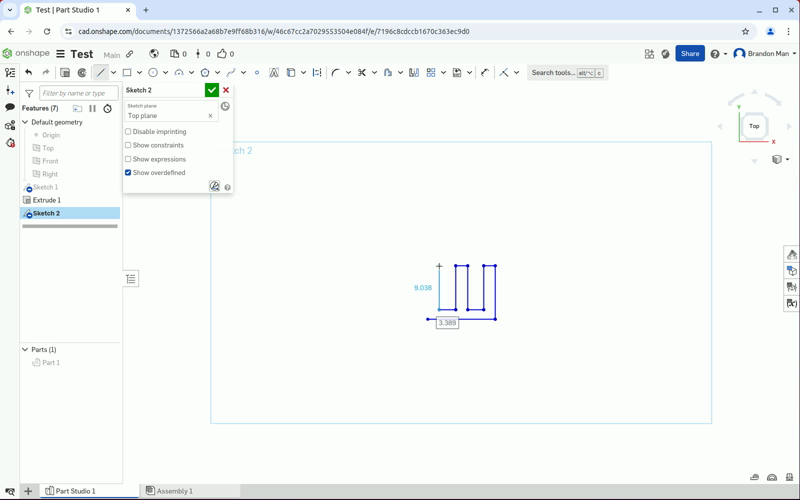
key_up(shift)
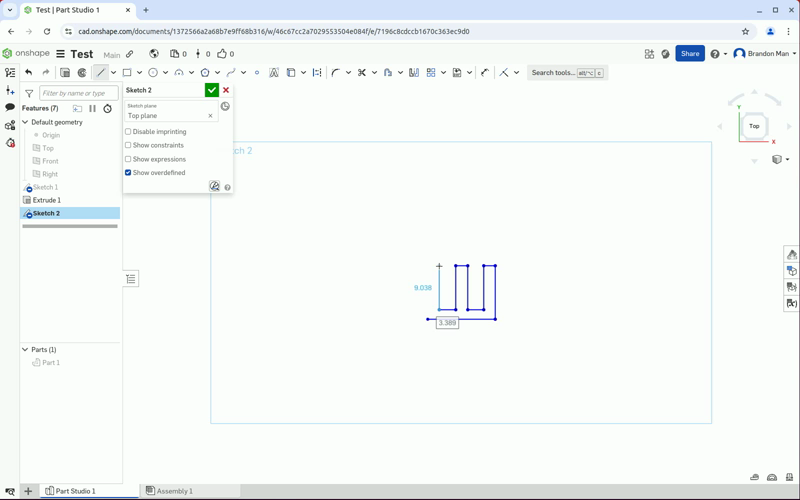
key_down(shift)
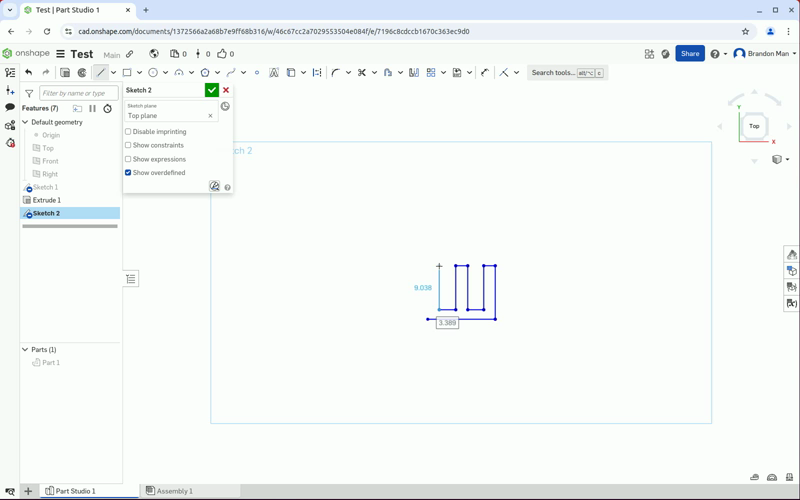
mouse_move(469, 265)
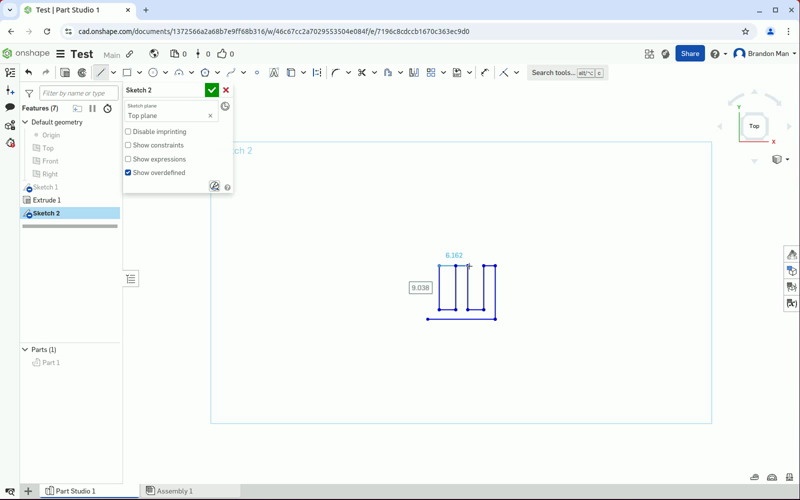
mouse_move(427, 265)
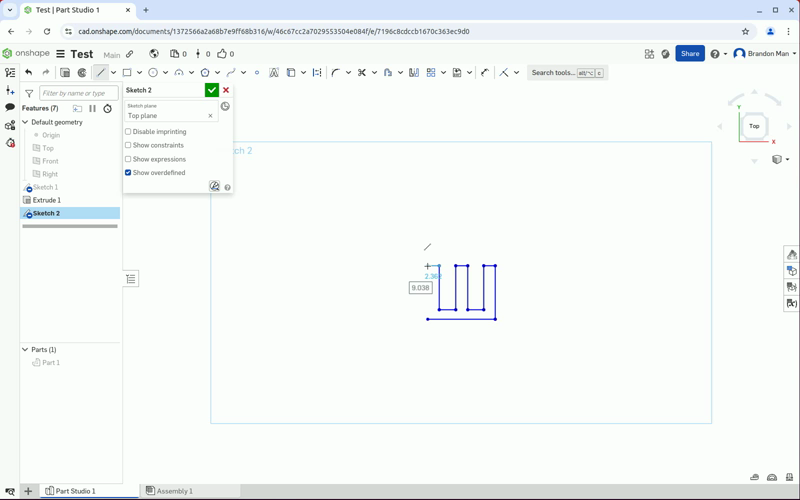
click(427, 265)
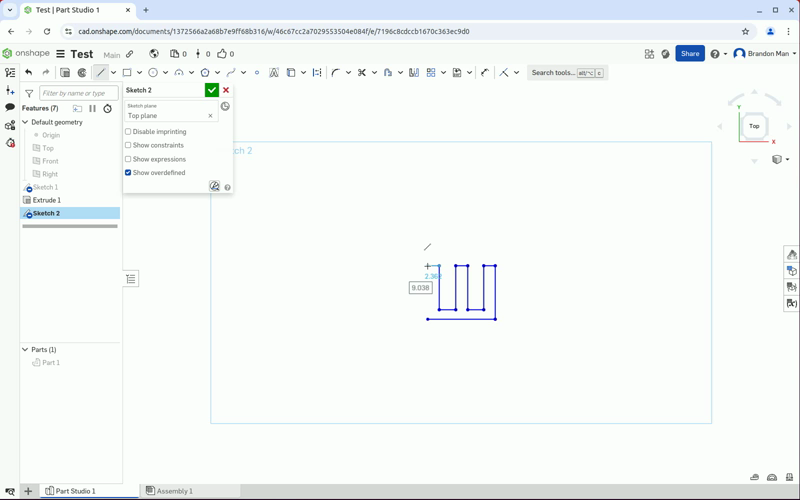
key_up(shift)
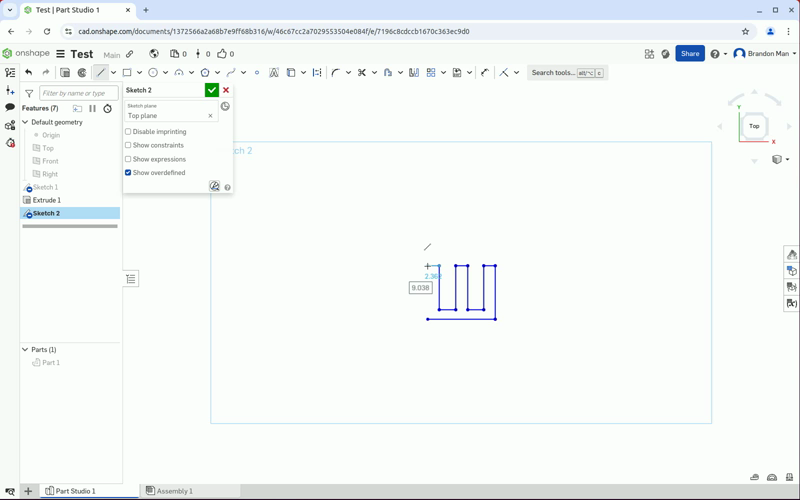
mouse_move(457, 265)
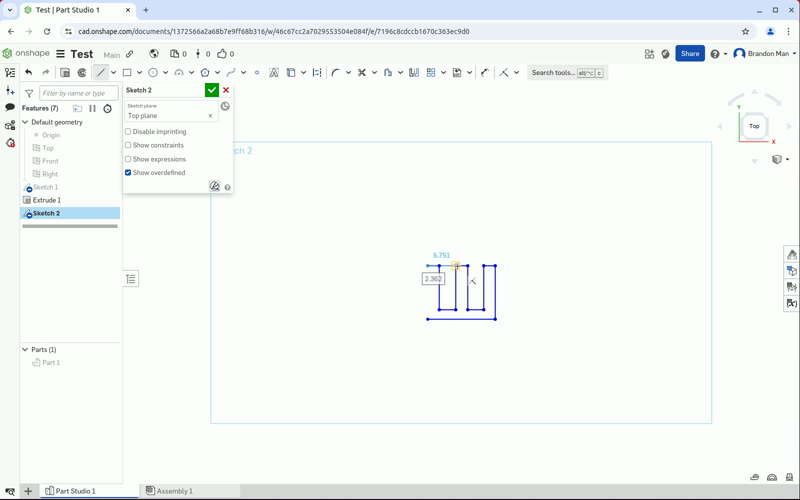
key_down(shift)
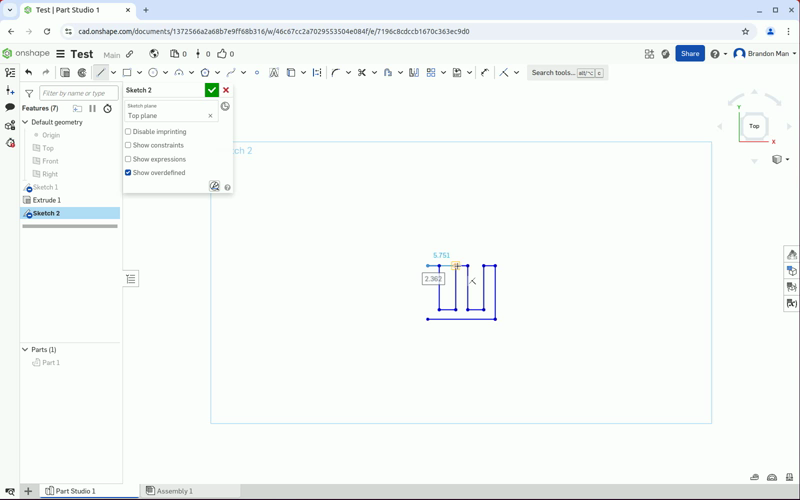
mouse_move(427, 319)
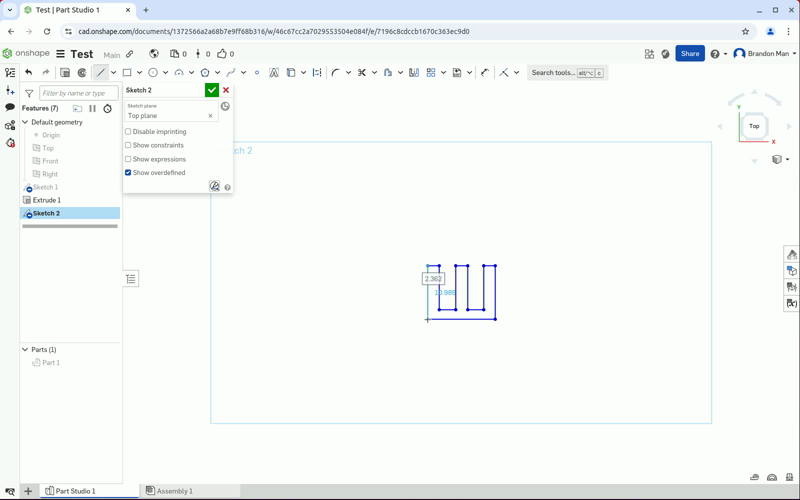
key_up(shift)
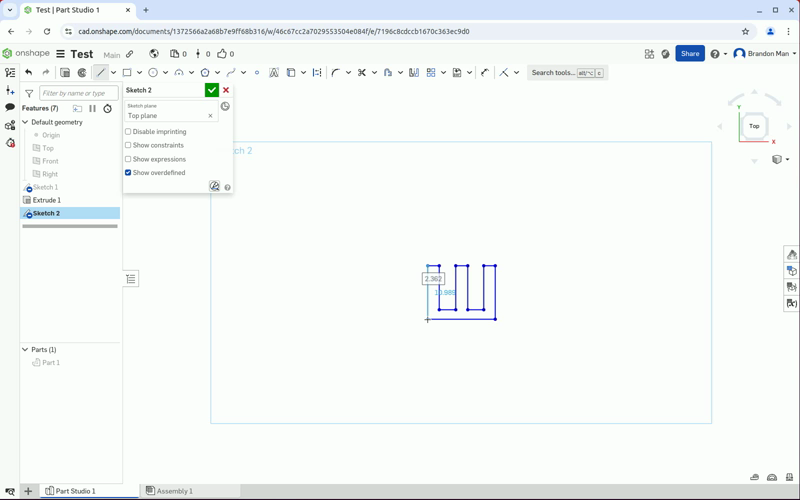
click(427, 319)
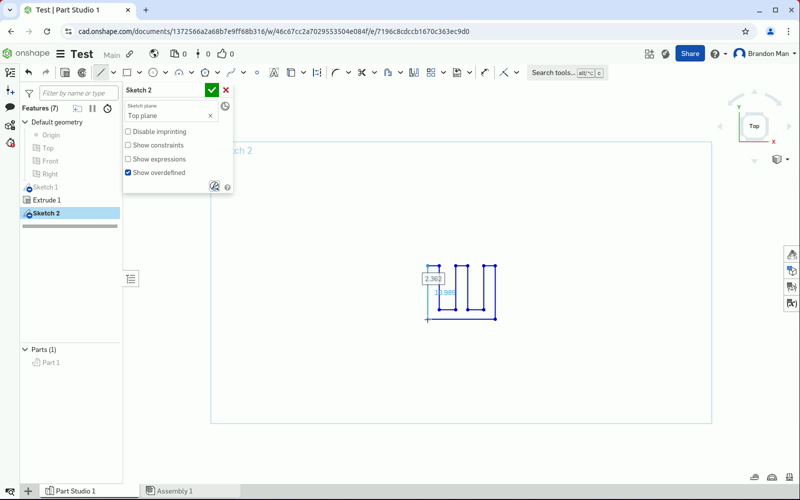
key(esc)
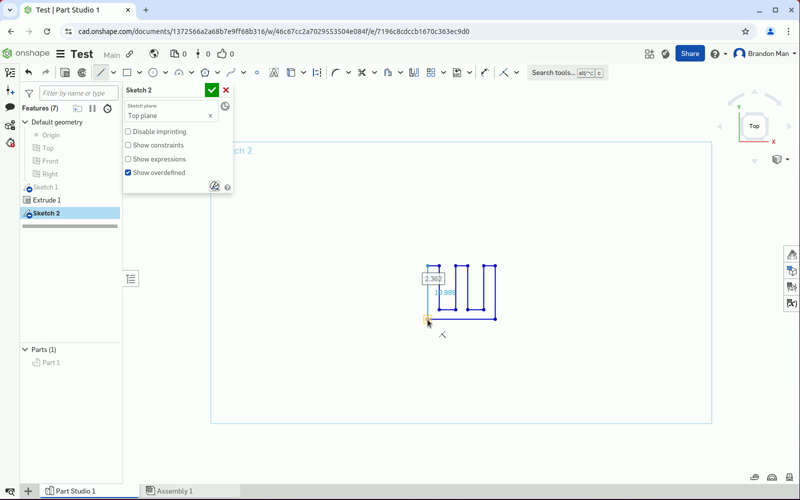
mouse_move(432, 305)
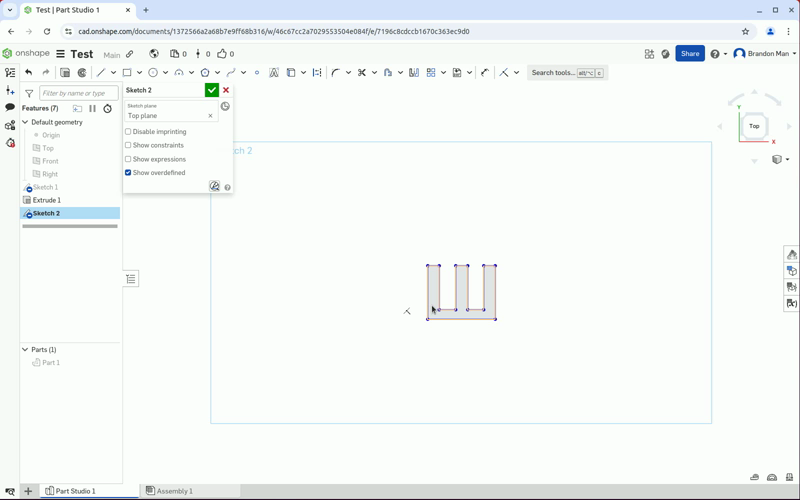
click(432, 305)
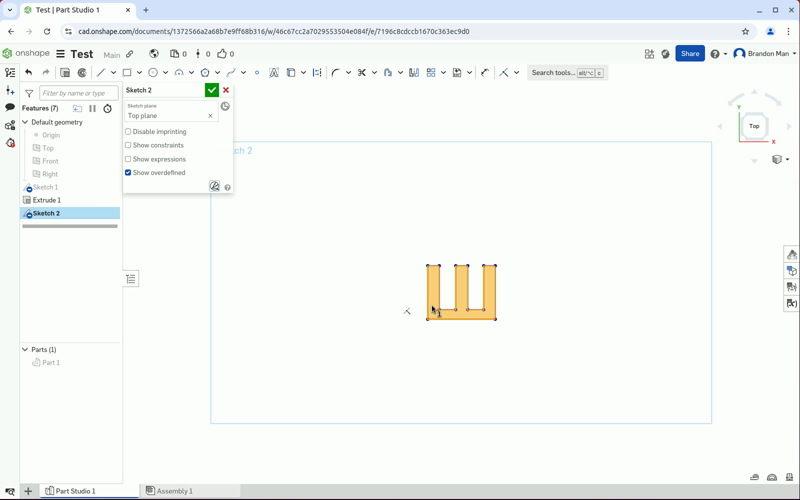
mouse_move(73, 352)
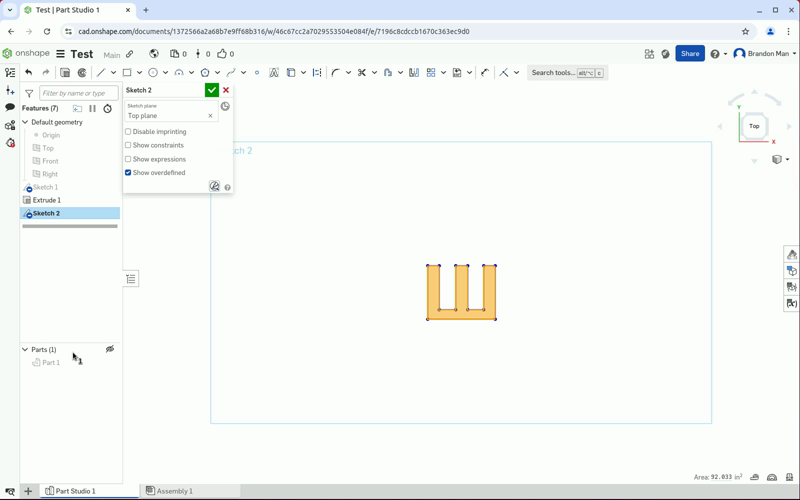
key(shift+y)
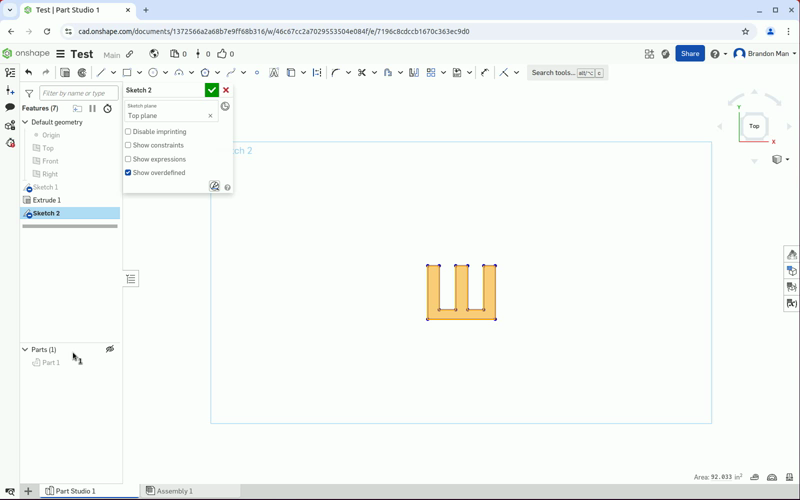
key(shift+e)
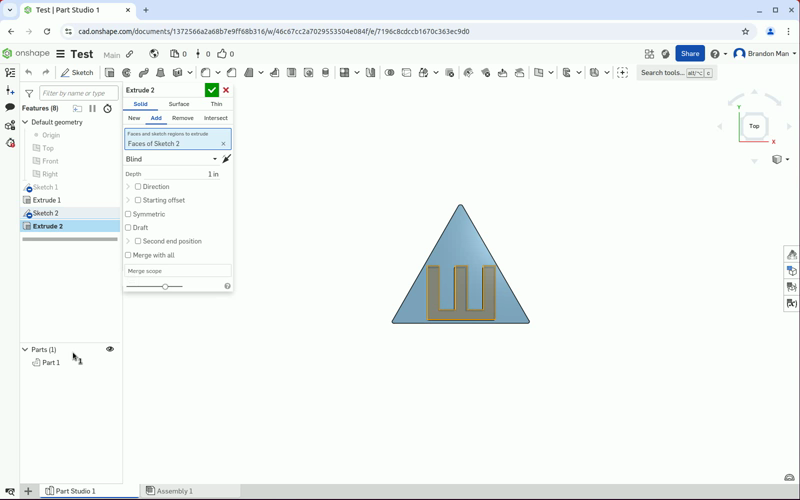
mouse_move(143, 106)
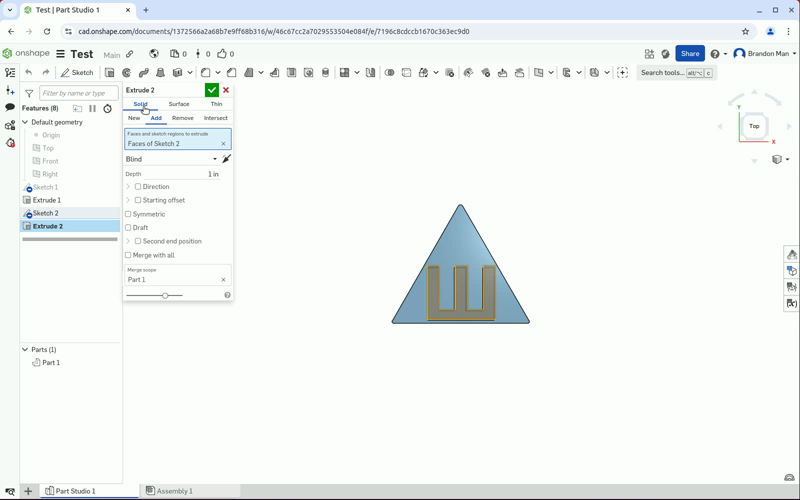
click(143, 106)
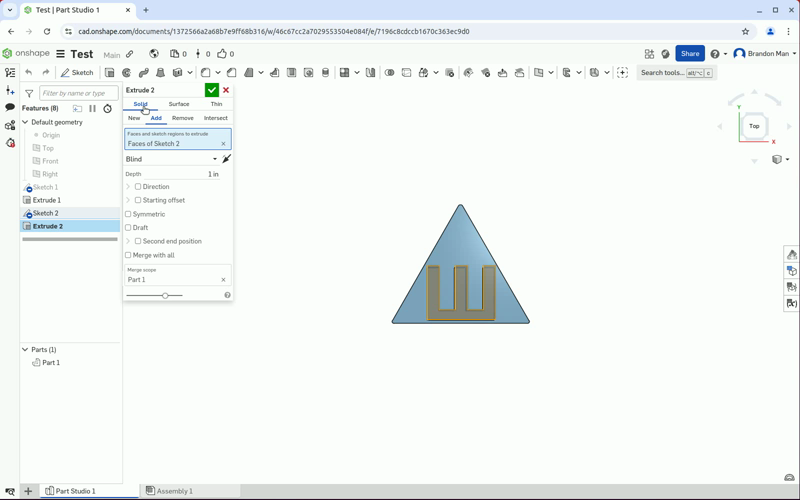
mouse_move(137, 120)
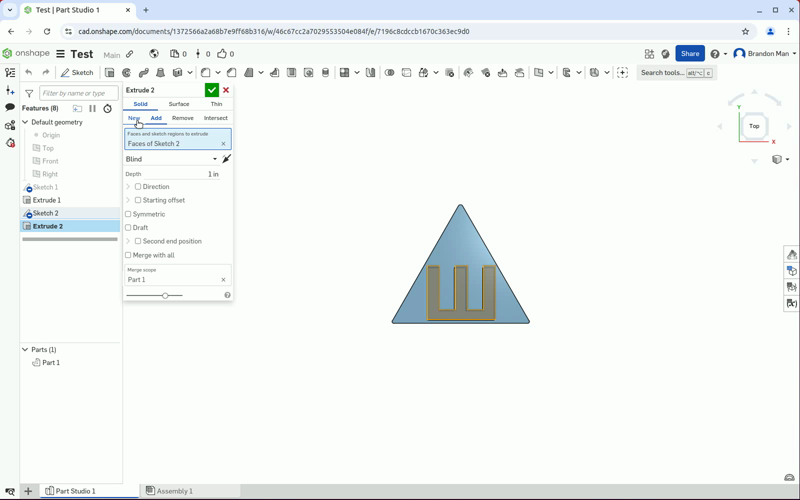
click(137, 120)
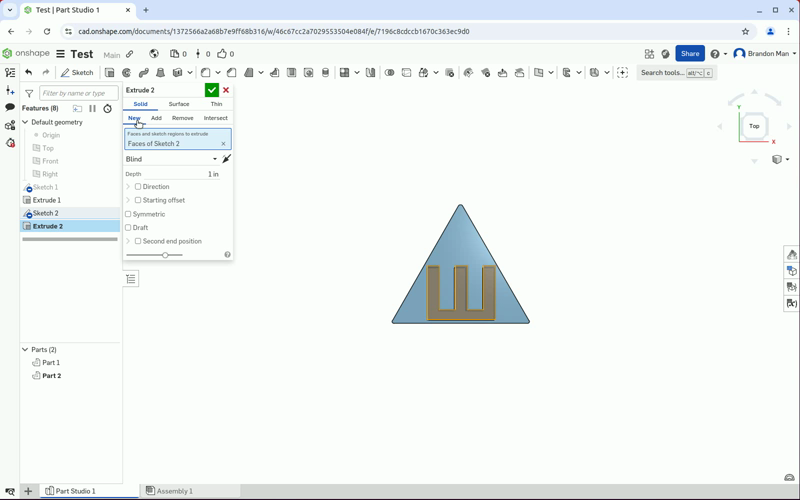
key(tab, 4)
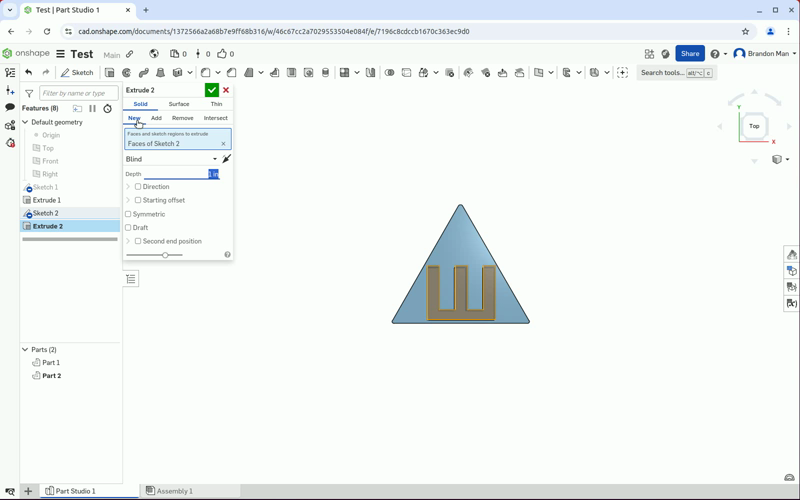
text(-0.241)
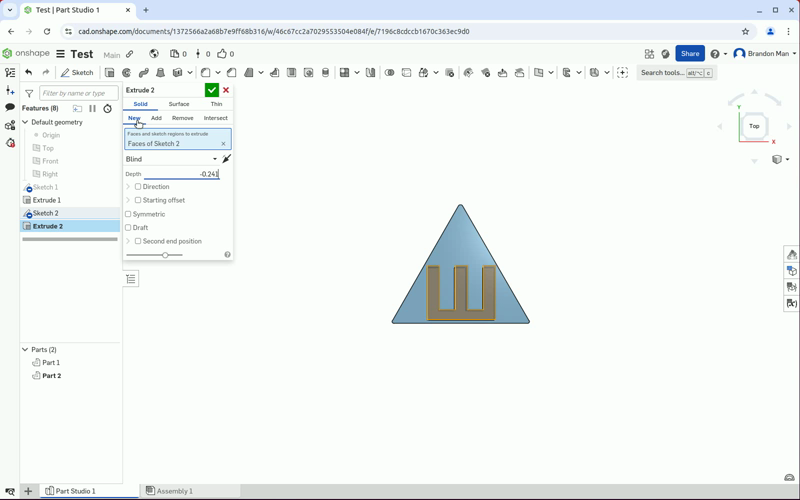
key(enter)
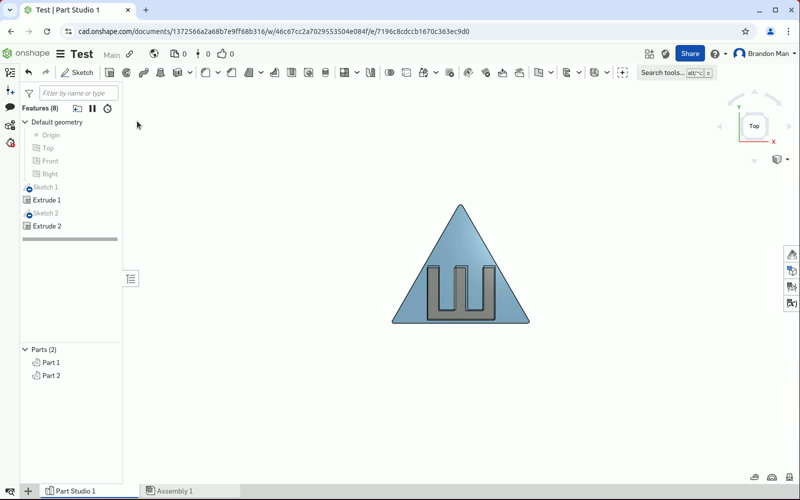
key(shift+h)
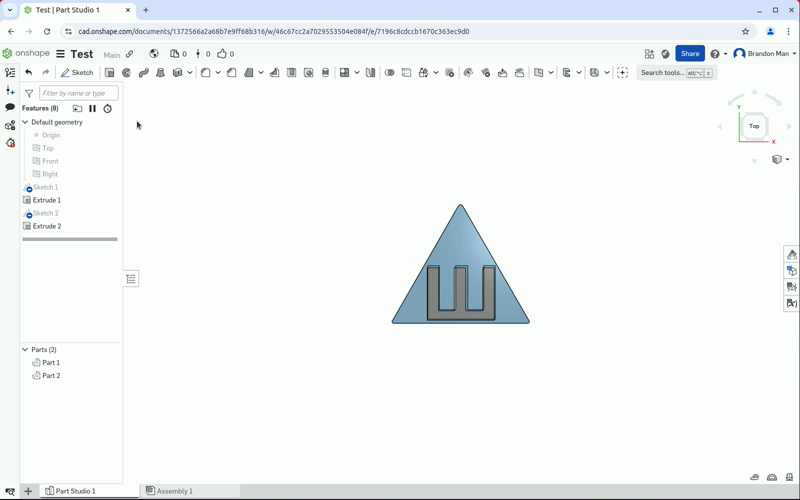
key(shift+h)
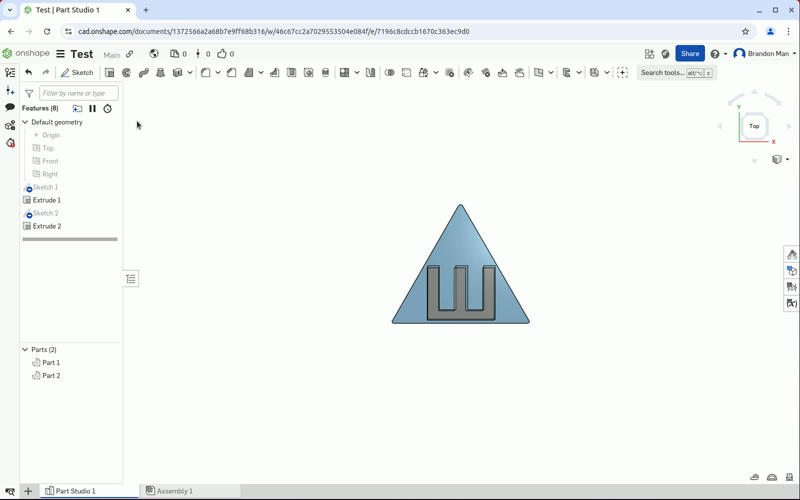
mouse_move(73, 189)
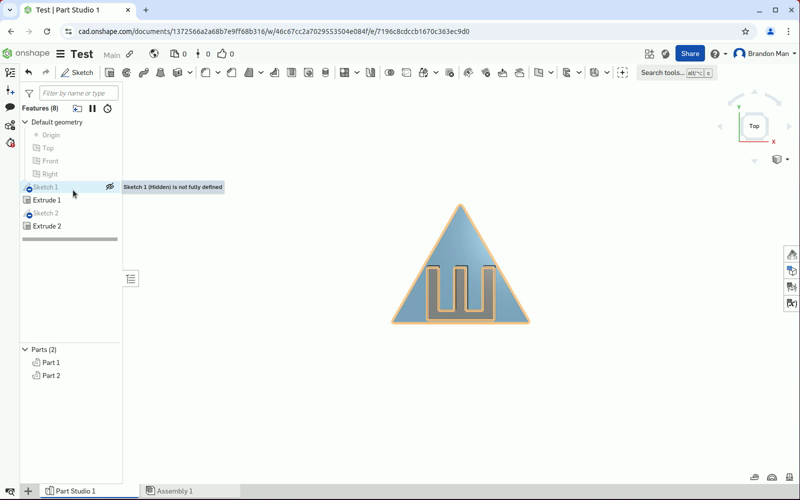
click(73, 189)
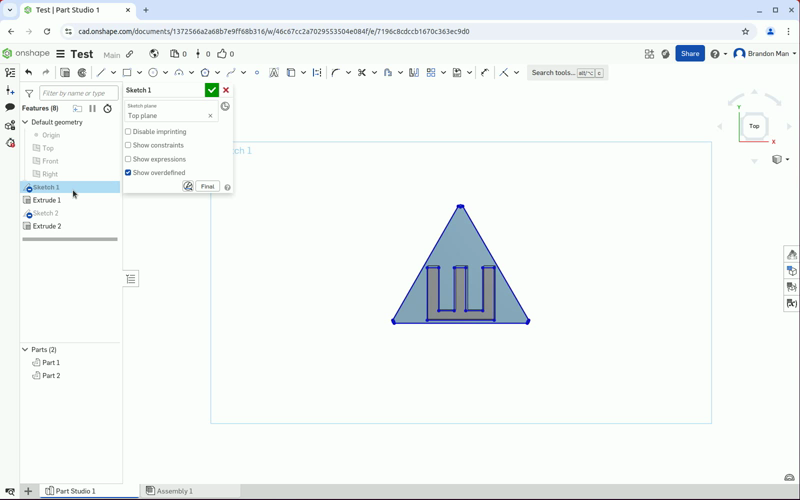
mouse_move(229, 92)
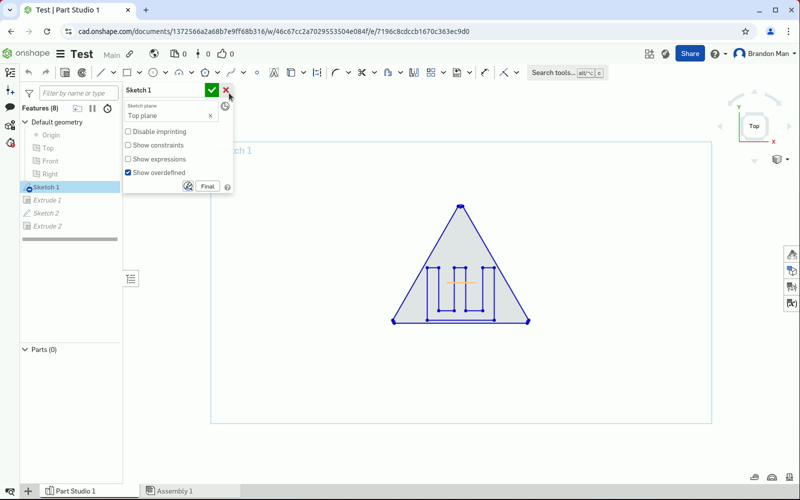
click(229, 92)
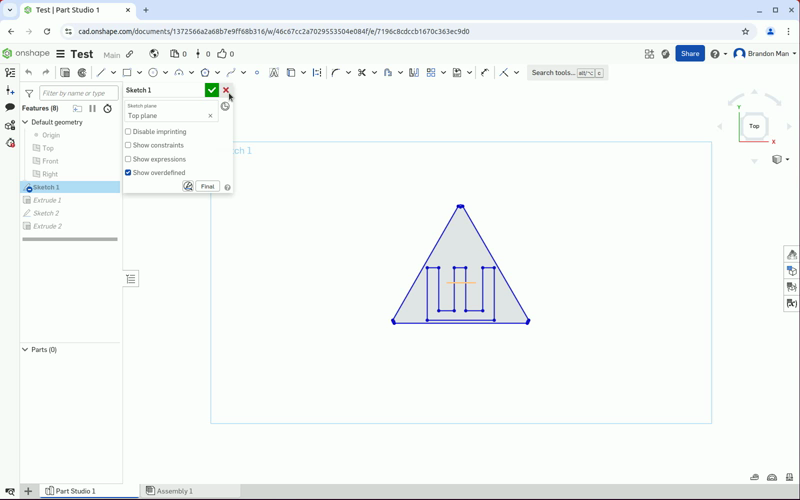
key(shift+s)
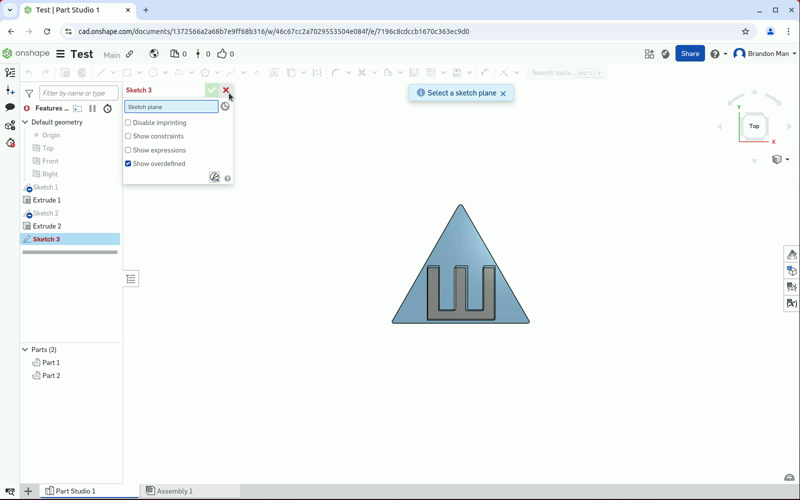
mouse_move(73, 150)
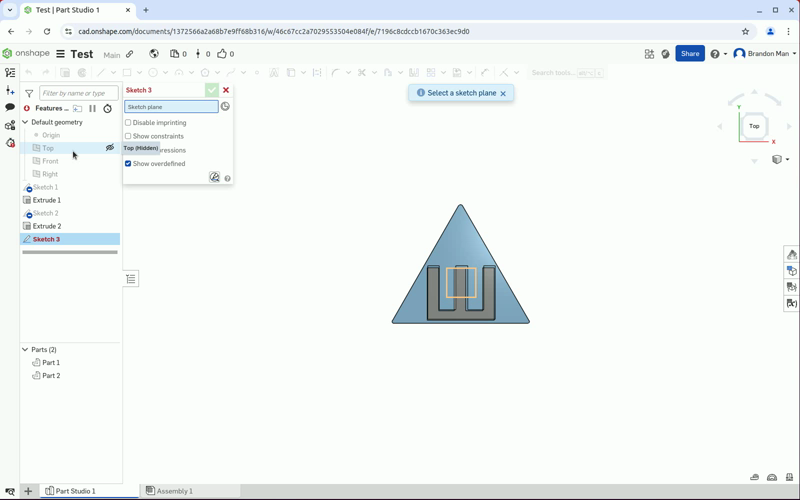
click(73, 150)
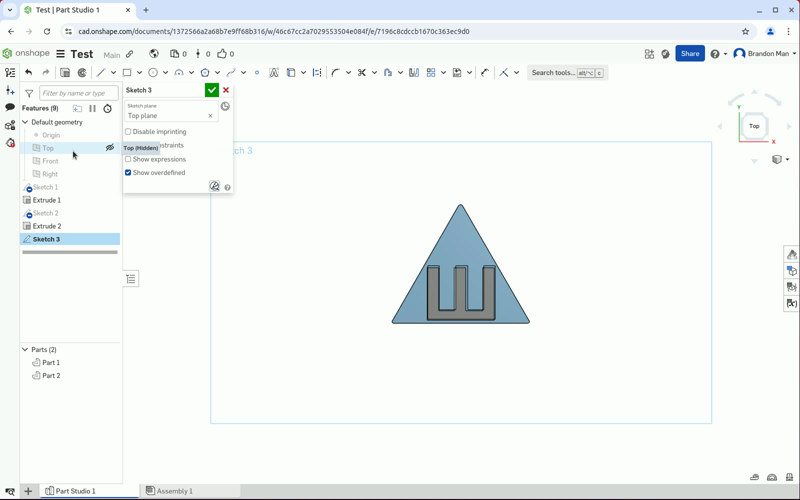
mouse_move(73, 352)
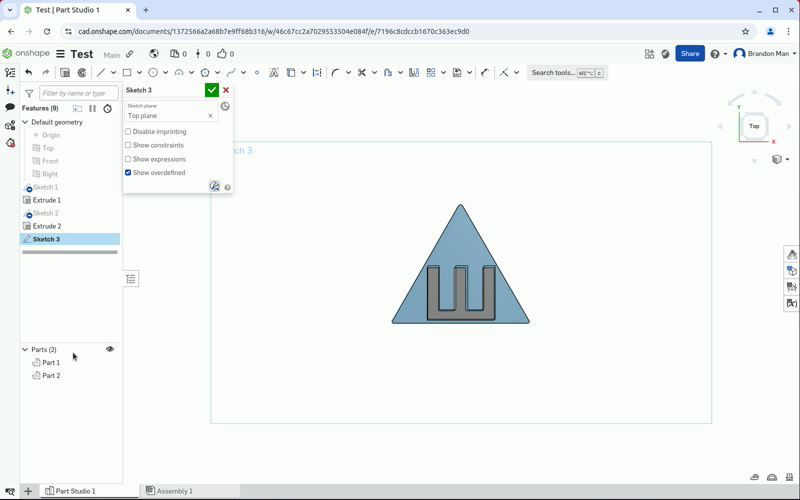
key(y)
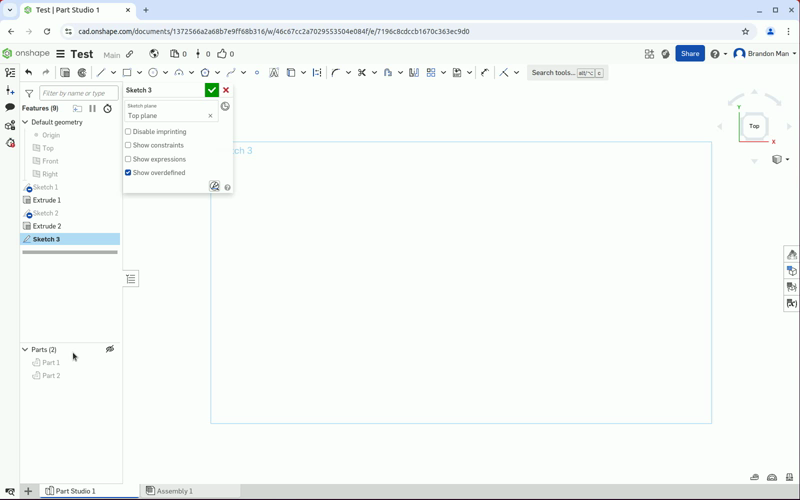
key(a)
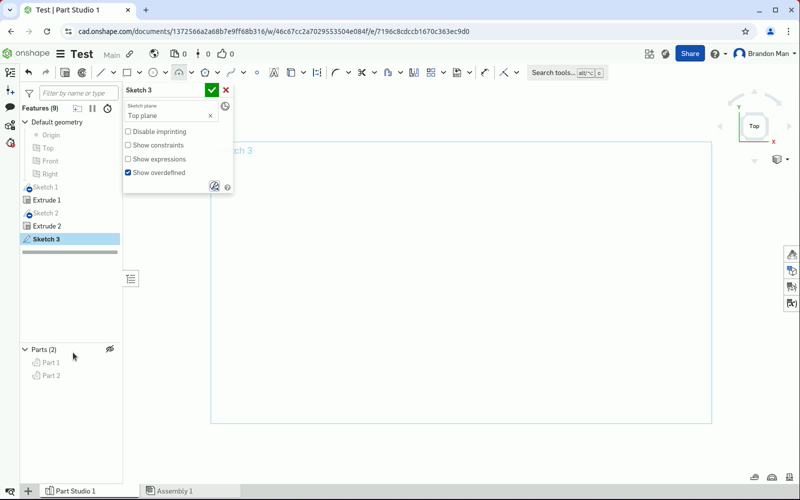
key_down(shift)
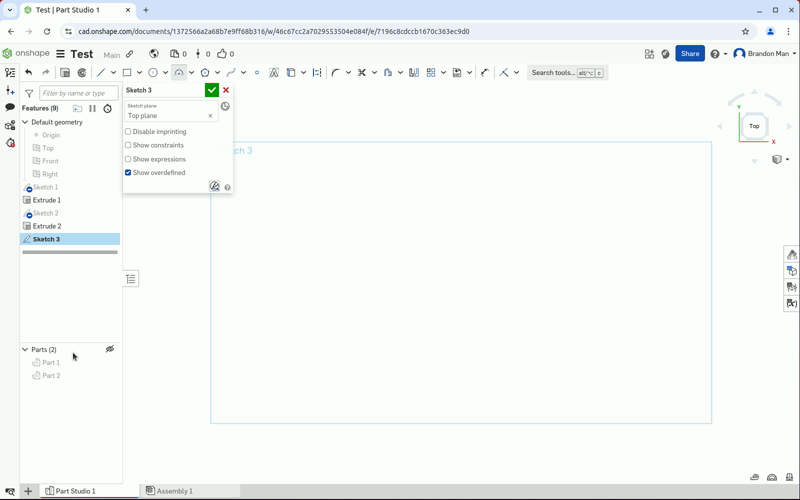
mouse_move(363, 328)
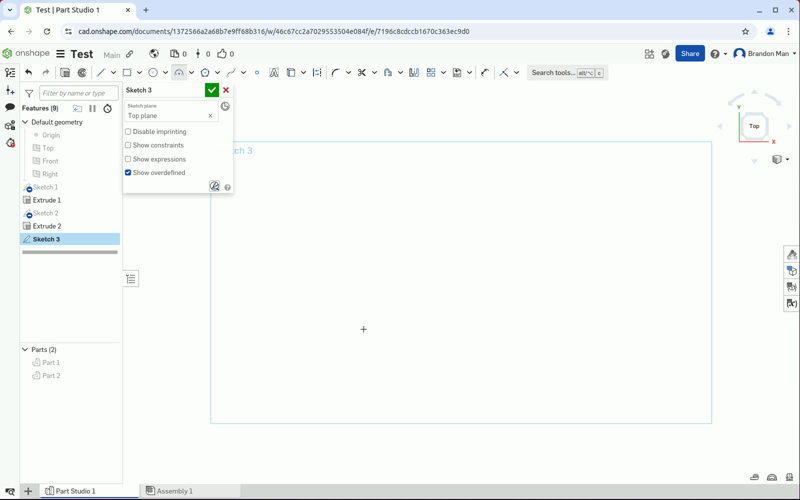
click(363, 328)
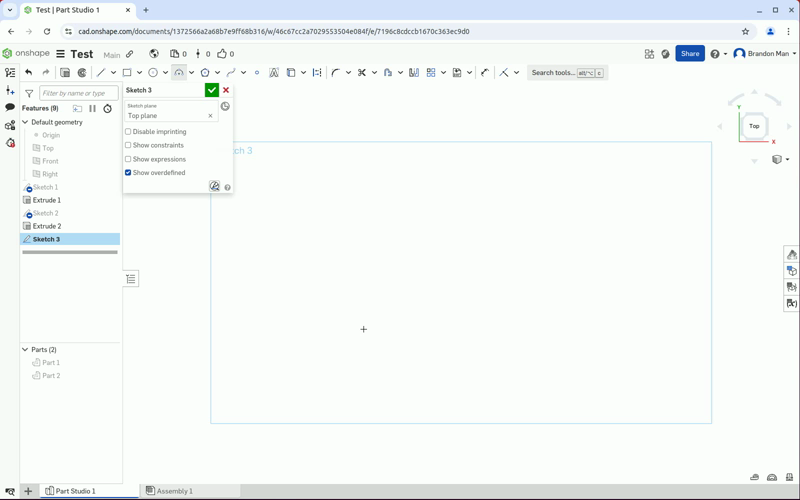
key_up(shift)
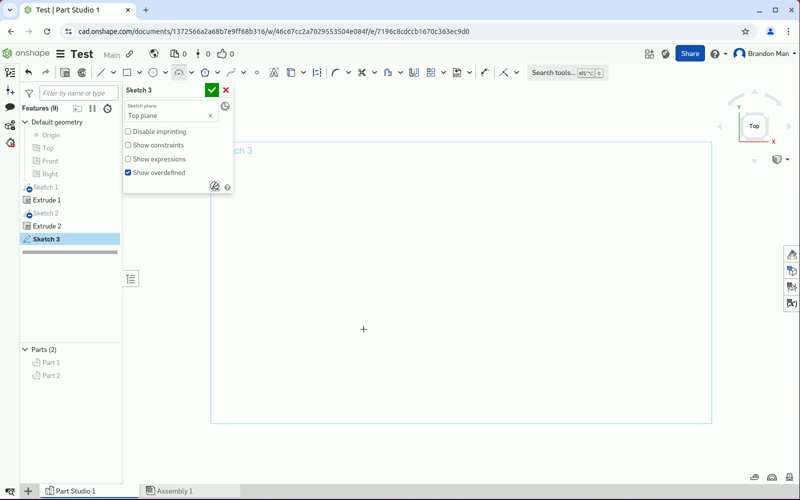
key_down(shift)
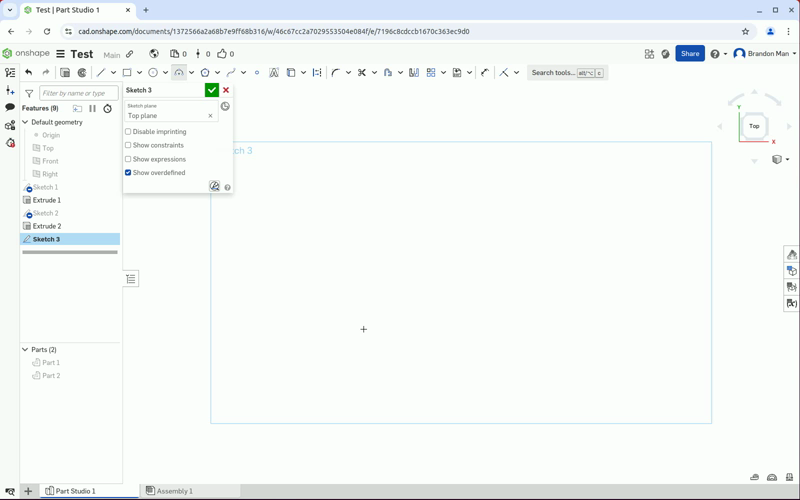
mouse_move(371, 345)
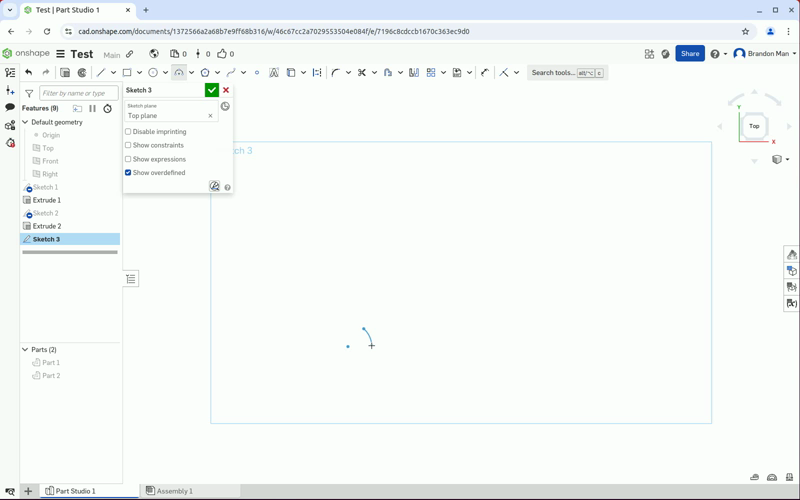
click(371, 345)
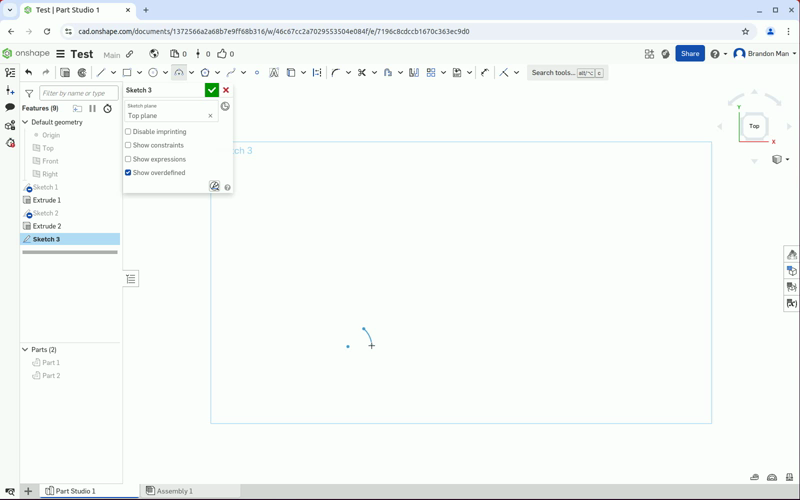
mouse_move(362, 339)
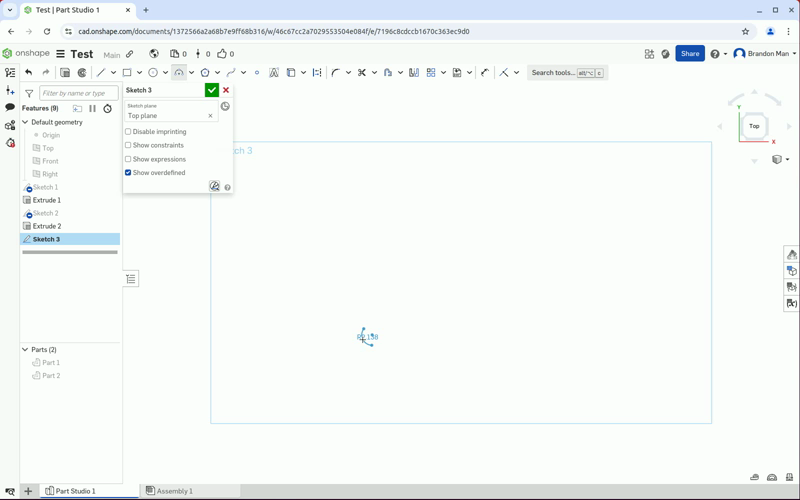
click(362, 339)
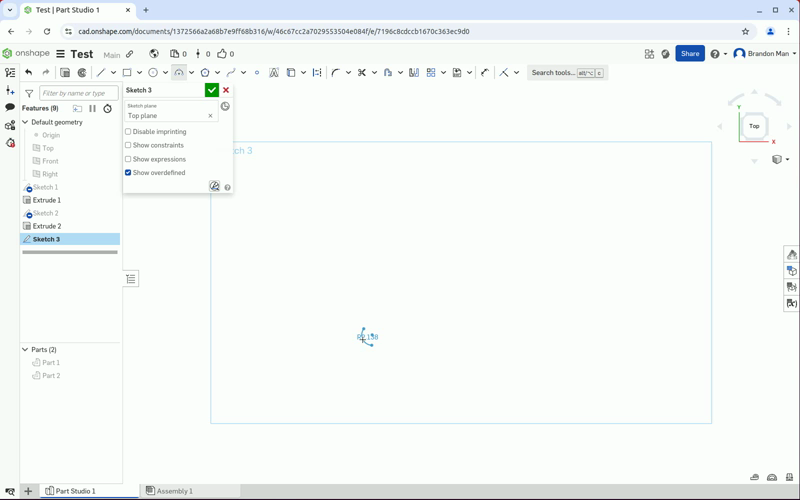
key_up(shift)
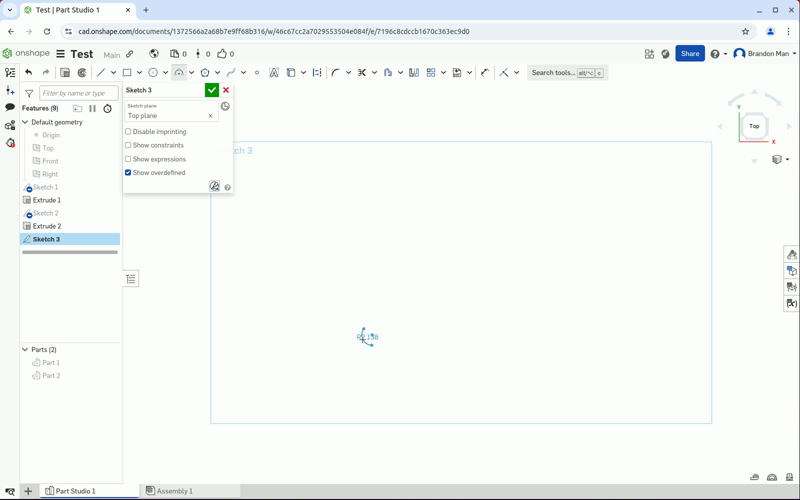
key(esc)
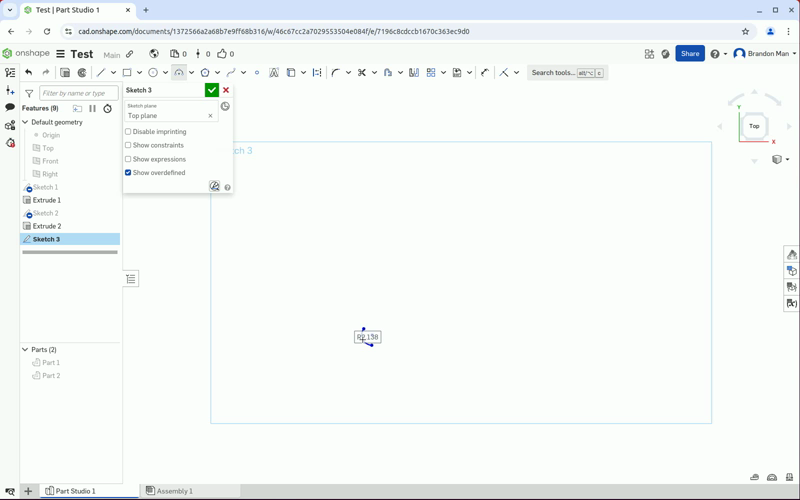
key(l)
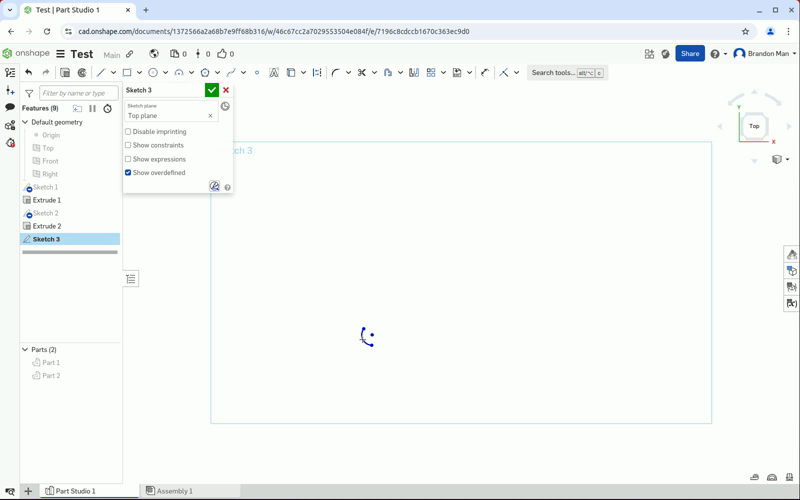
mouse_move(371, 345)
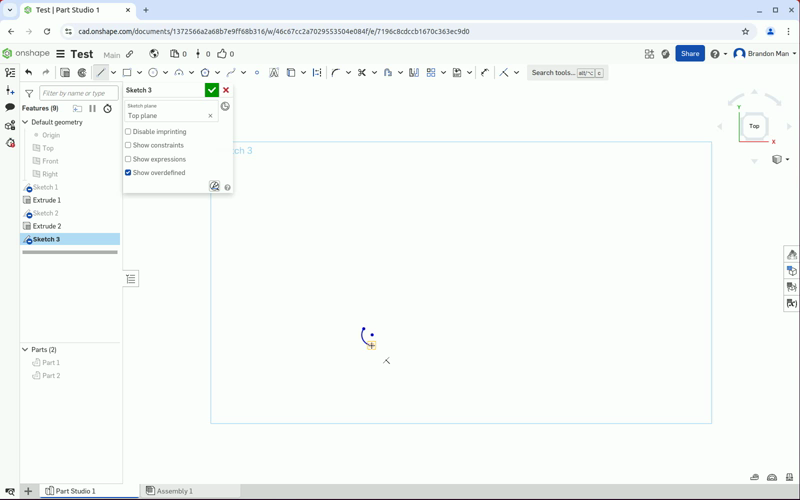
click(371, 345)
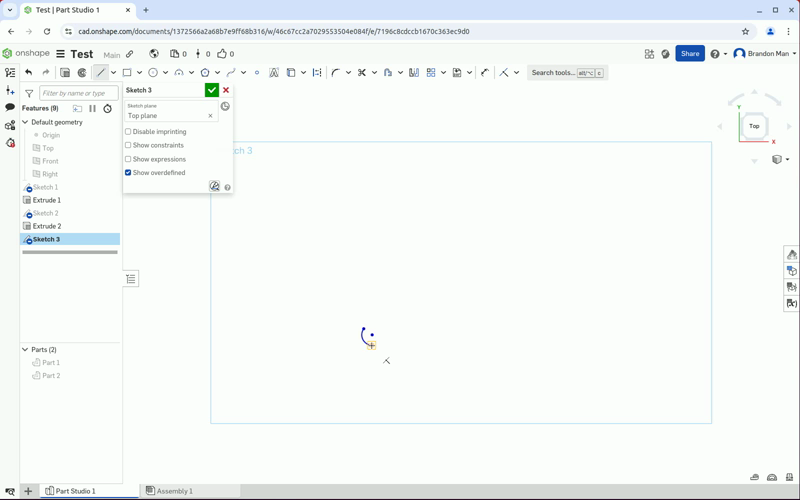
key_down(shift)
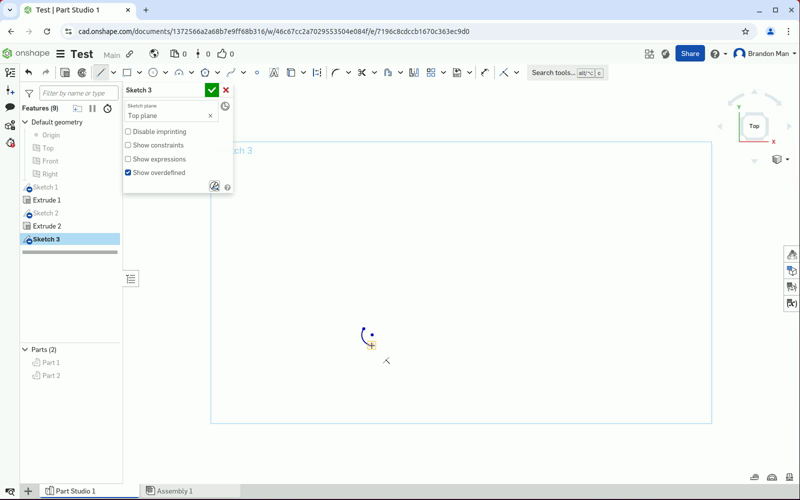
mouse_move(548, 345)
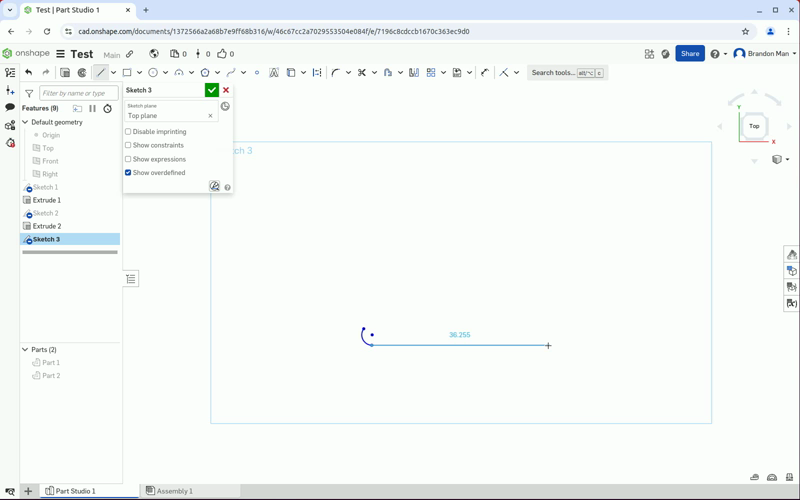
click(548, 345)
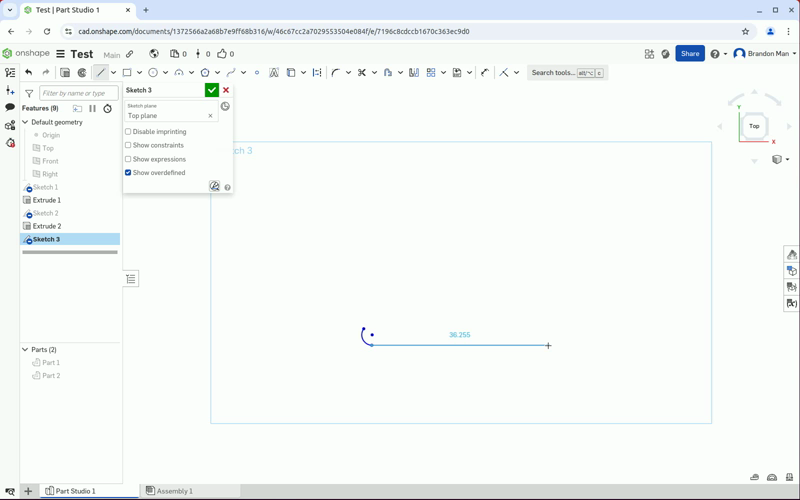
key_up(shift)
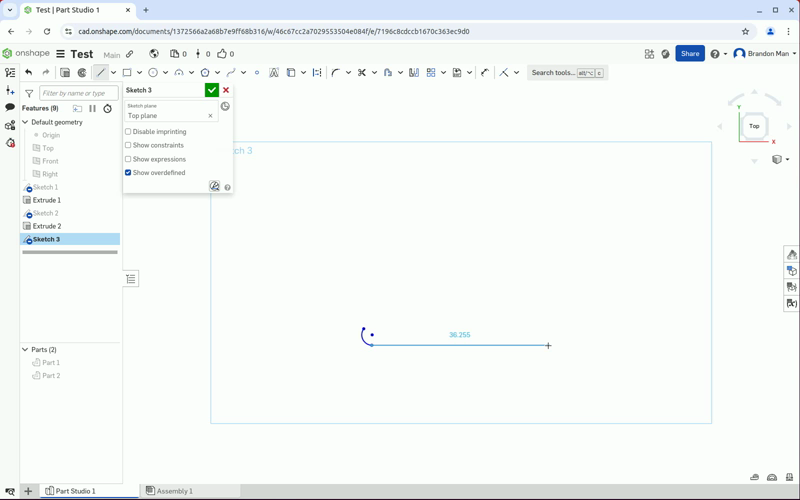
key(esc)
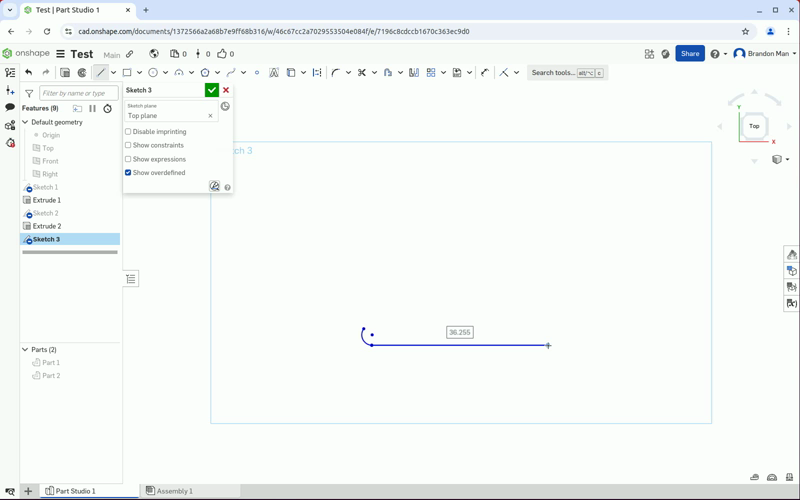
key(a)
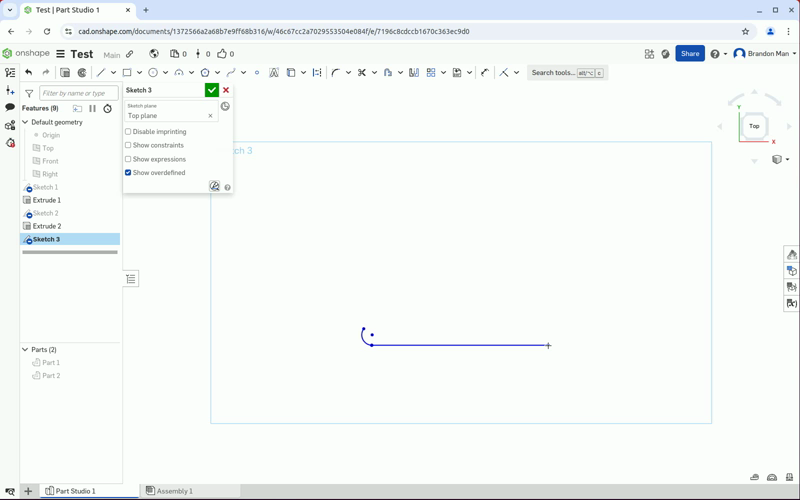
mouse_move(548, 345)
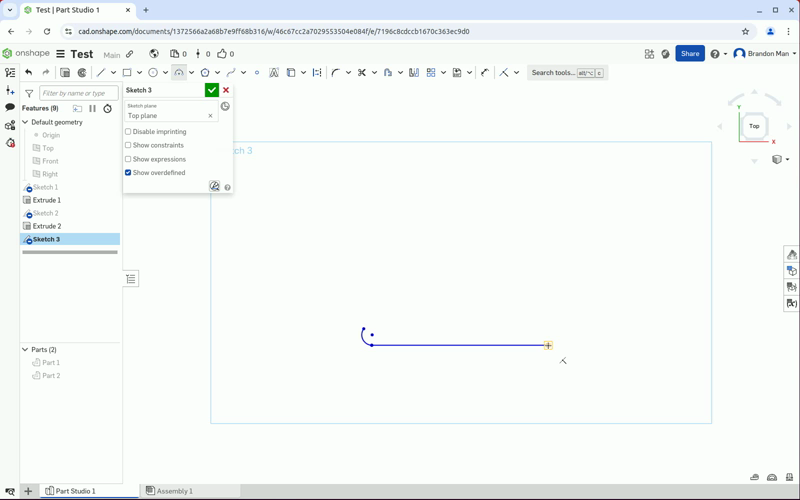
click(548, 345)
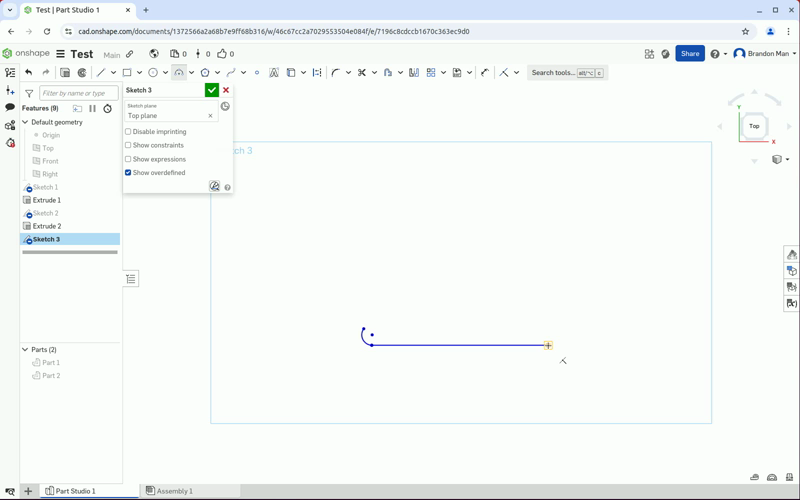
key_down(shift)
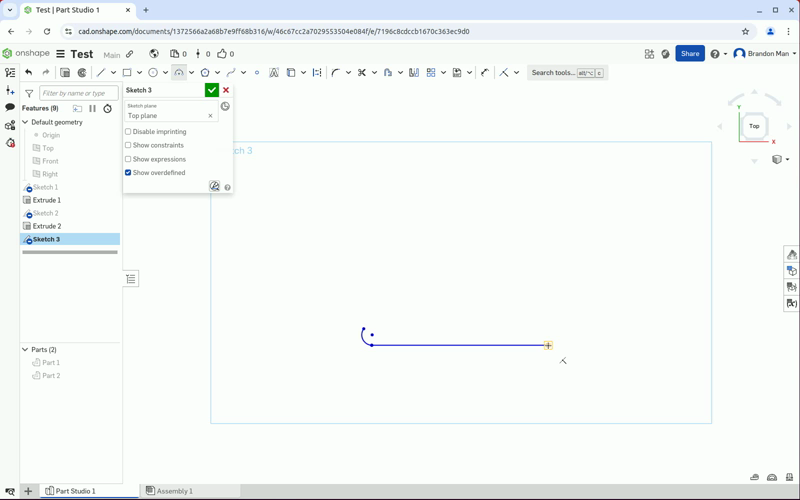
mouse_move(556, 328)
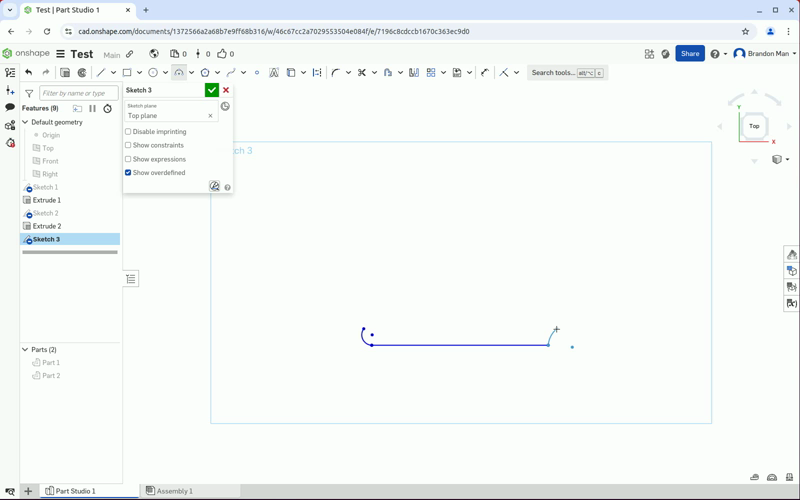
click(556, 328)
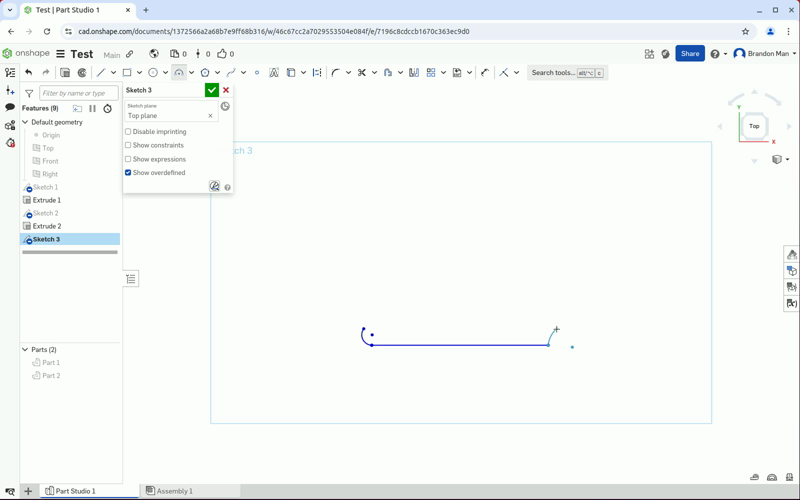
mouse_move(557, 339)
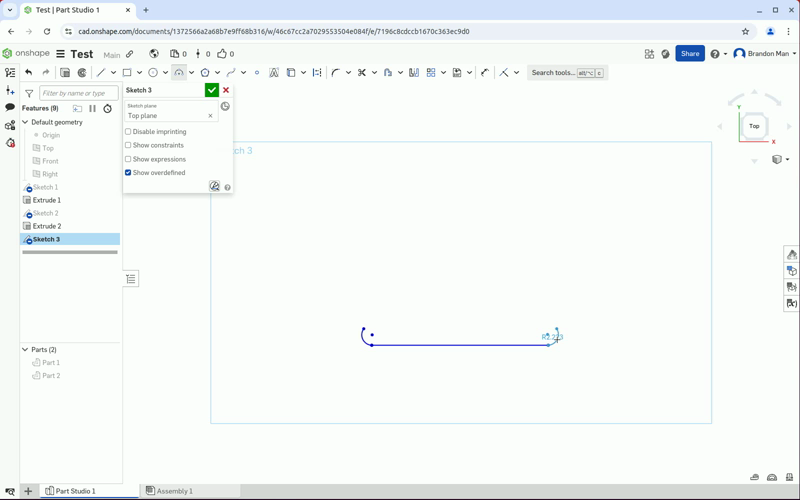
click(557, 339)
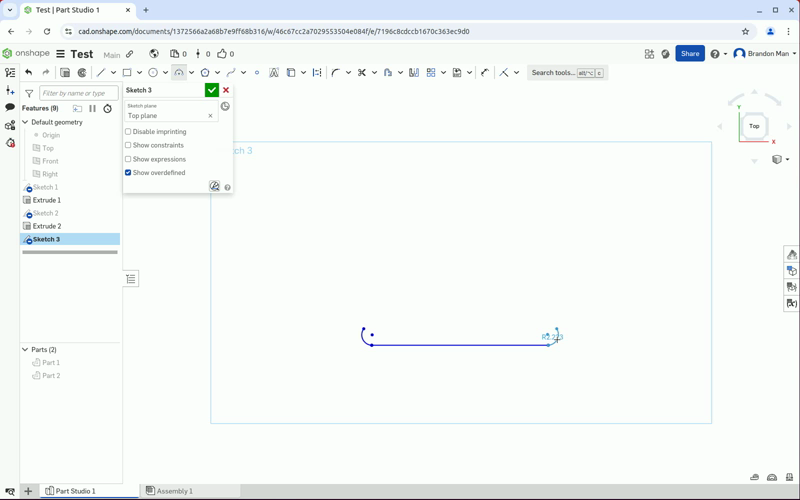
key_up(shift)
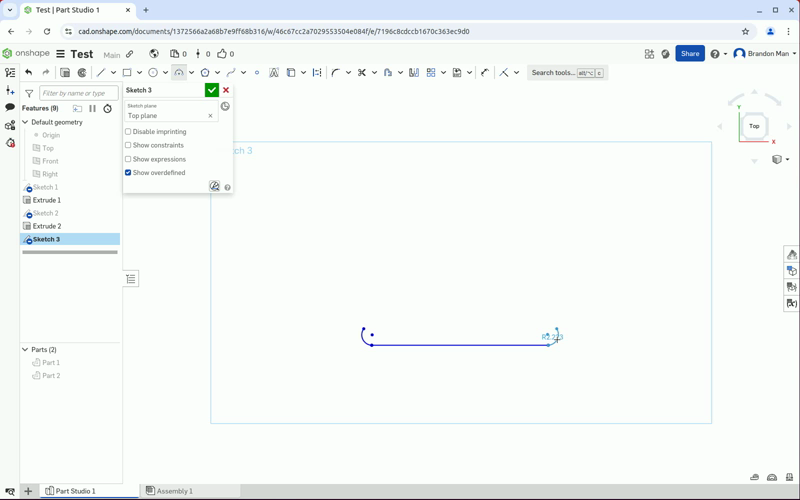
key(esc)
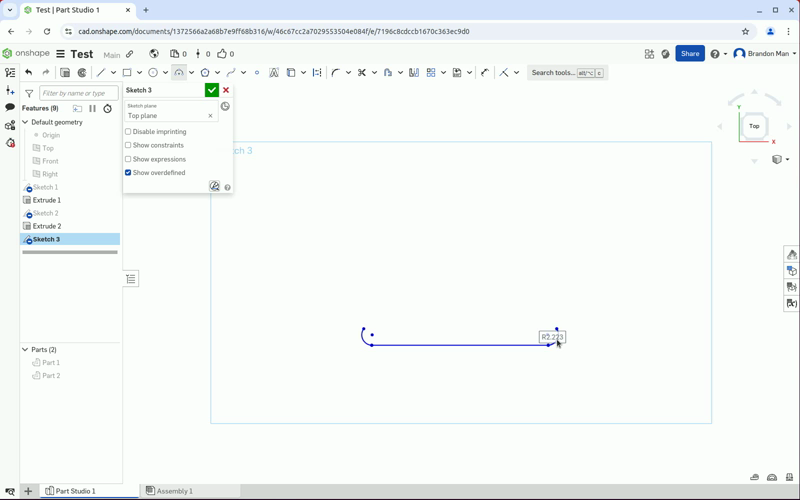
key(l)
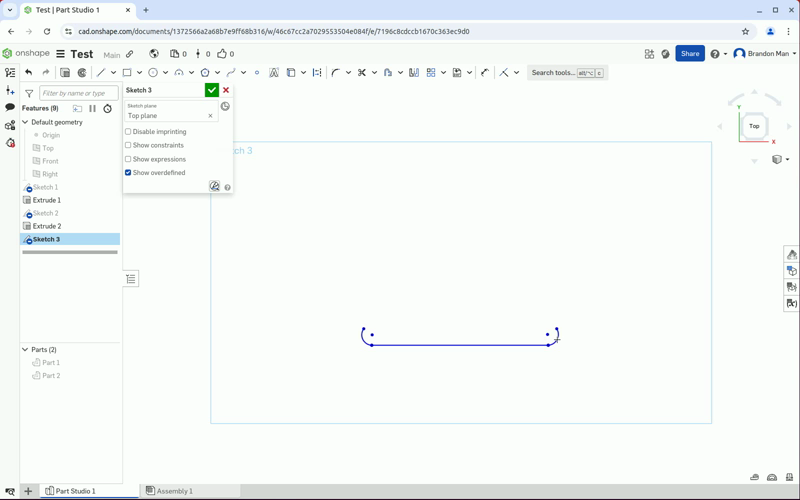
mouse_move(556, 328)
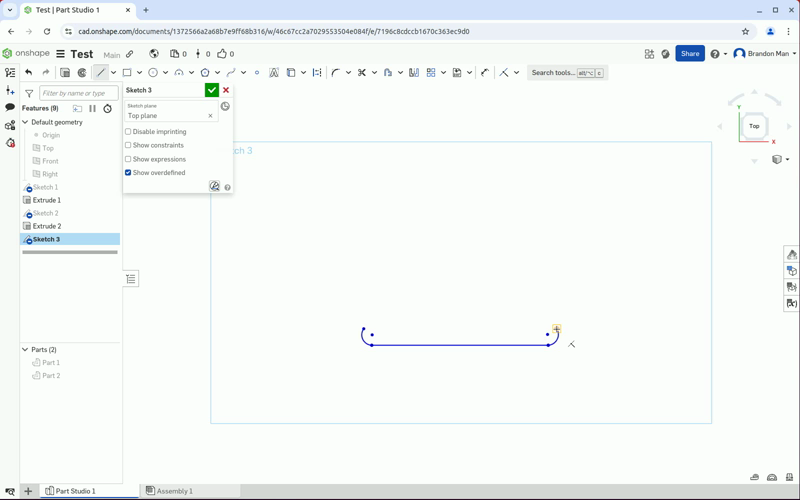
click(556, 328)
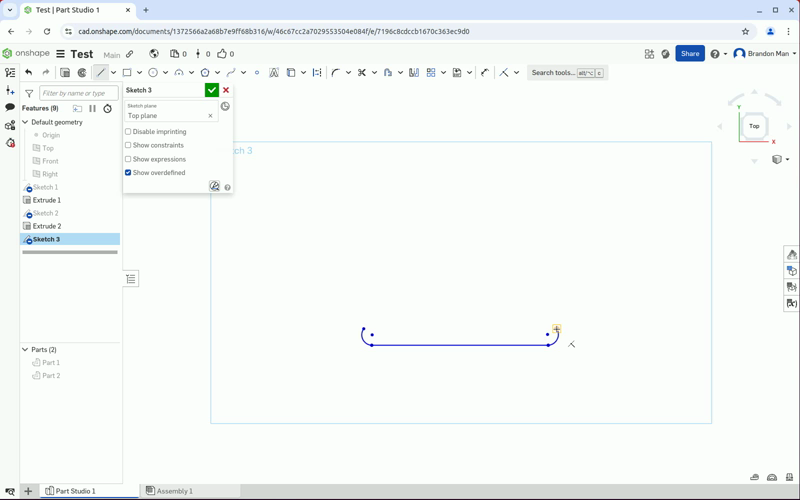
key_down(shift)
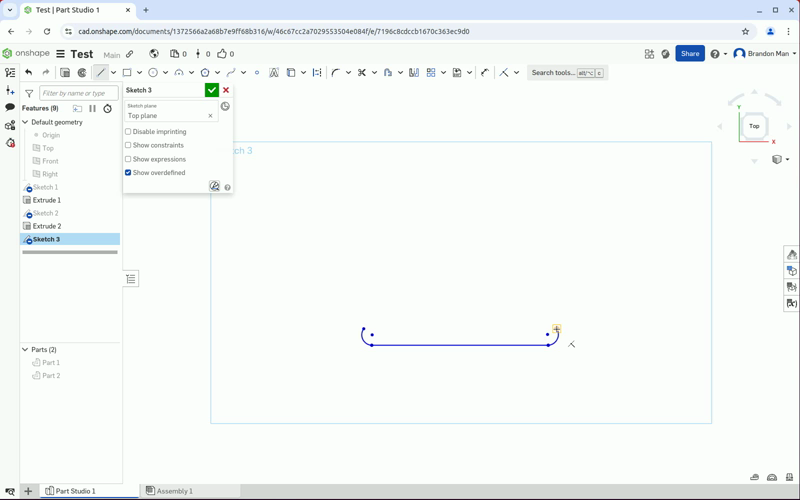
mouse_move(470, 177)
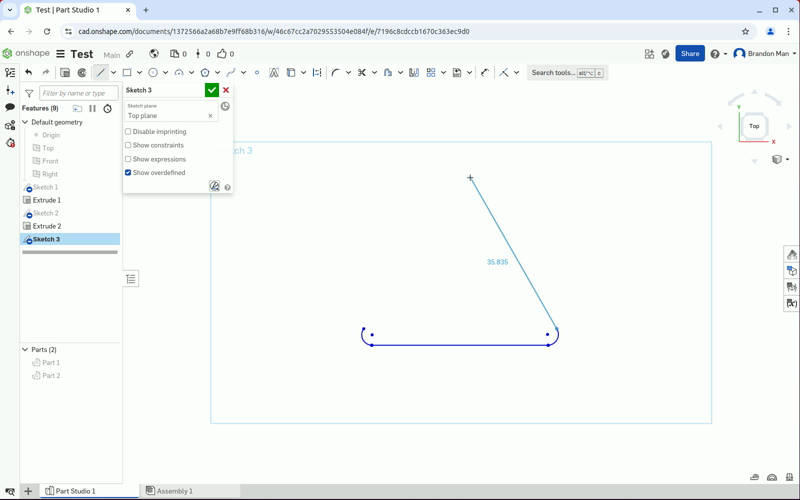
click(470, 177)
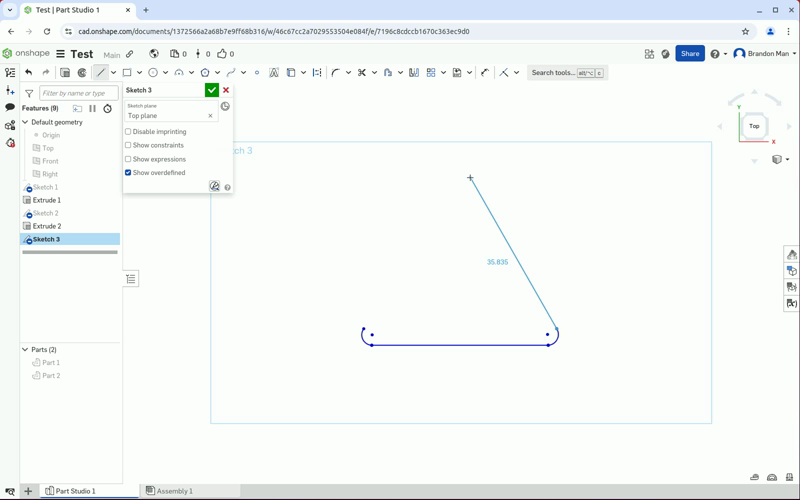
key_up(shift)
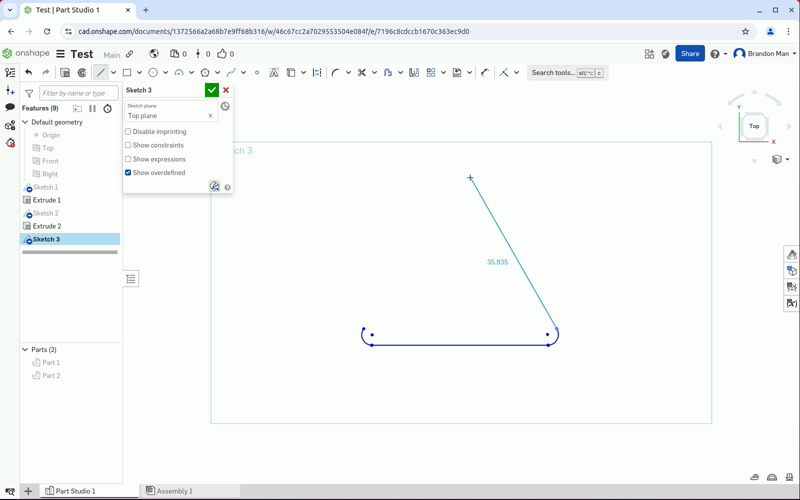
key(esc)
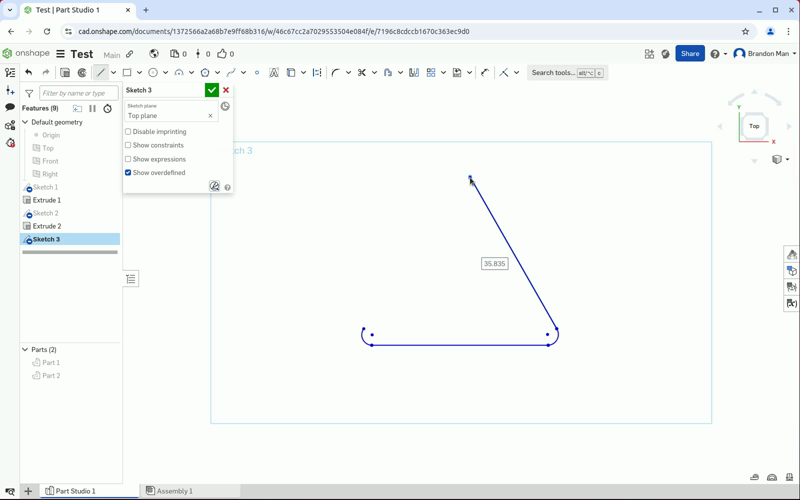
key(a)
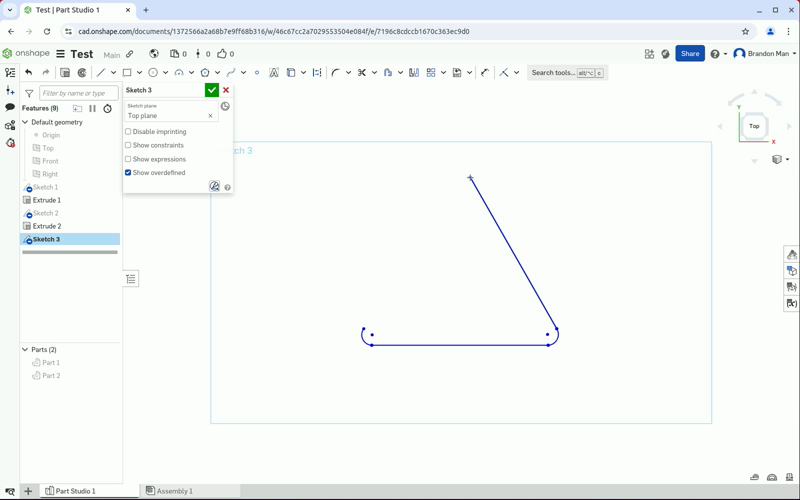
mouse_move(470, 177)
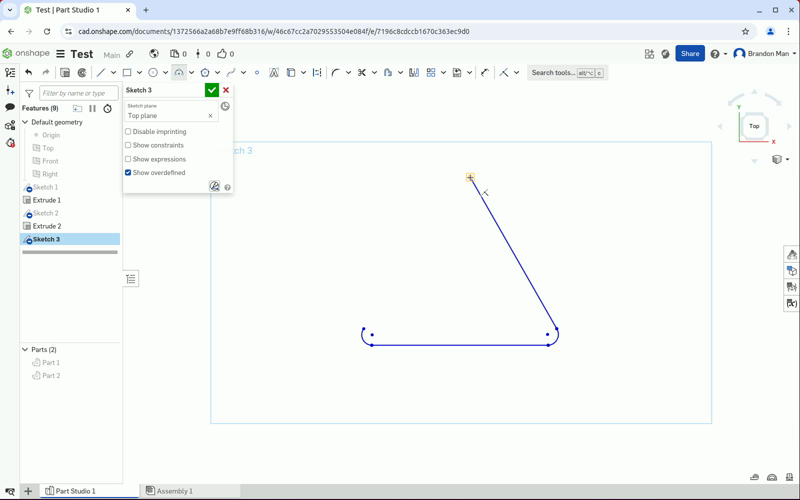
click(470, 177)
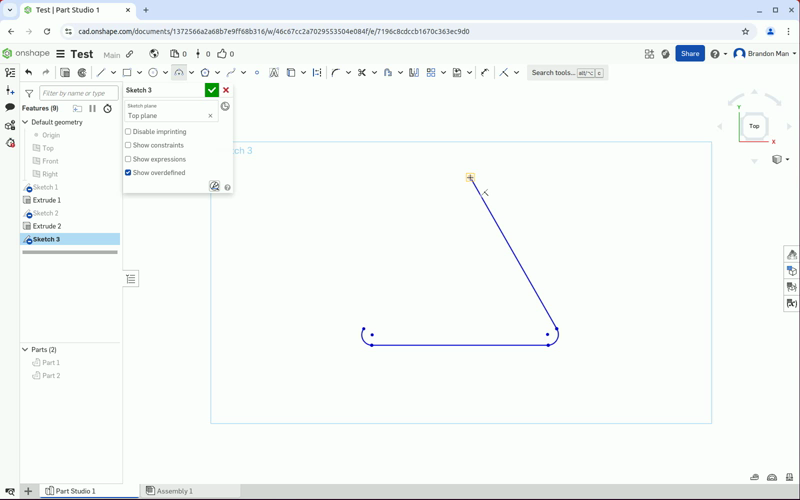
key_down(shift)
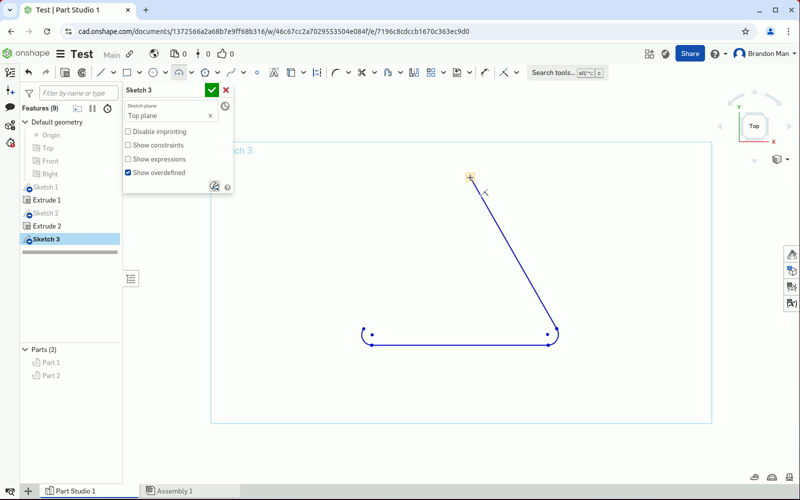
mouse_move(451, 177)
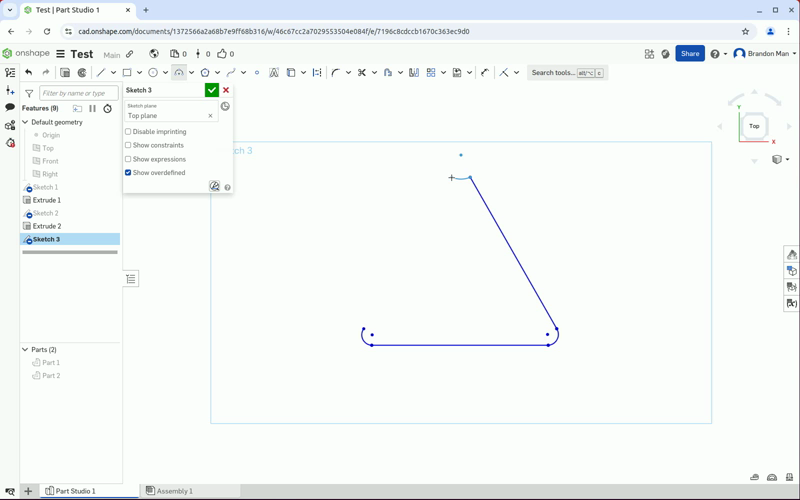
click(451, 177)
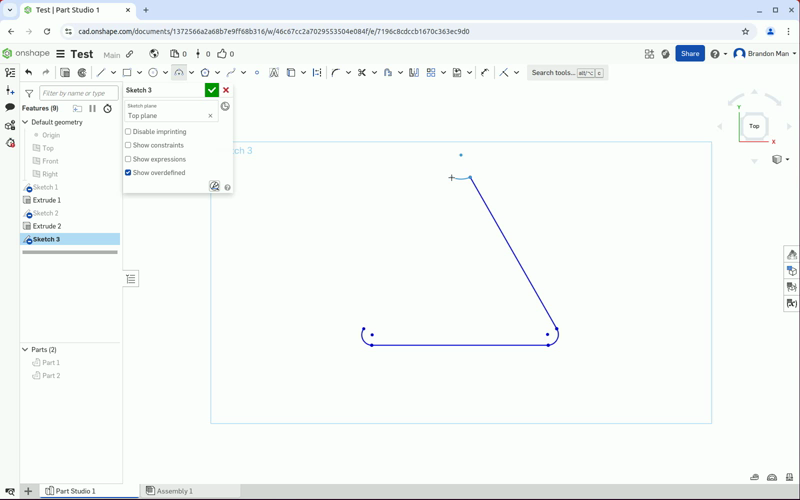
mouse_move(461, 171)
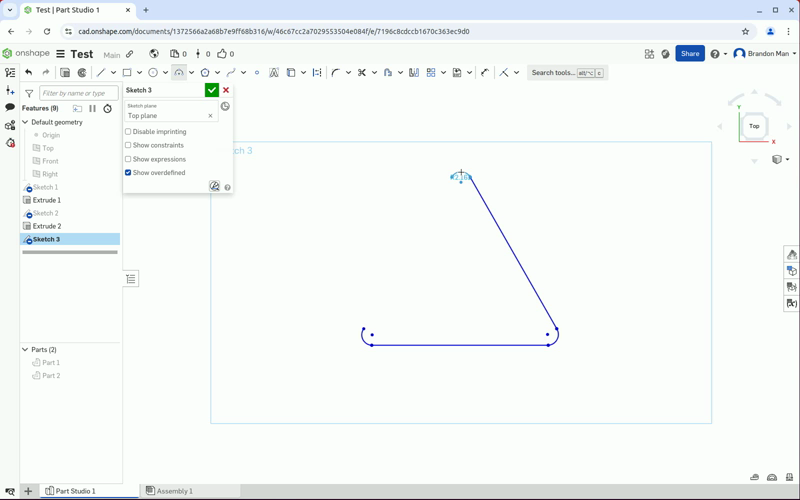
click(461, 171)
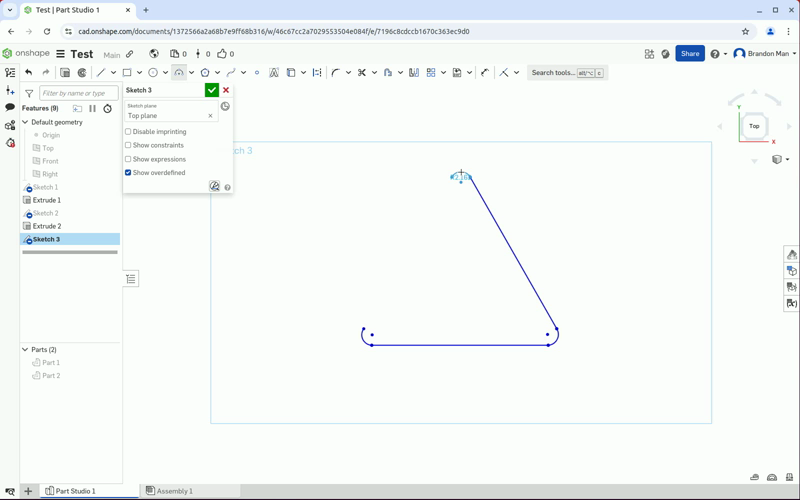
key_up(shift)
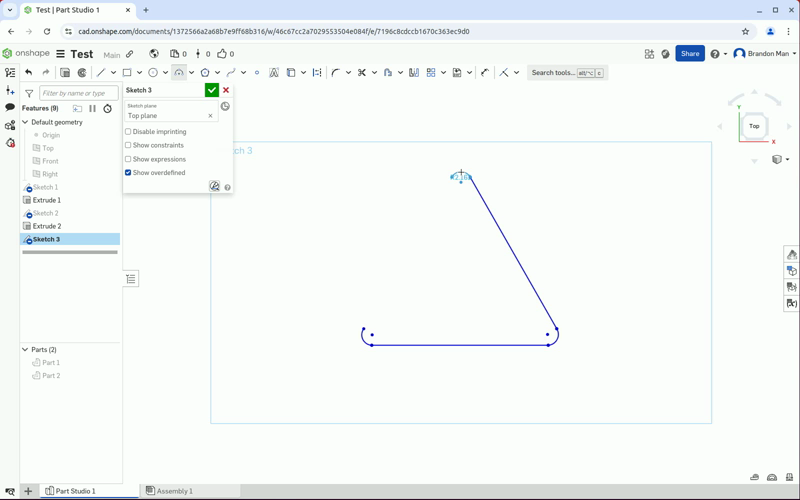
key(esc)
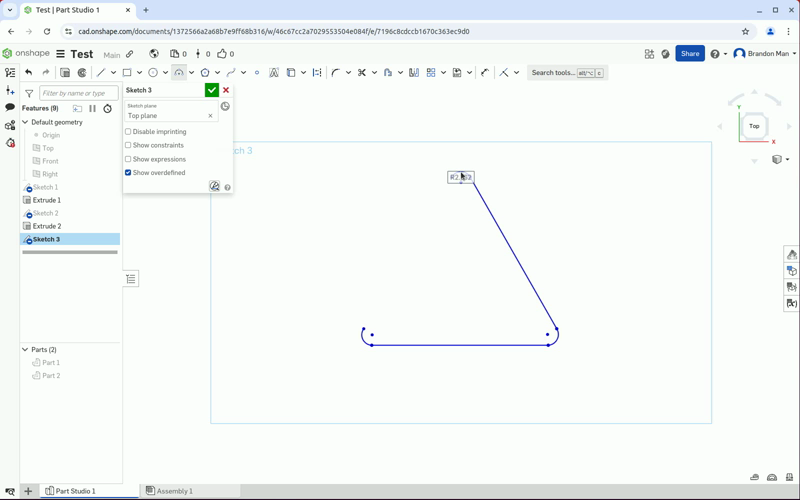
key(l)
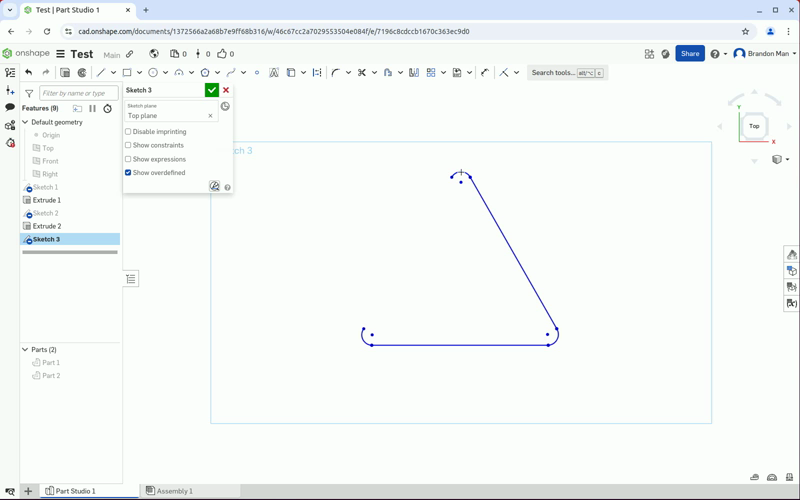
mouse_move(451, 177)
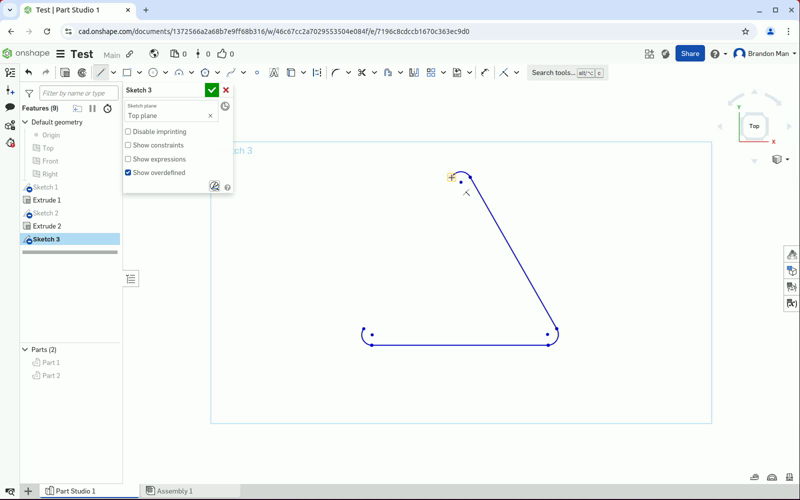
click(451, 177)
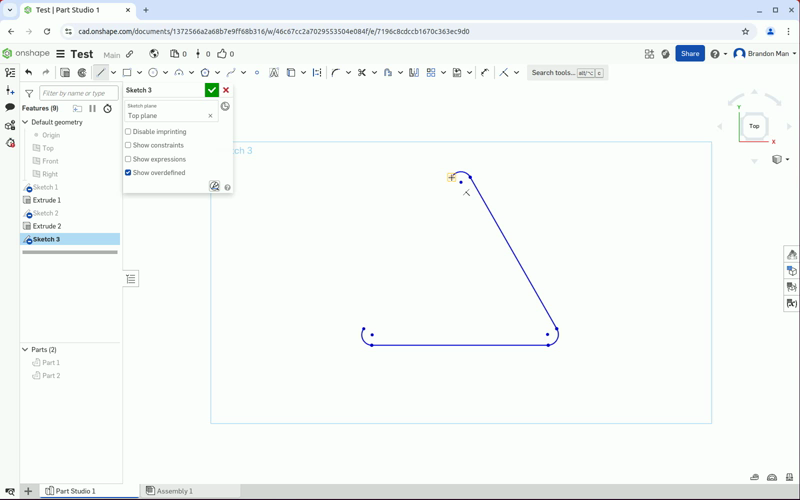
key_down(shift)
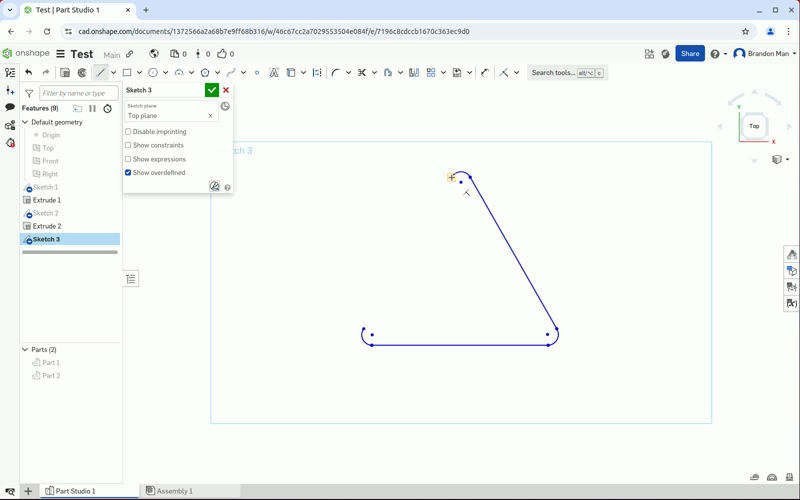
mouse_move(363, 328)
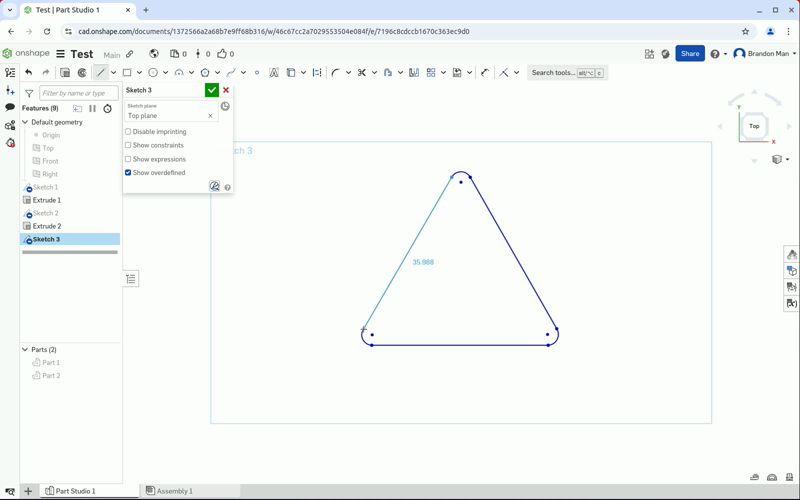
key_up(shift)
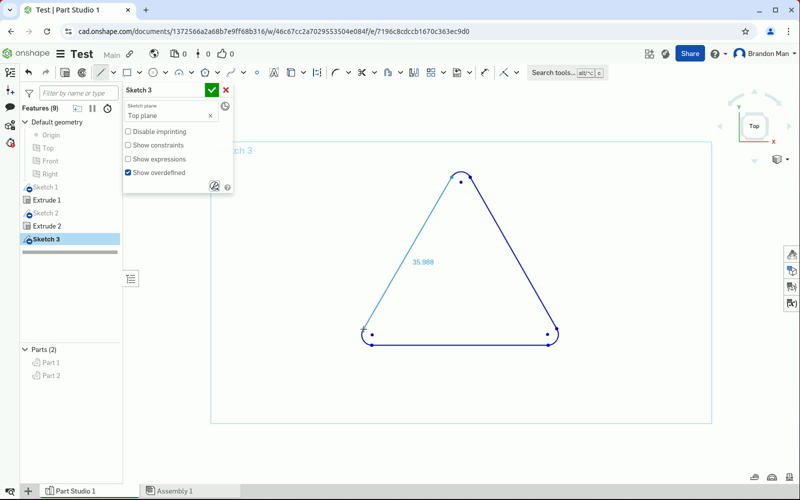
click(363, 328)
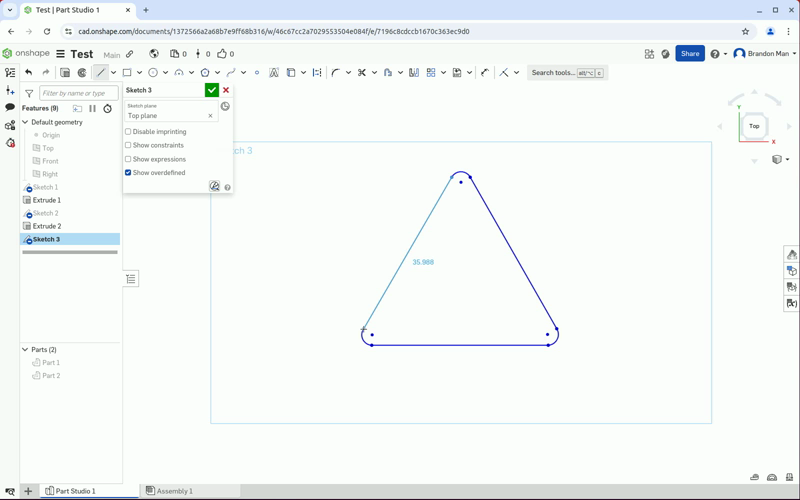
key(esc)
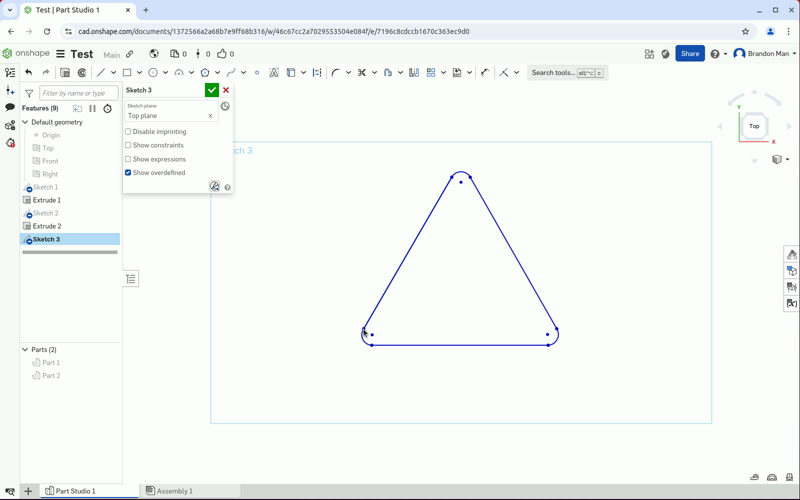
key(a)
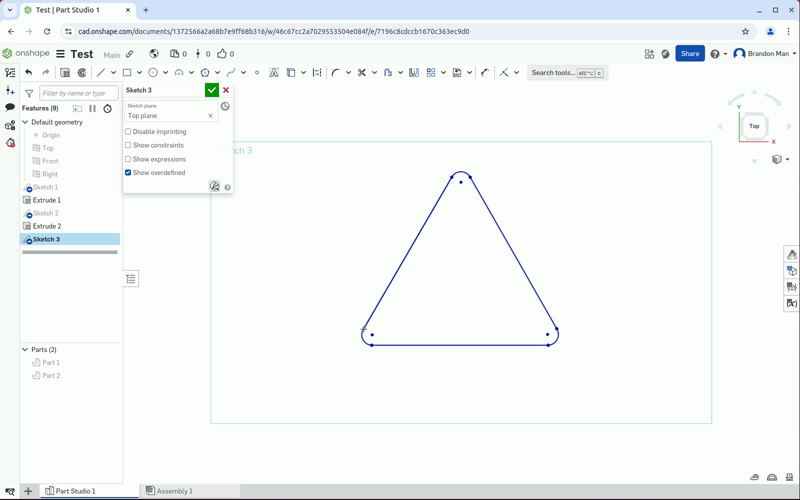
key_down(shift)
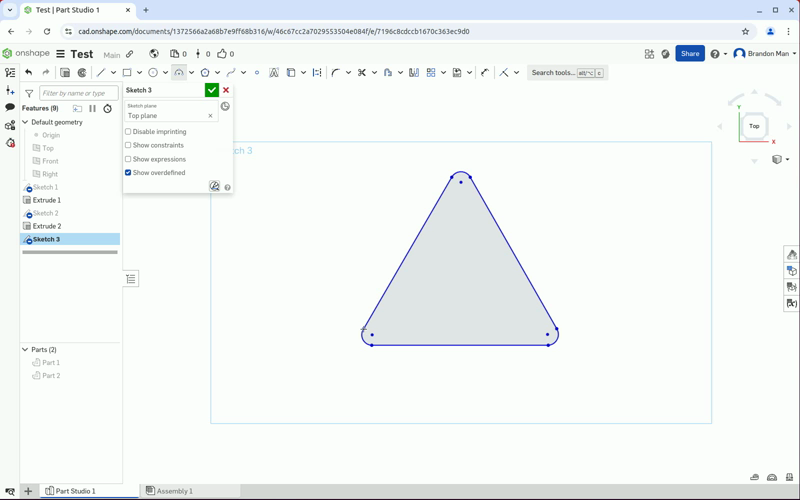
mouse_move(392, 320)
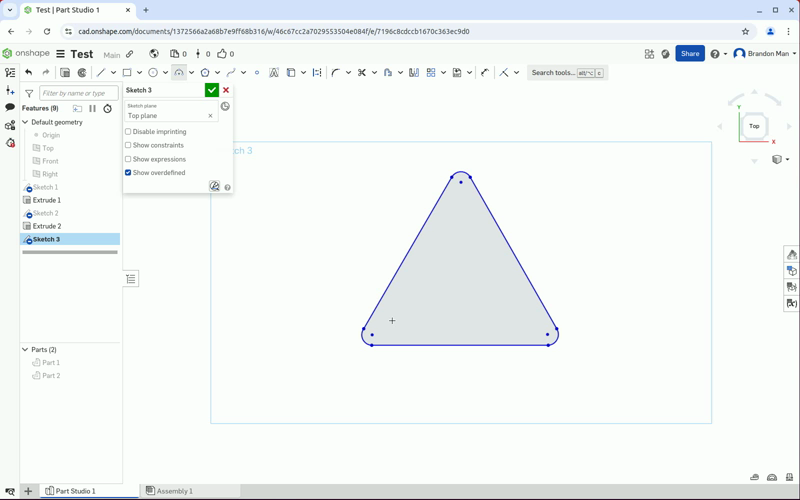
click(392, 320)
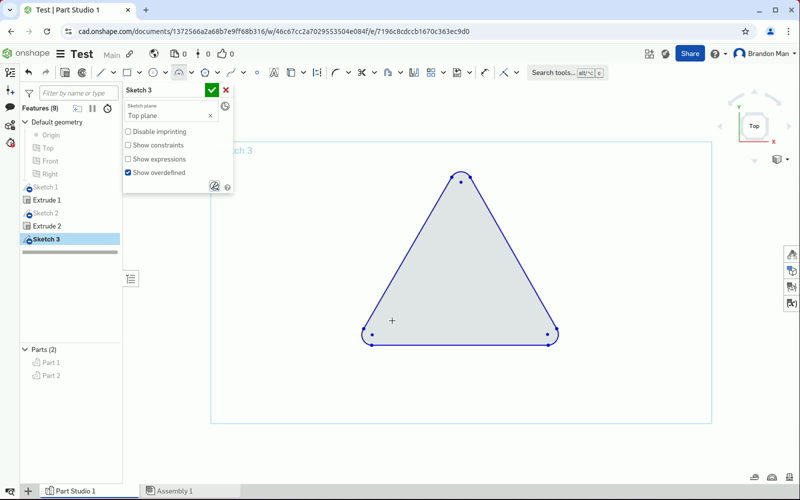
key_up(shift)
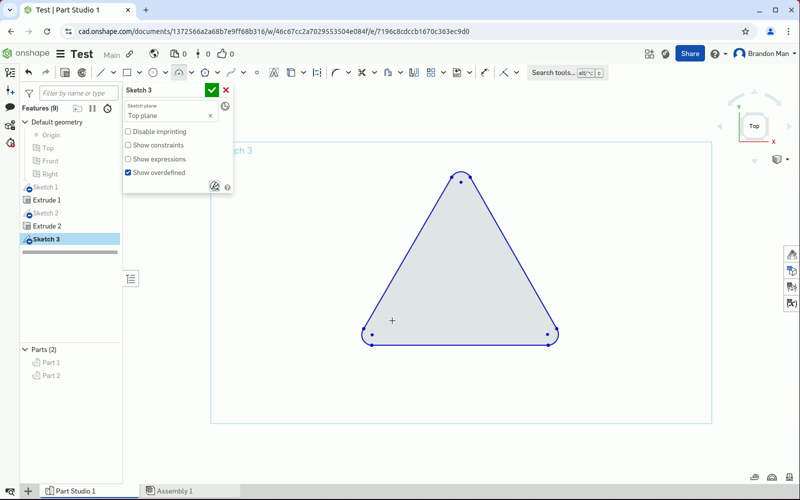
key_down(shift)
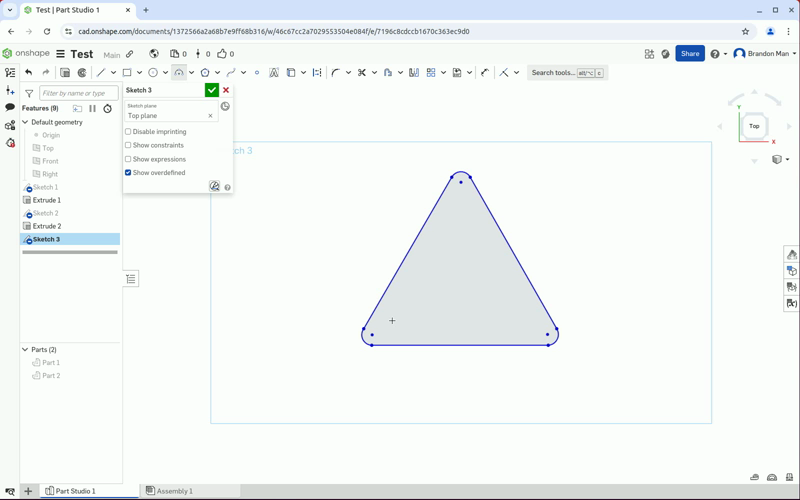
mouse_move(394, 322)
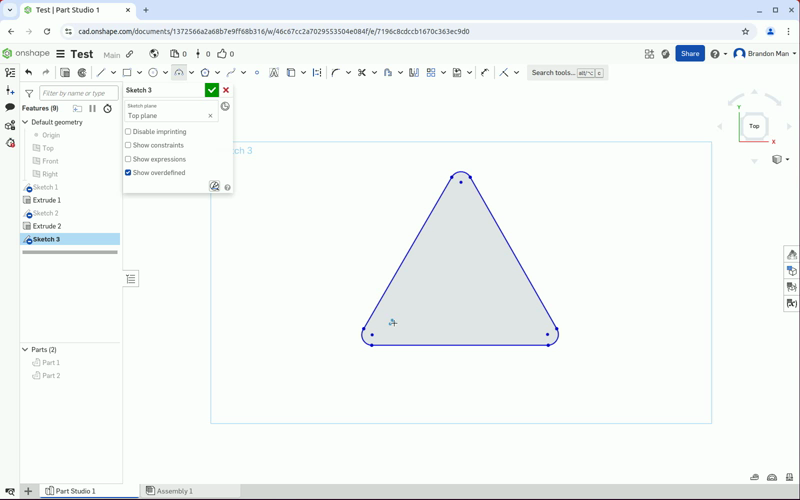
scroll(6)
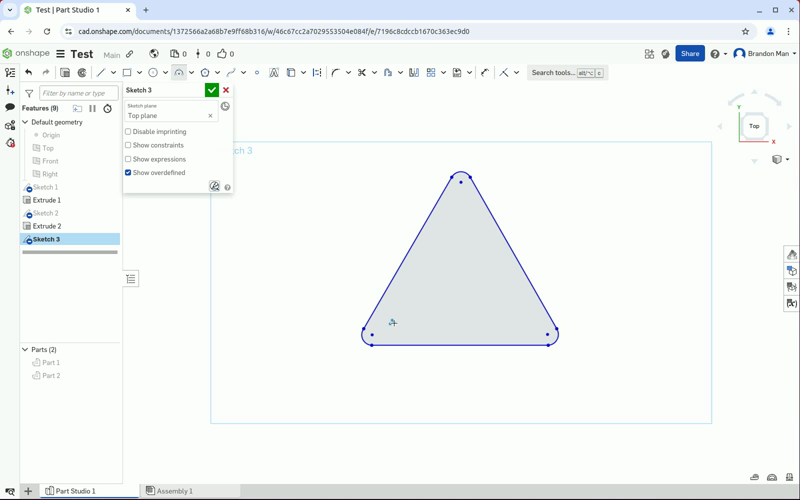
scroll(6)
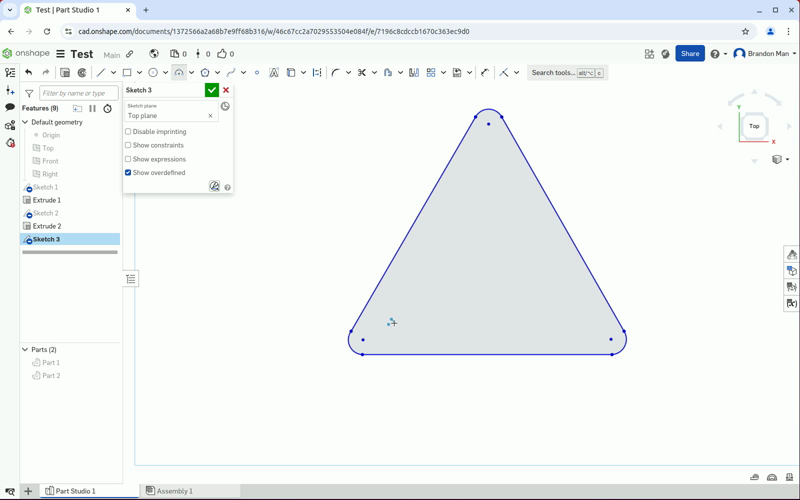
scroll(6)
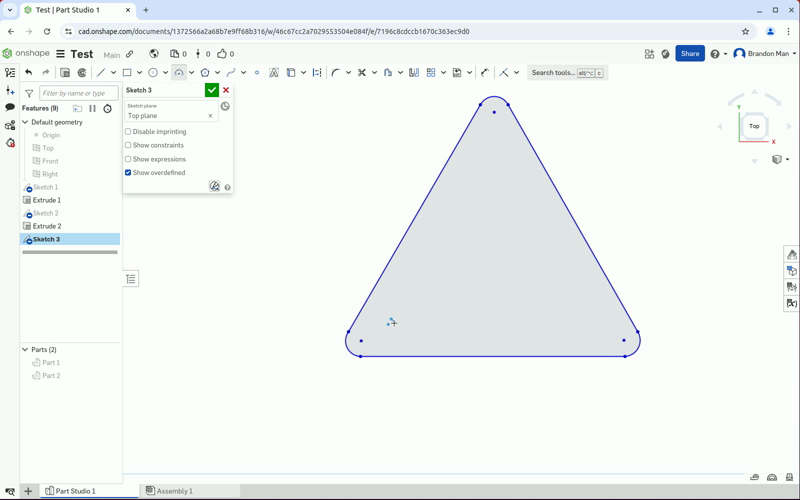
scroll(6)
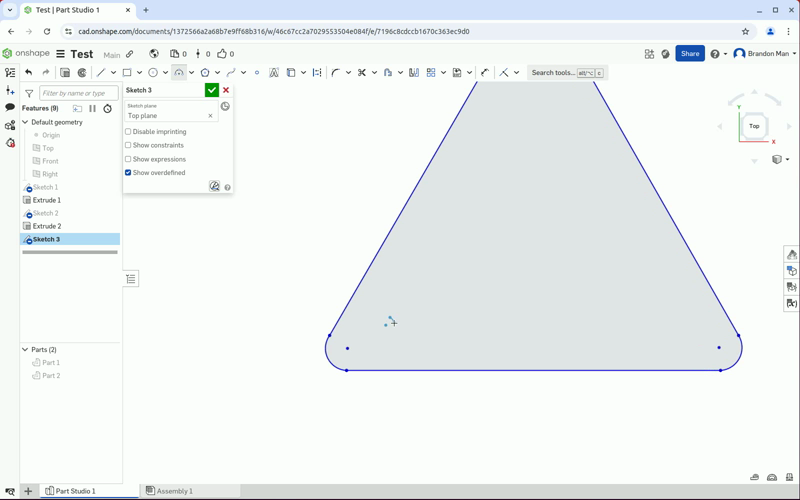
scroll(6)
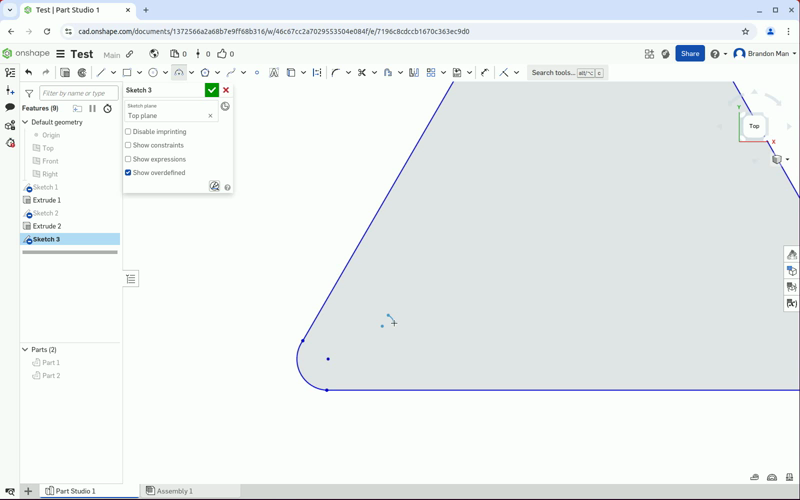
scroll(6)
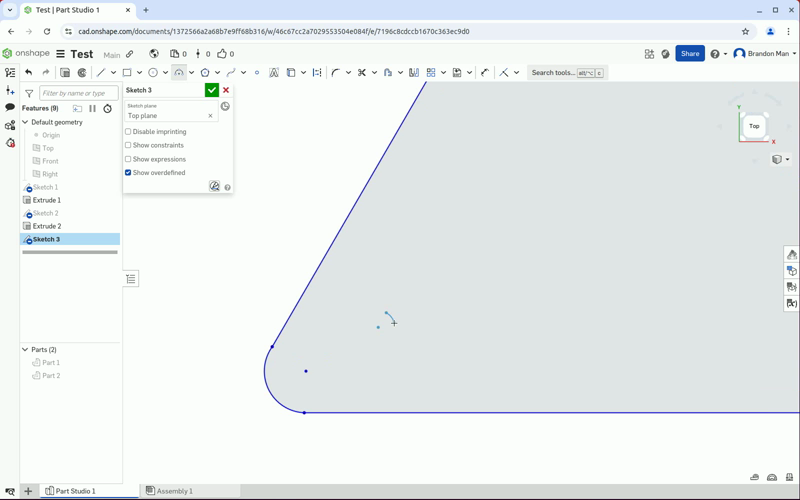
scroll(6)
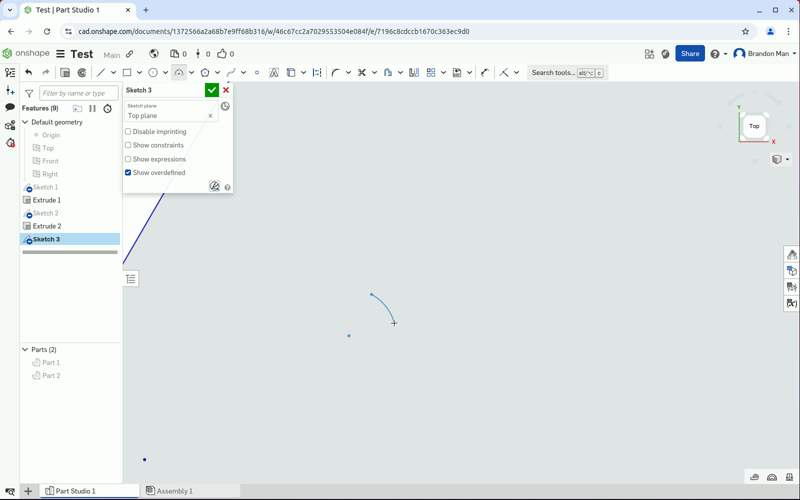
click(394, 322)
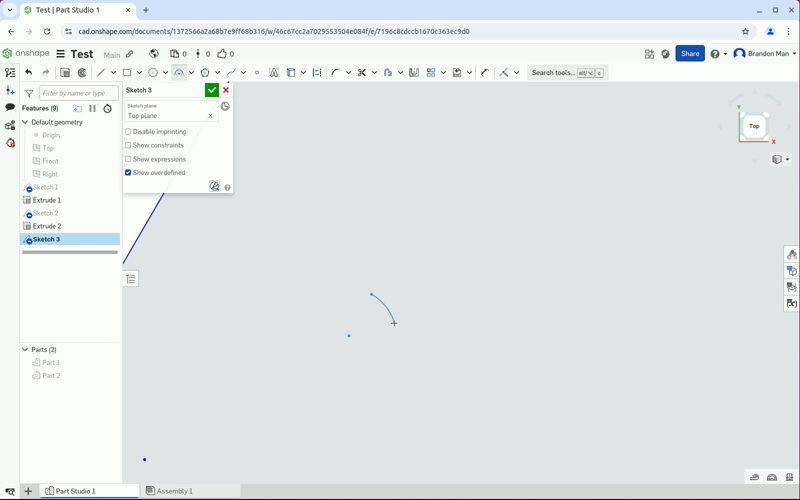
scroll(-6)
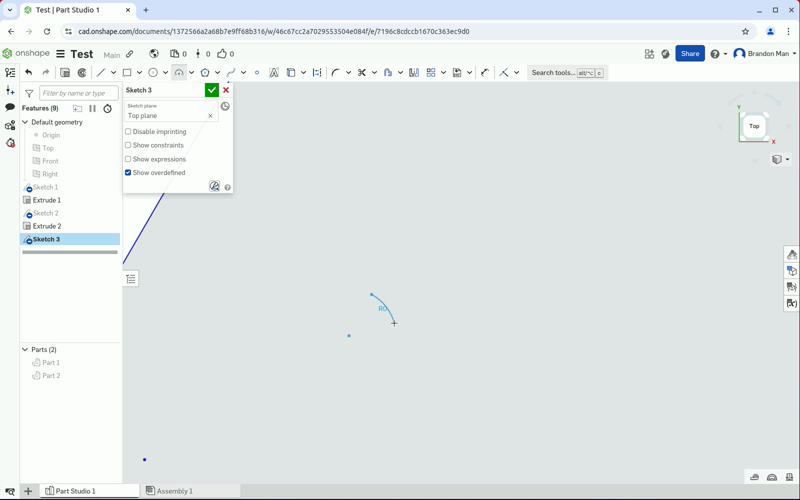
scroll(-6)
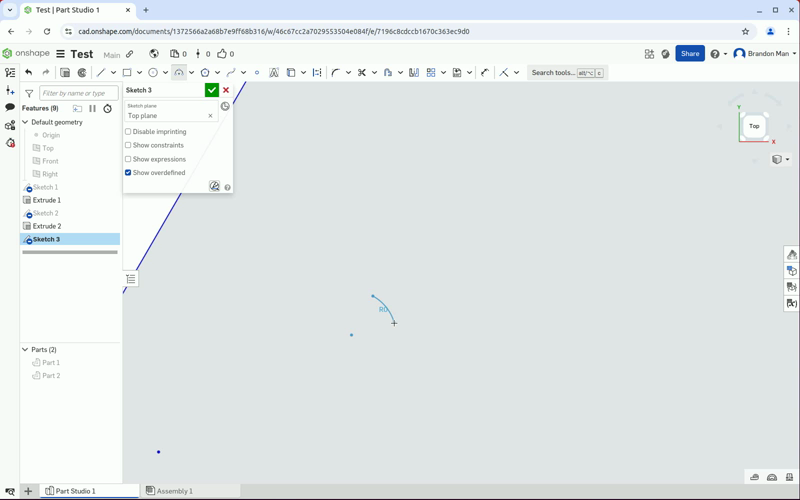
scroll(-6)
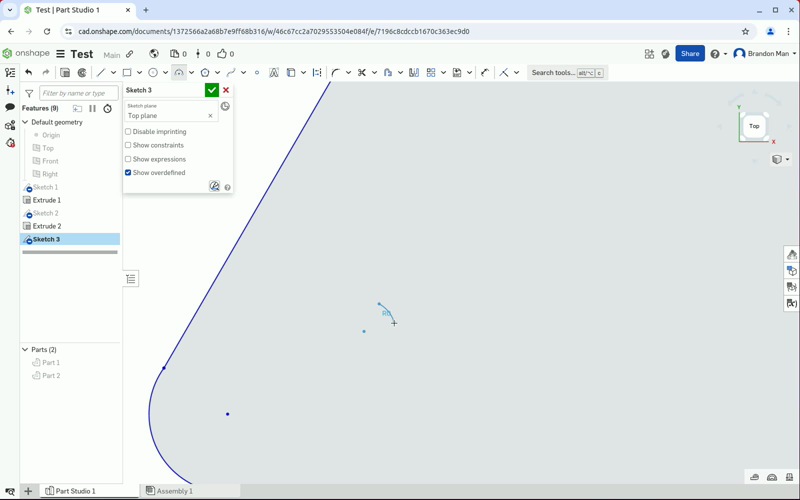
scroll(-6)
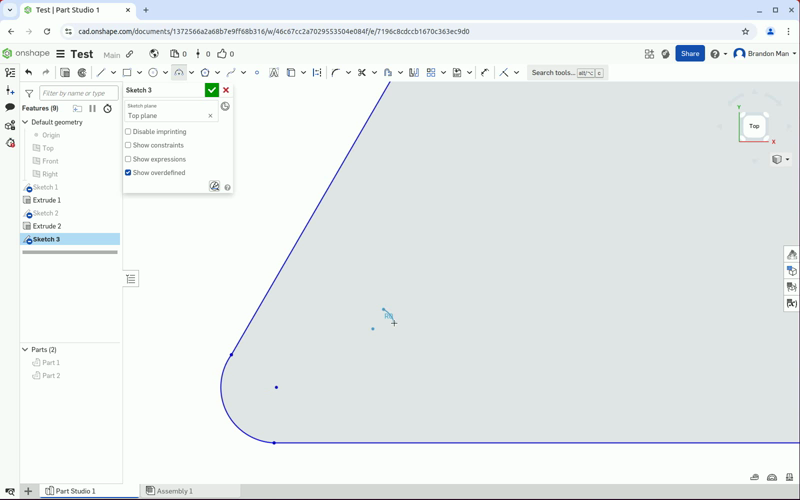
scroll(-6)
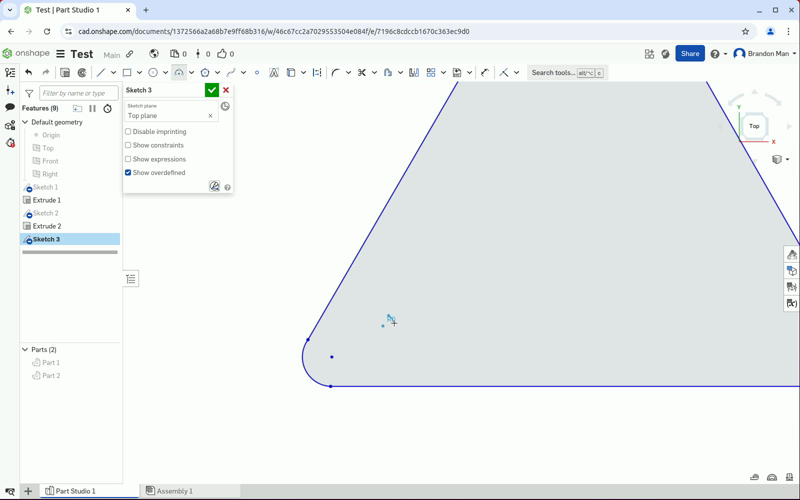
scroll(-6)
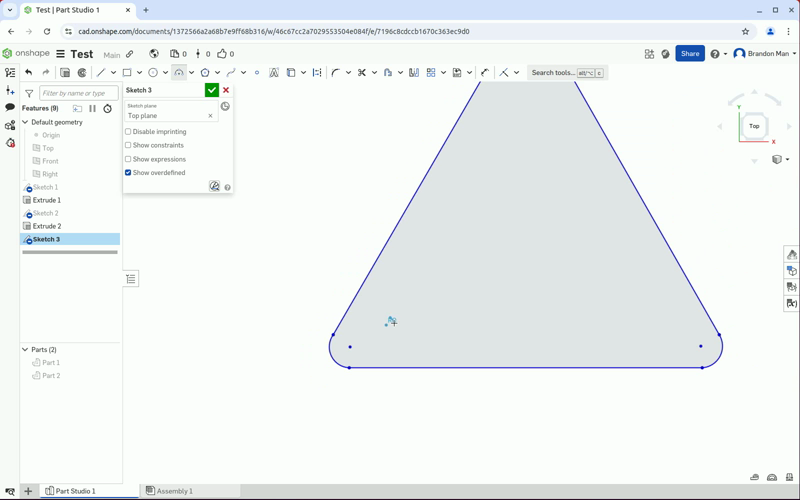
scroll(-6)
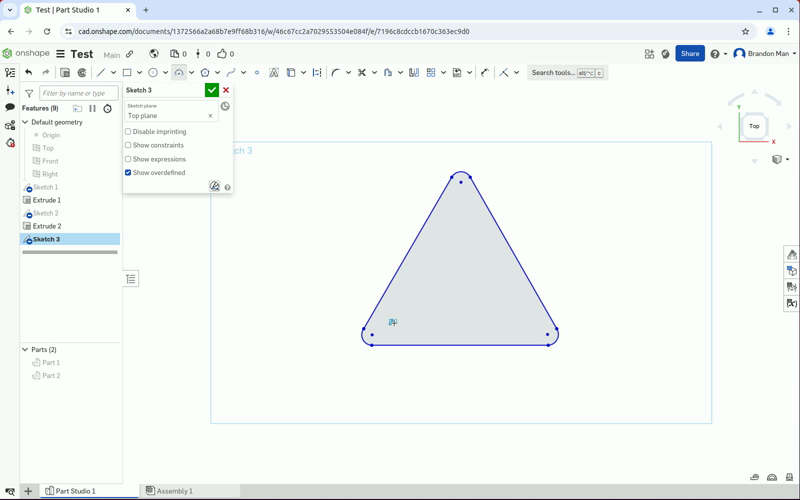
mouse_move(392, 322)
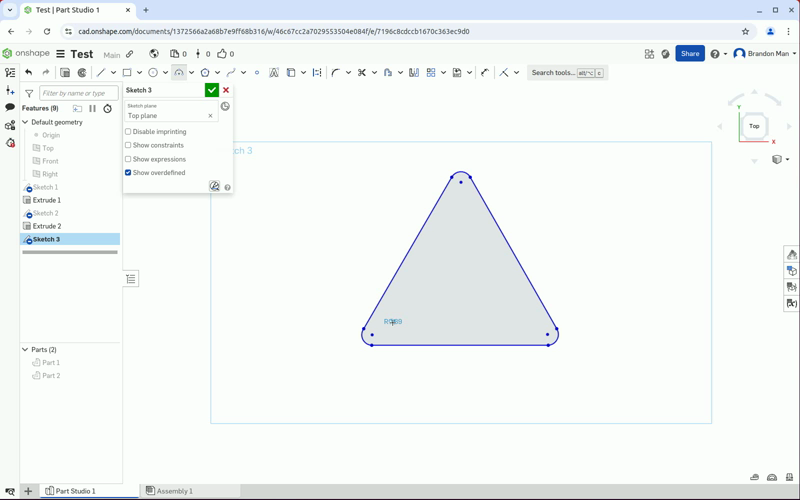
scroll(6)
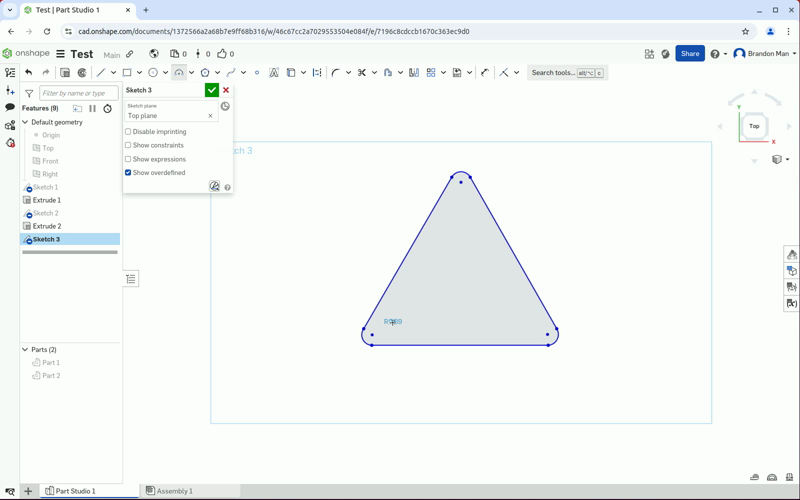
scroll(6)
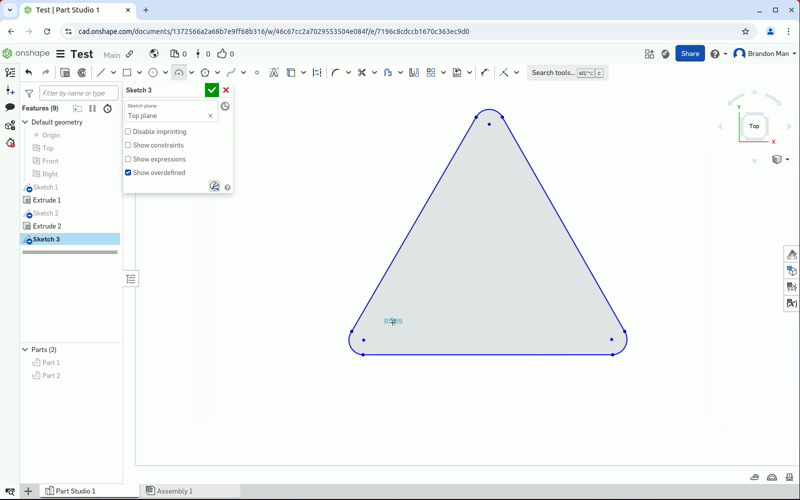
scroll(6)
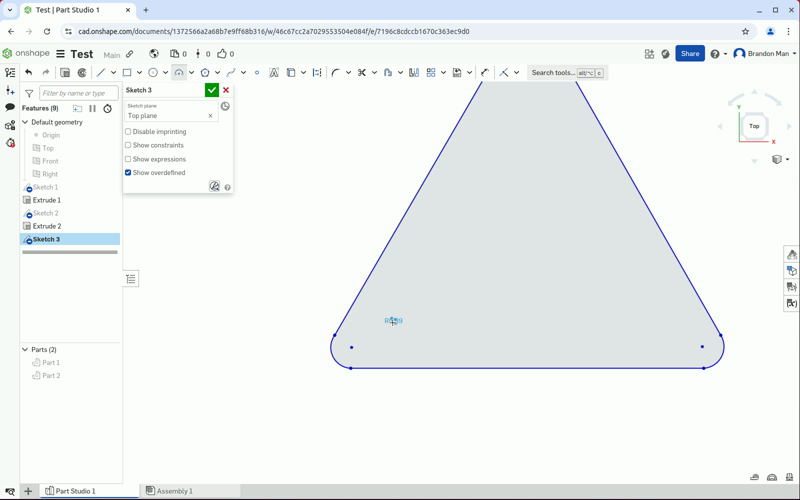
scroll(6)
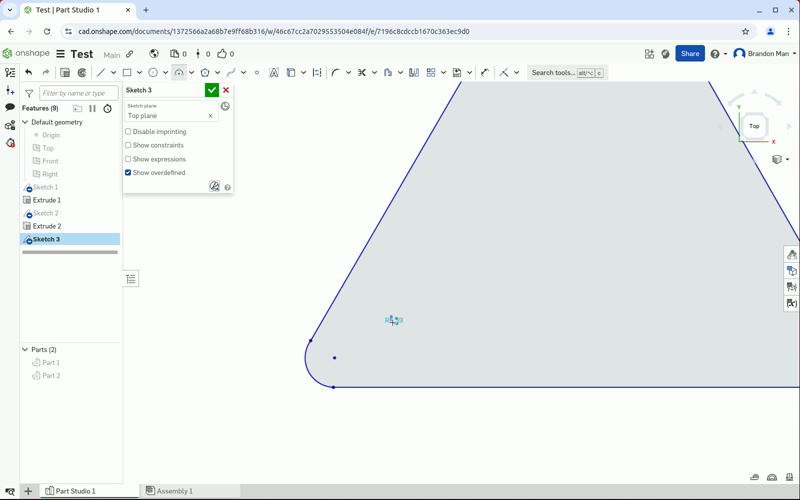
scroll(6)
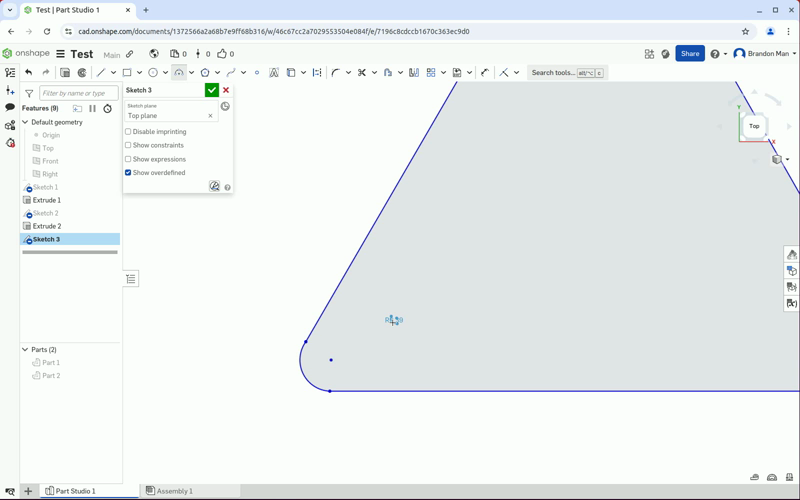
scroll(6)
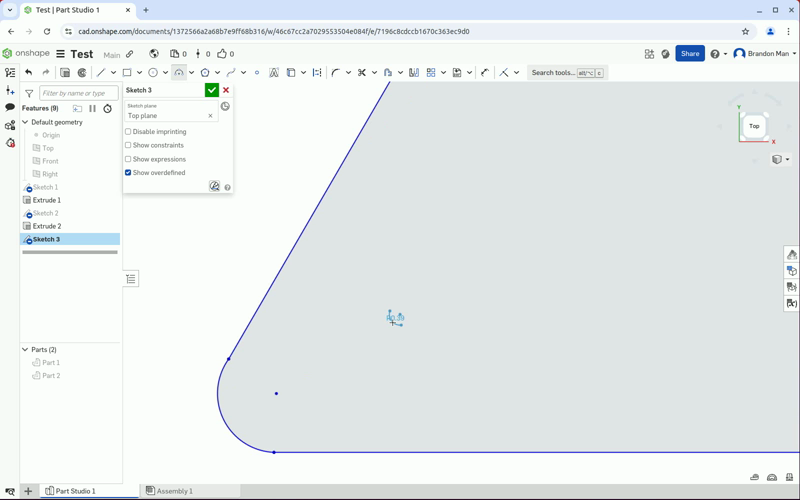
scroll(6)
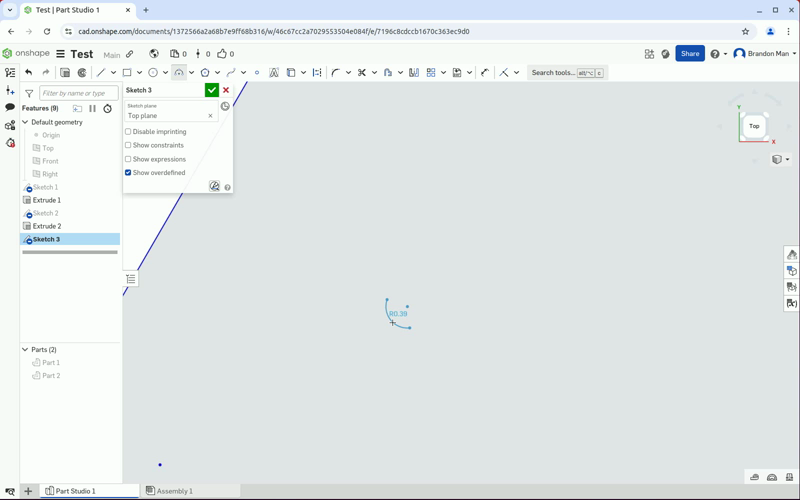
click(392, 322)
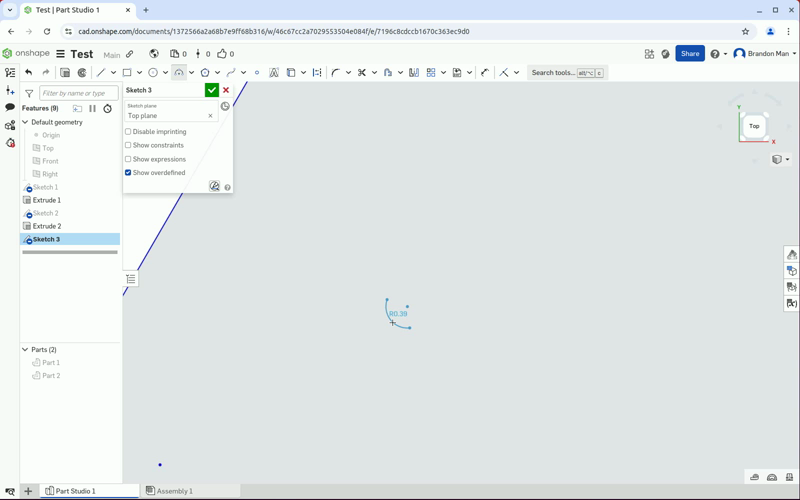
scroll(-6)
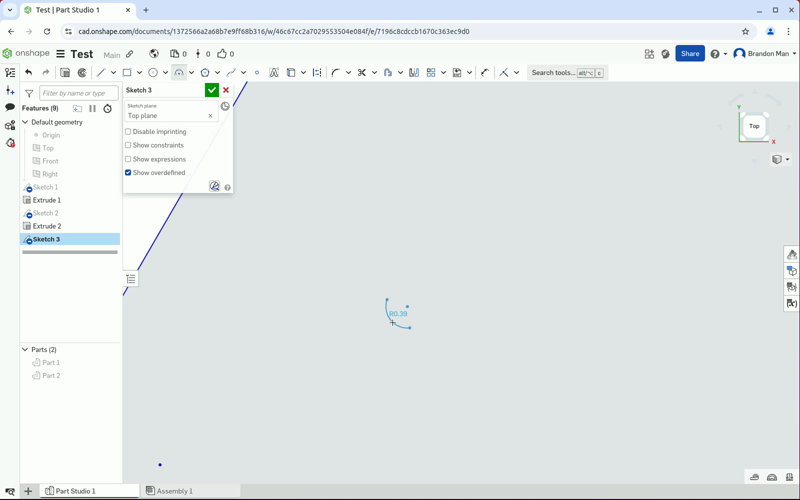
scroll(-6)
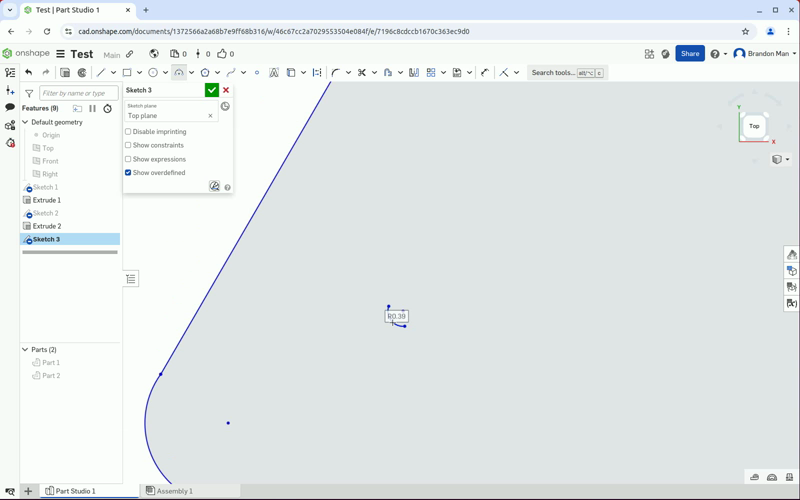
scroll(-6)
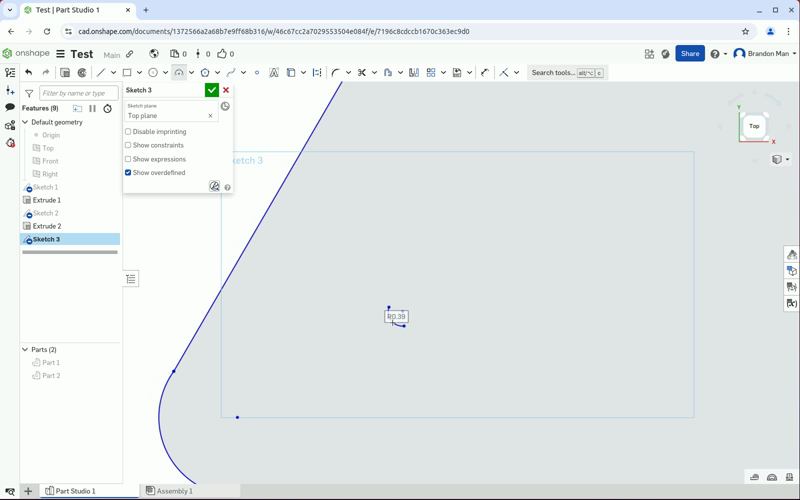
scroll(-6)
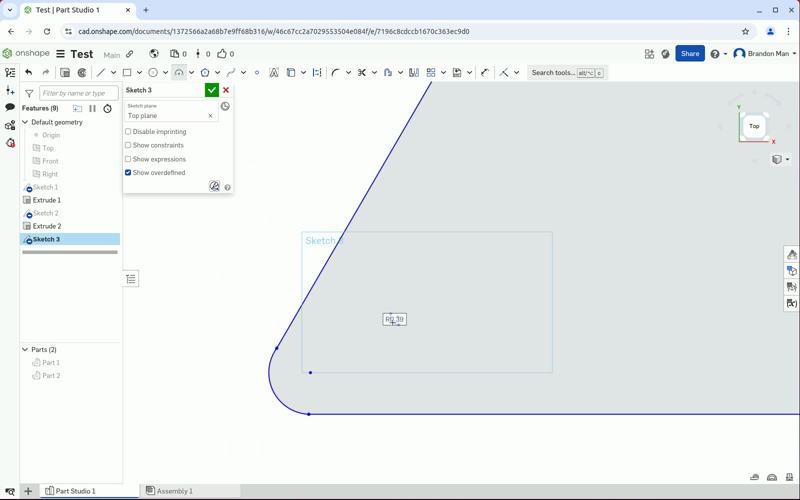
scroll(-6)
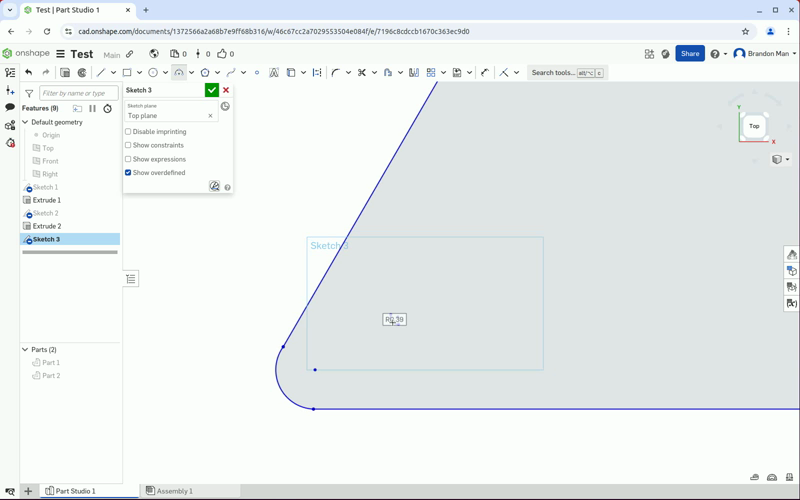
scroll(-6)
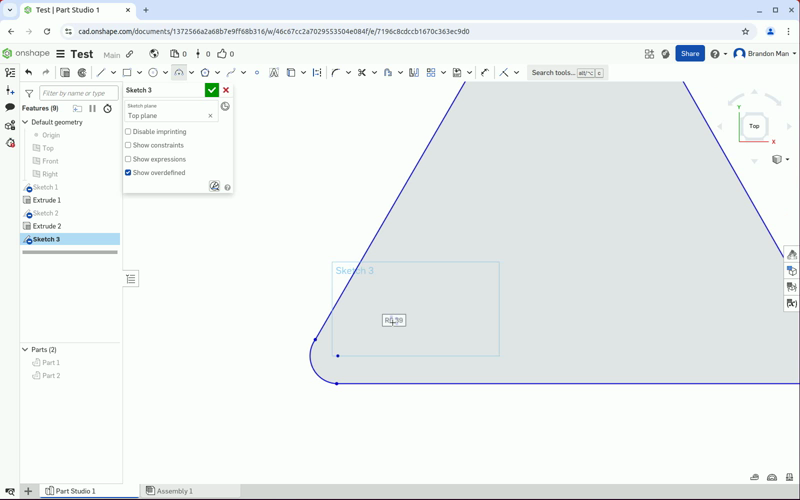
scroll(-6)
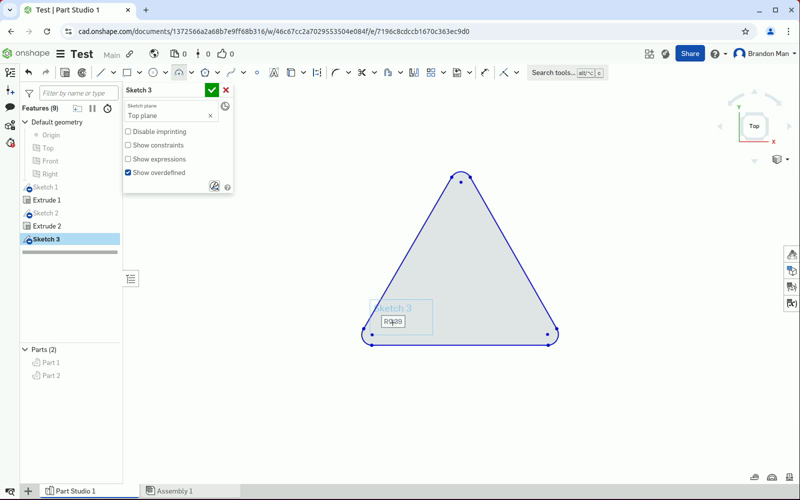
key_up(shift)
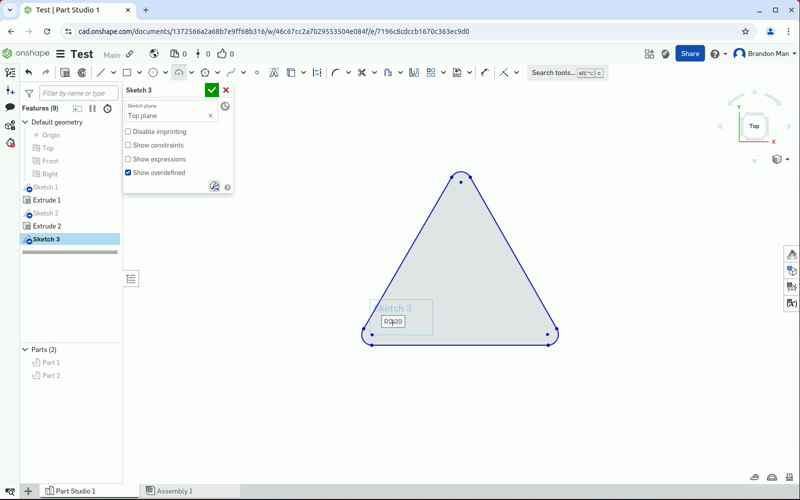
key(esc)
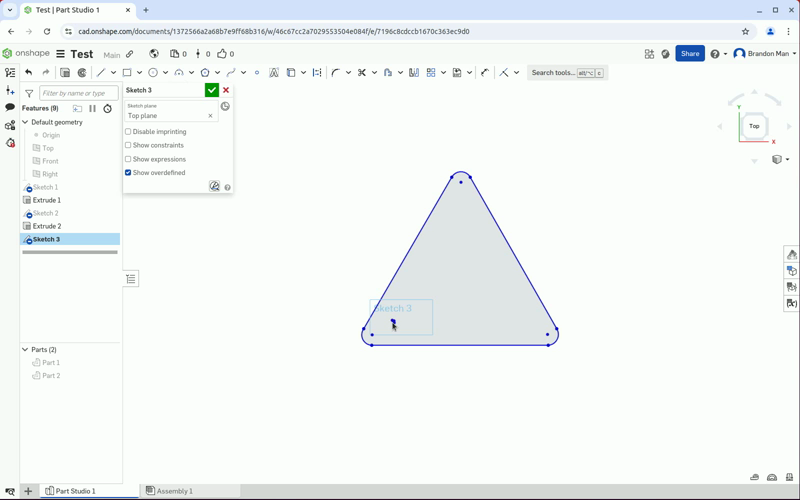
key(l)
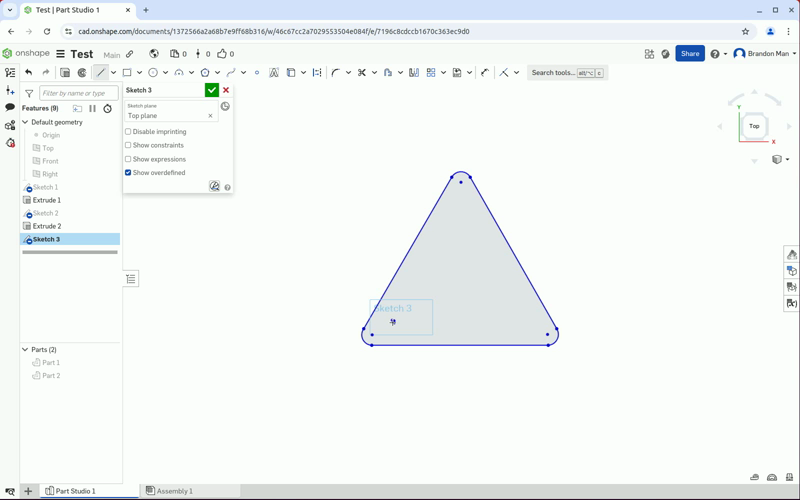
mouse_move(394, 322)
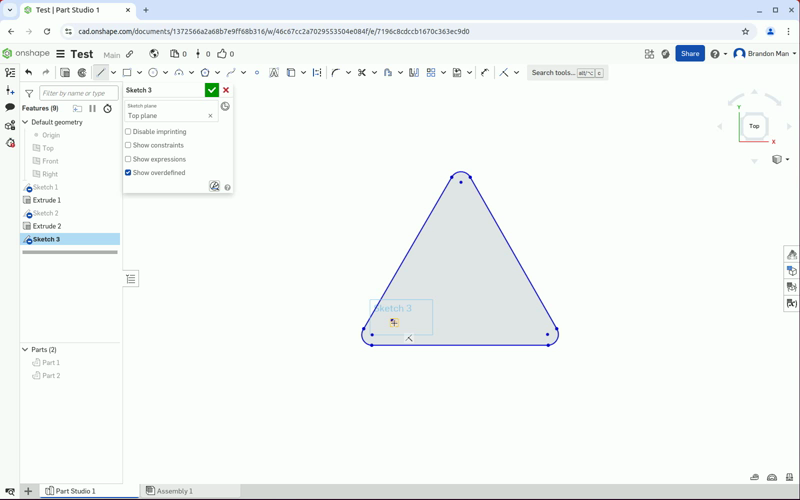
scroll(6)
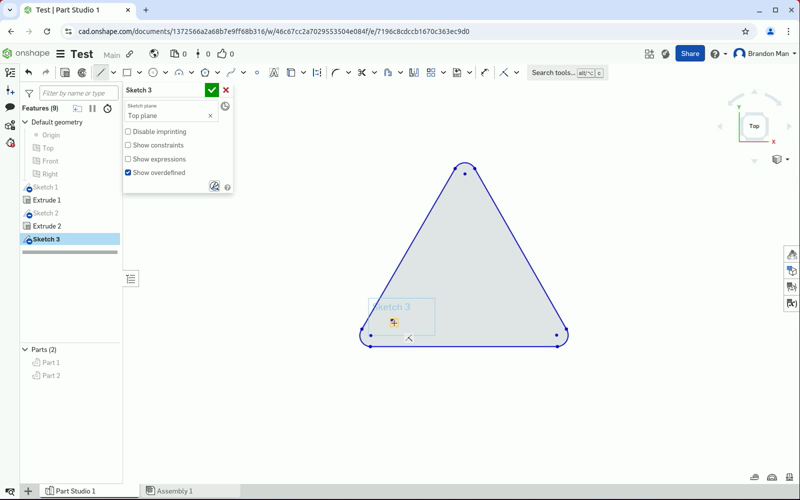
scroll(6)
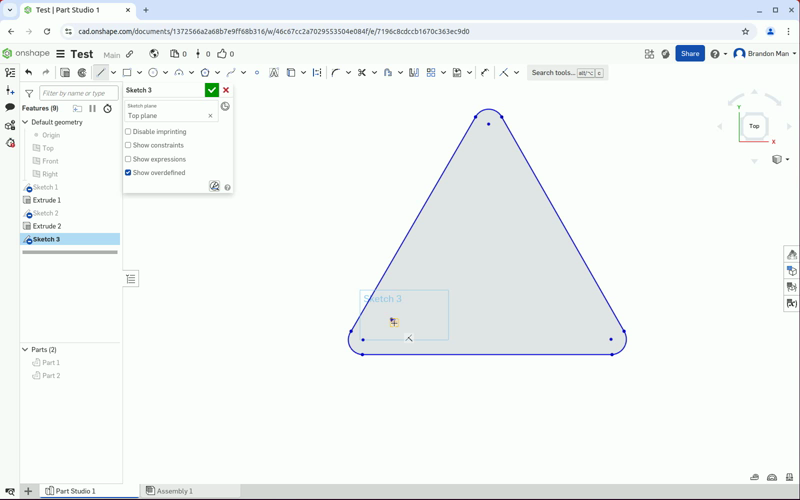
scroll(6)
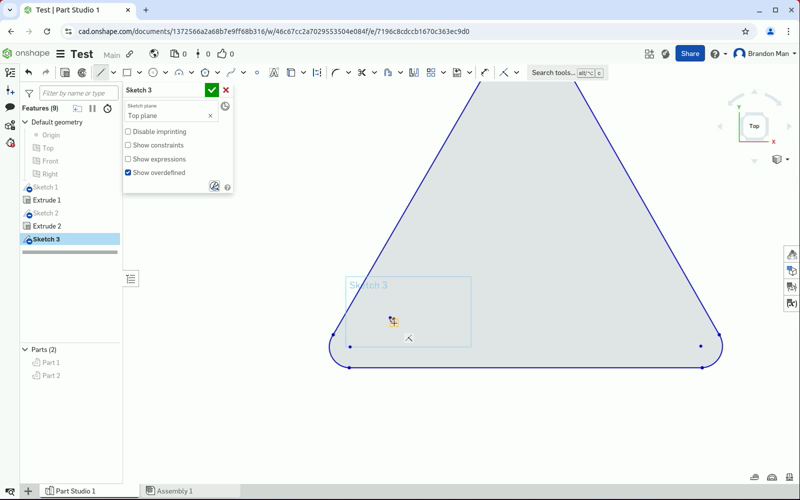
scroll(6)
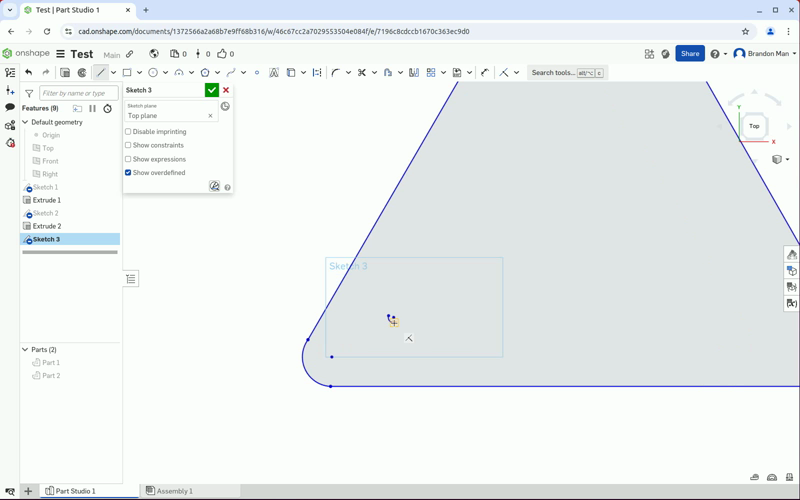
scroll(6)
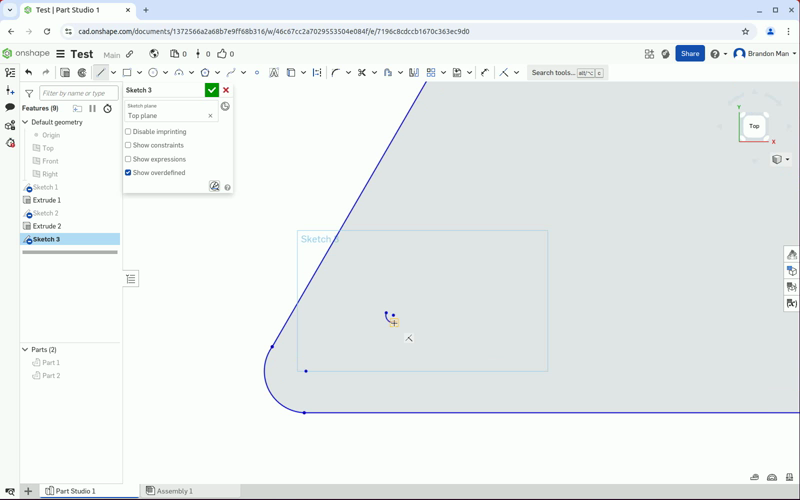
scroll(6)
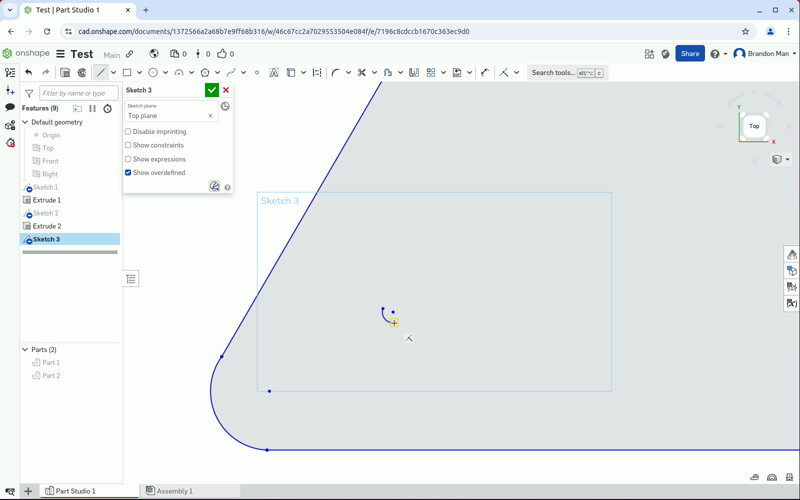
scroll(6)
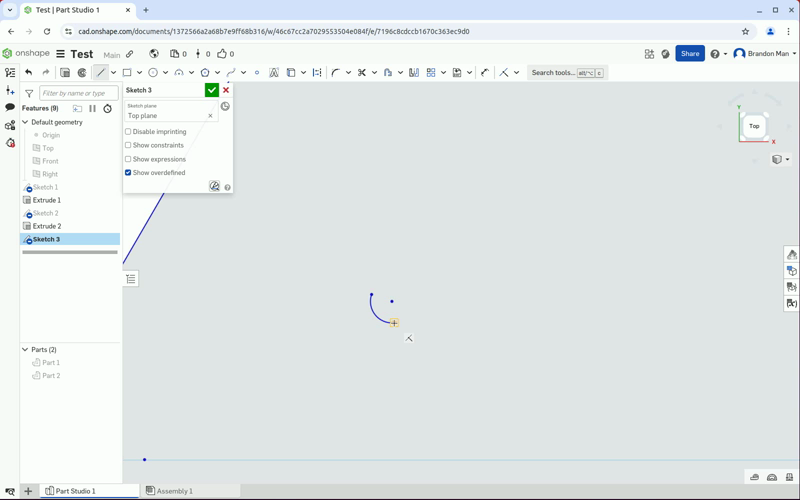
click(394, 322)
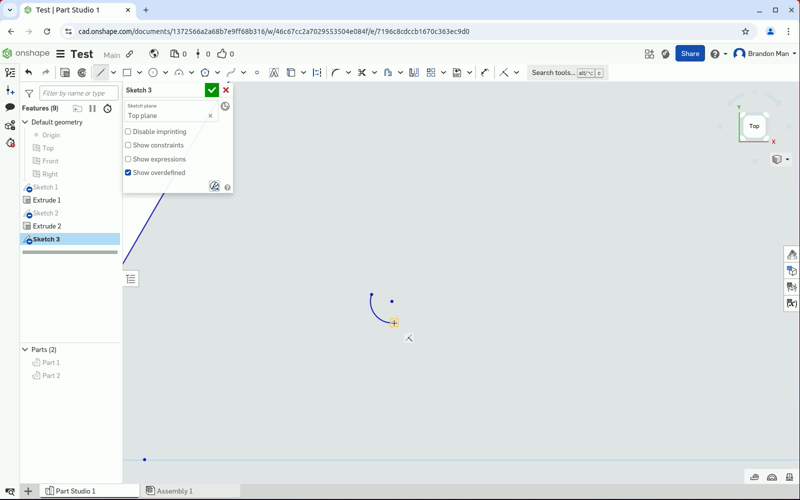
scroll(-6)
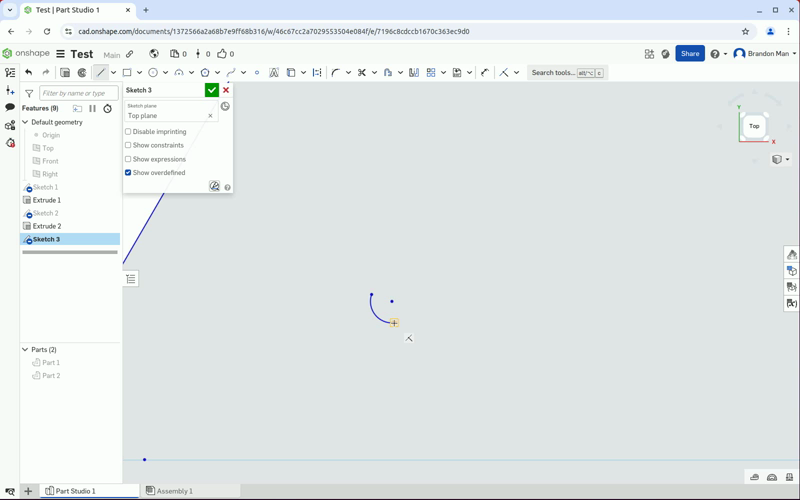
scroll(-6)
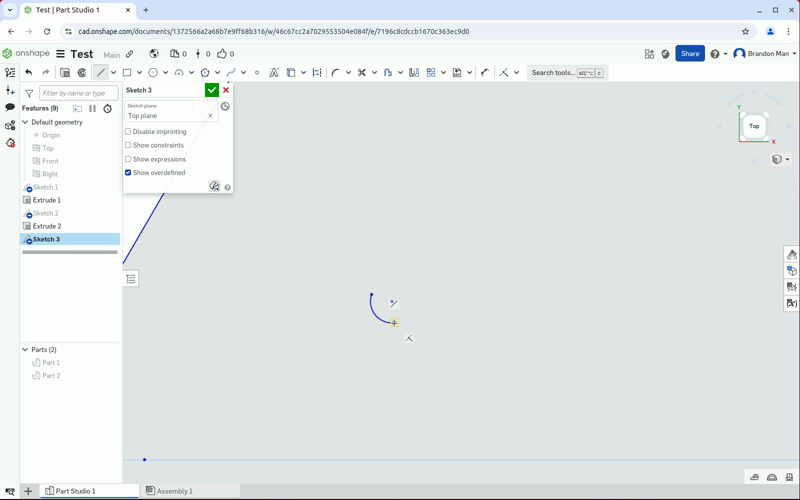
scroll(-6)
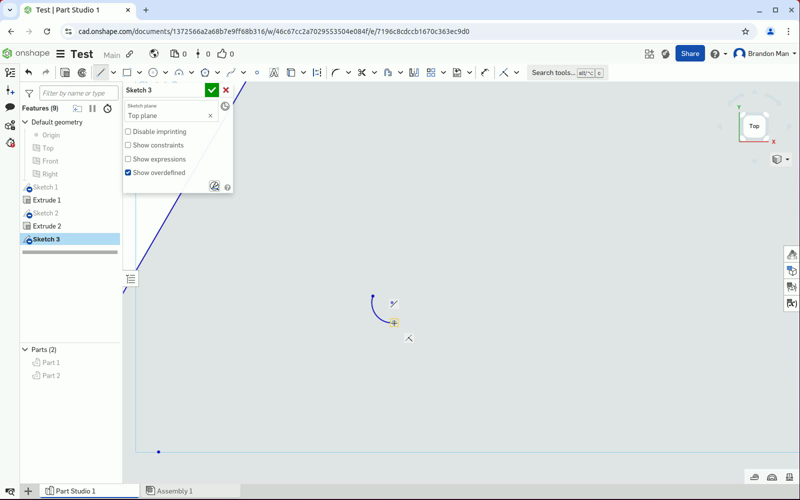
scroll(-6)
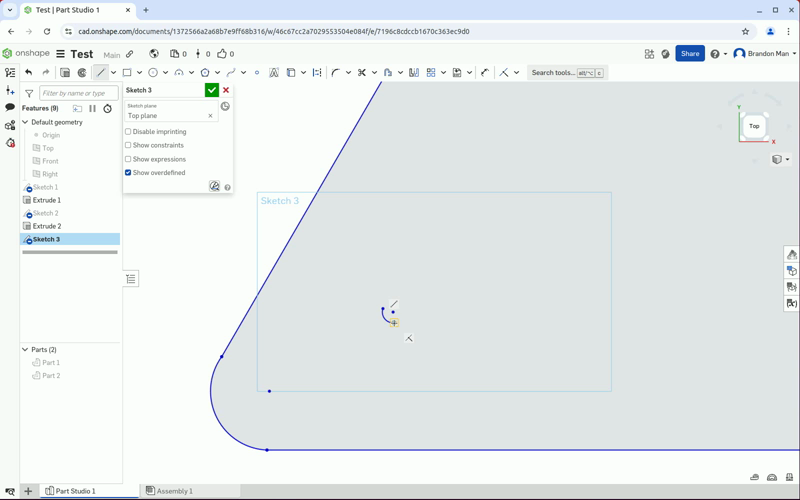
scroll(-6)
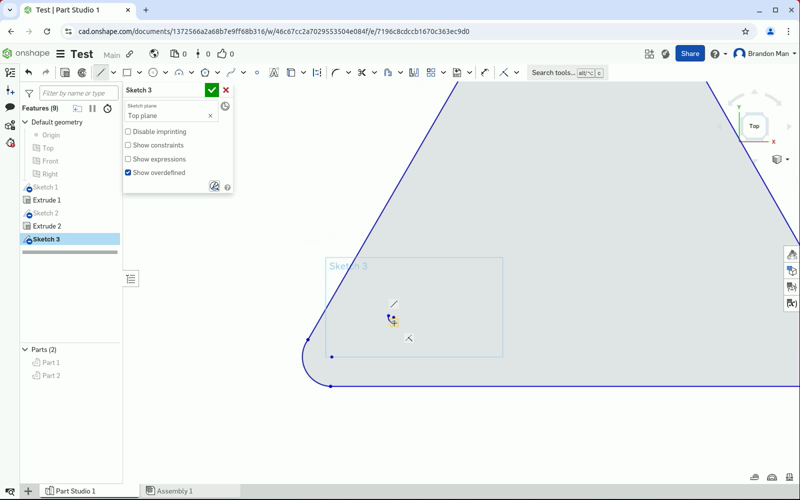
scroll(-6)
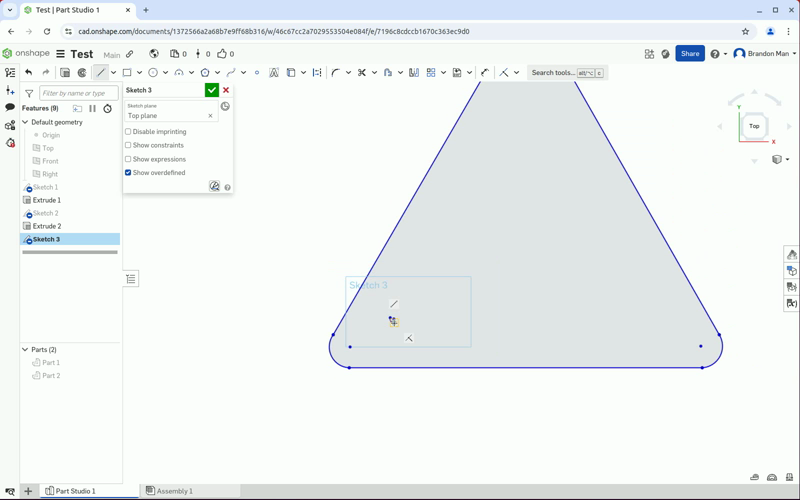
scroll(-6)
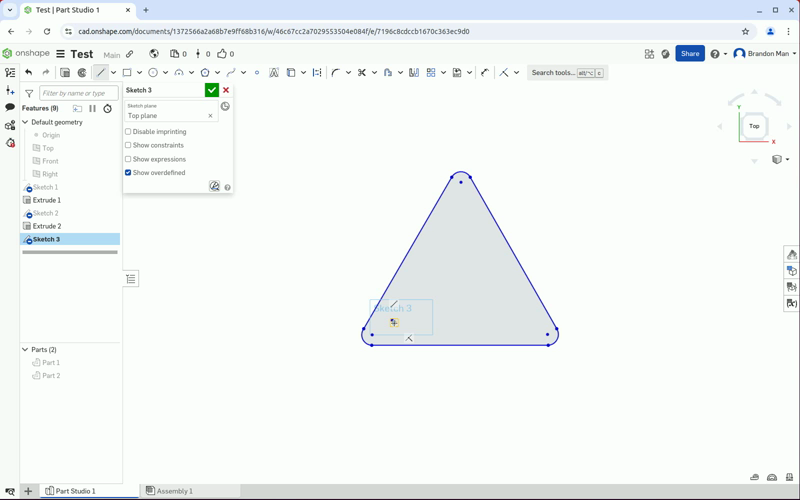
key_down(shift)
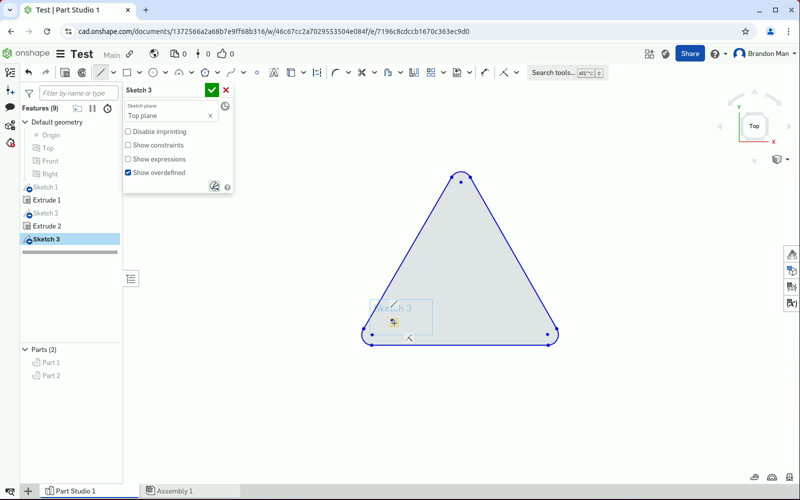
mouse_move(525, 322)
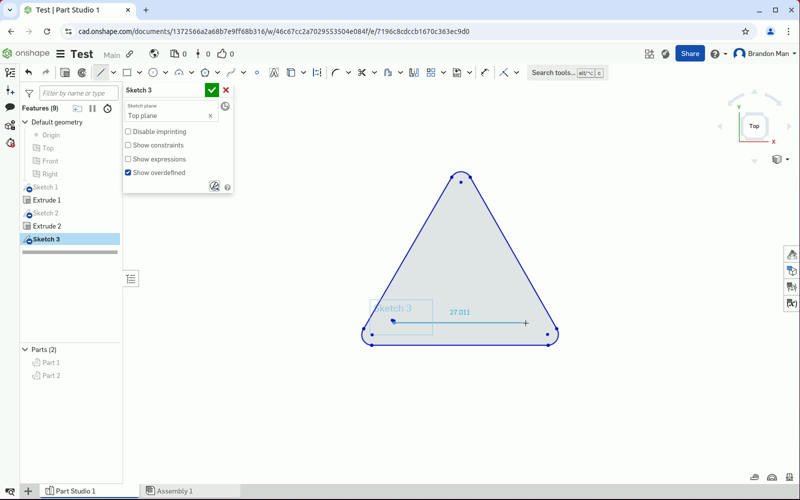
click(525, 322)
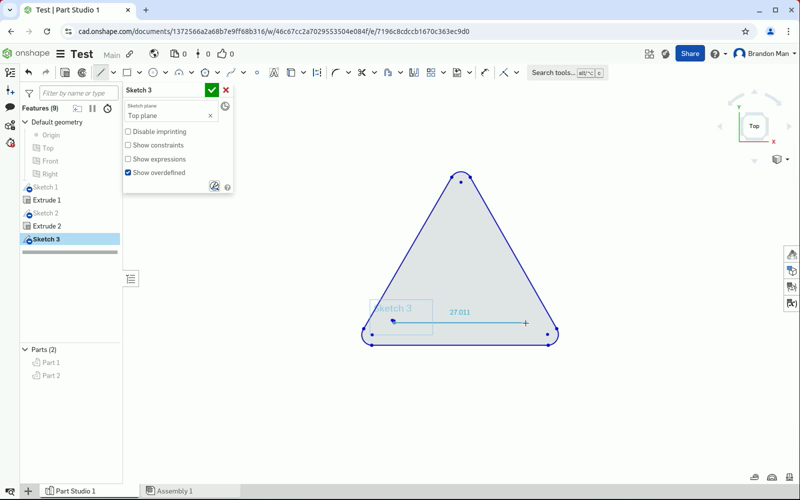
key_up(shift)
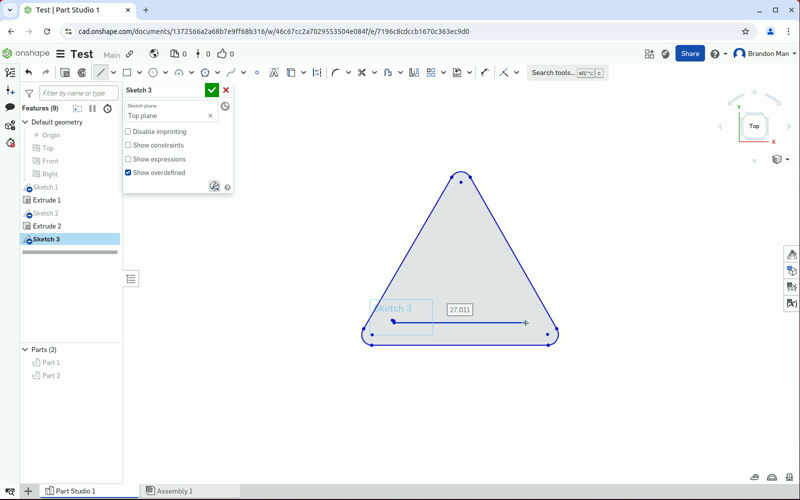
key(esc)
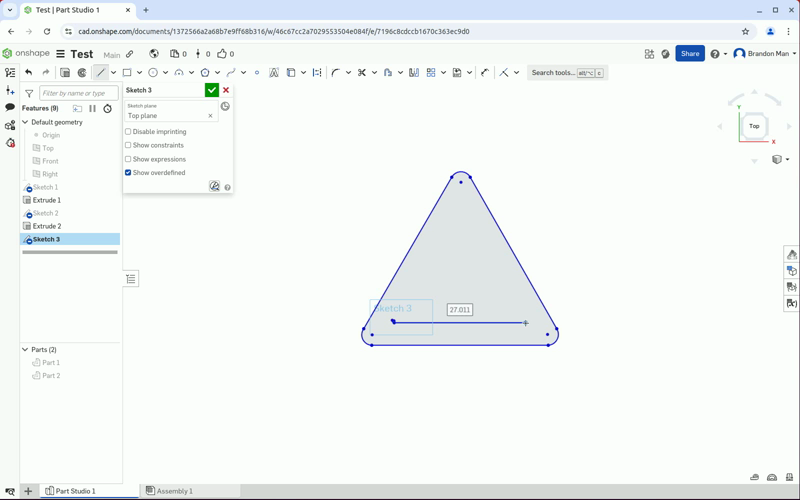
key(a)
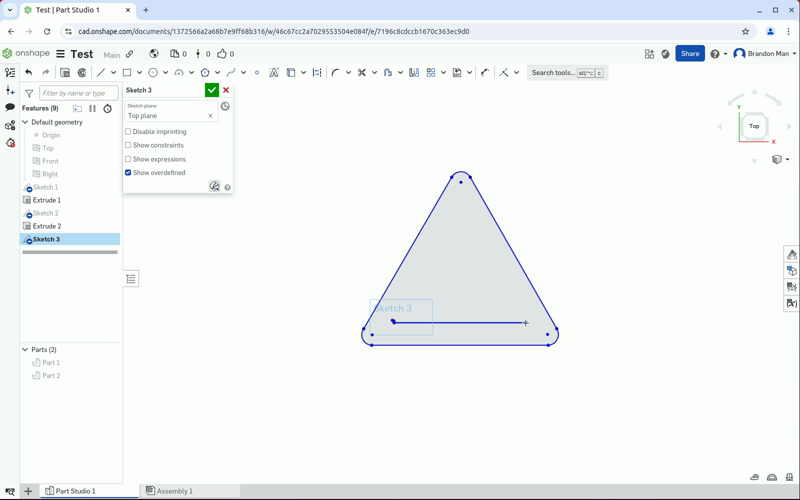
mouse_move(525, 322)
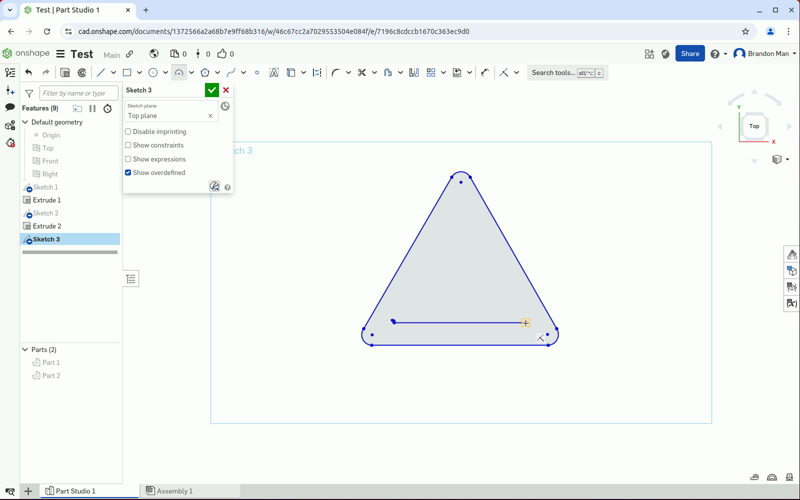
click(525, 322)
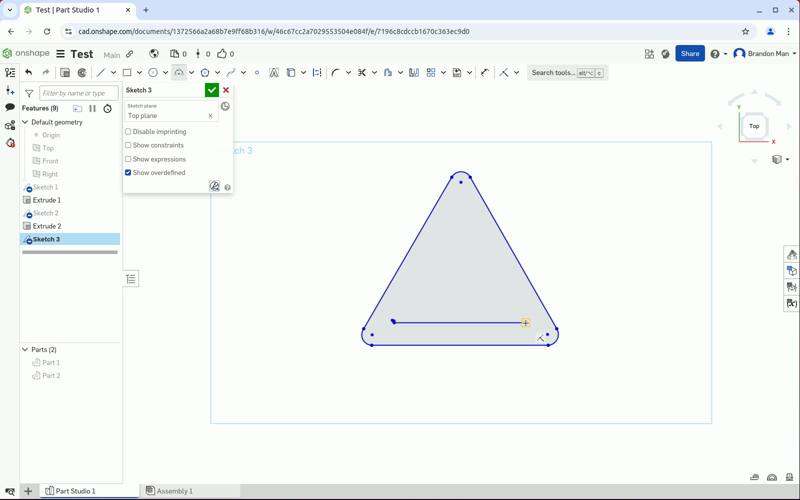
key_down(shift)
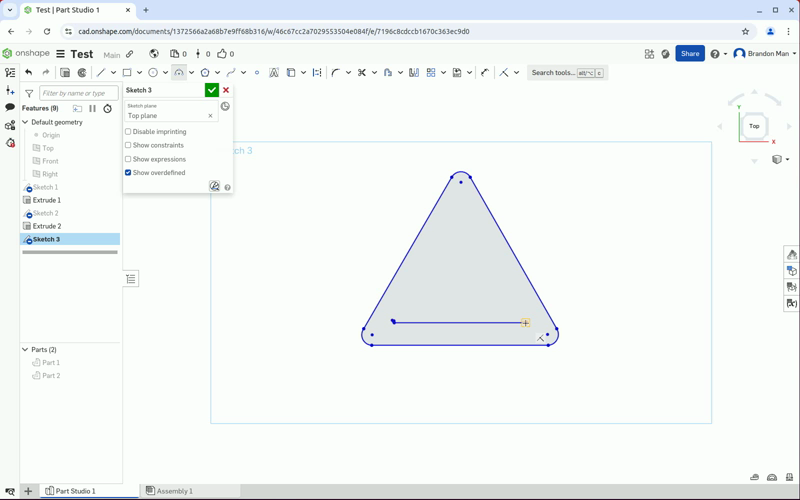
mouse_move(527, 320)
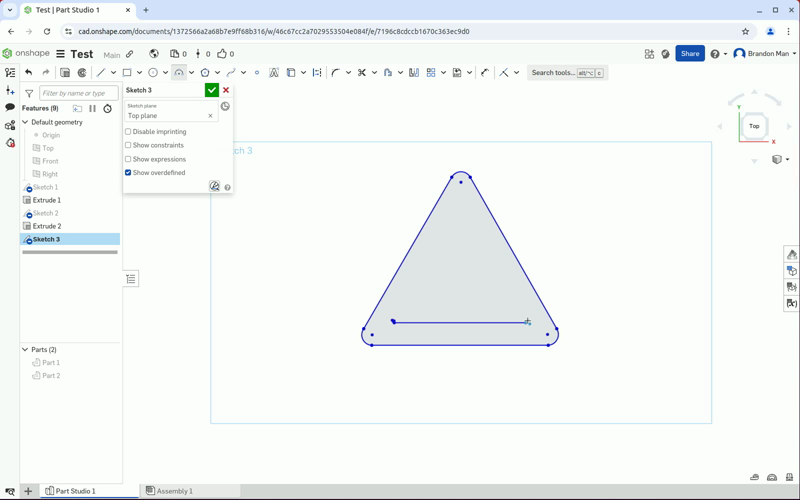
scroll(6)
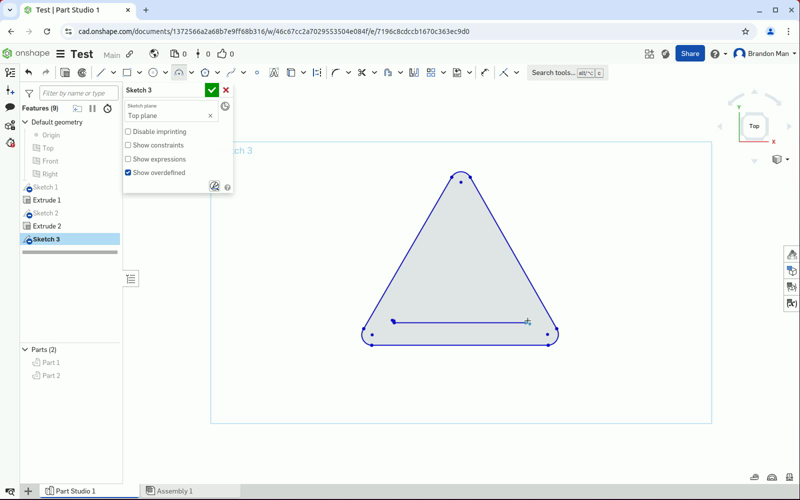
scroll(6)
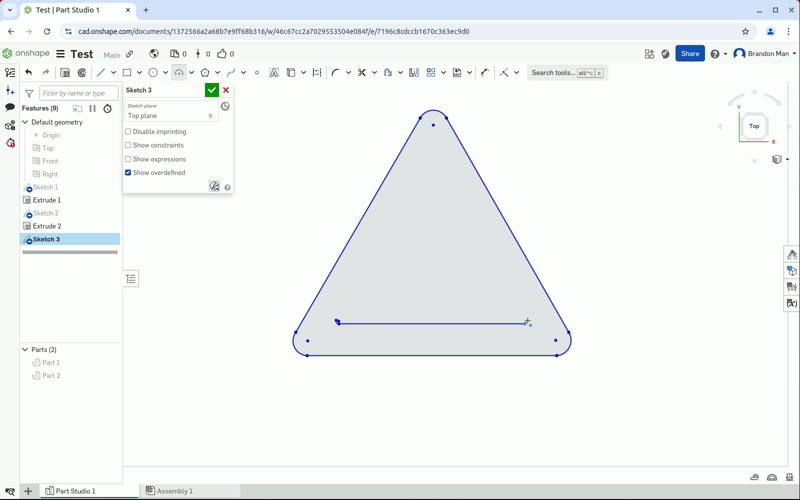
scroll(6)
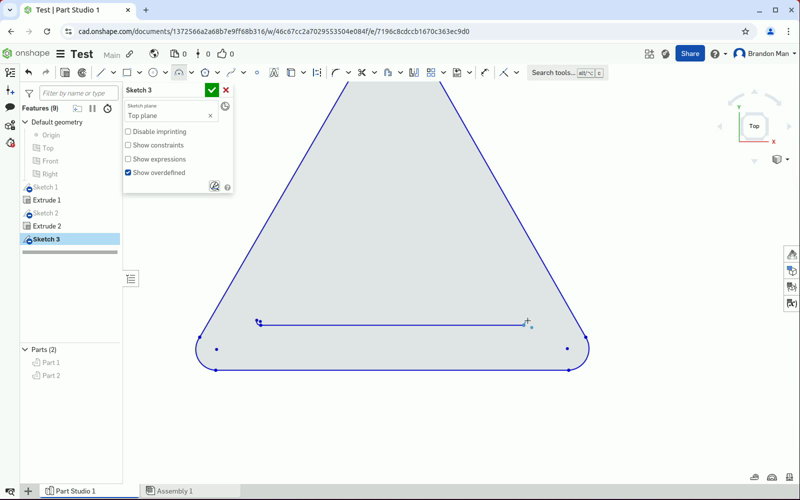
scroll(6)
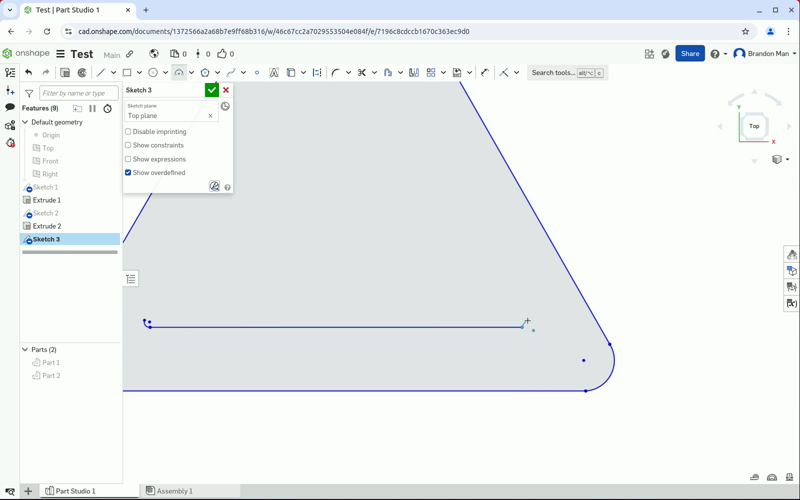
scroll(6)
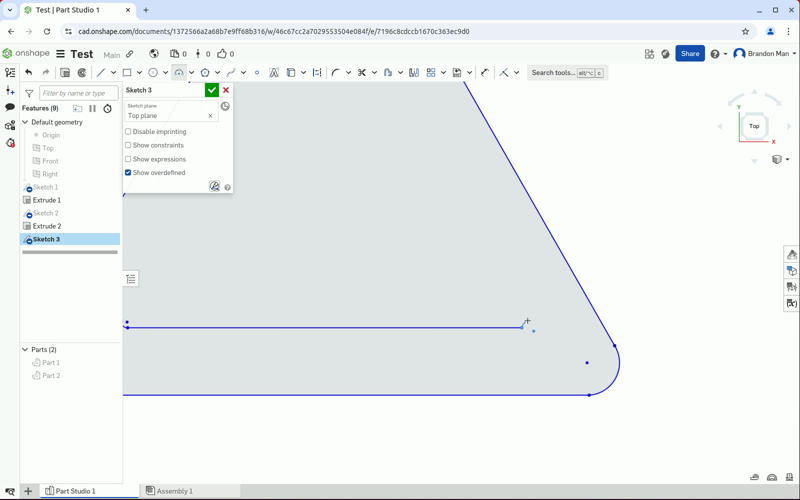
scroll(6)
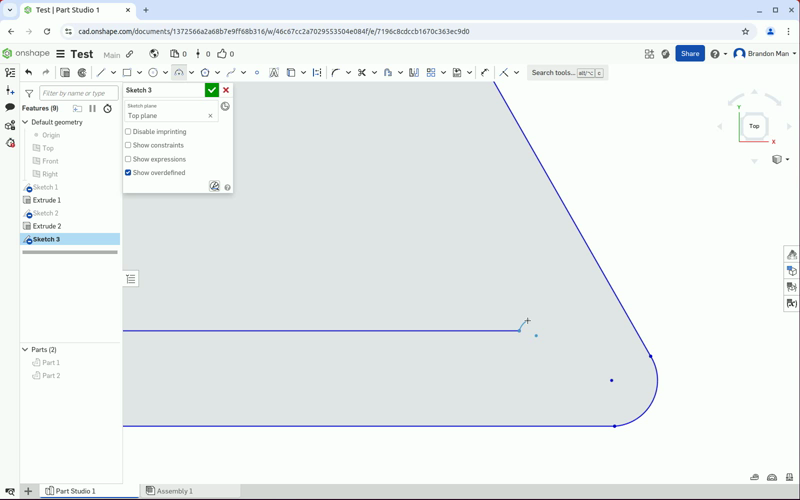
scroll(6)
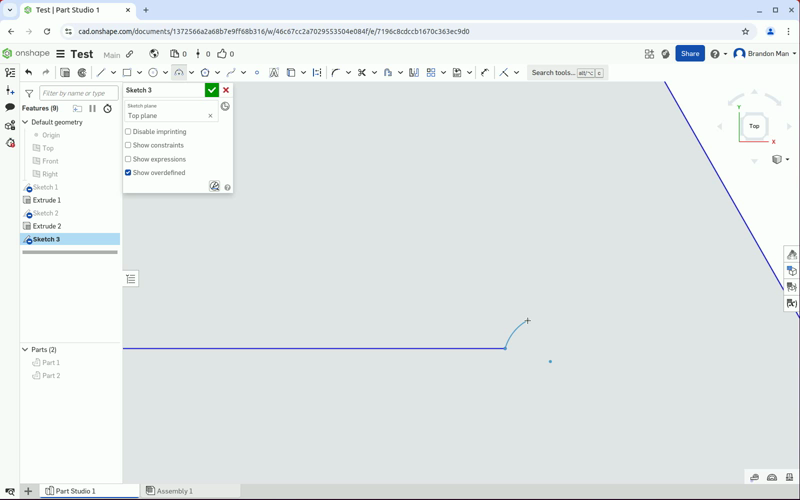
click(527, 320)
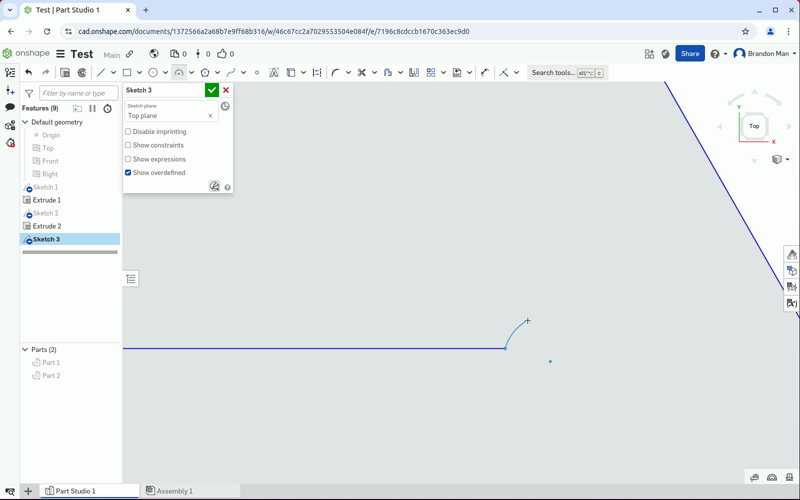
scroll(-6)
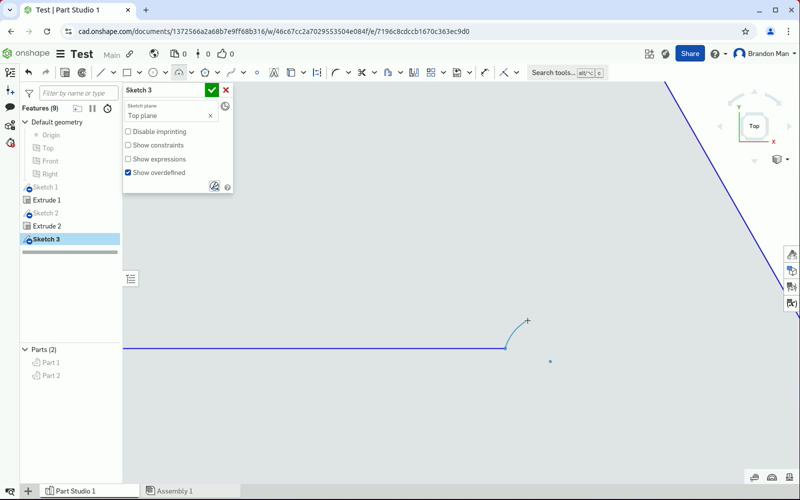
scroll(-6)
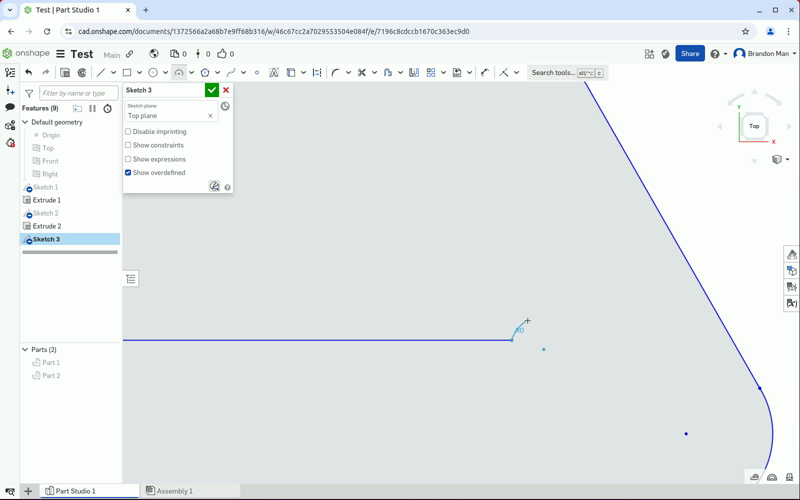
scroll(-6)
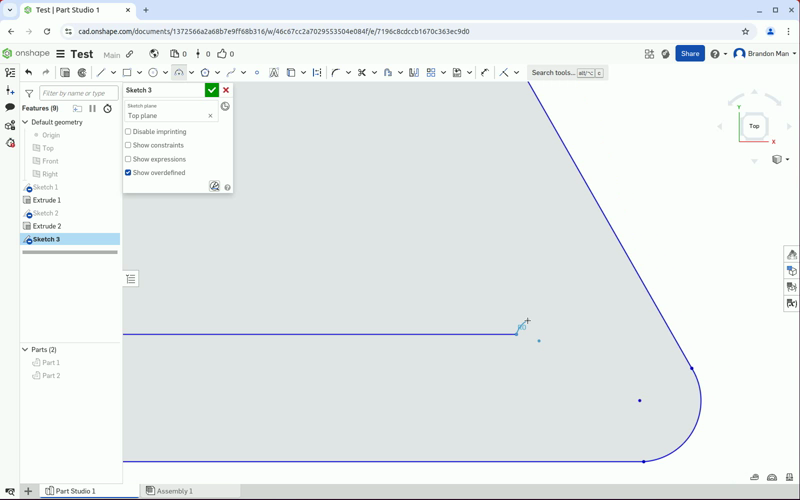
scroll(-6)
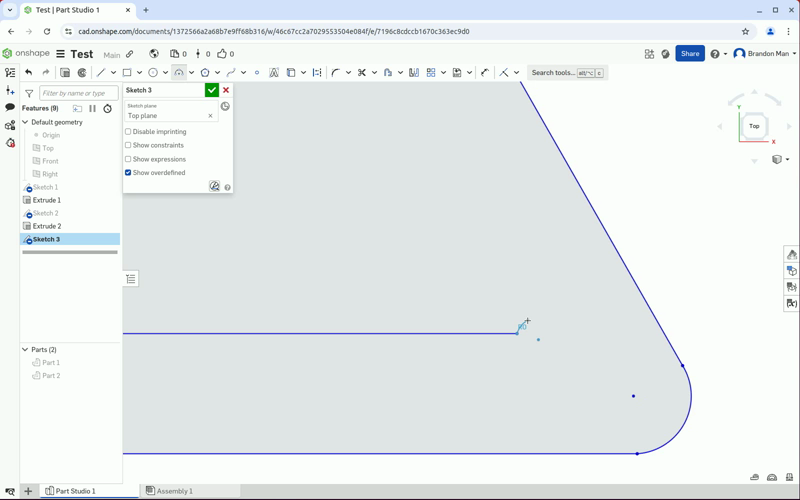
scroll(-6)
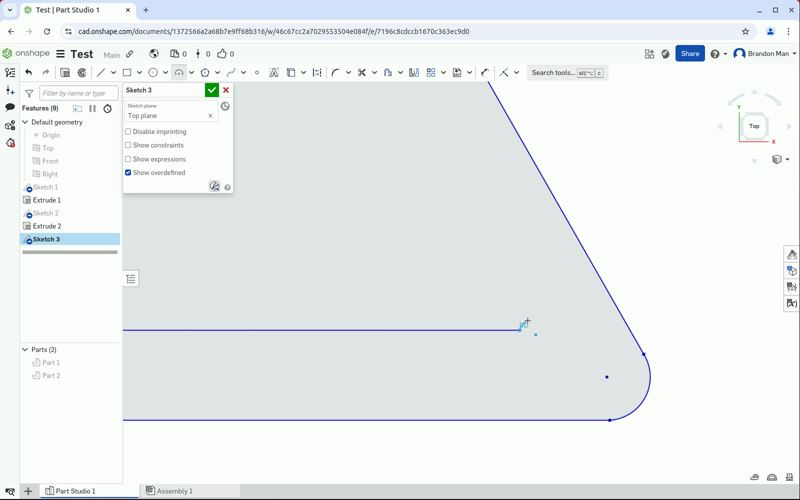
scroll(-6)
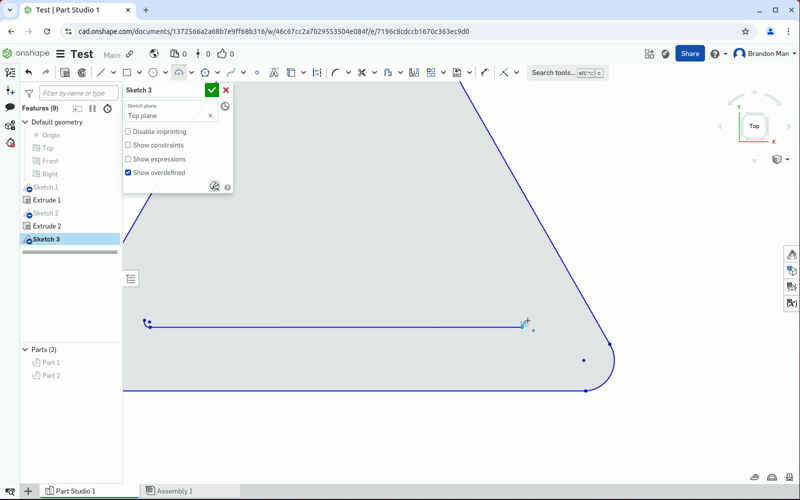
scroll(-6)
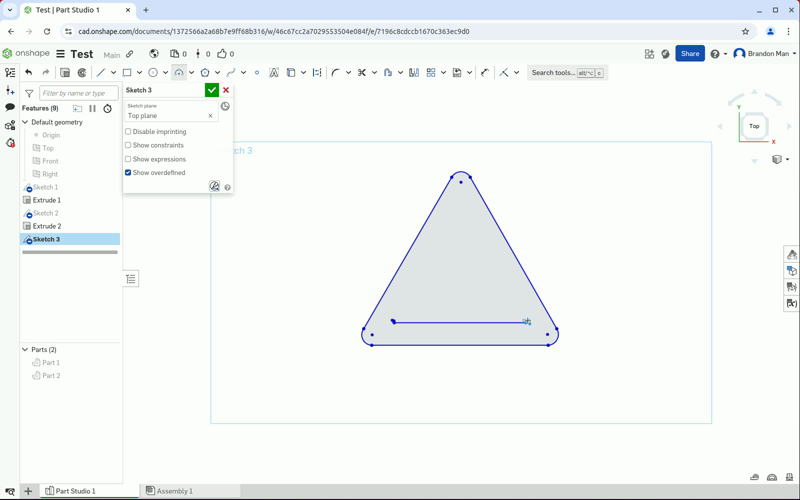
mouse_move(527, 322)
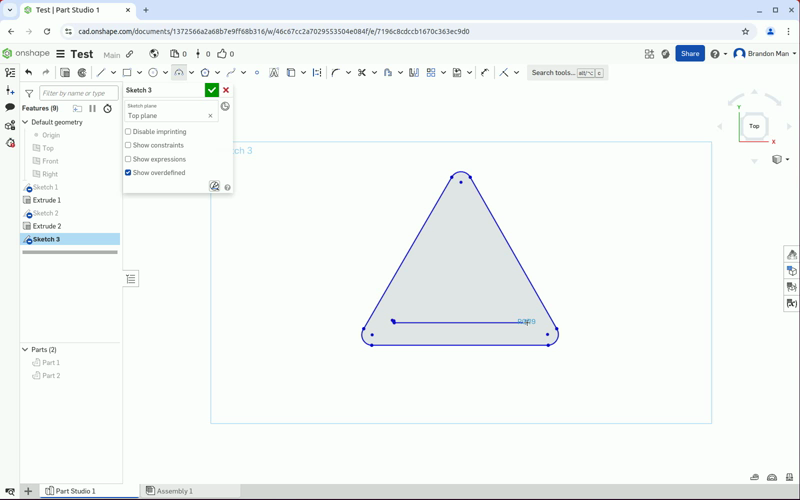
scroll(6)
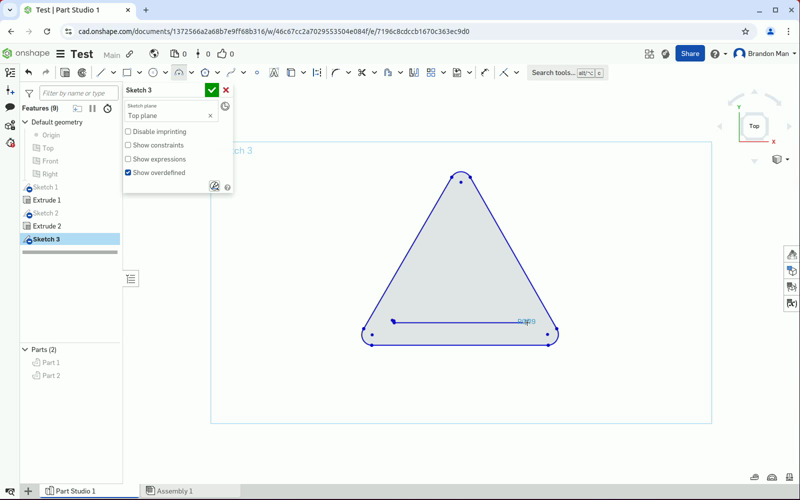
scroll(6)
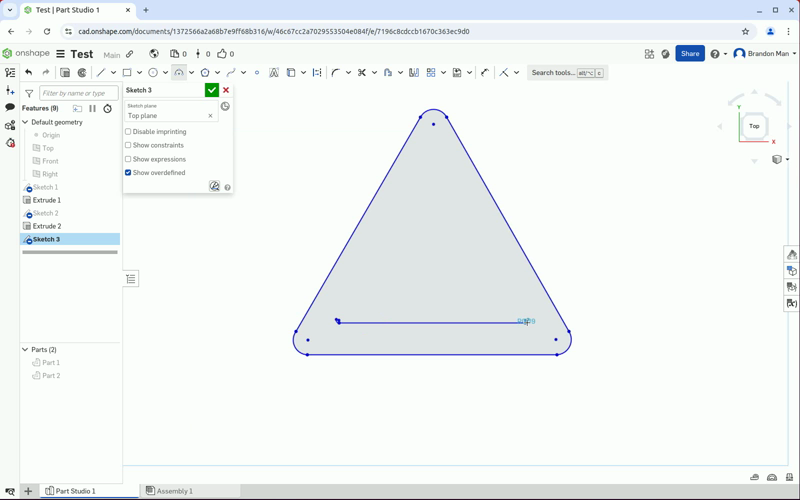
scroll(6)
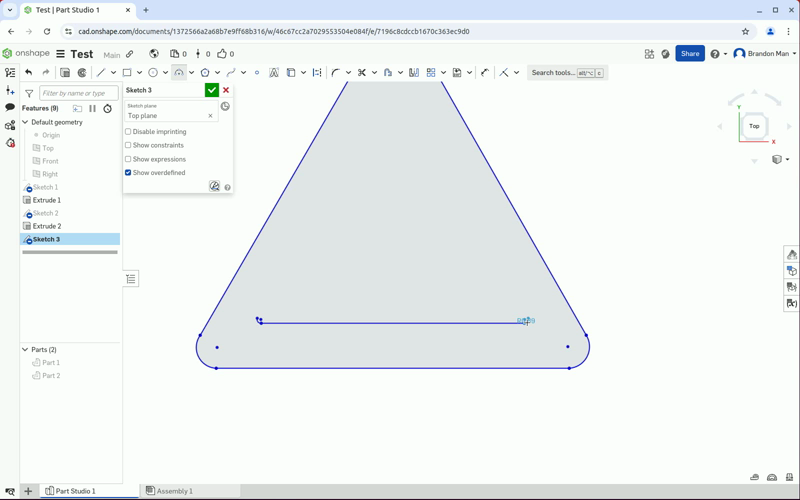
scroll(6)
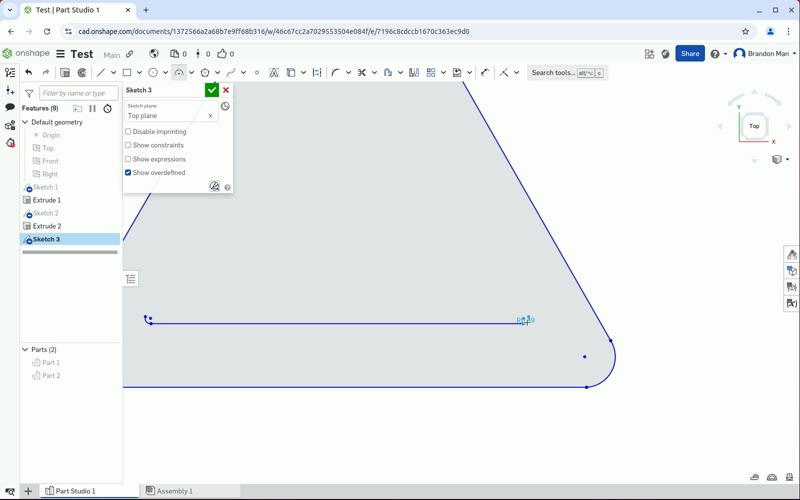
scroll(6)
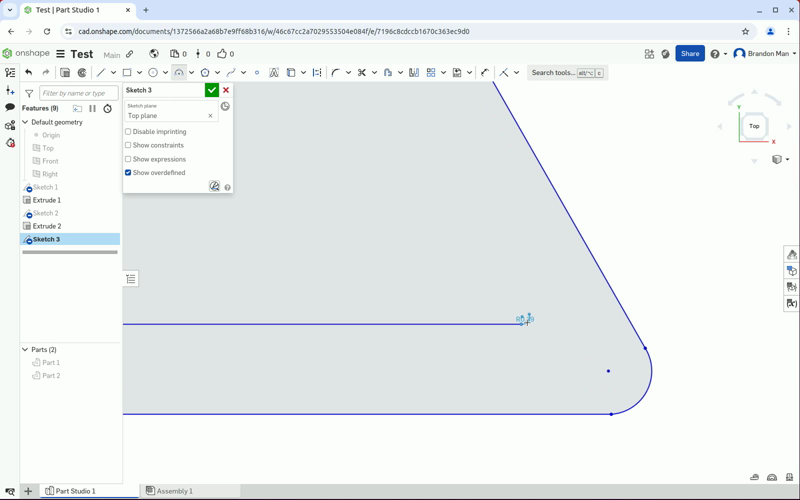
scroll(6)
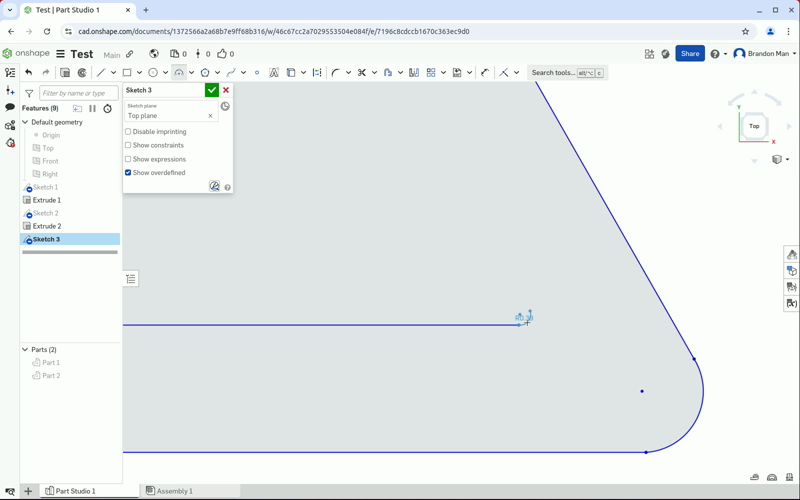
scroll(6)
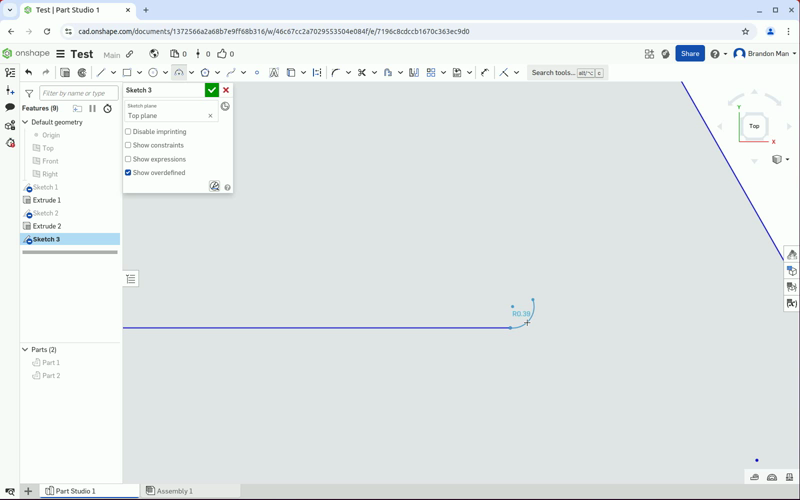
click(527, 322)
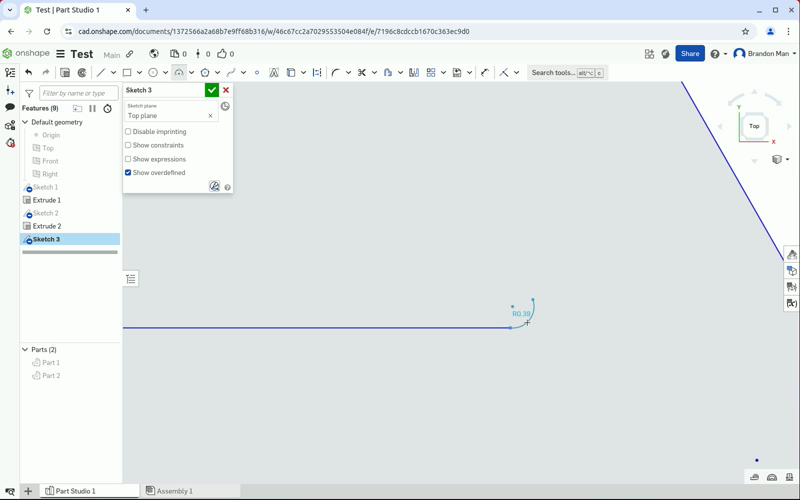
scroll(-6)
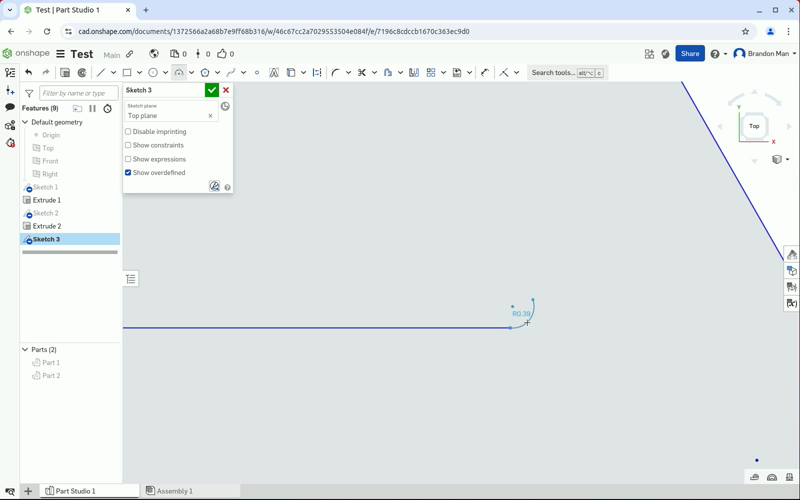
scroll(-6)
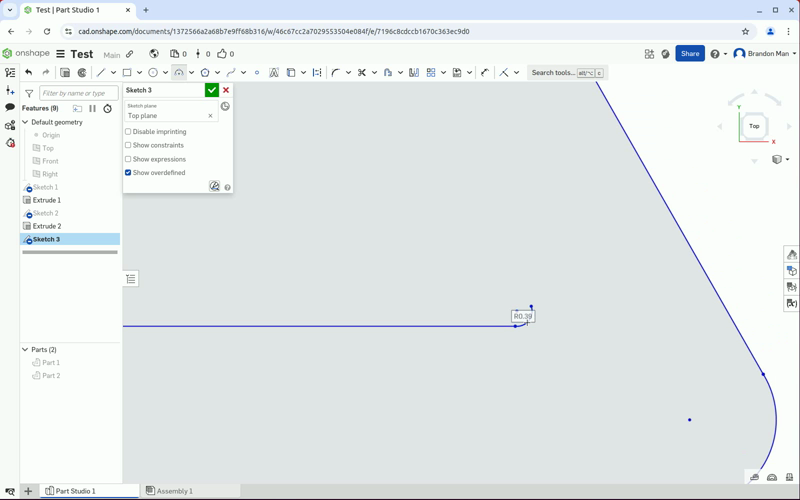
scroll(-6)
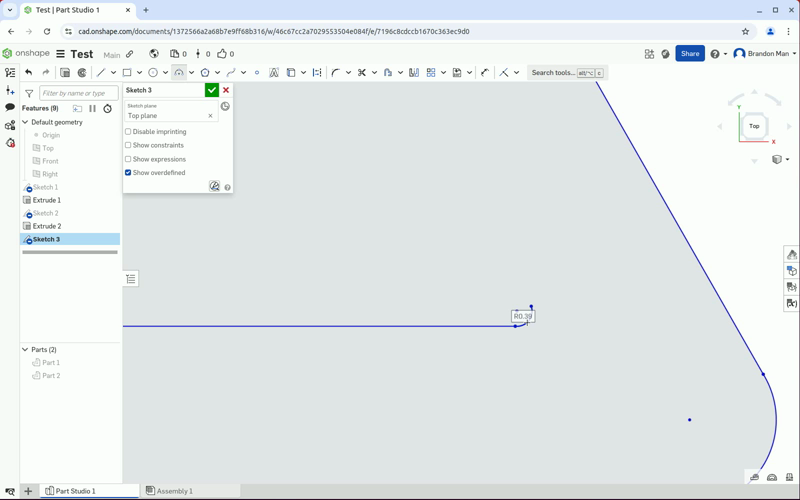
scroll(-6)
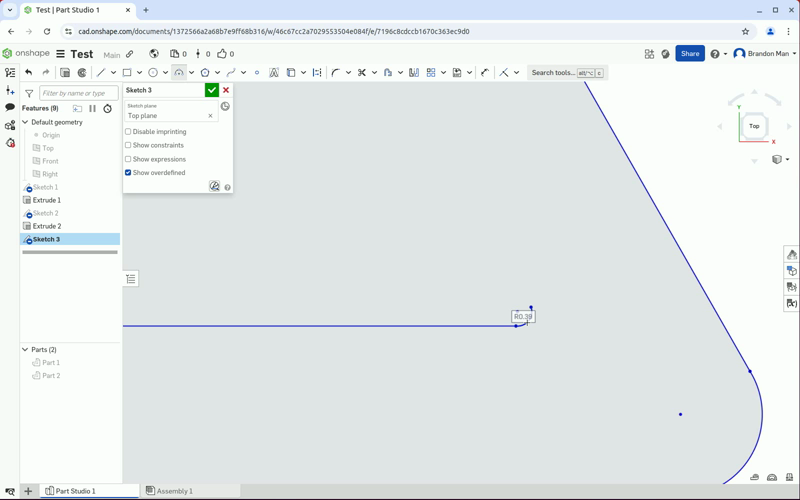
scroll(-6)
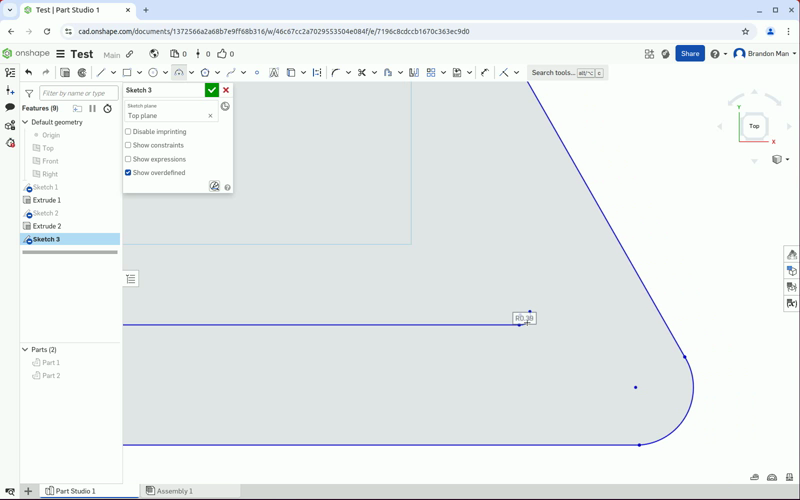
scroll(-6)
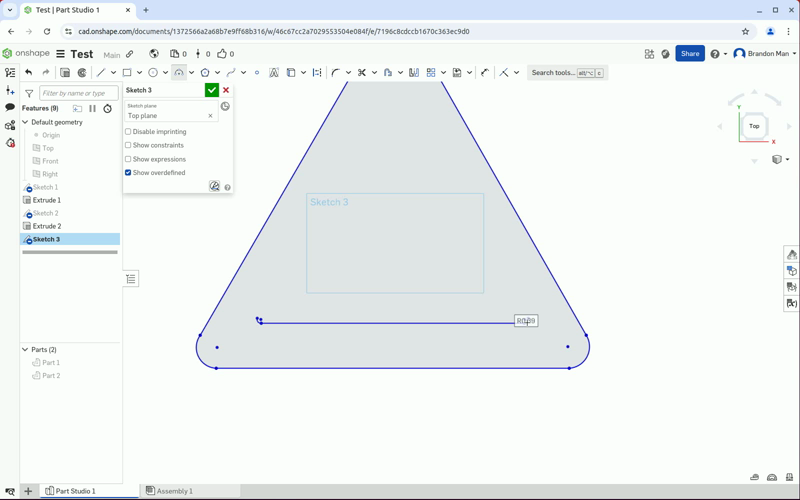
scroll(-6)
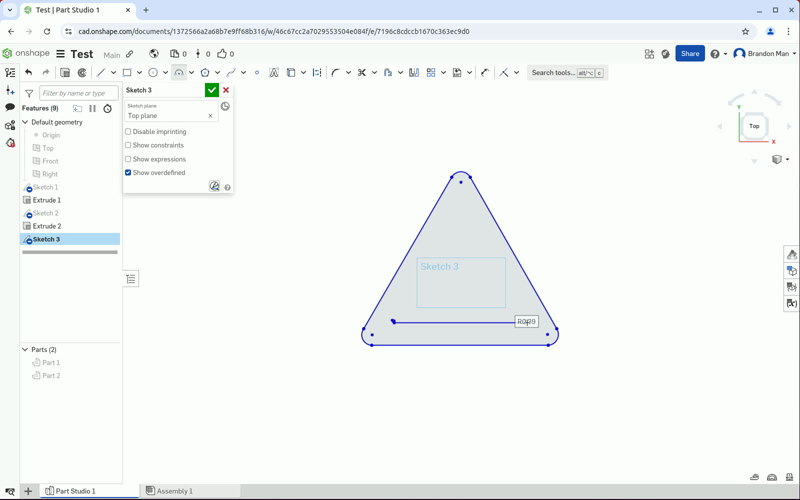
key_up(shift)
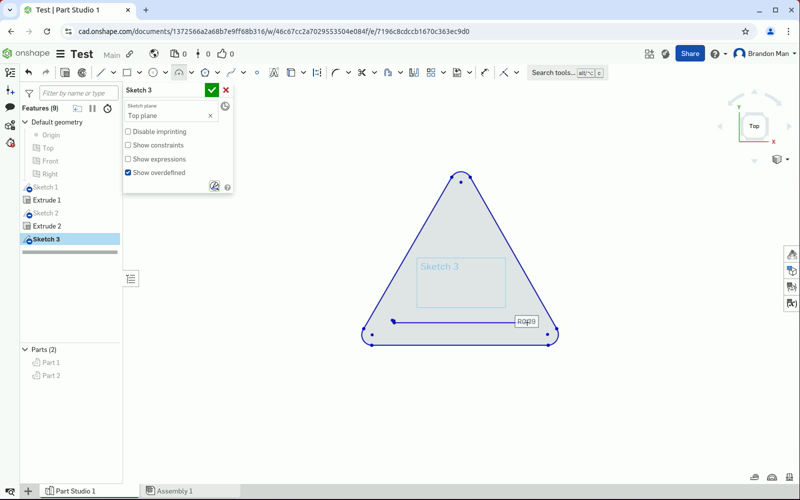
key(esc)
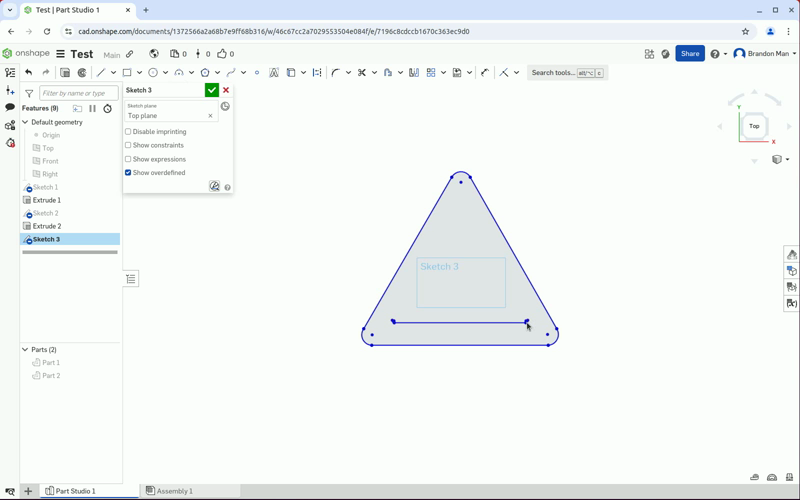
key(l)
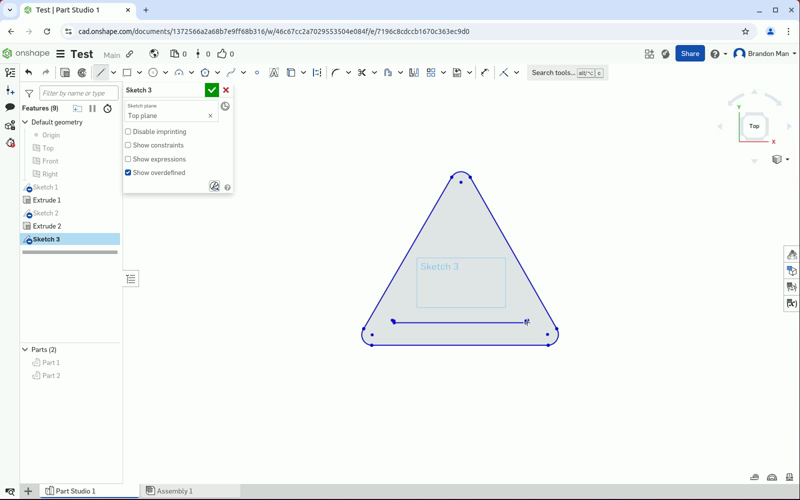
mouse_move(527, 320)
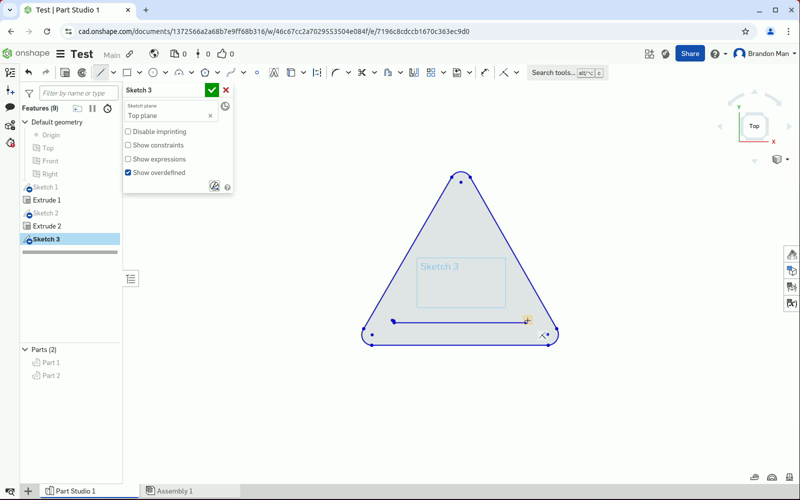
scroll(6)
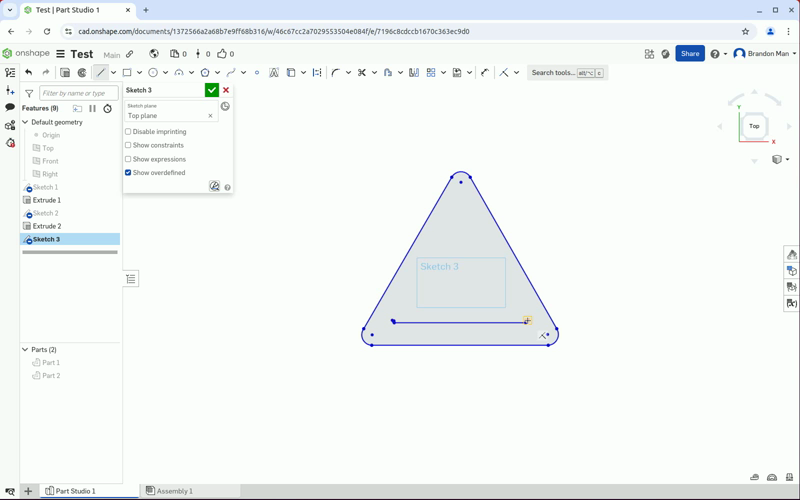
scroll(6)
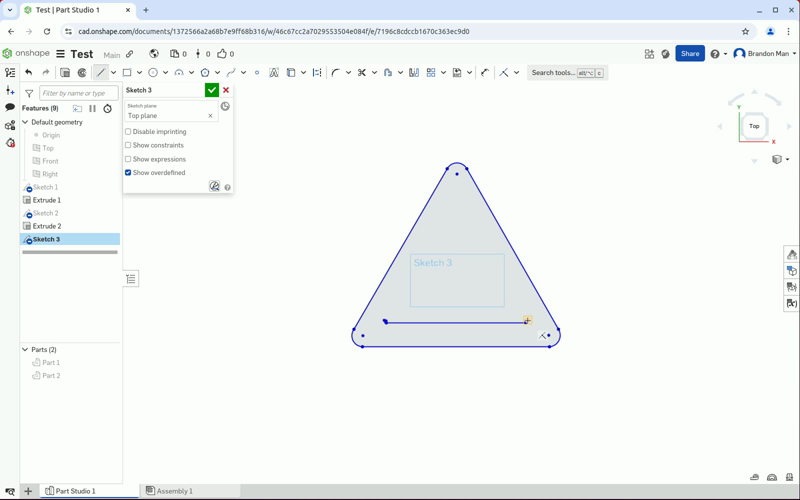
scroll(6)
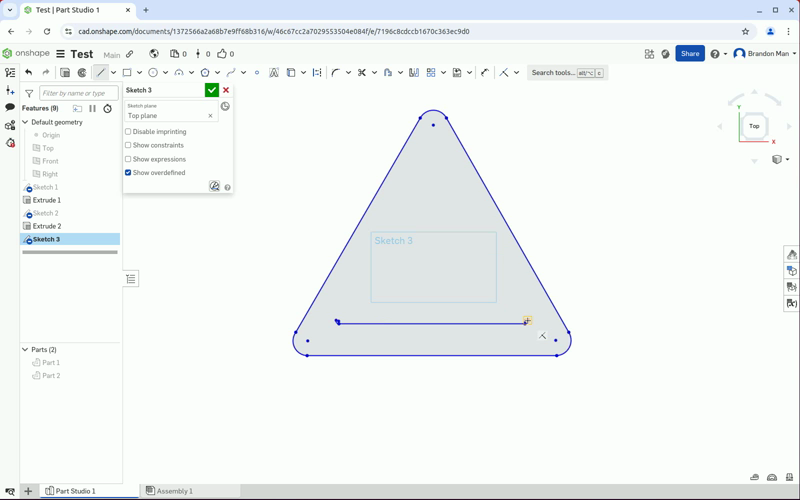
scroll(6)
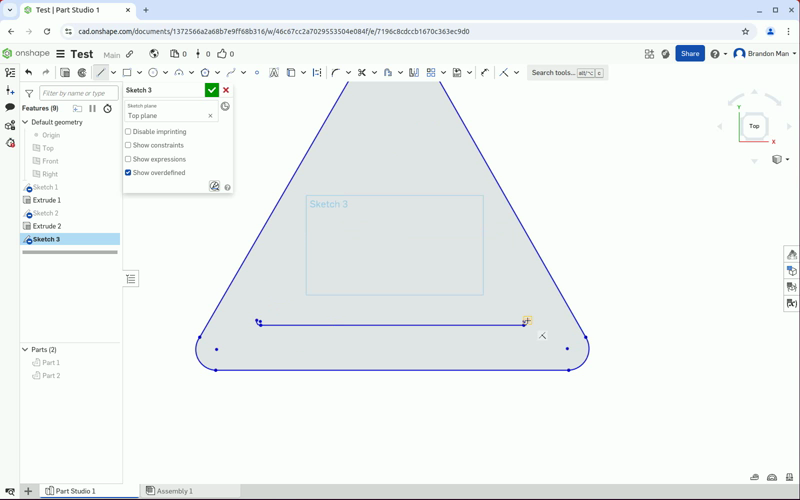
scroll(6)
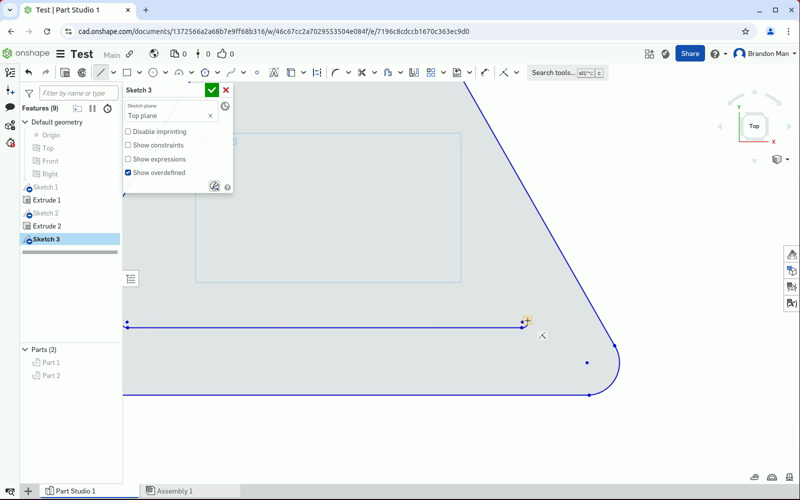
scroll(6)
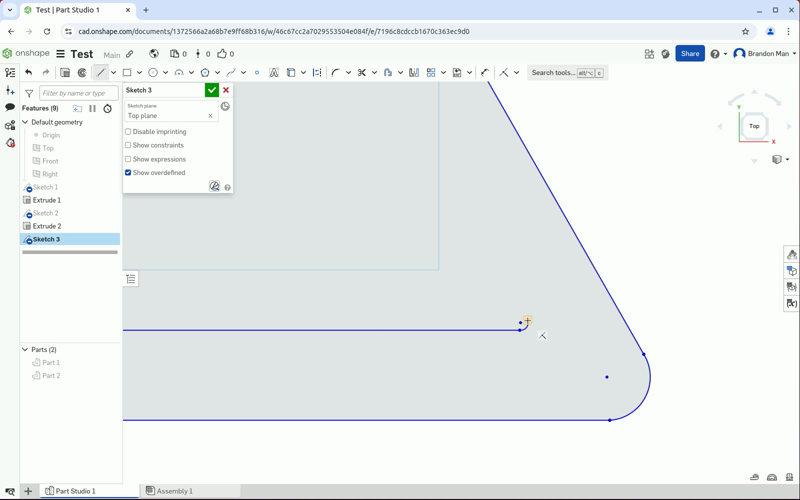
scroll(6)
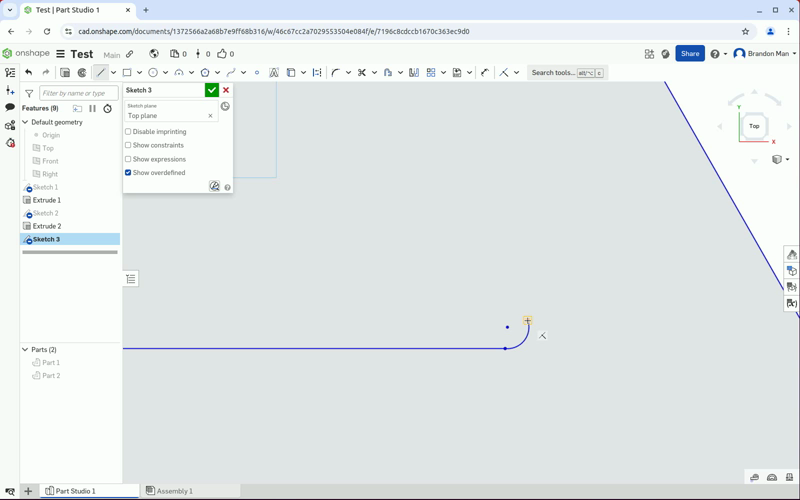
click(527, 320)
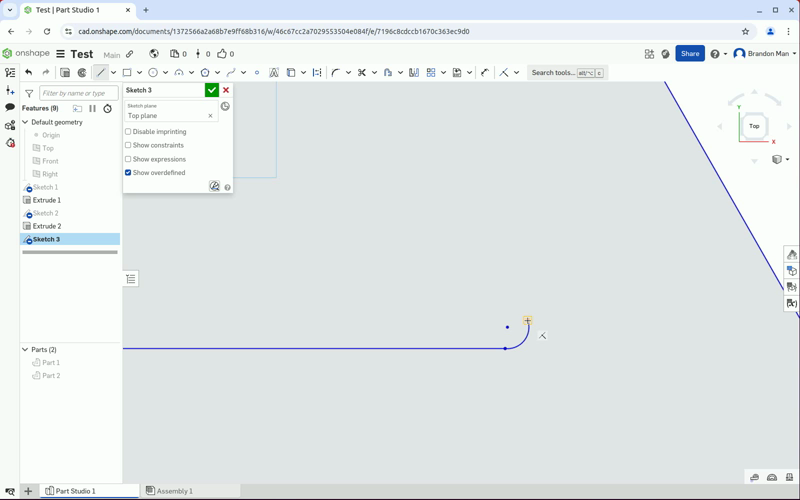
scroll(-6)
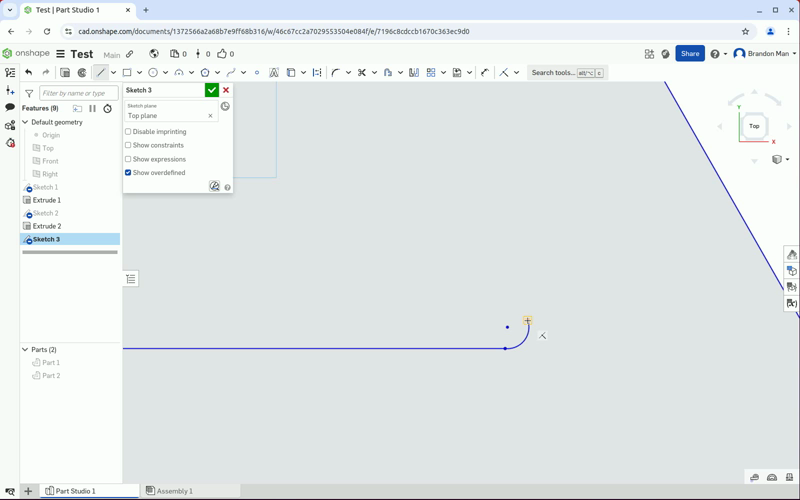
scroll(-6)
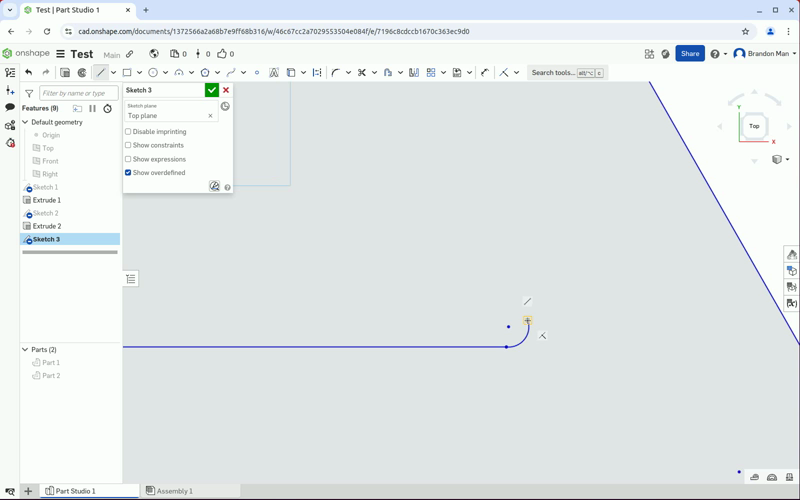
scroll(-6)
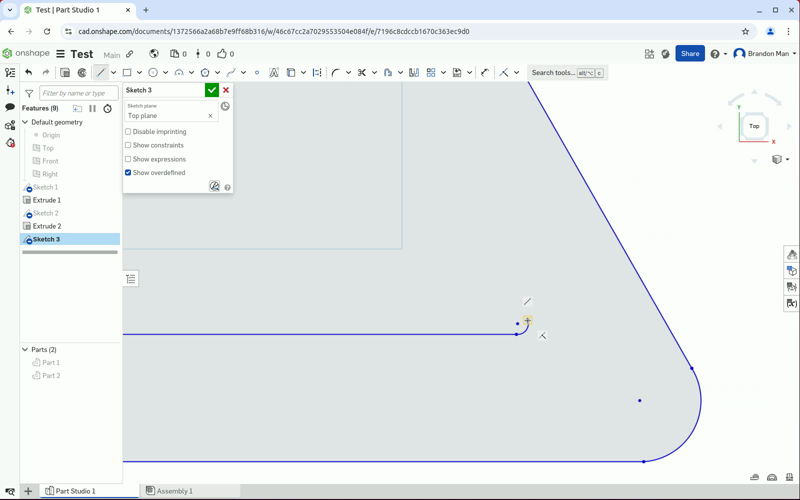
scroll(-6)
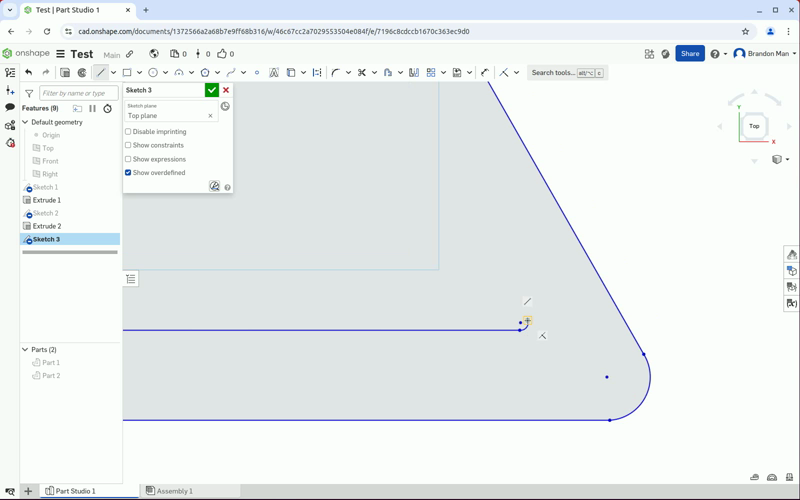
scroll(-6)
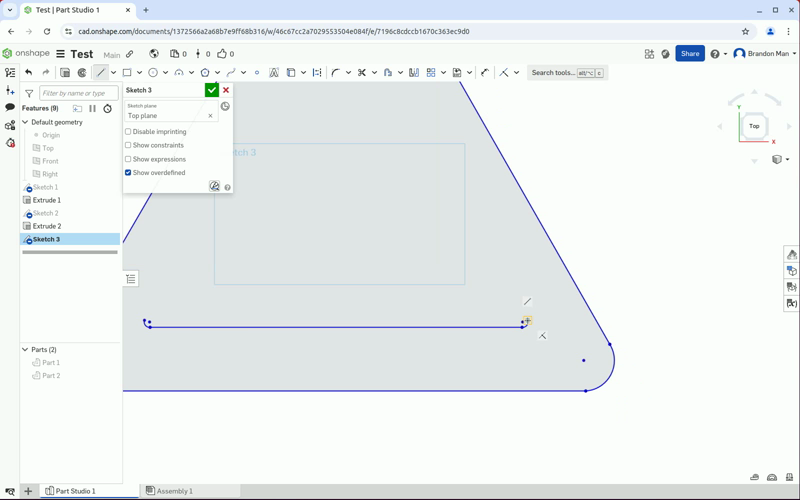
scroll(-6)
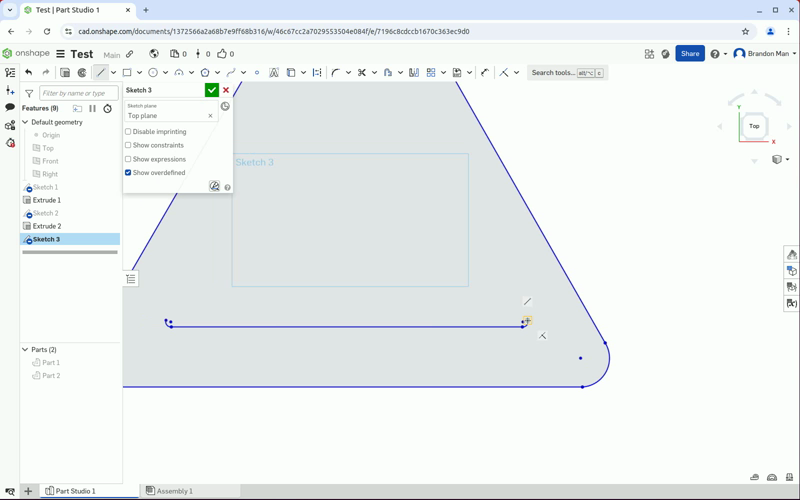
scroll(-6)
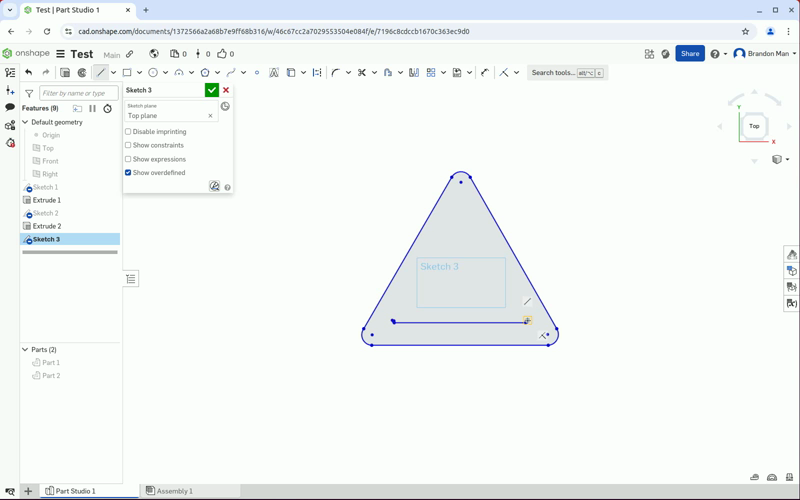
key_down(shift)
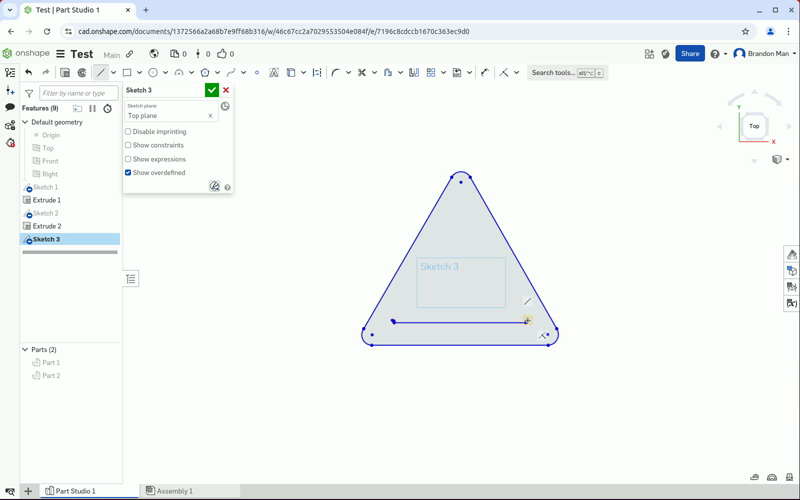
mouse_move(461, 207)
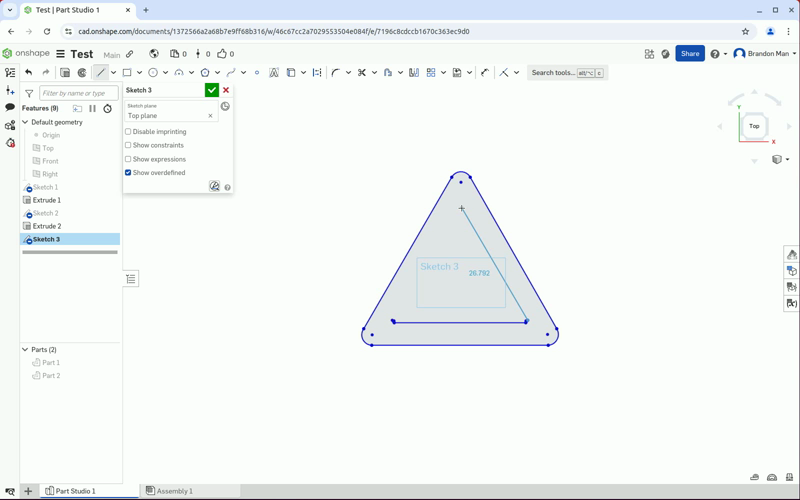
click(461, 207)
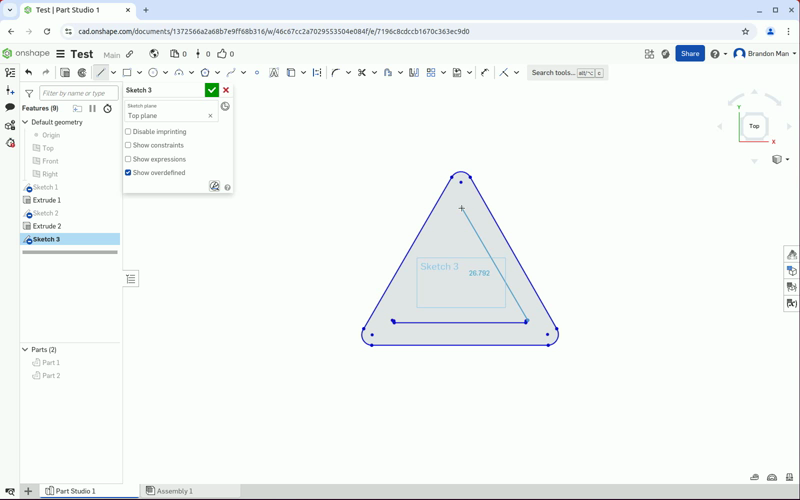
key_up(shift)
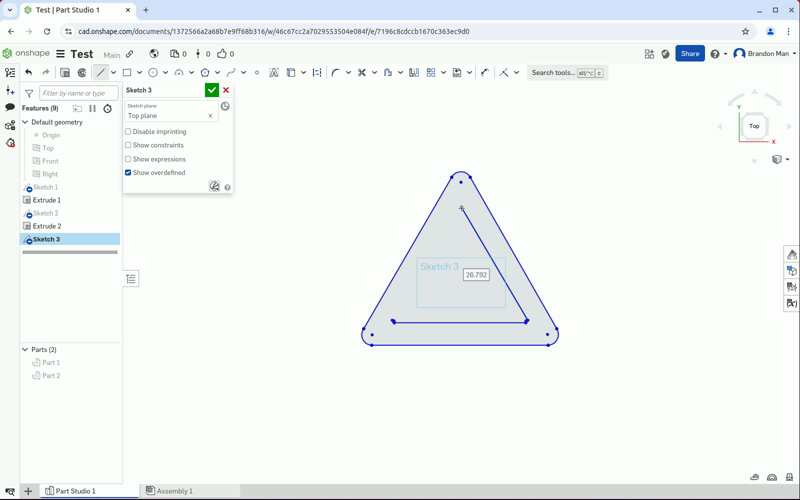
key(esc)
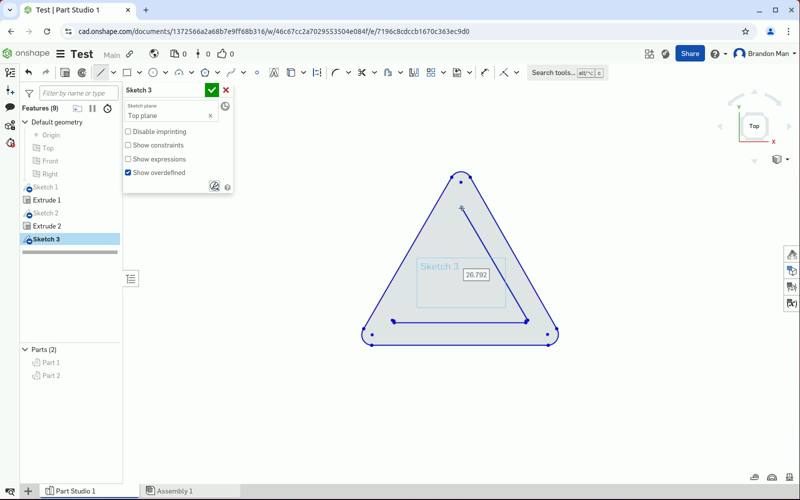
key(a)
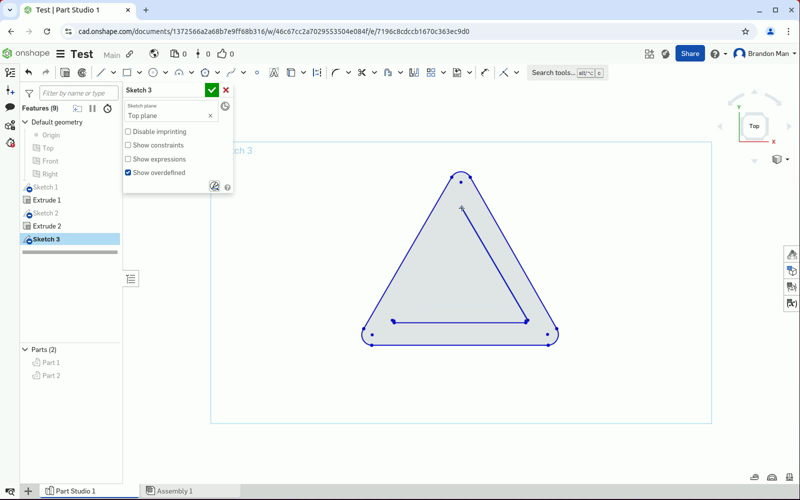
mouse_move(461, 207)
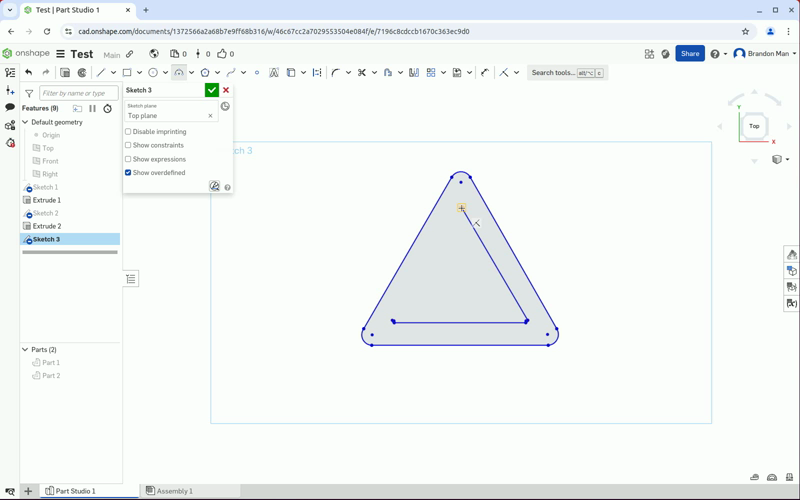
click(461, 207)
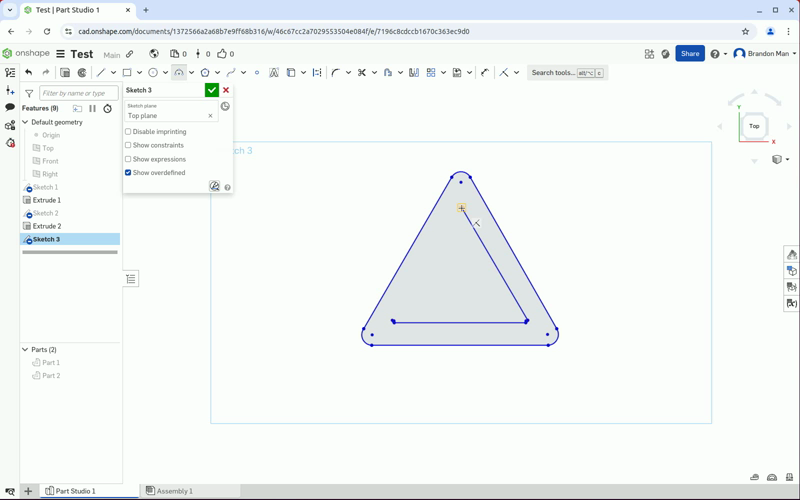
key_down(shift)
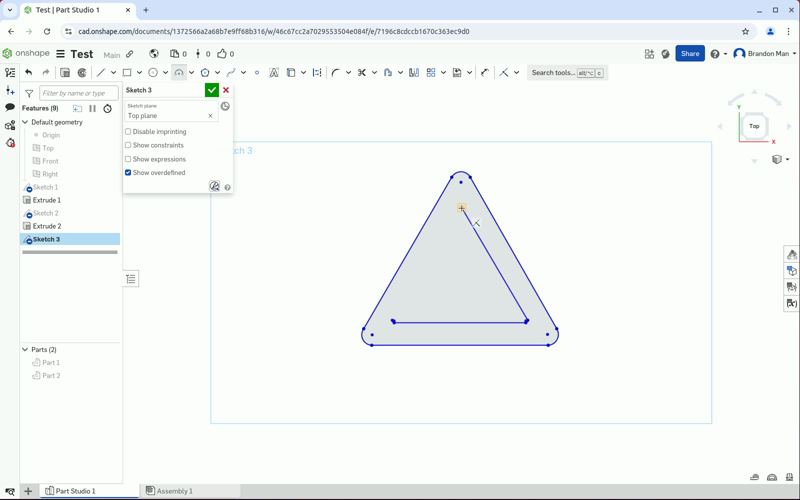
mouse_move(457, 207)
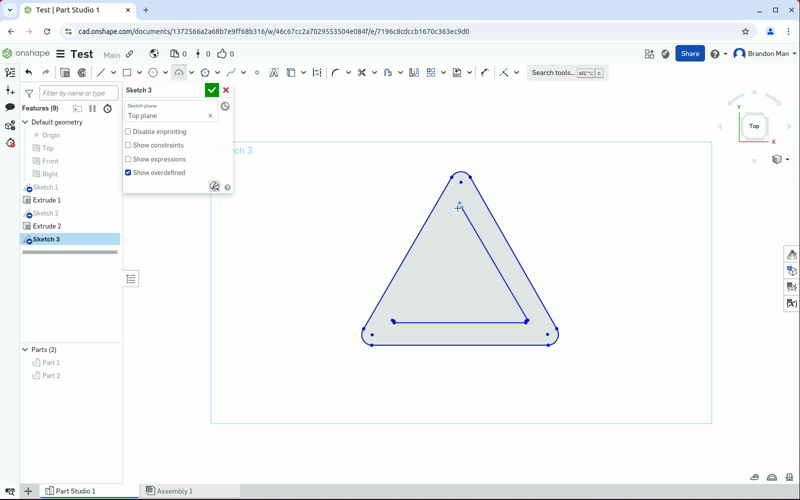
scroll(6)
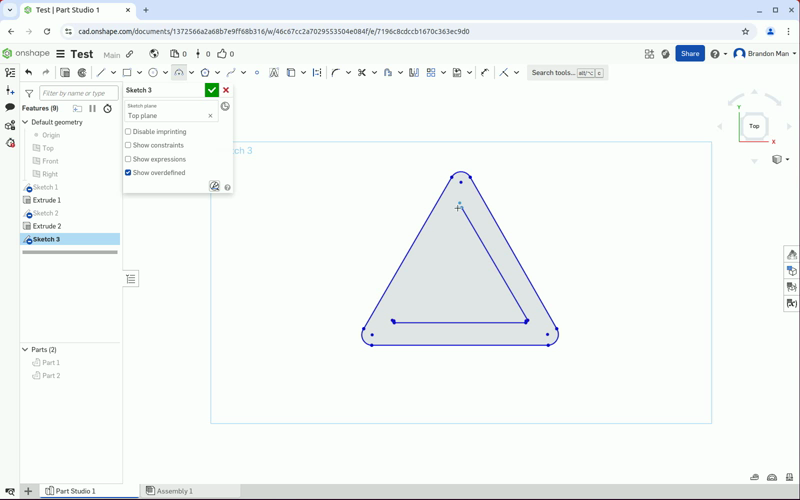
scroll(6)
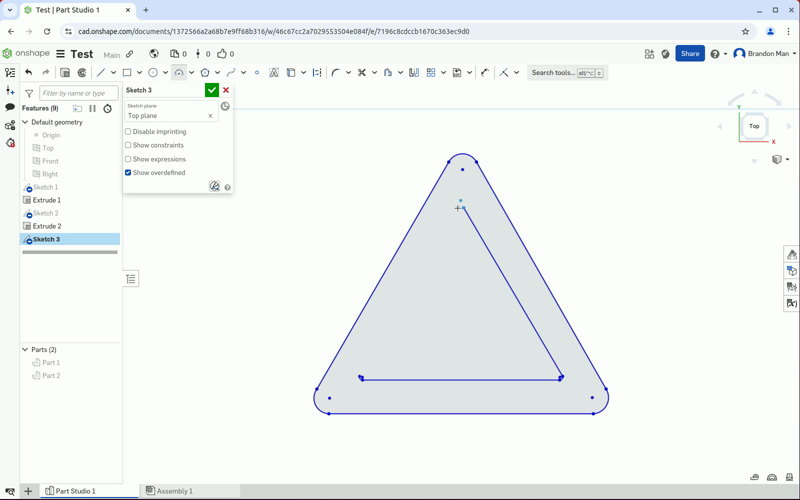
scroll(6)
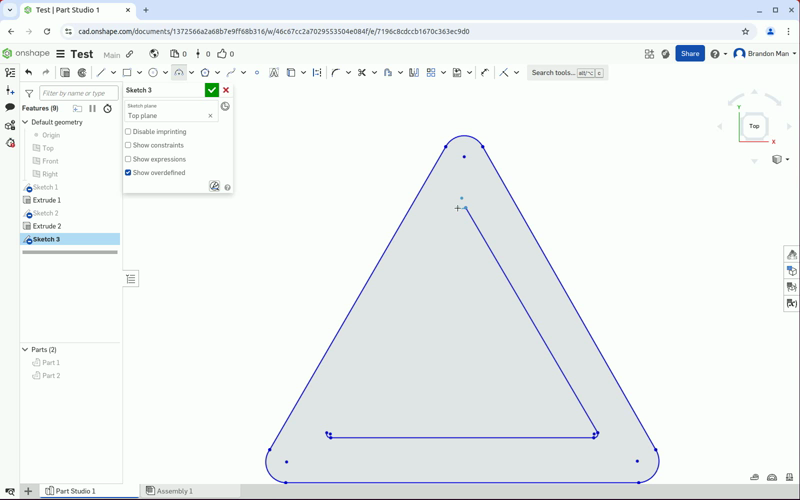
scroll(6)
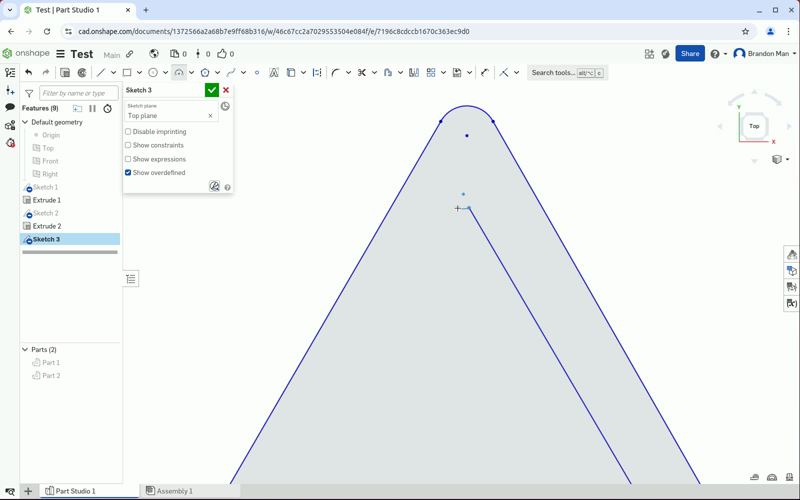
scroll(6)
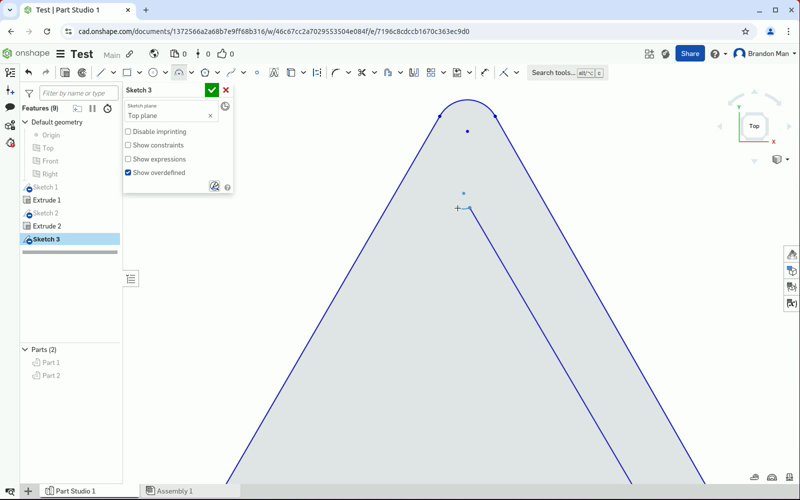
scroll(6)
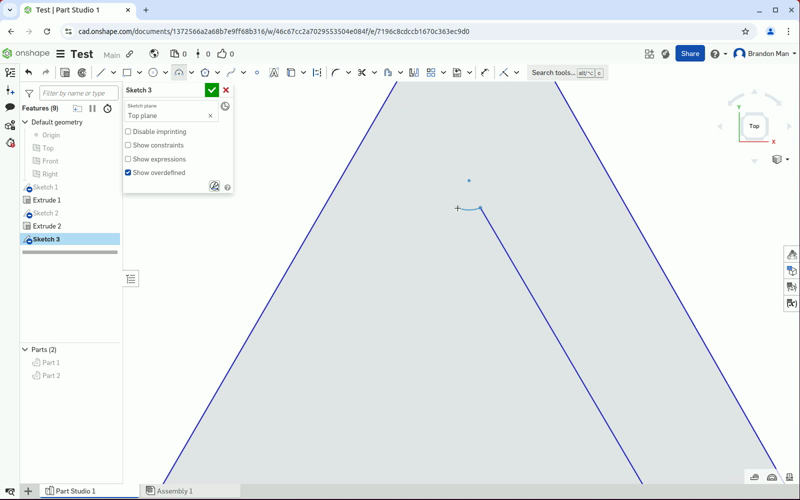
scroll(6)
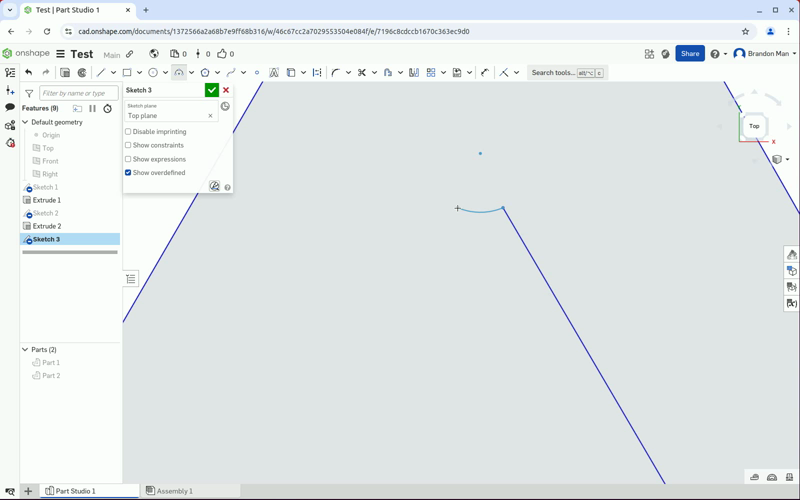
click(457, 207)
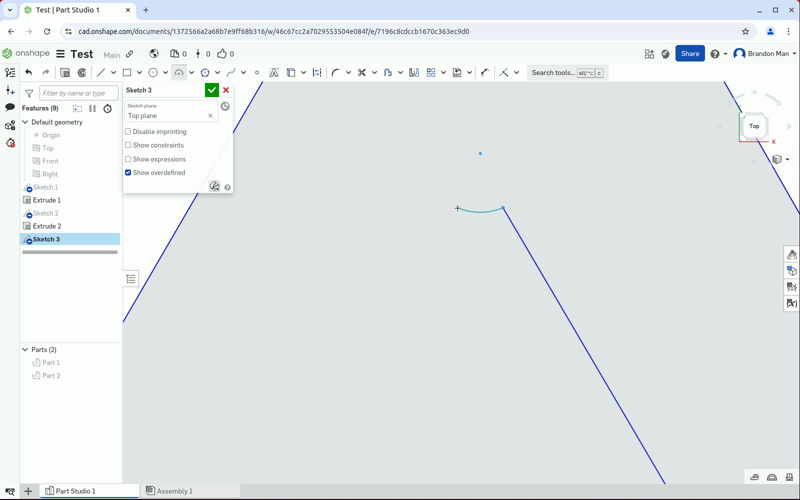
scroll(-6)
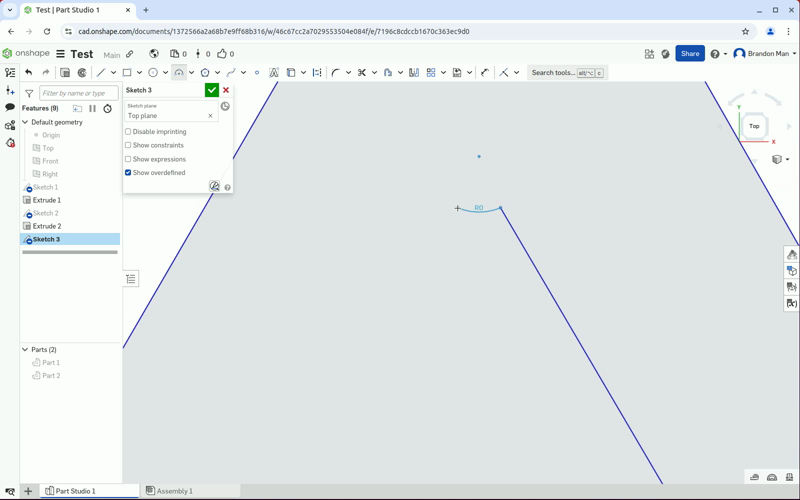
scroll(-6)
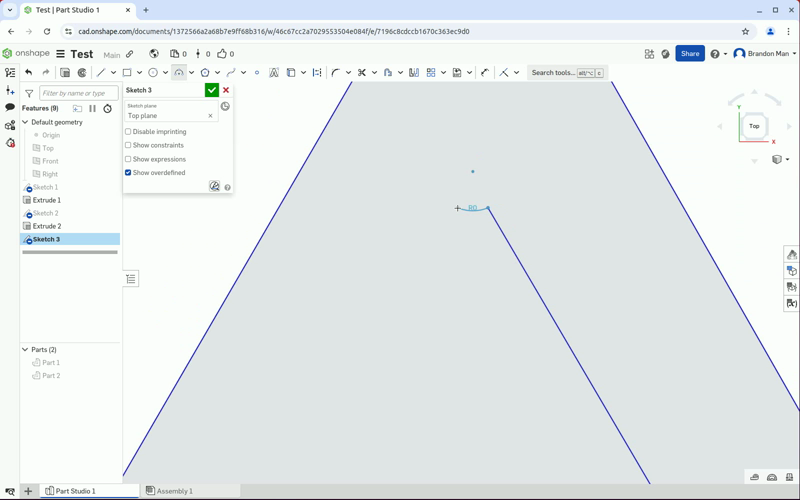
scroll(-6)
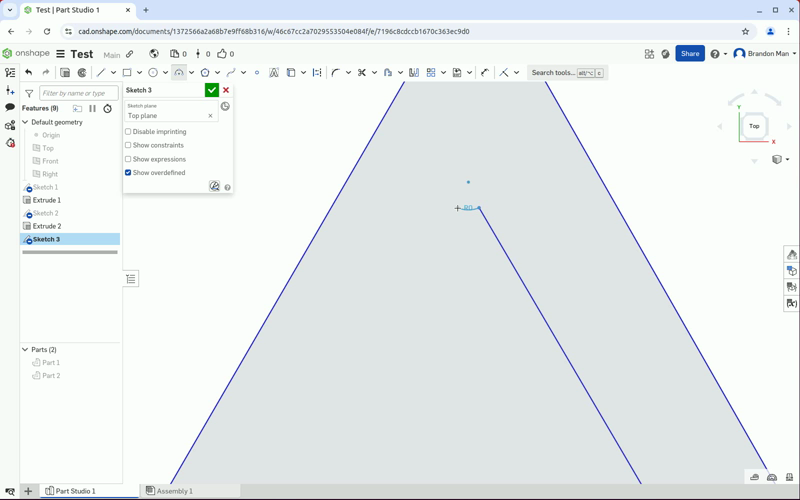
scroll(-6)
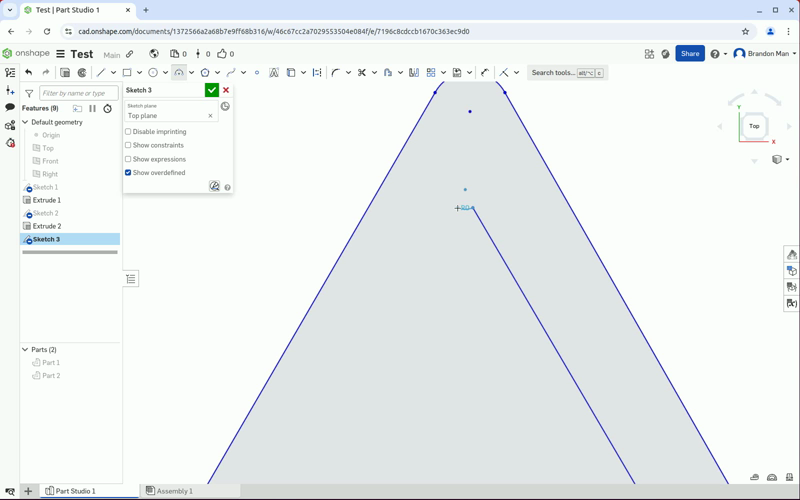
scroll(-6)
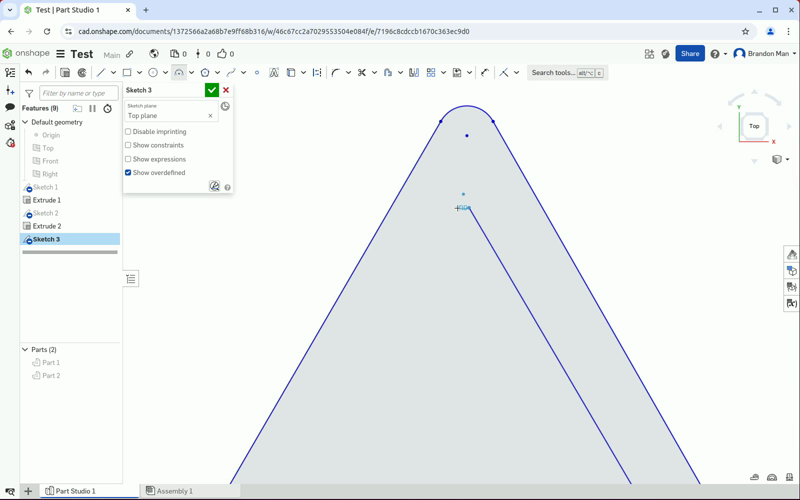
scroll(-6)
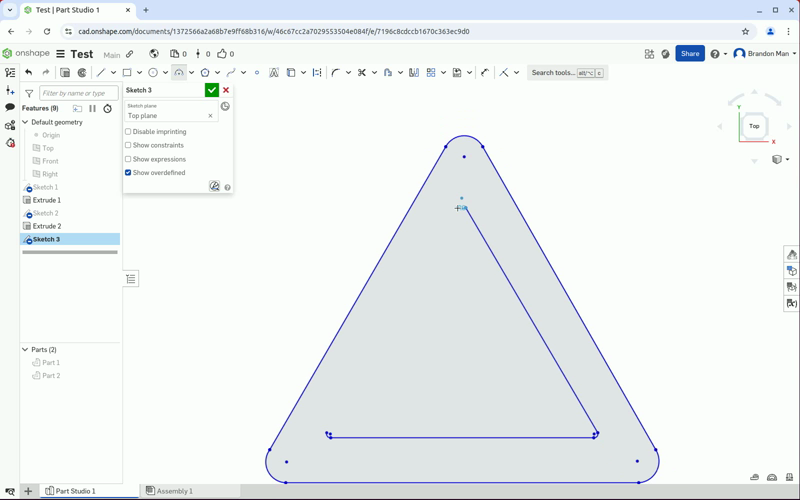
scroll(-6)
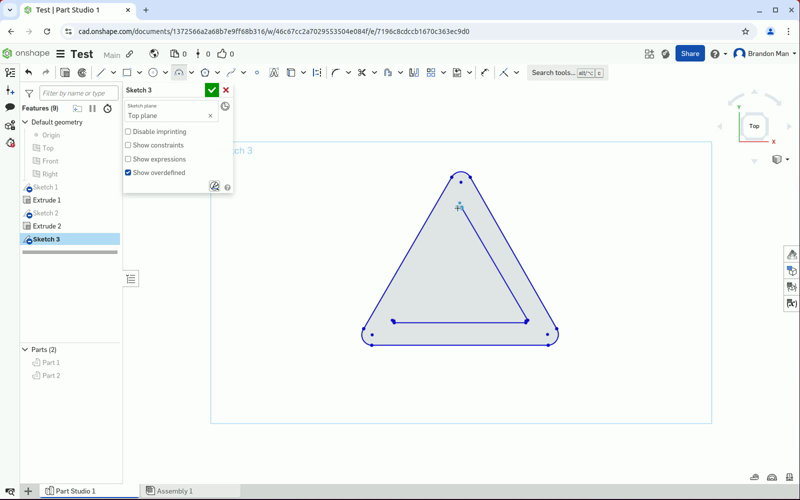
mouse_move(459, 206)
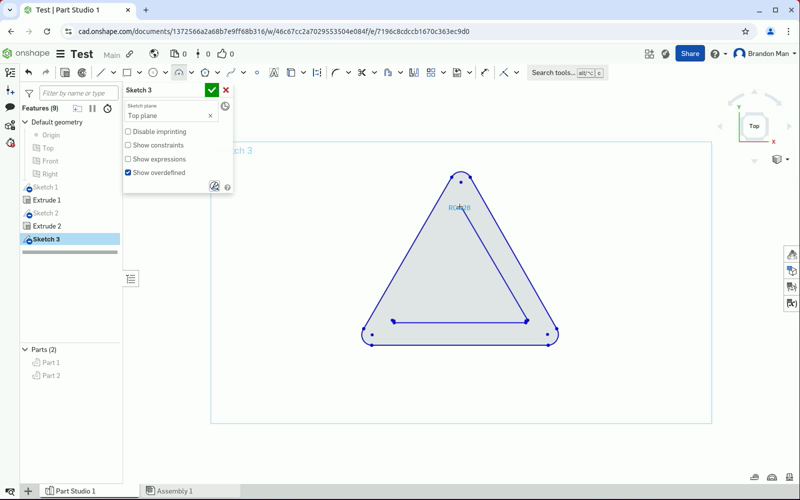
scroll(6)
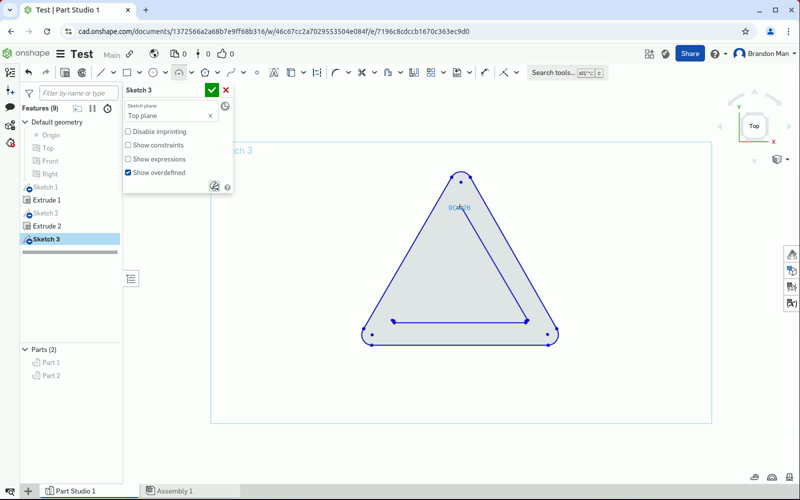
scroll(6)
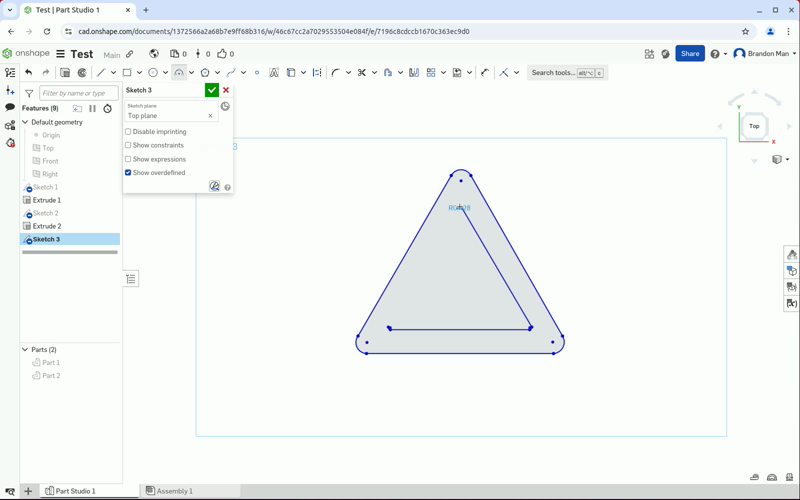
scroll(6)
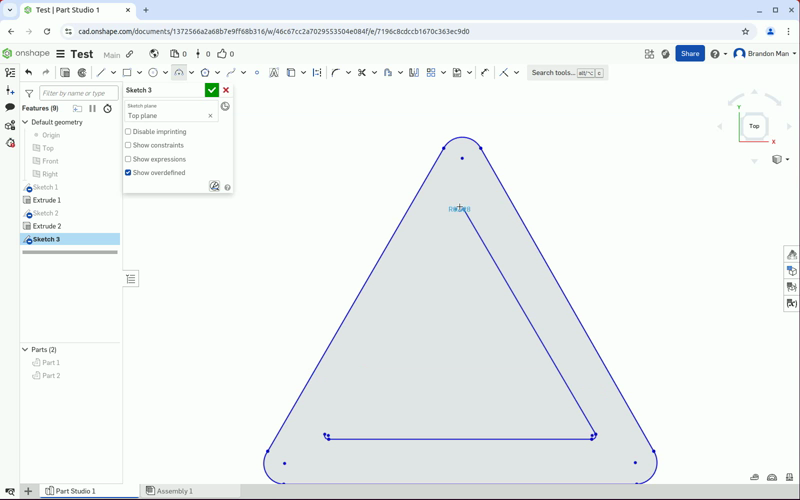
scroll(6)
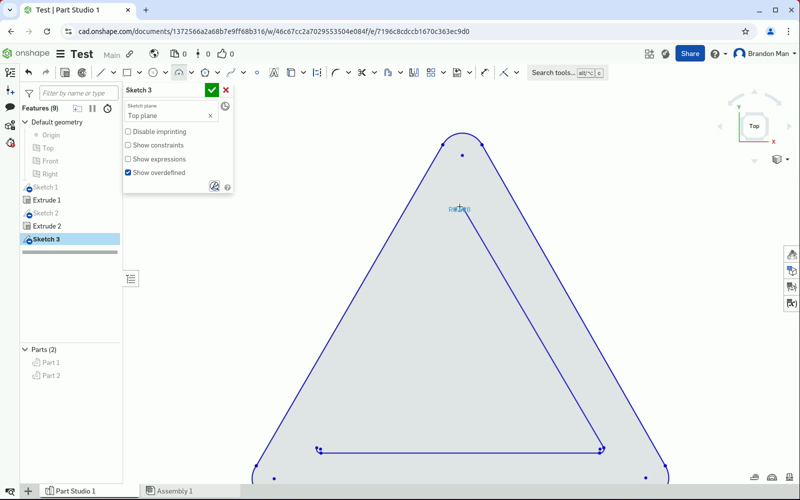
scroll(6)
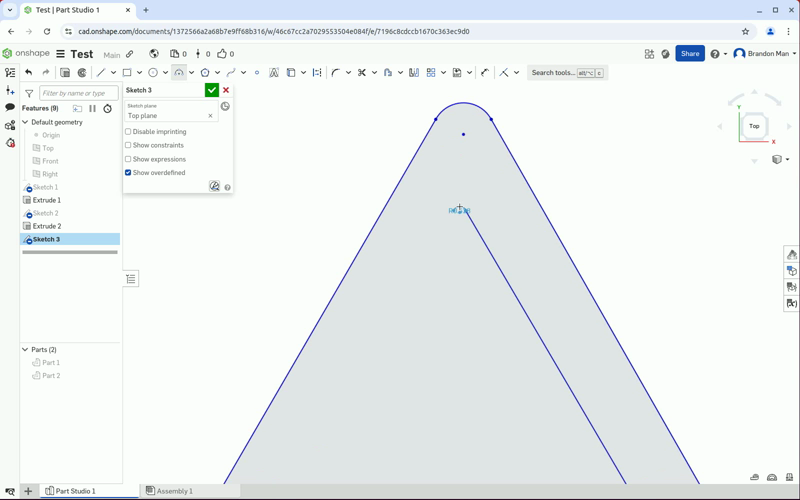
scroll(6)
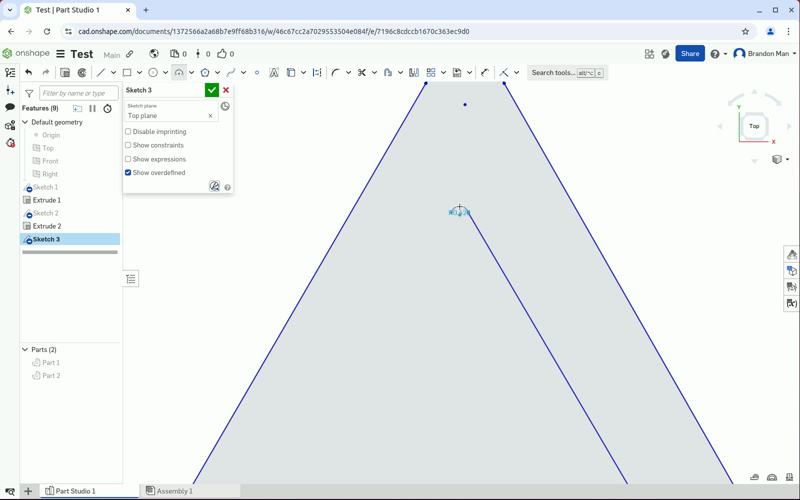
scroll(6)
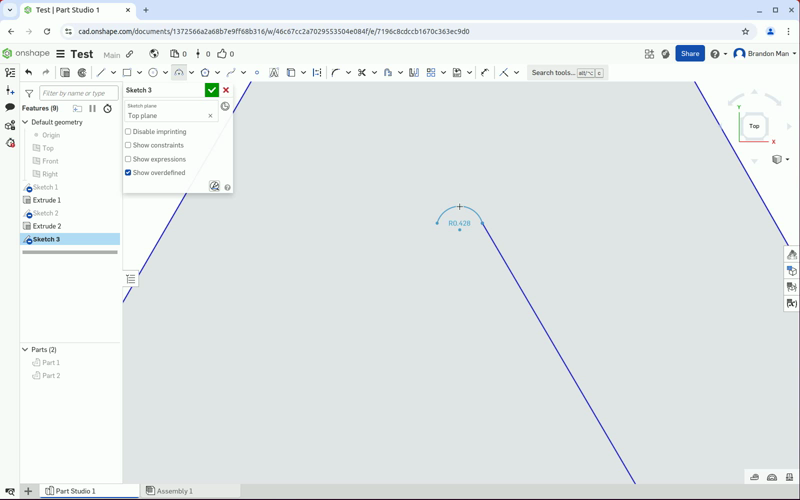
click(459, 206)
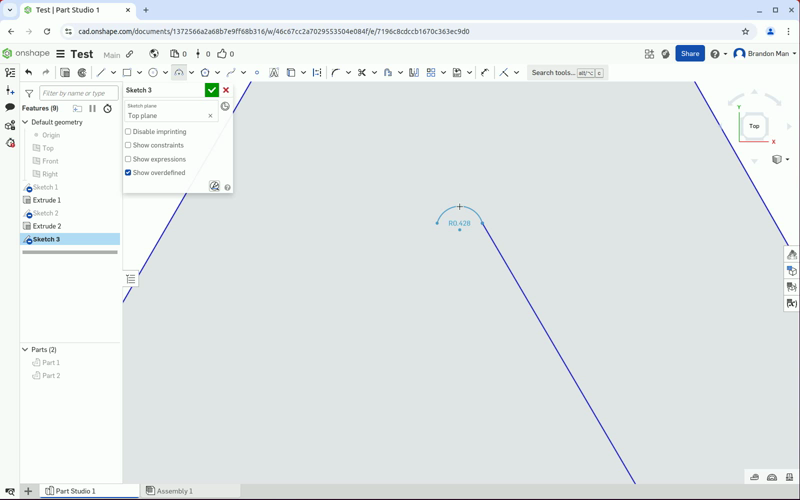
scroll(-6)
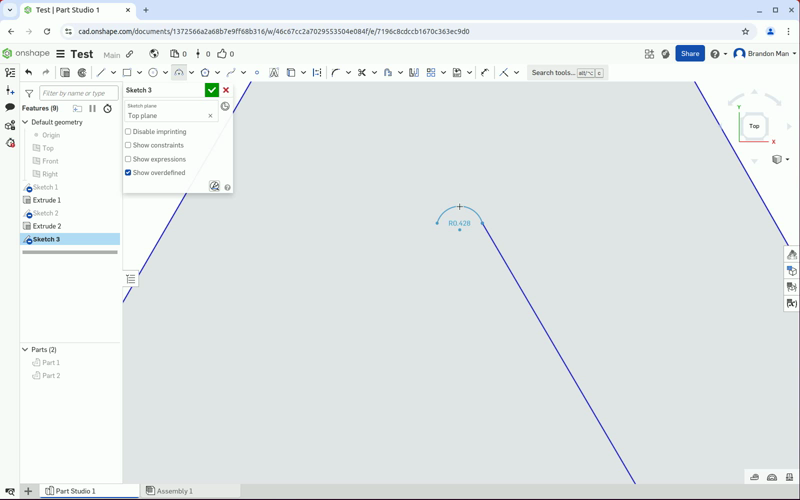
scroll(-6)
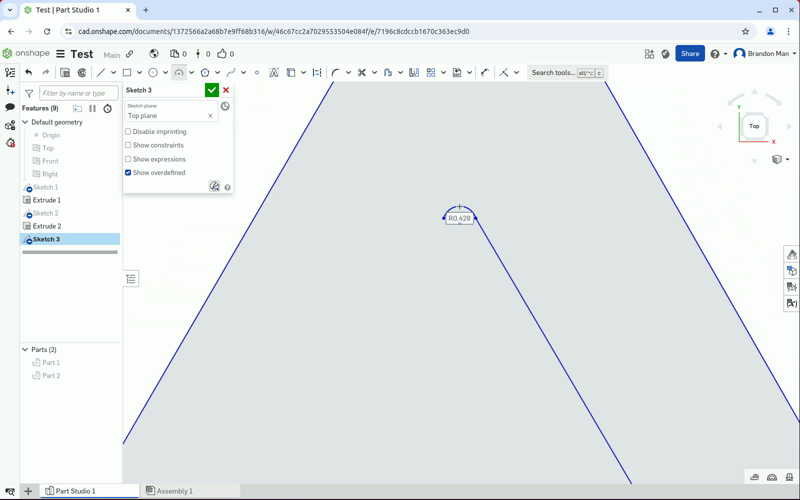
scroll(-6)
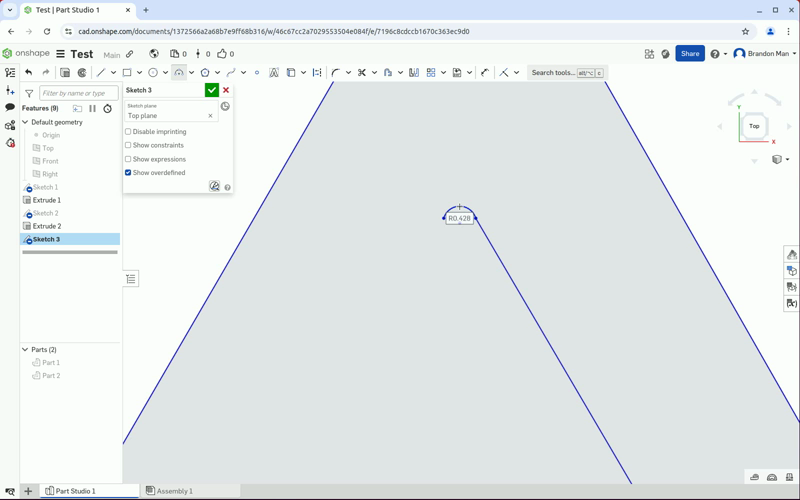
scroll(-6)
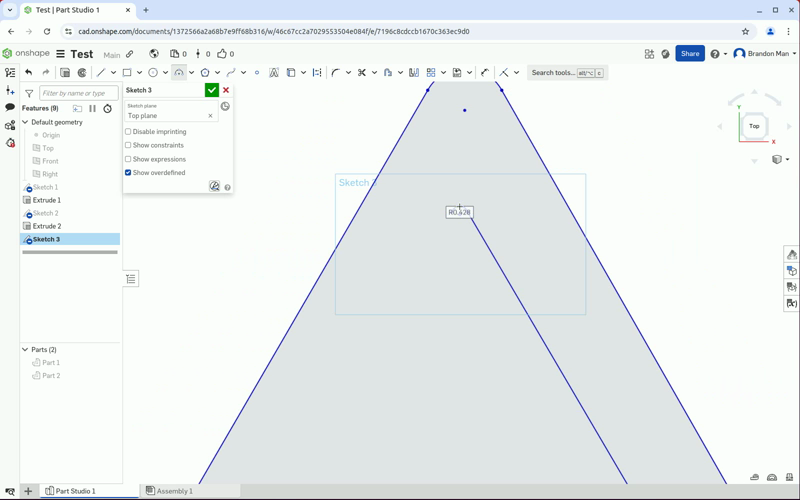
scroll(-6)
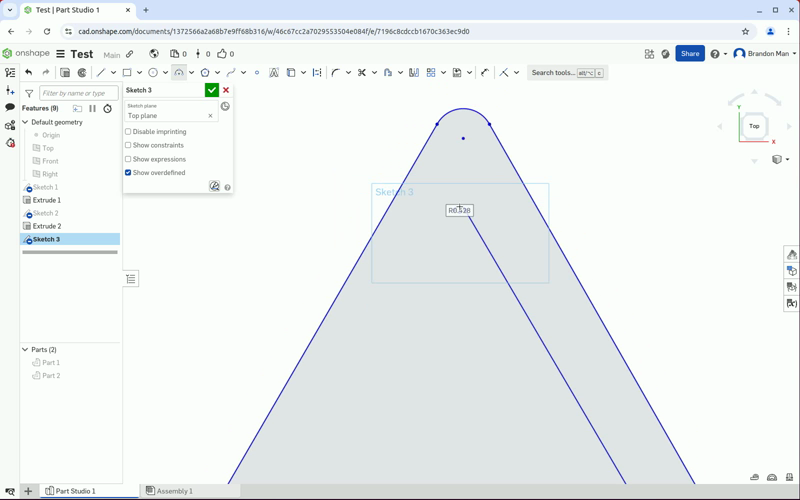
scroll(-6)
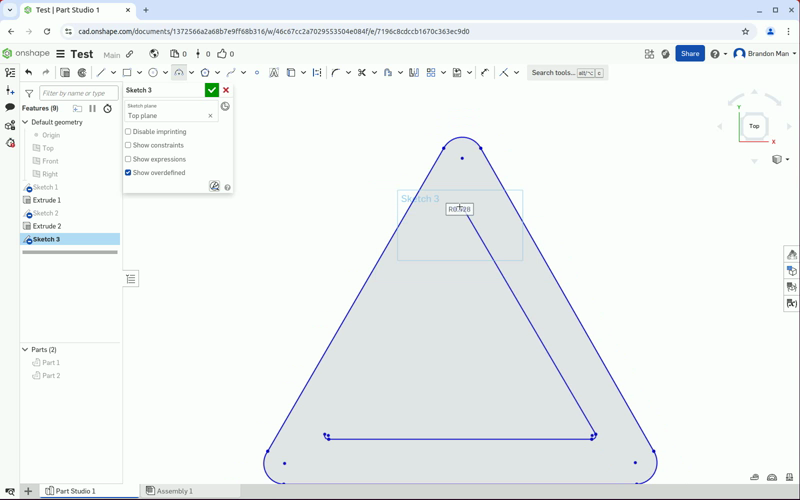
scroll(-6)
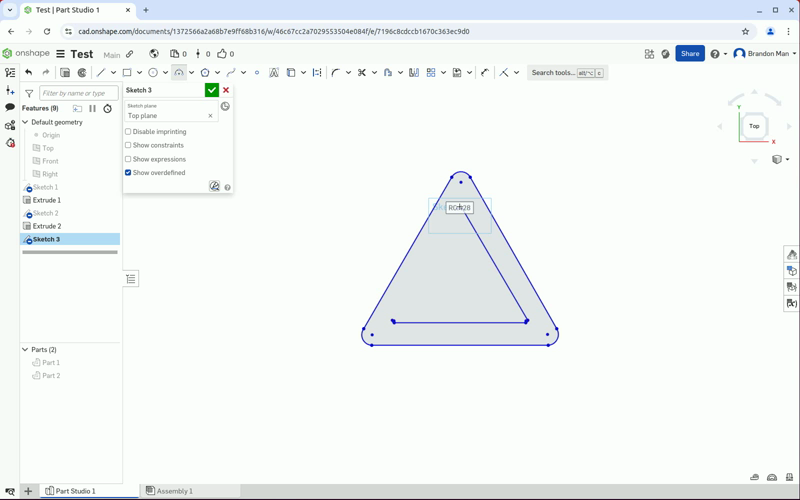
key_up(shift)
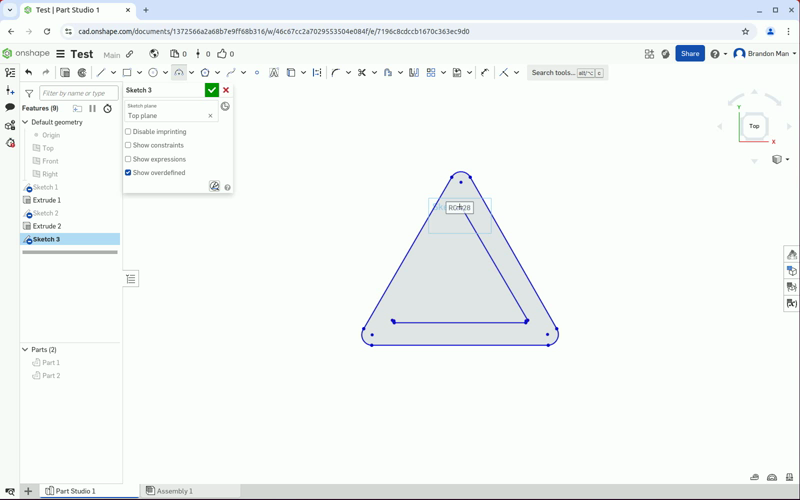
key(esc)
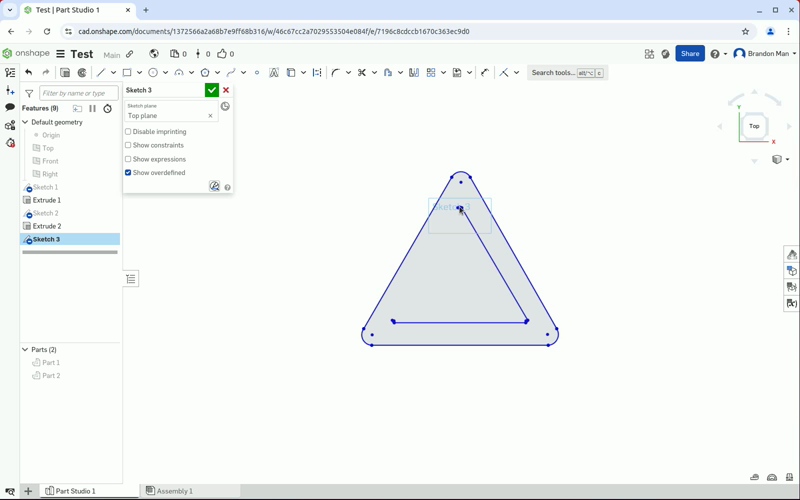
key(l)
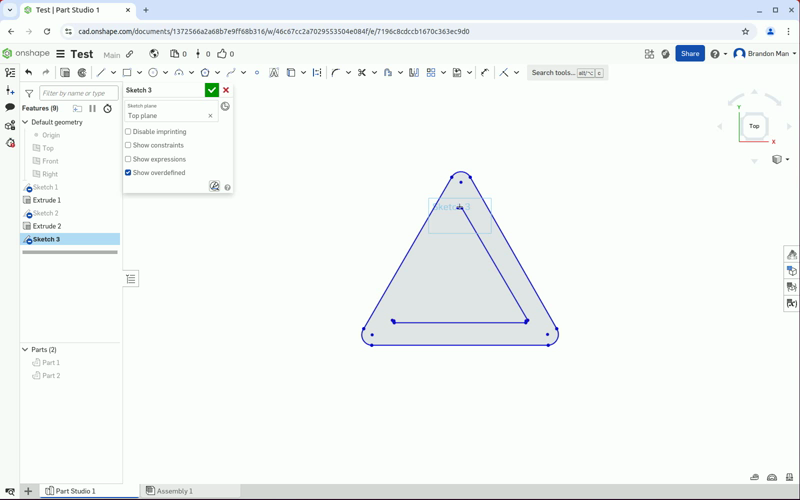
mouse_move(457, 207)
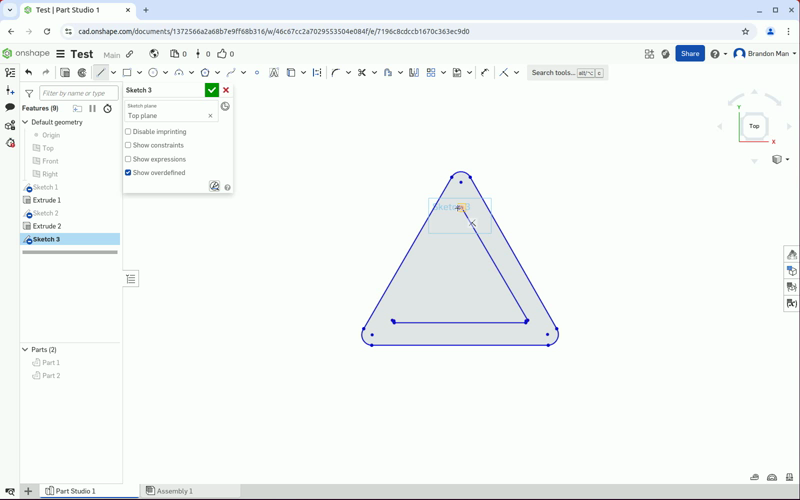
scroll(6)
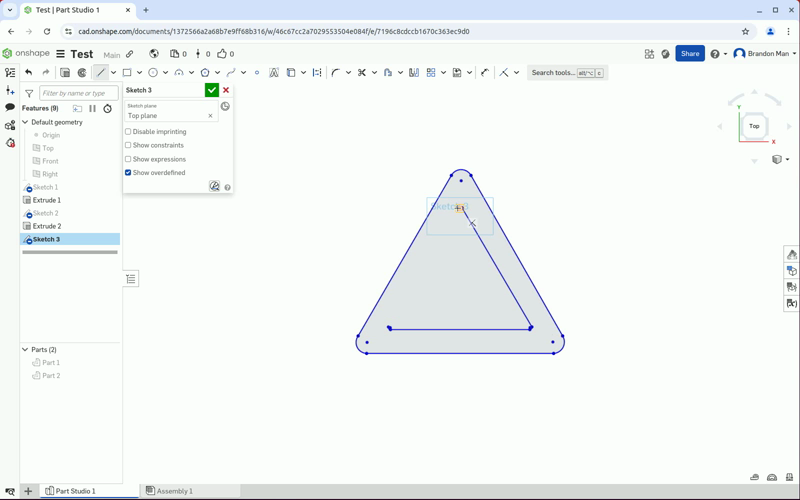
scroll(6)
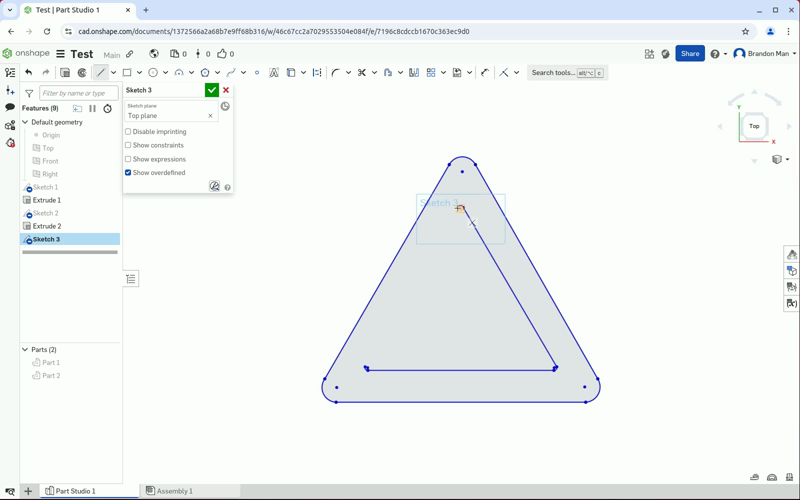
scroll(6)
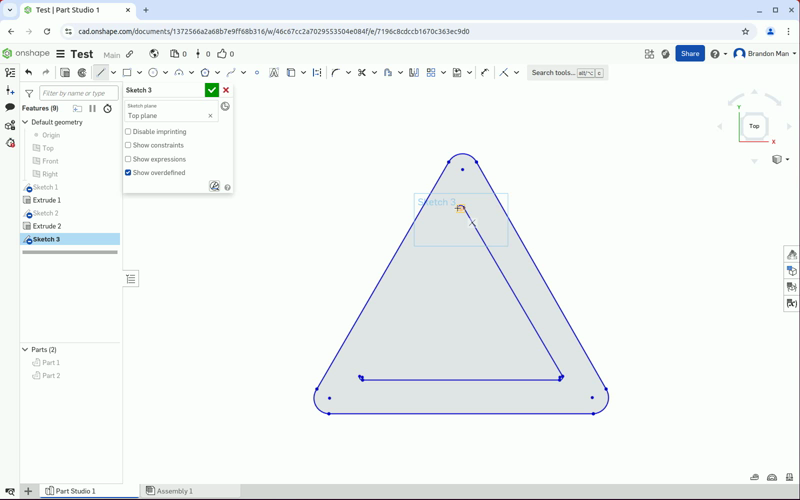
scroll(6)
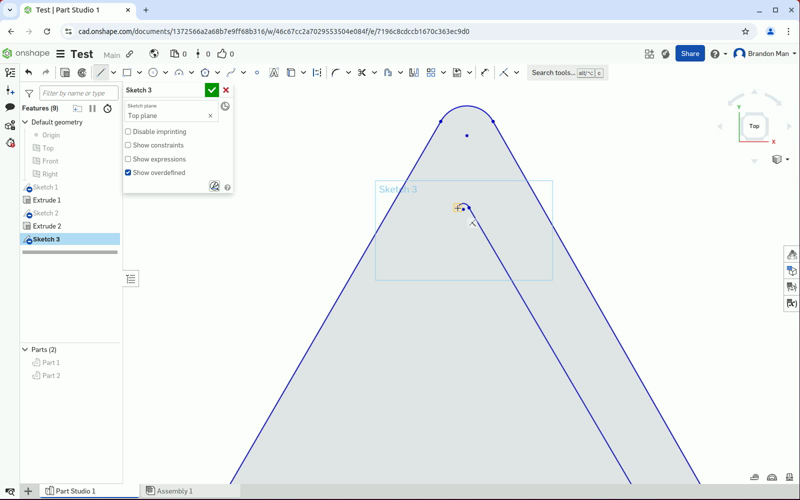
scroll(6)
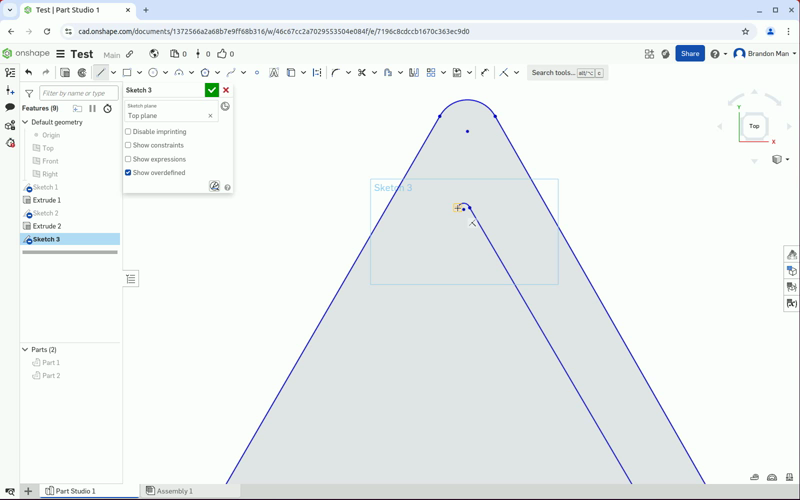
scroll(6)
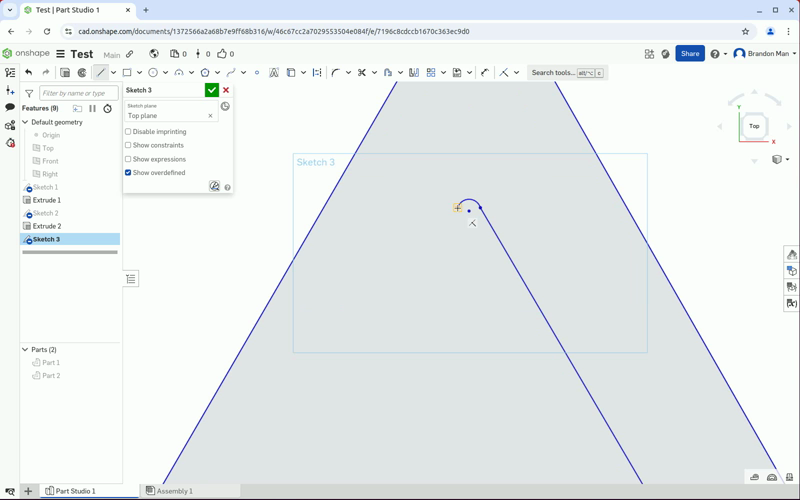
scroll(6)
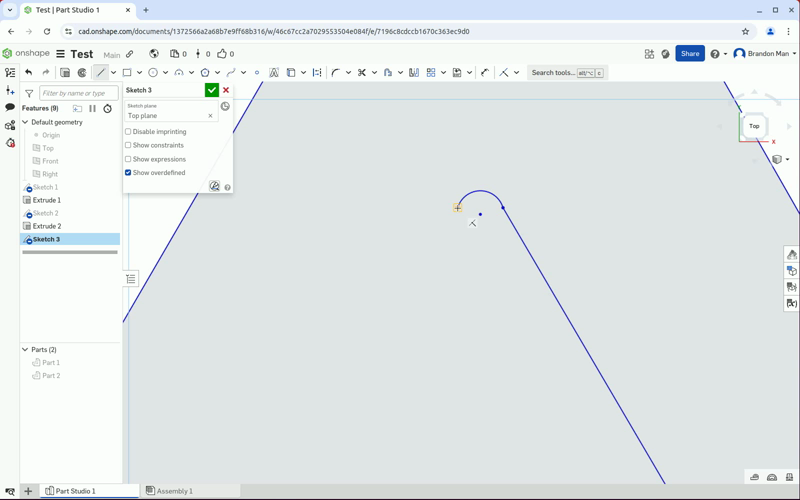
click(457, 207)
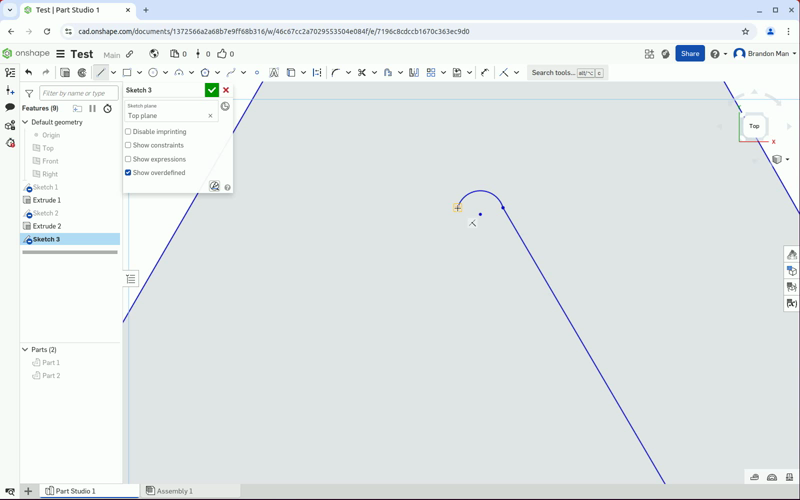
scroll(-6)
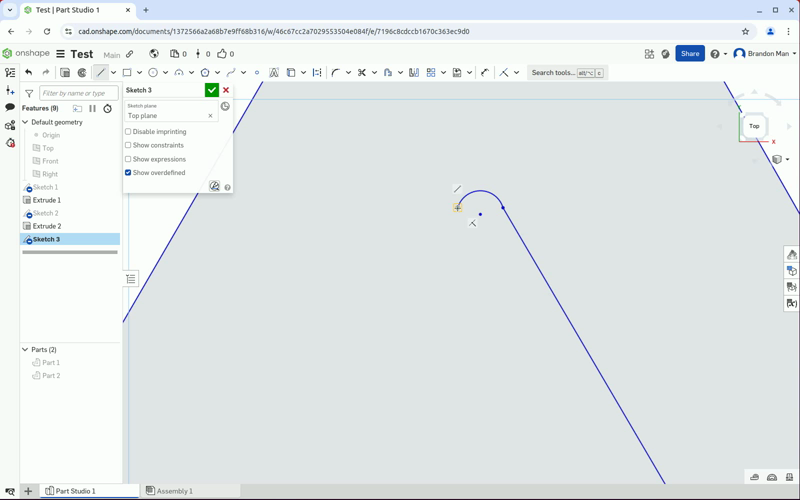
scroll(-6)
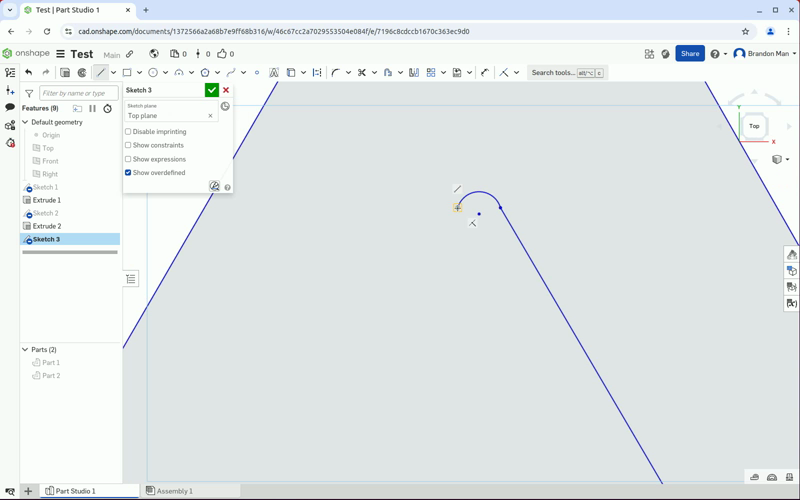
scroll(-6)
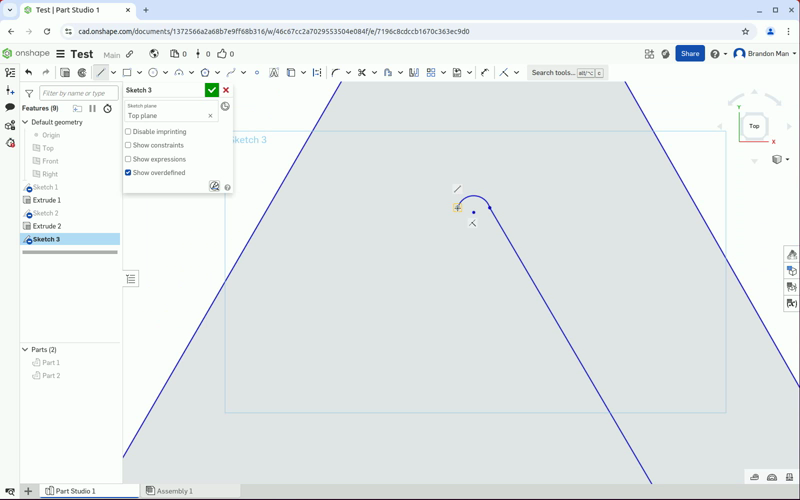
scroll(-6)
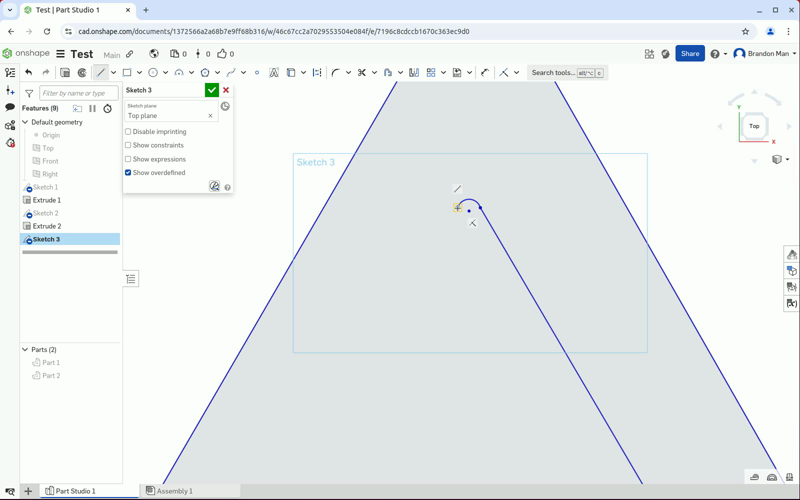
scroll(-6)
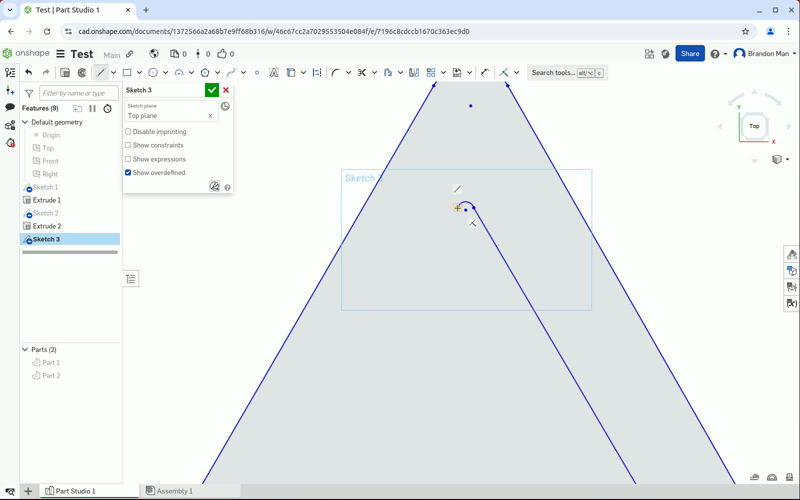
scroll(-6)
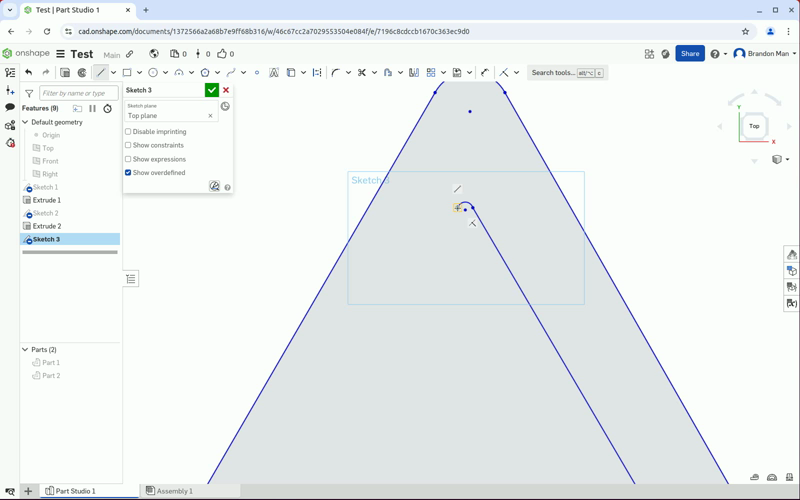
scroll(-6)
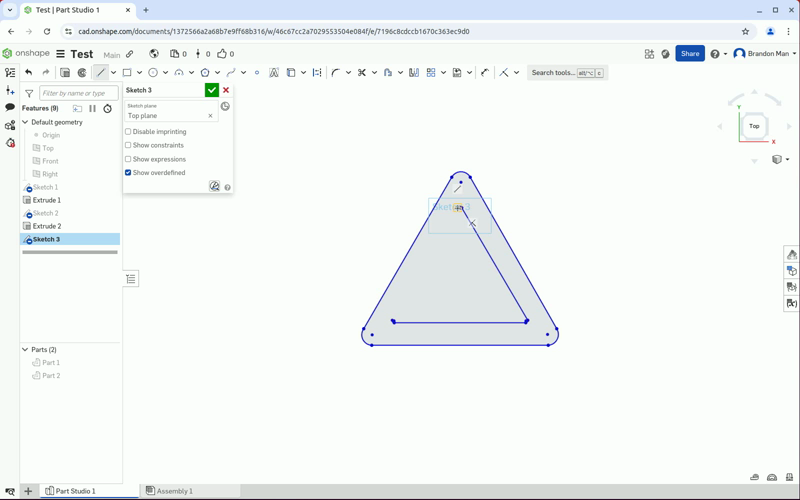
key_down(shift)
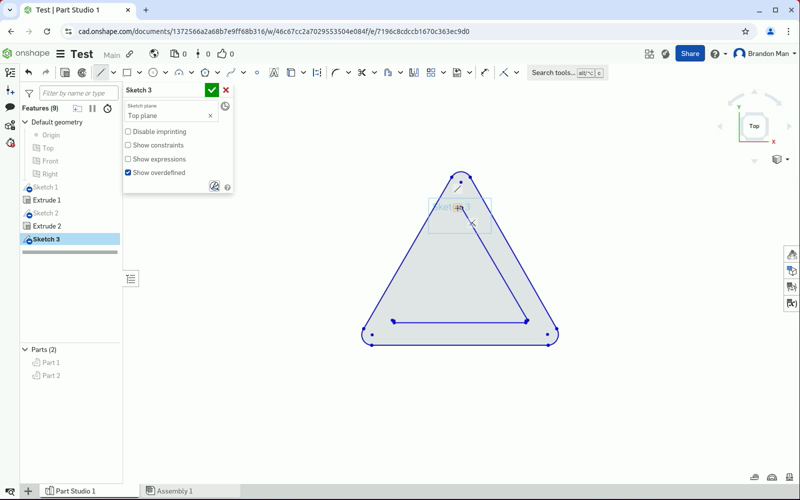
mouse_move(392, 320)
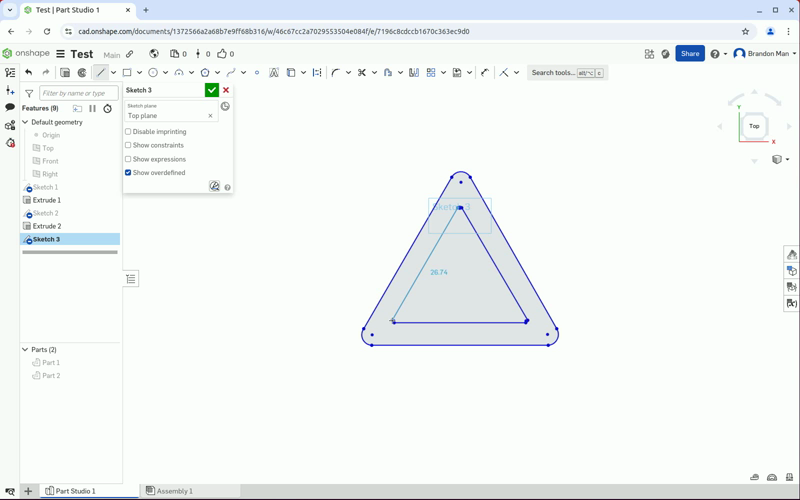
scroll(6)
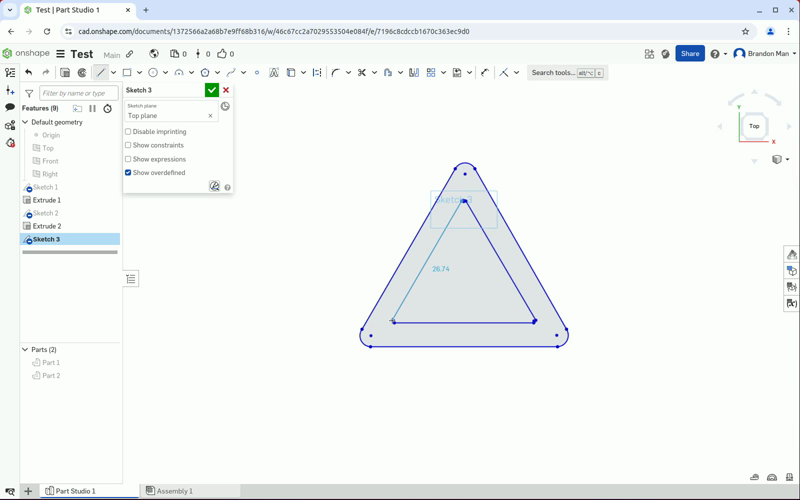
scroll(6)
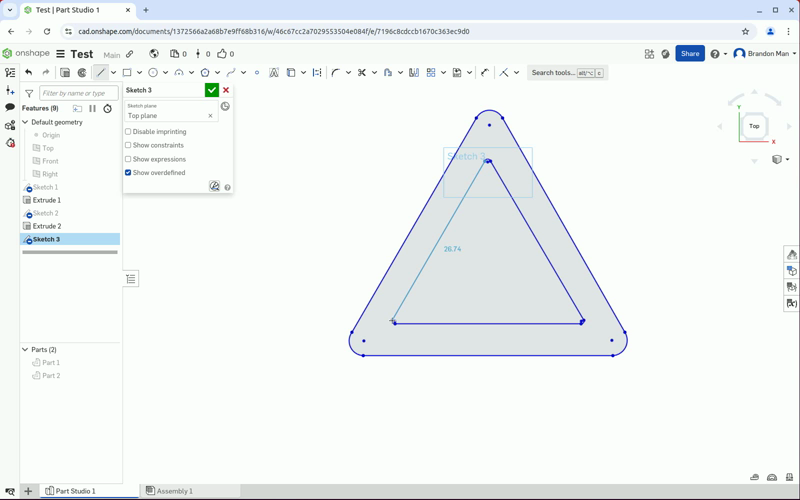
scroll(6)
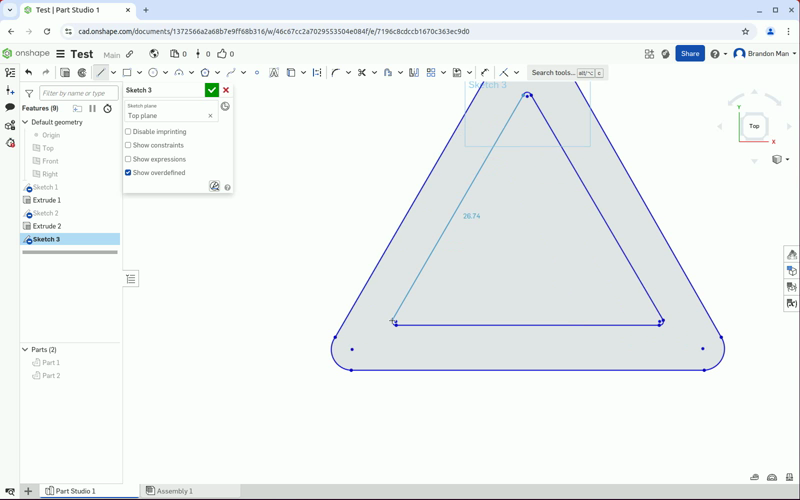
scroll(6)
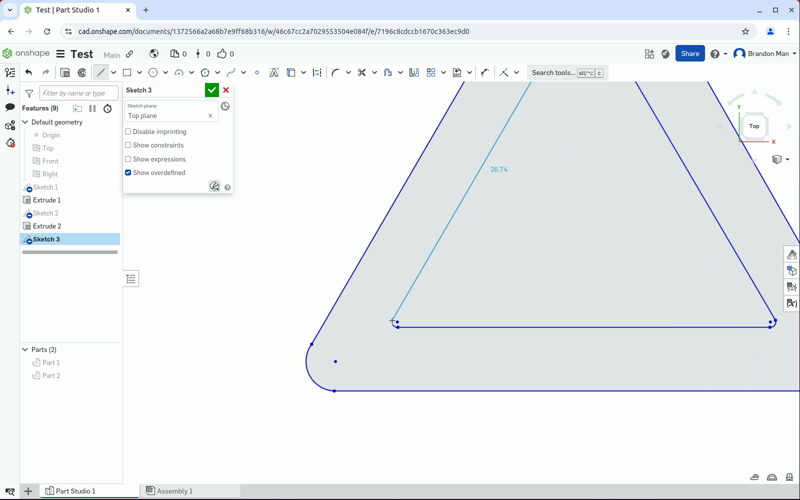
scroll(6)
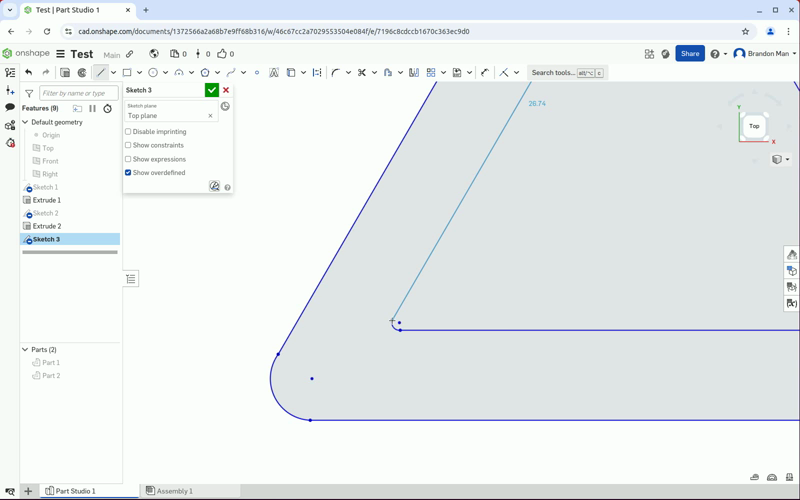
scroll(6)
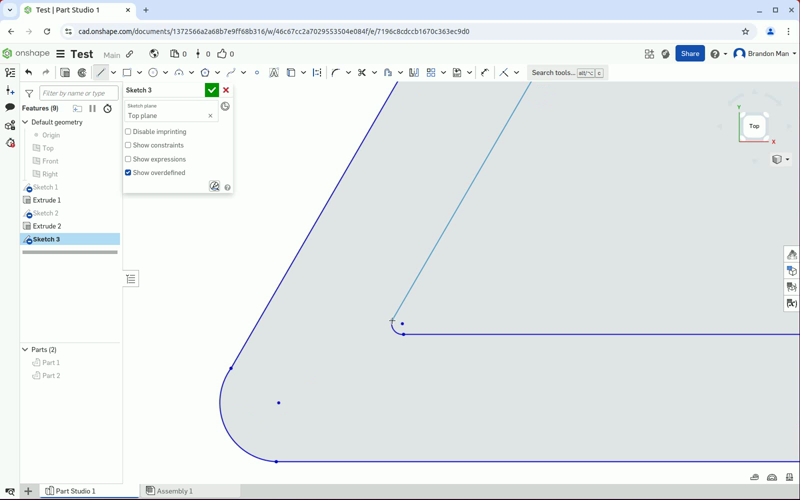
scroll(6)
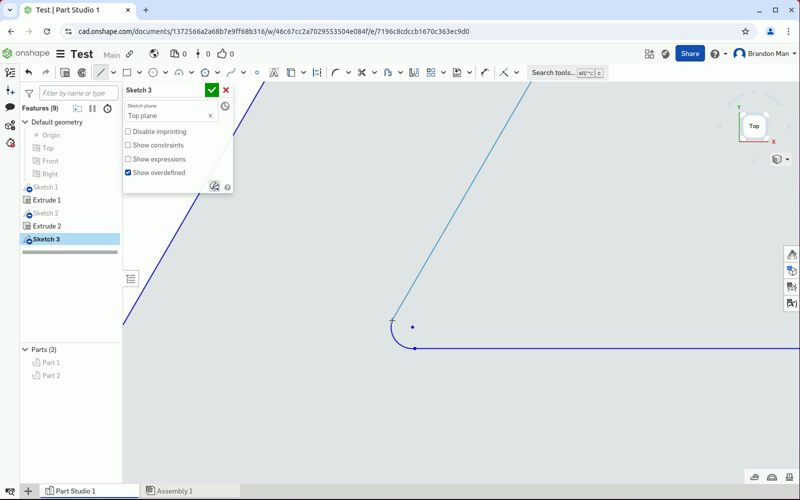
key_up(shift)
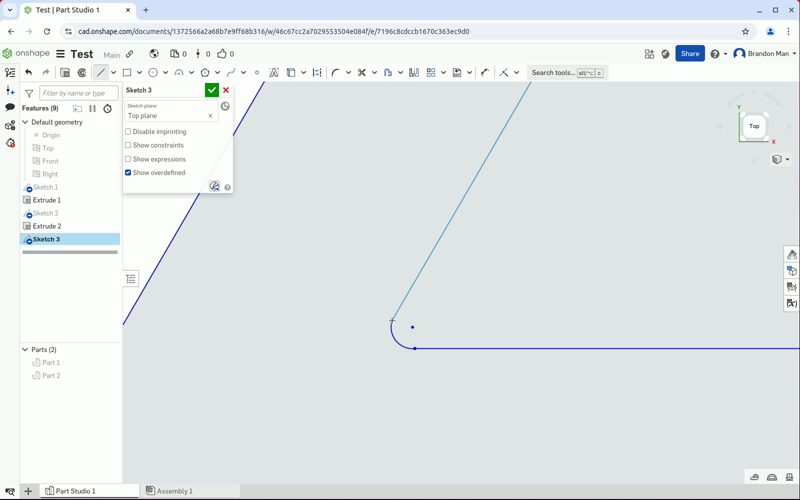
click(392, 320)
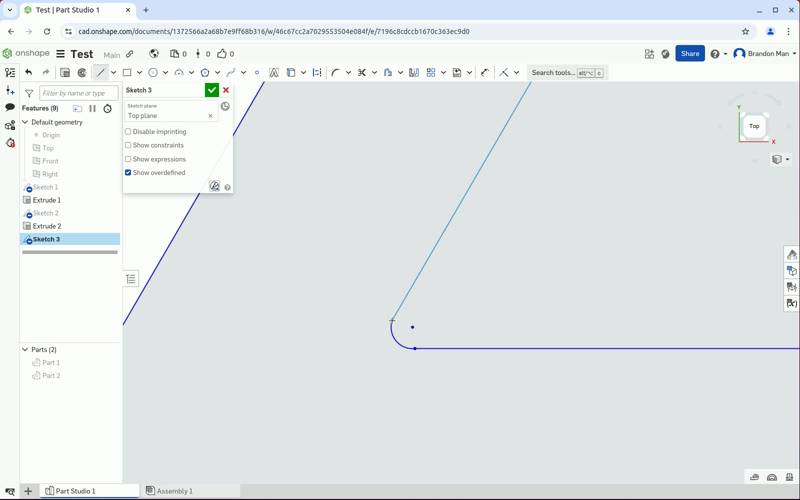
scroll(-6)
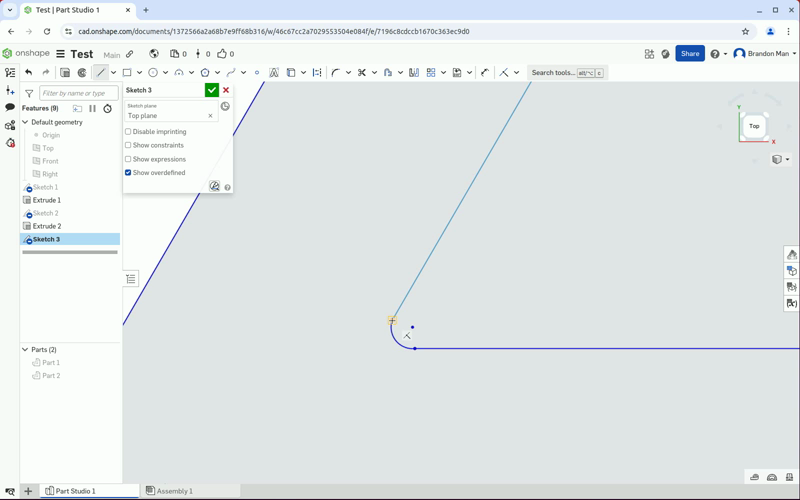
scroll(-6)
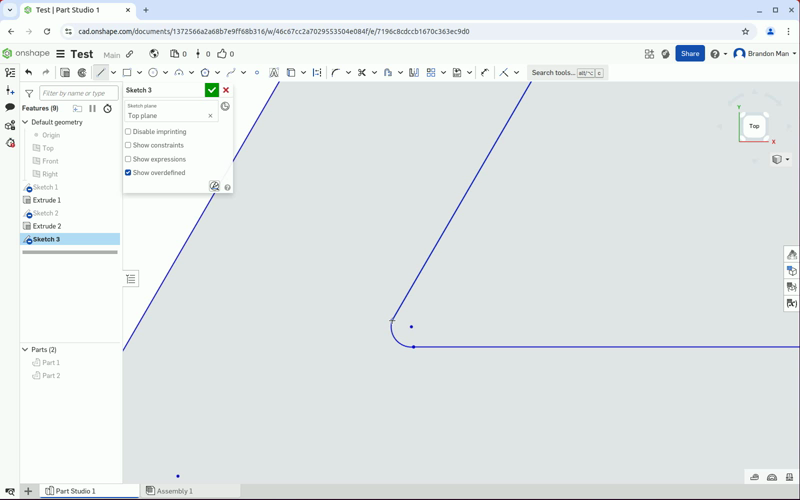
scroll(-6)
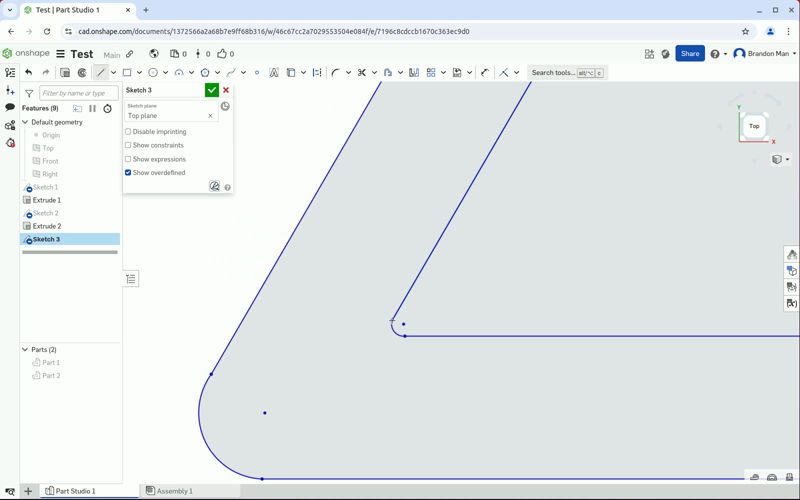
scroll(-6)
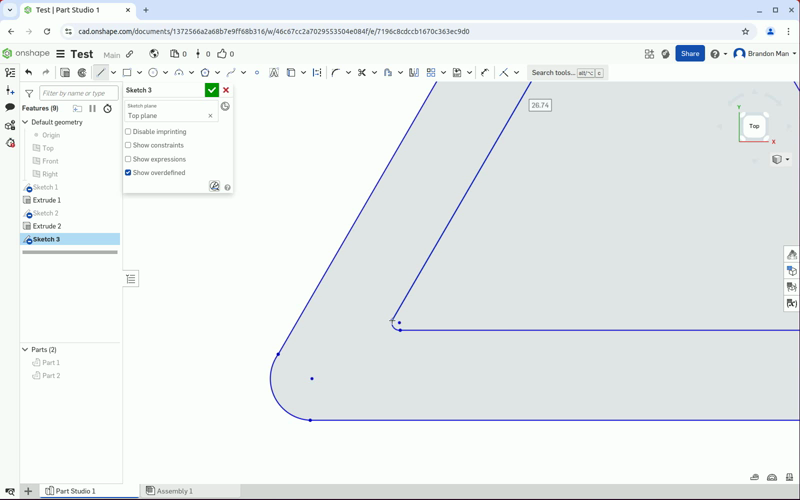
scroll(-6)
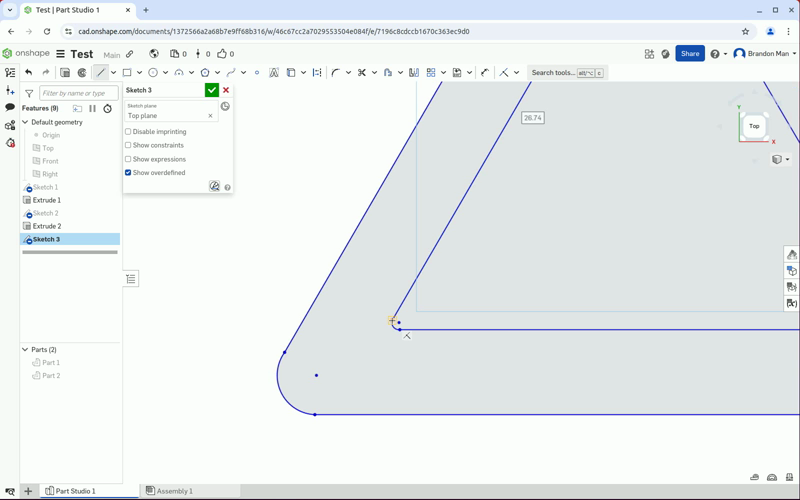
scroll(-6)
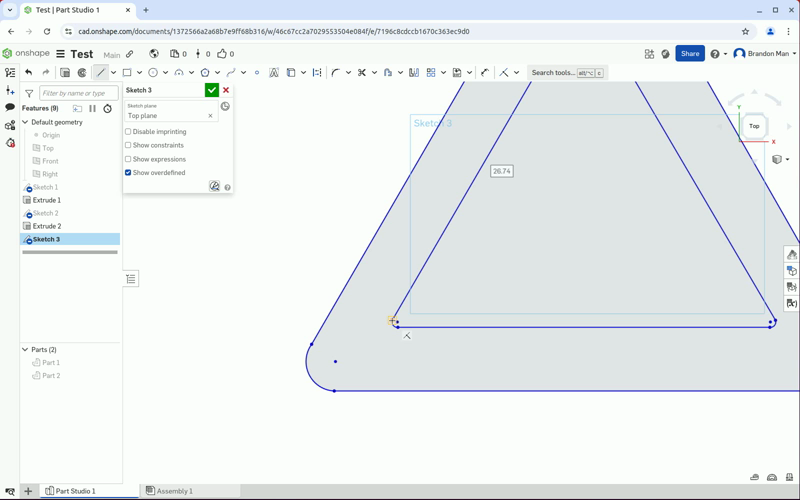
scroll(-6)
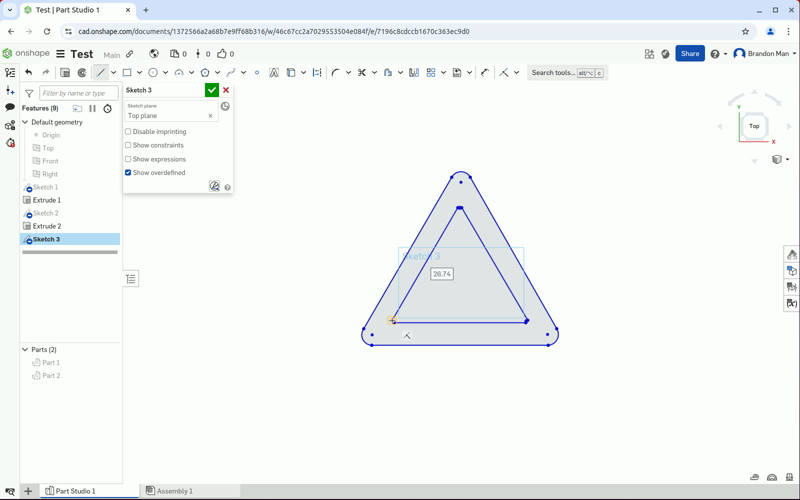
key(esc)
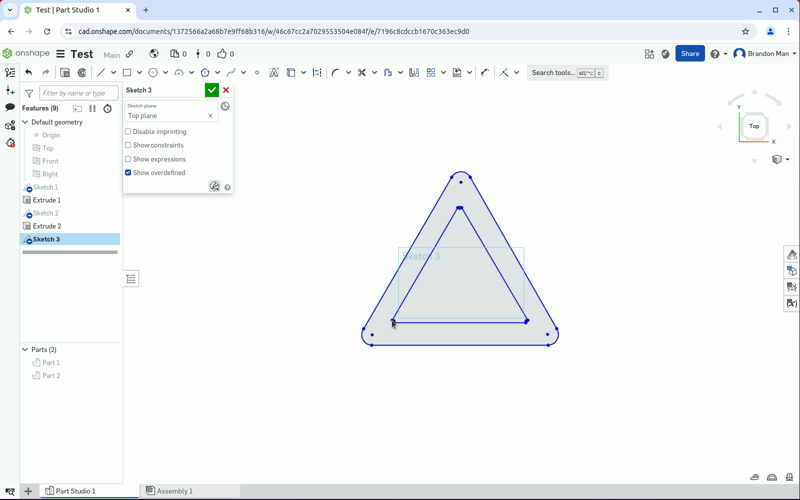
mouse_move(534, 324)
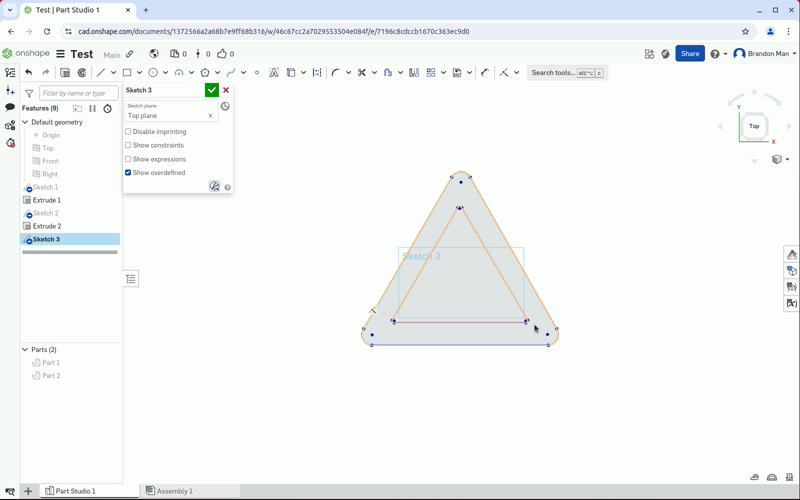
click(534, 324)
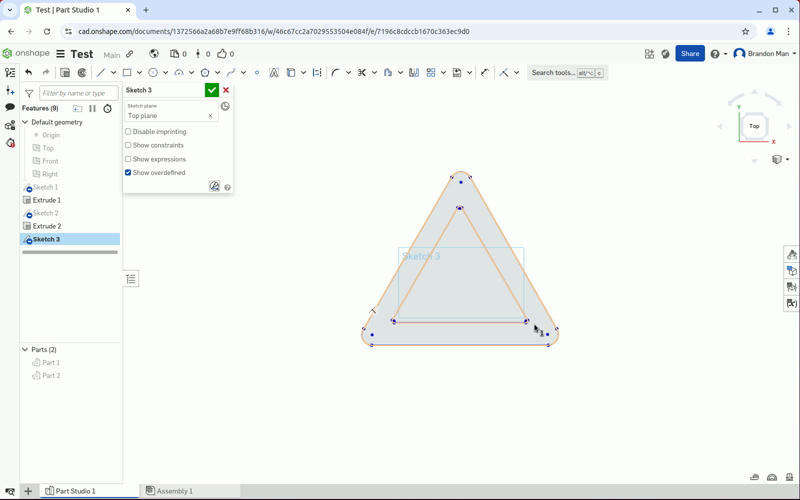
mouse_move(73, 352)
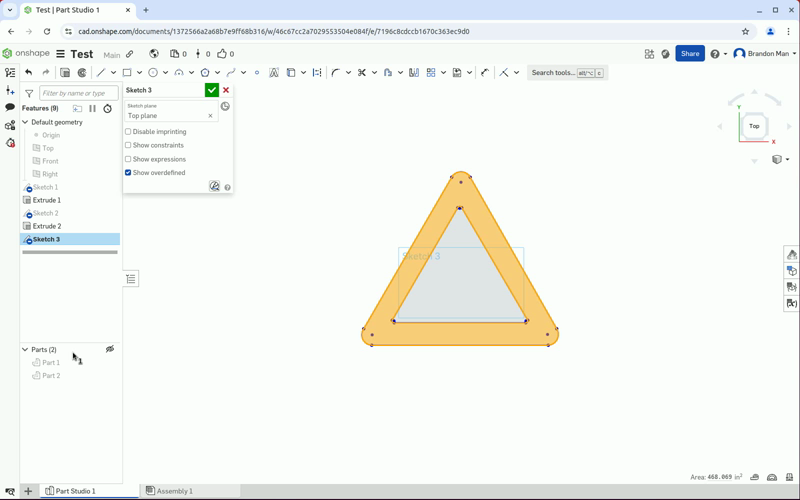
key(shift+y)
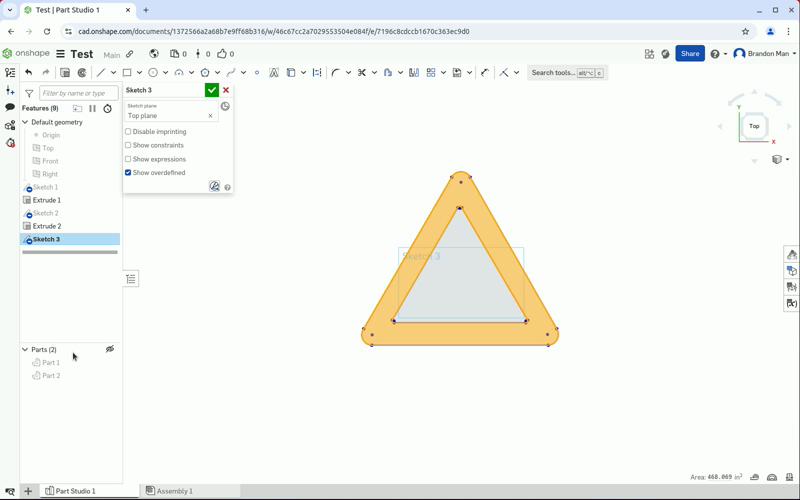
key(shift+e)
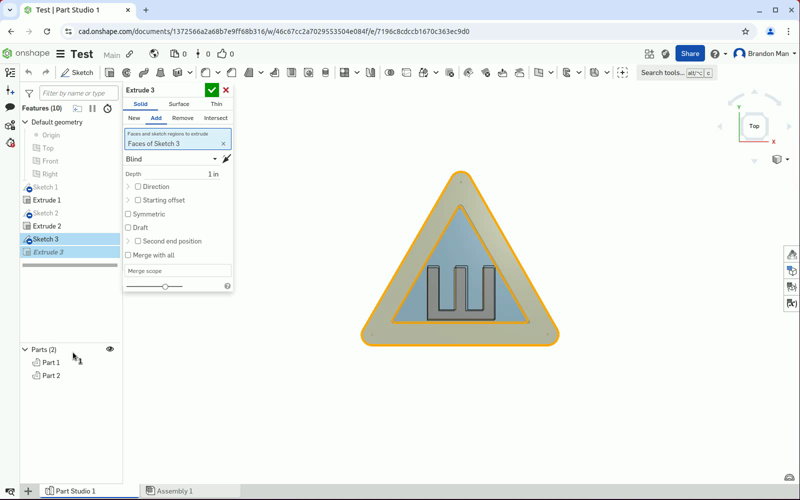
mouse_move(143, 106)
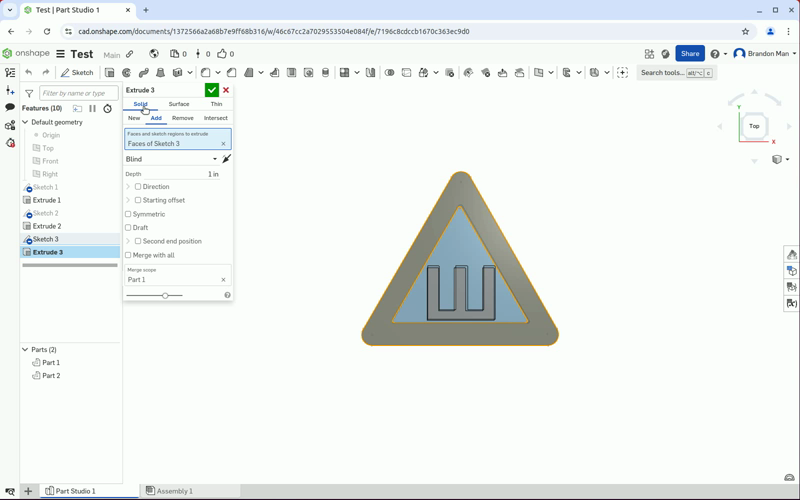
click(143, 106)
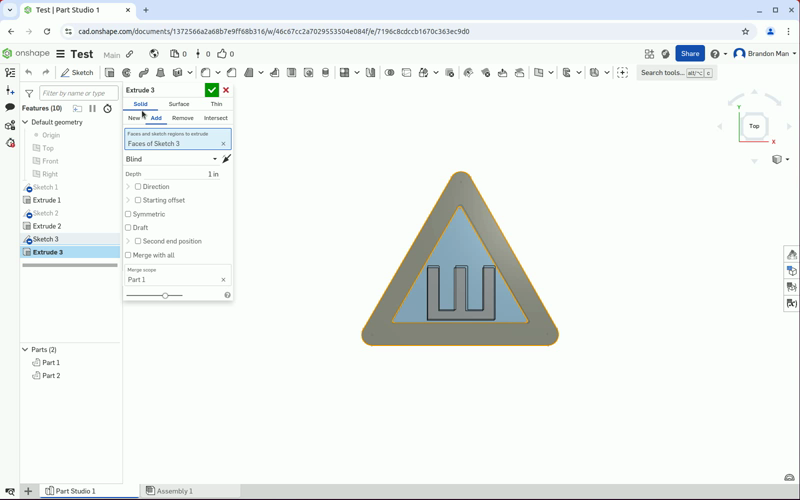
mouse_move(137, 120)
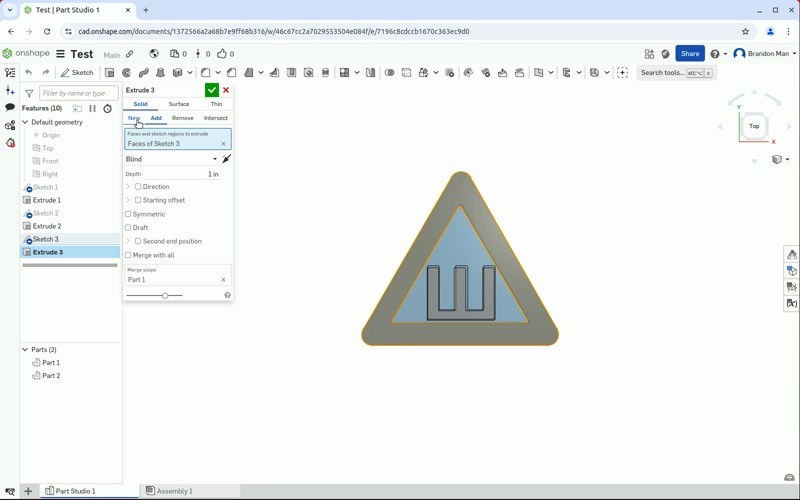
click(137, 120)
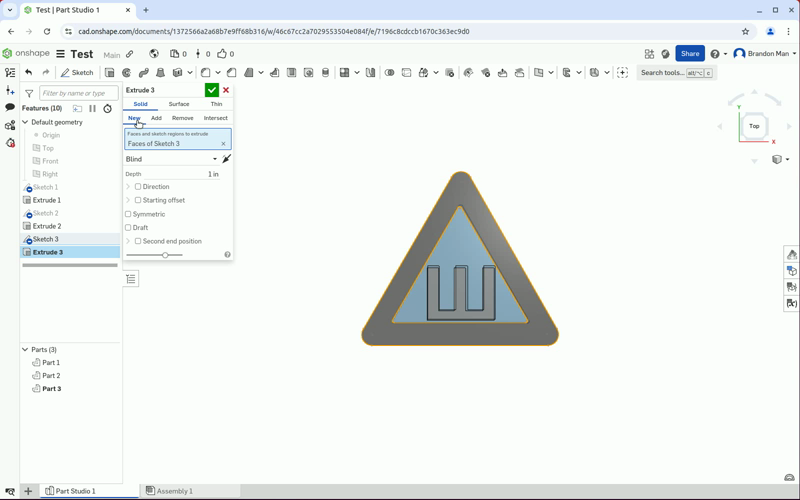
key(tab, 4)
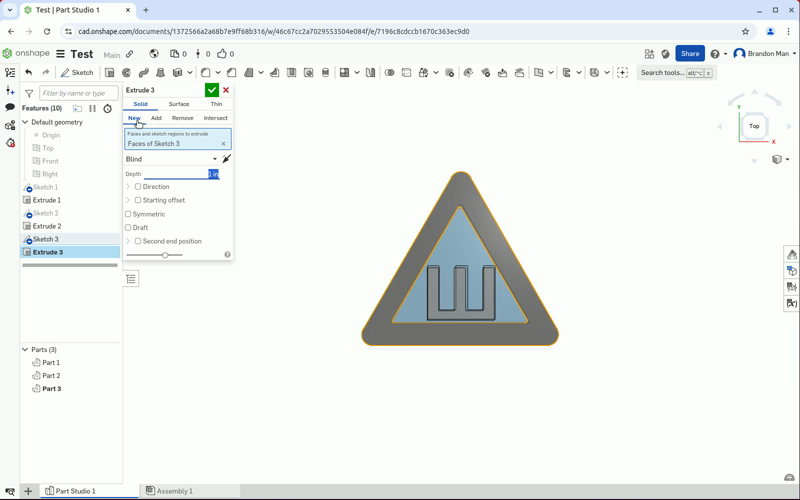
text(-0.241)
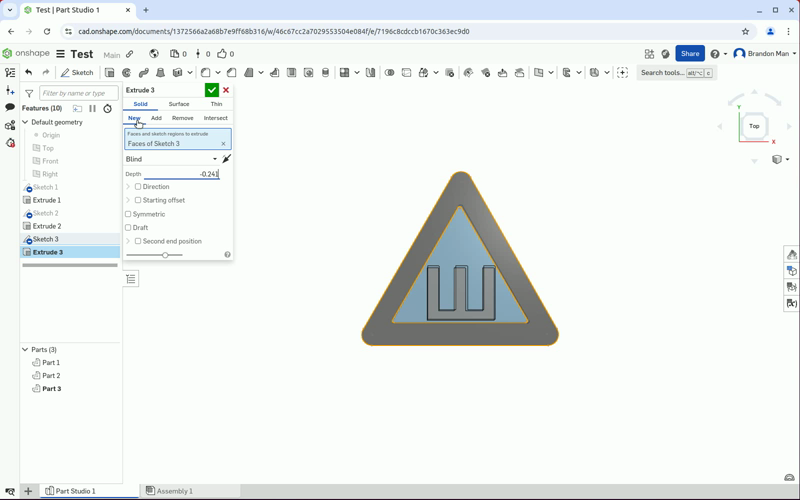
key(enter)
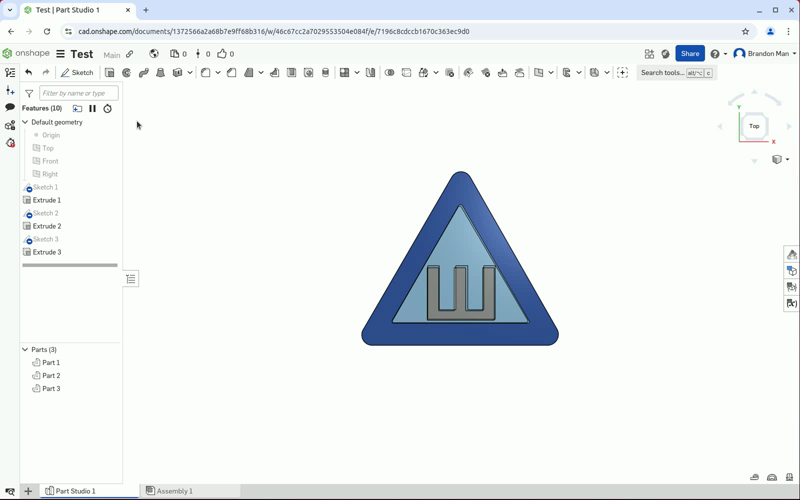
key(shift+h)
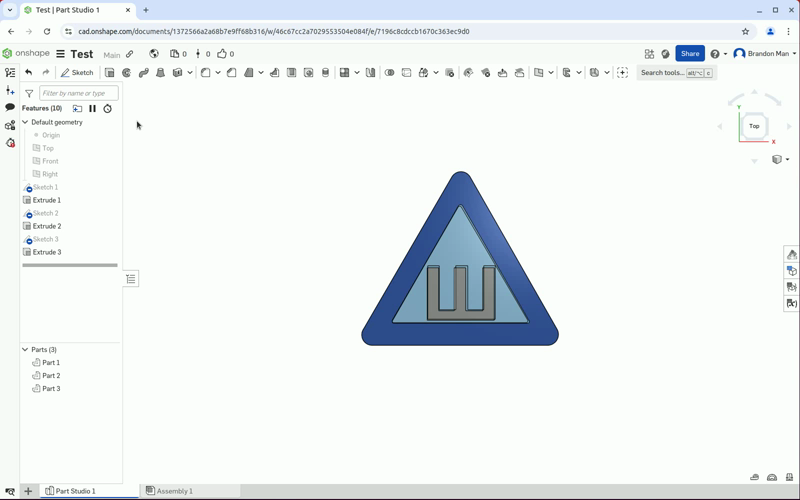
key(shift+h)
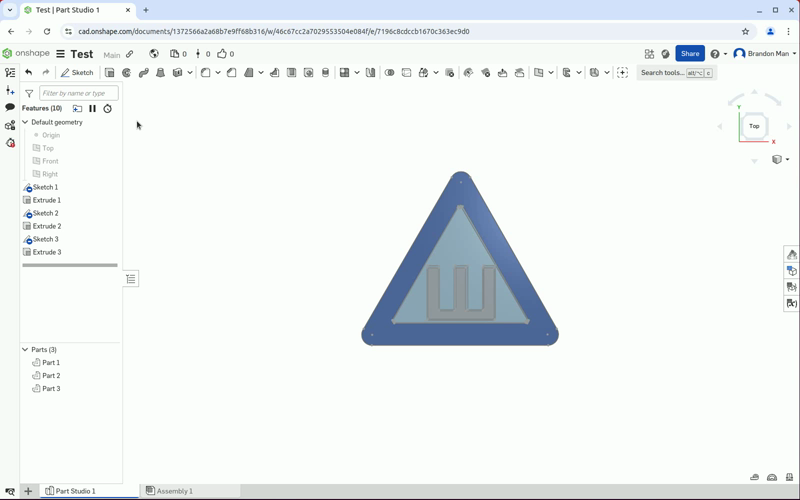
key(shift+7)
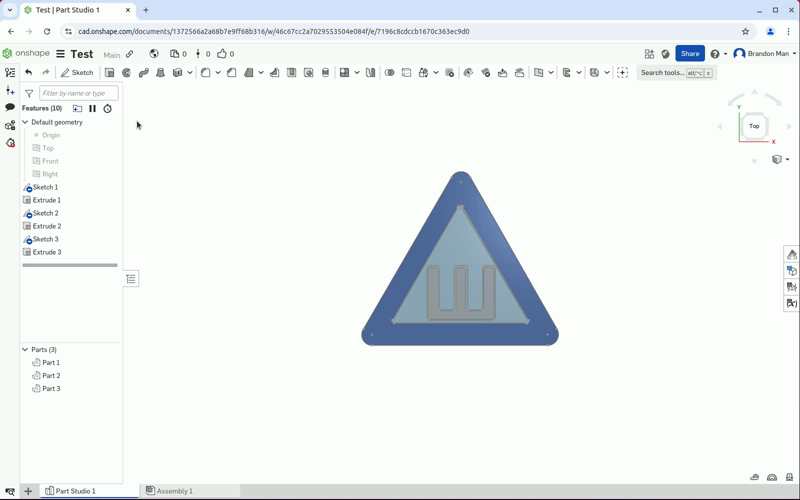
key(up, 3)
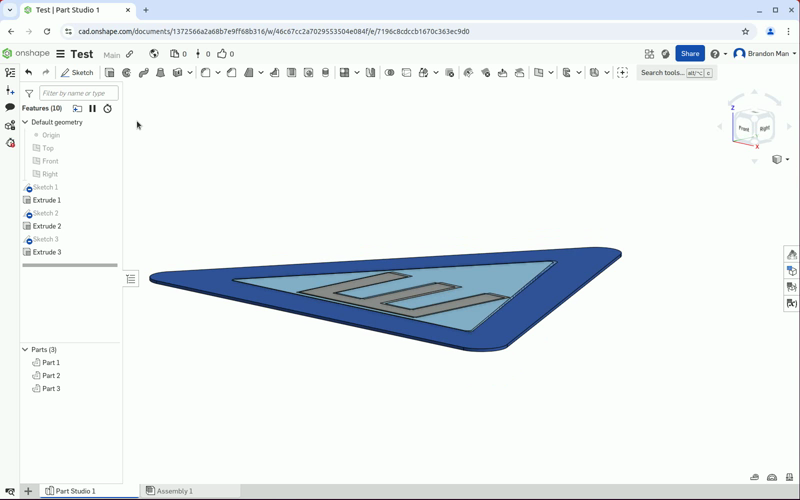
key(left, 3)
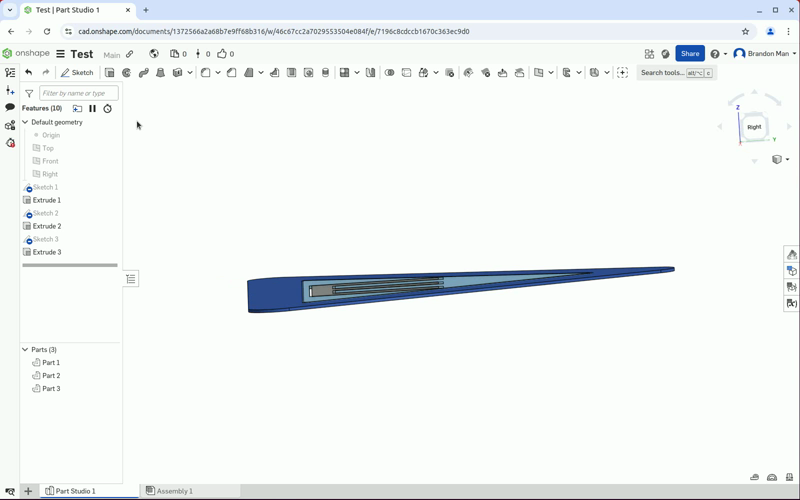
key(right, 3)
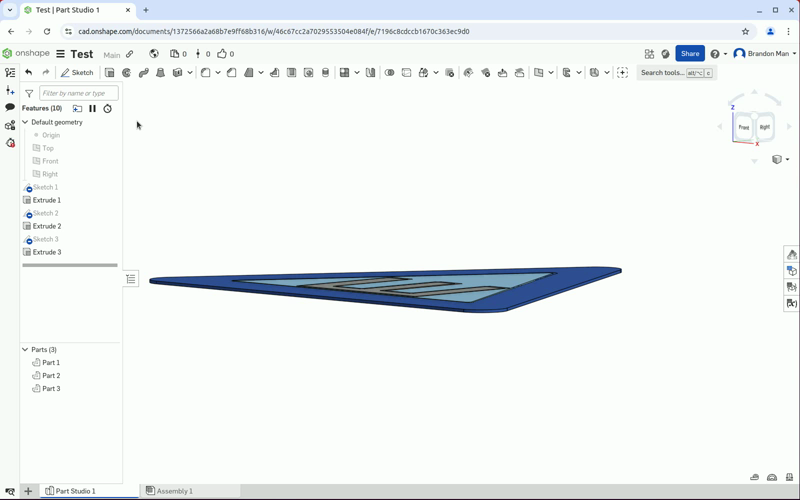
key(down, 3)
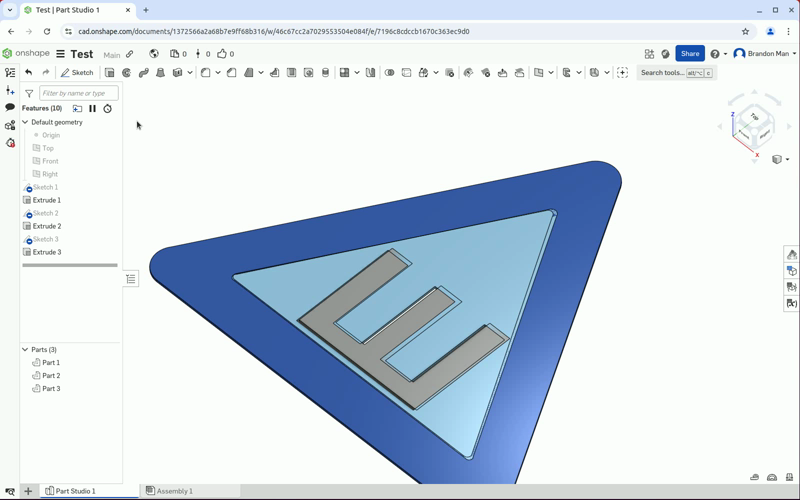
mouse_move(73, 189)
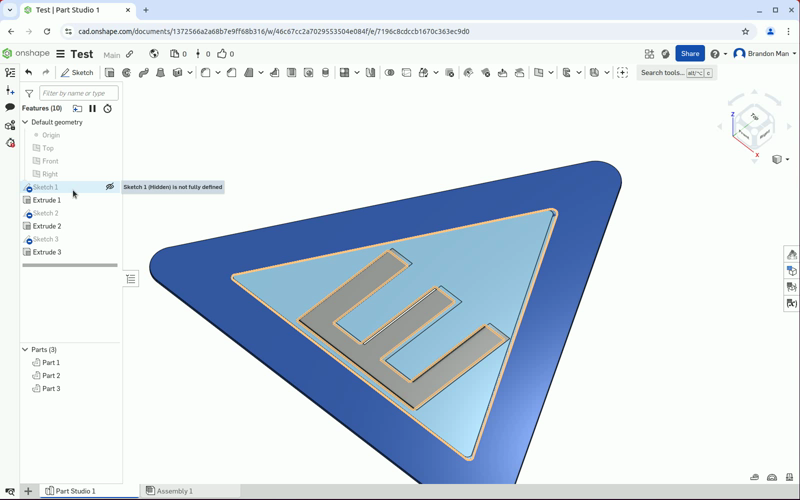
click(73, 189)